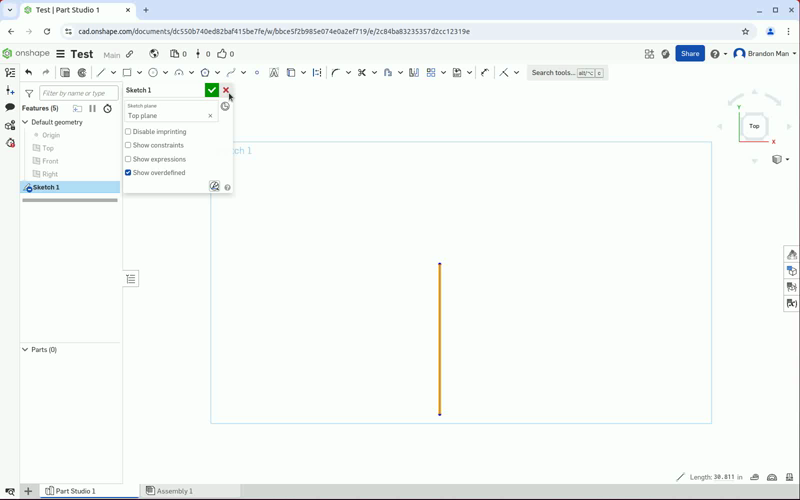
key(shift+h)
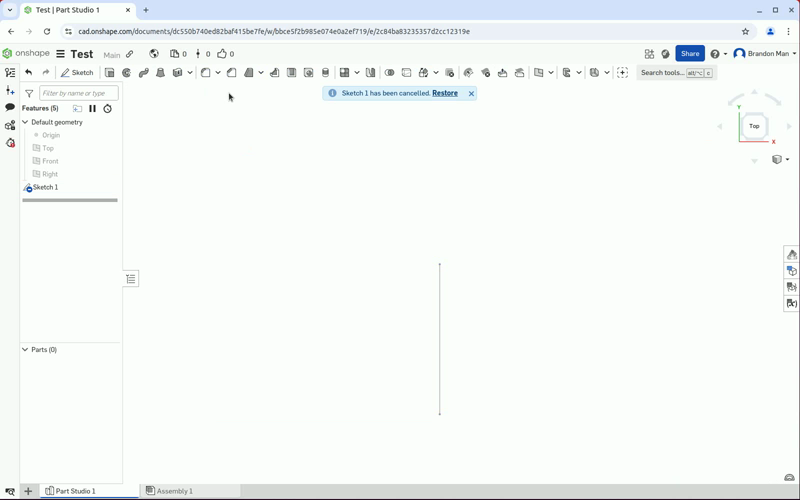
key(shift+s)
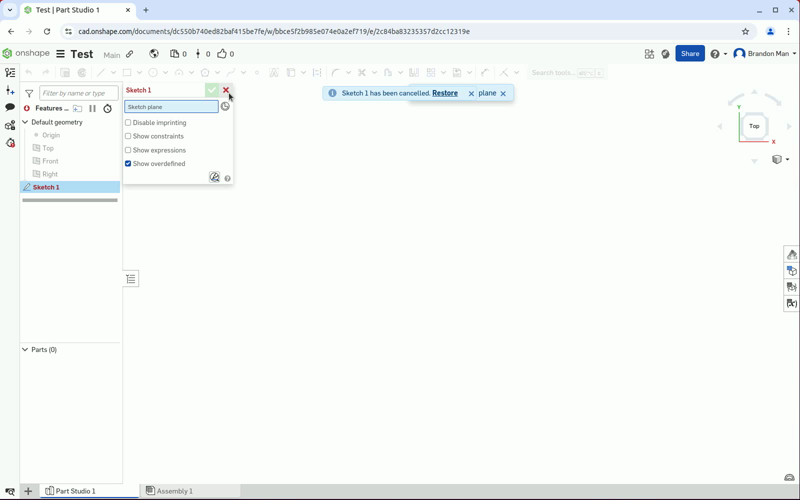
mouse_move(73, 150)
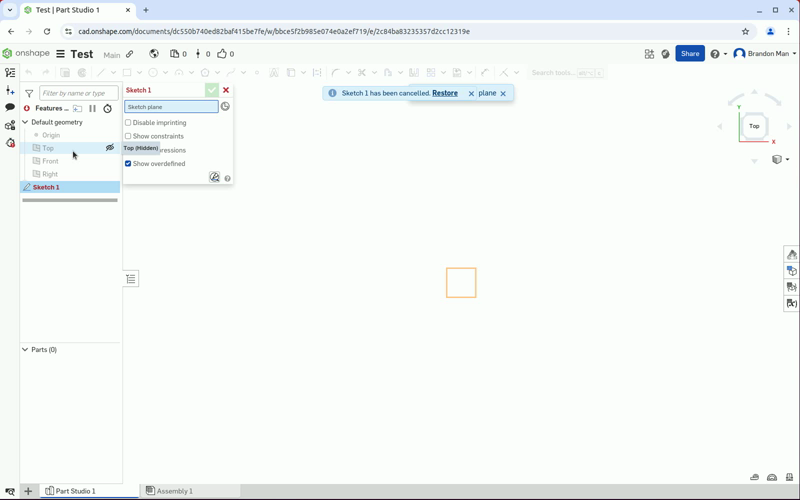
click(73, 150)
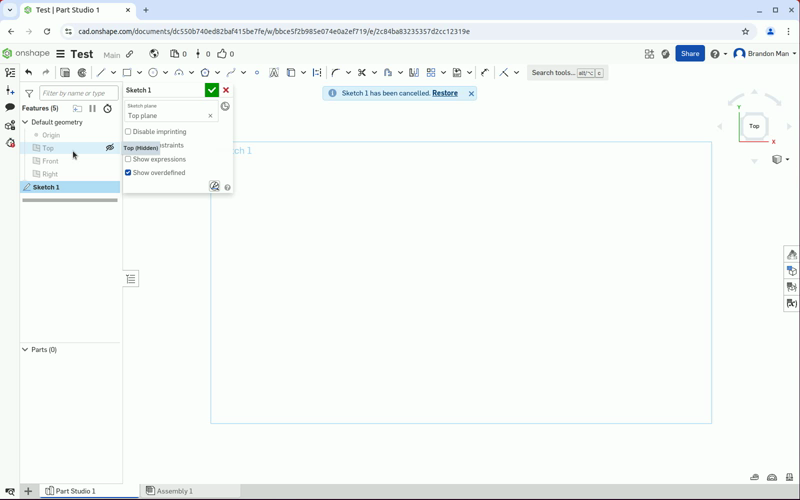
mouse_move(73, 352)
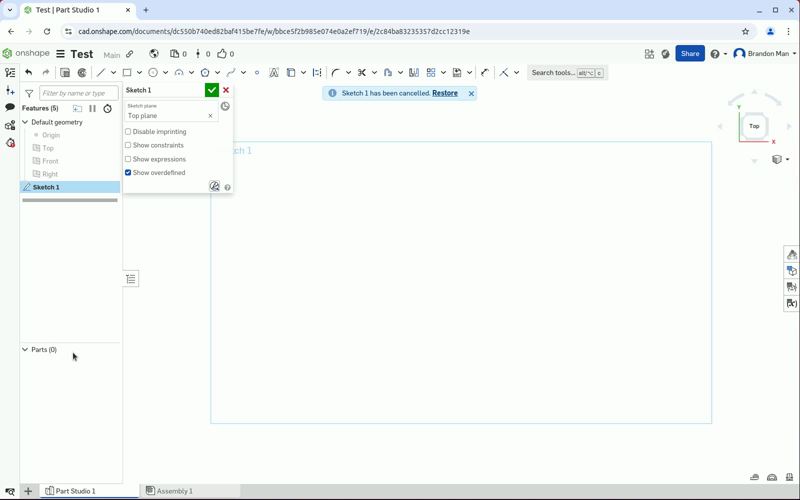
key(y)
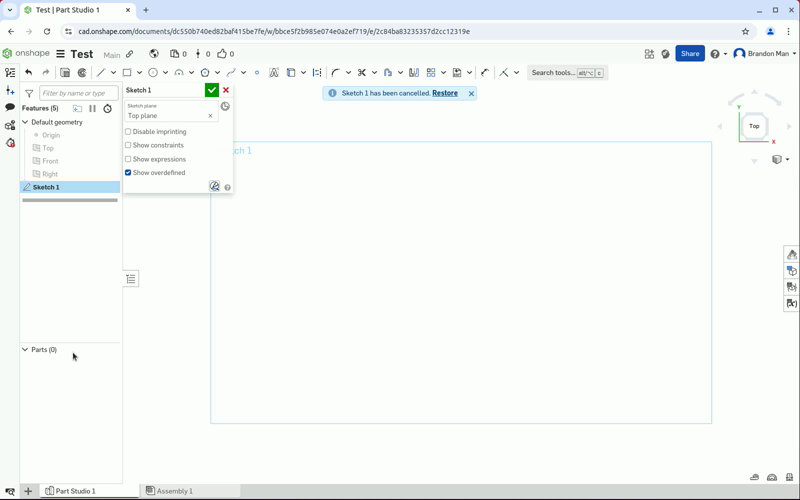
key(l)
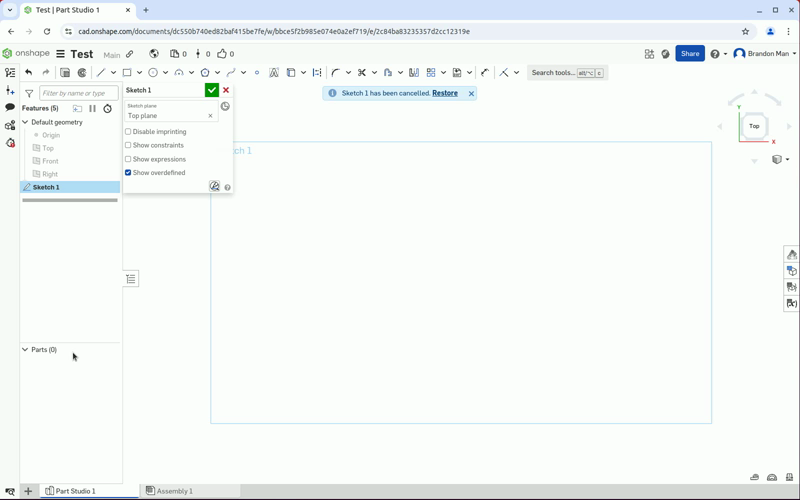
key_down(shift)
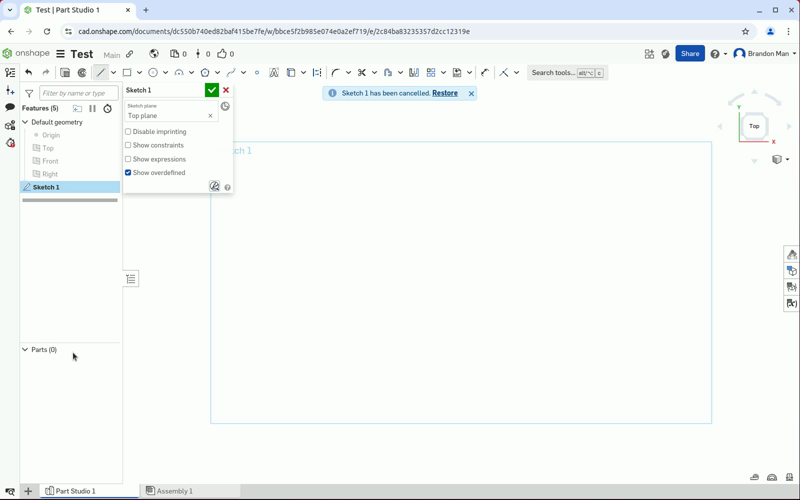
mouse_move(351, 335)
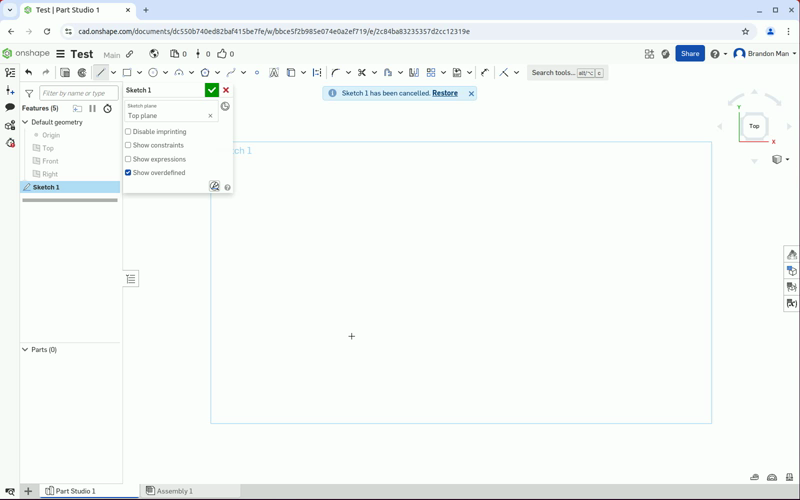
click(351, 335)
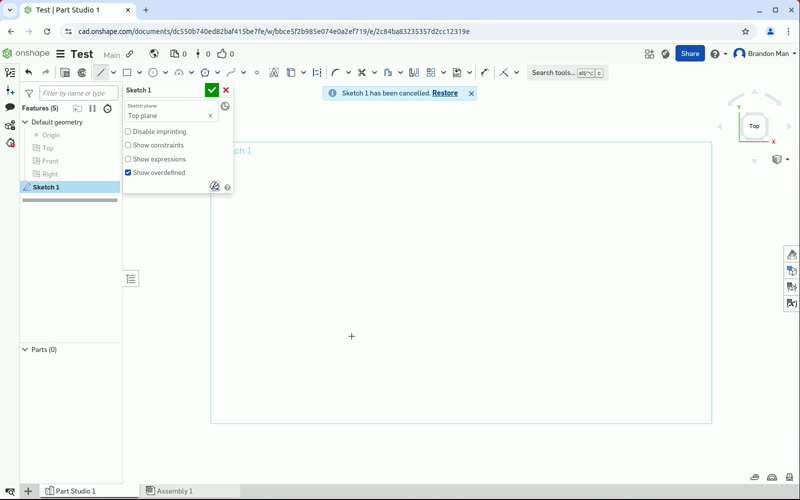
key_up(shift)
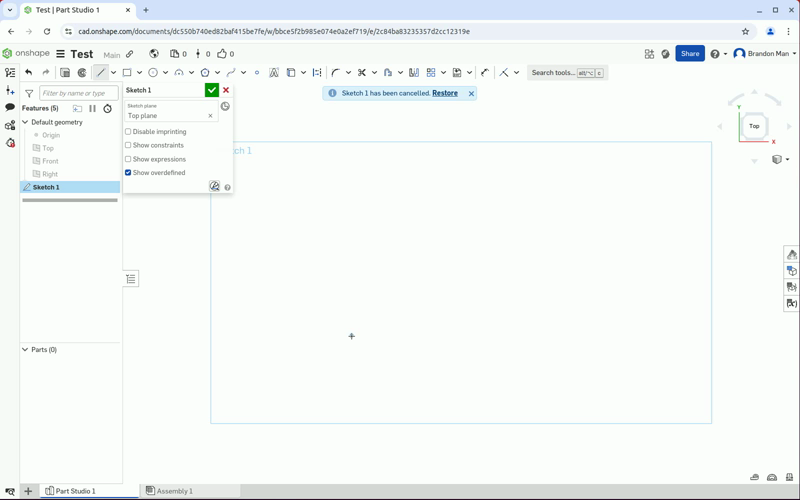
key_down(shift)
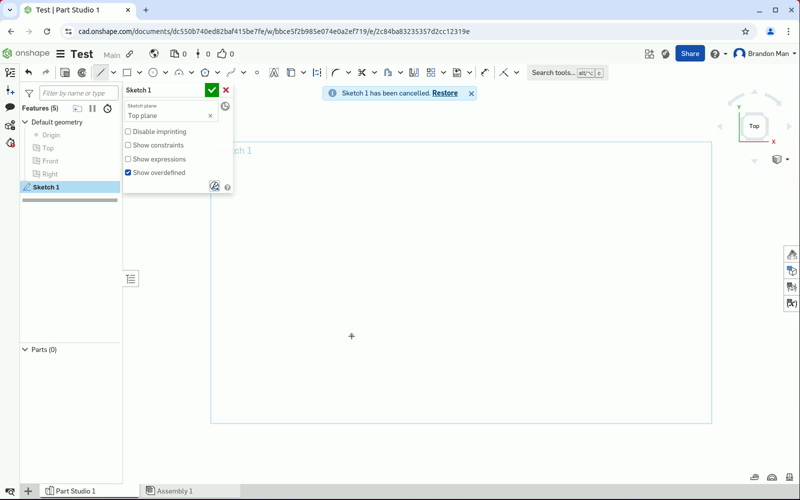
mouse_move(569, 335)
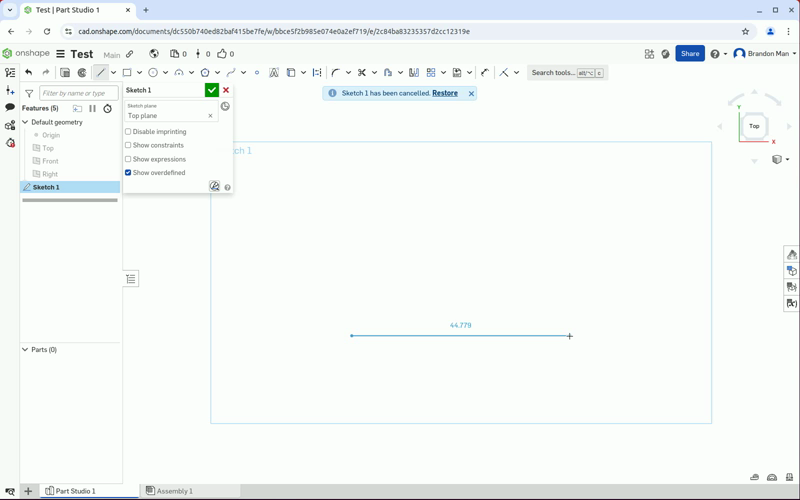
click(569, 335)
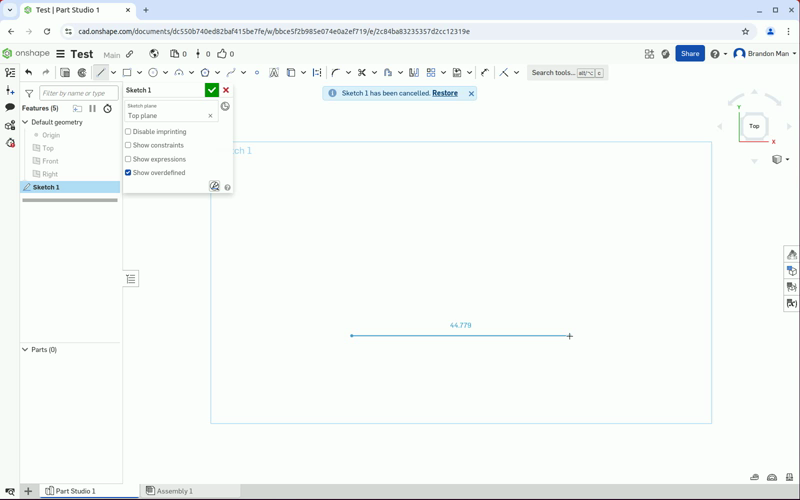
key_up(shift)
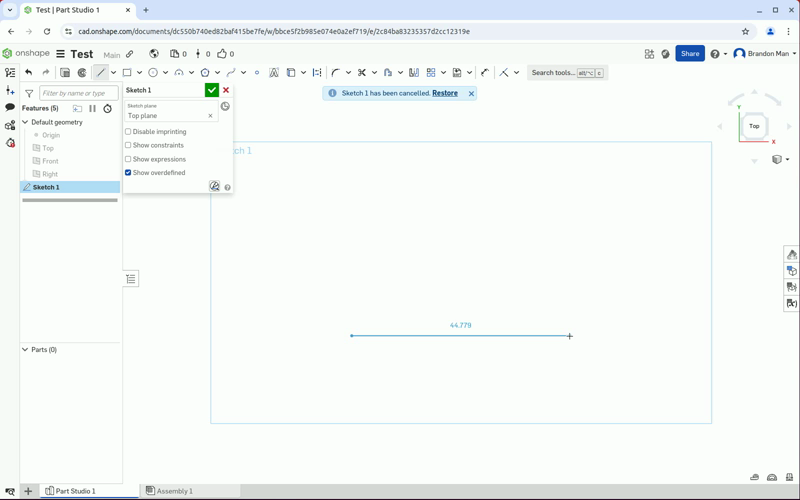
key_down(shift)
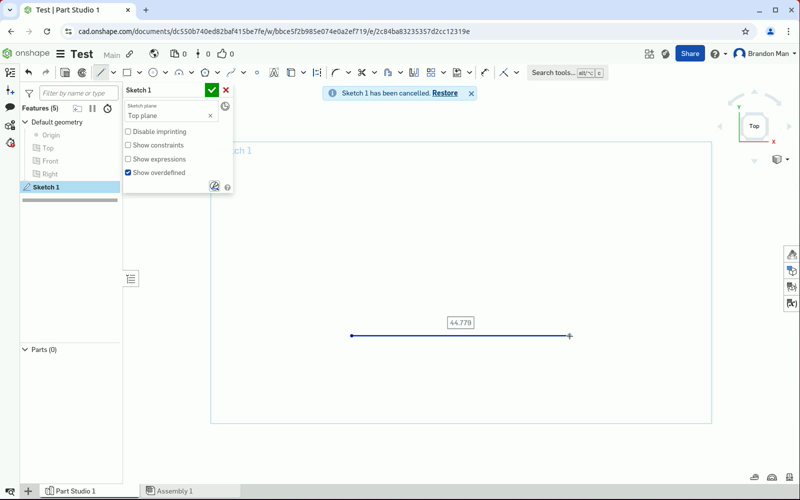
mouse_move(569, 230)
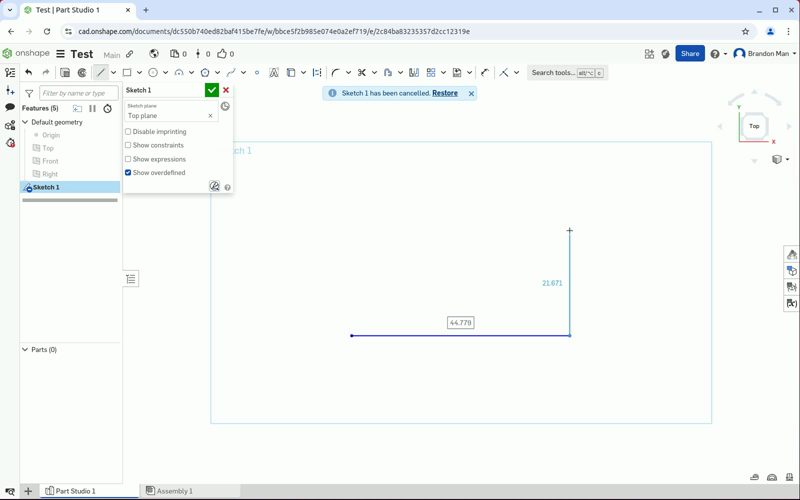
click(569, 230)
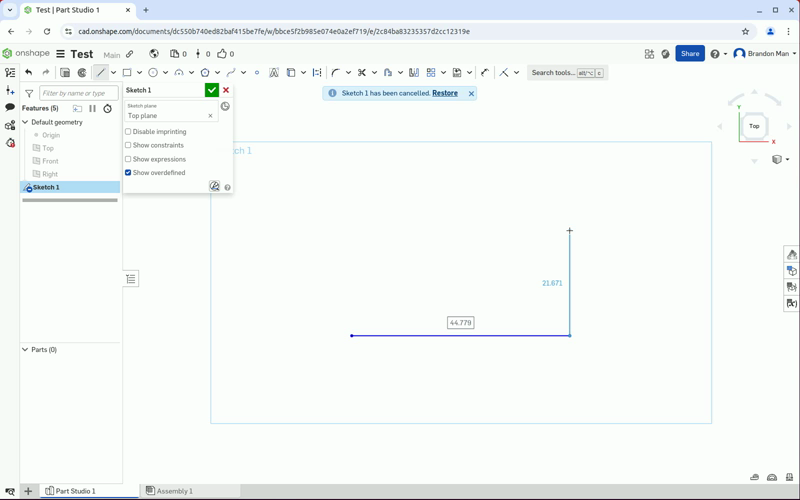
key_up(shift)
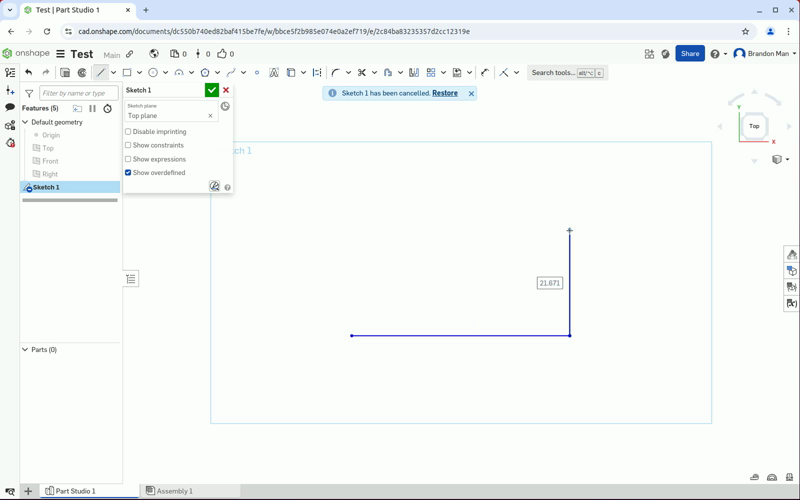
key_down(shift)
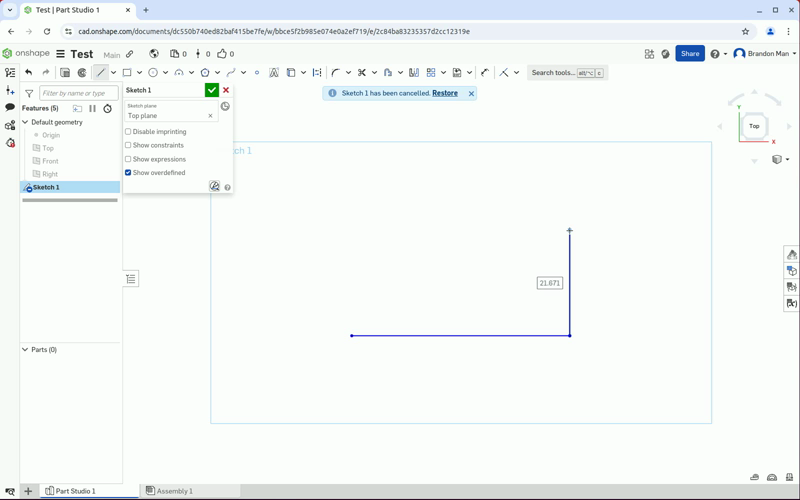
mouse_move(351, 230)
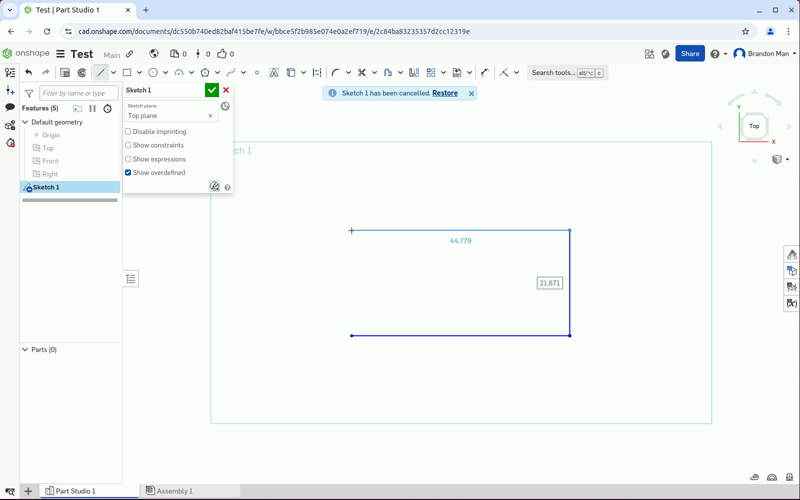
click(351, 230)
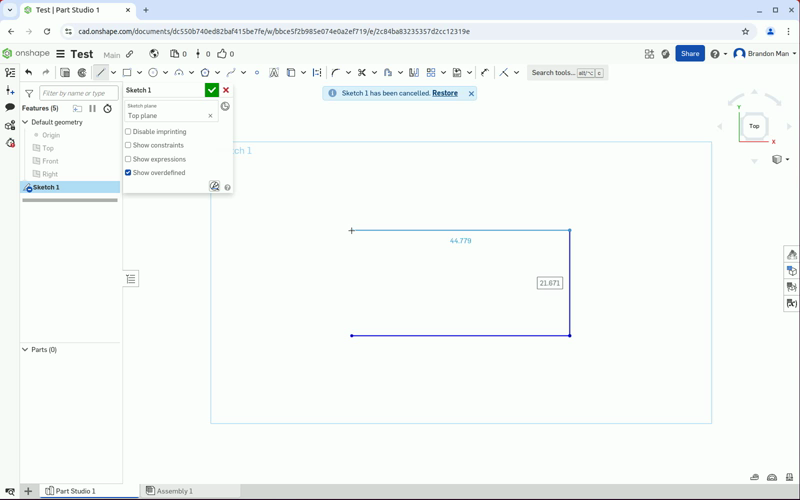
key_up(shift)
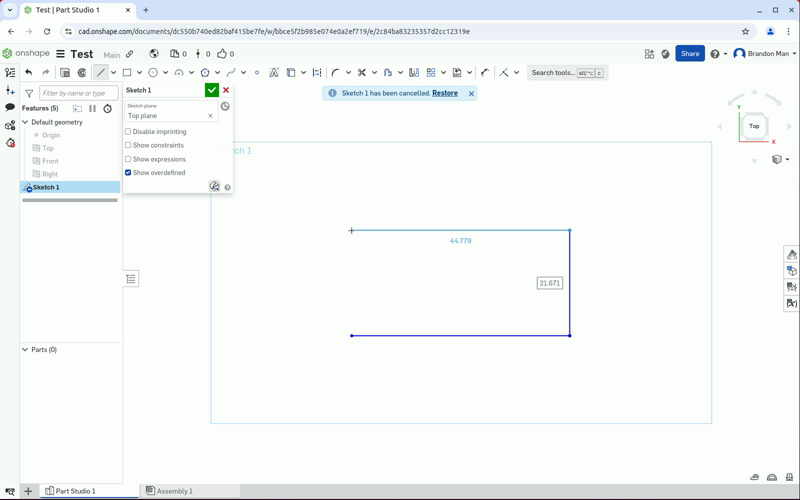
key_down(shift)
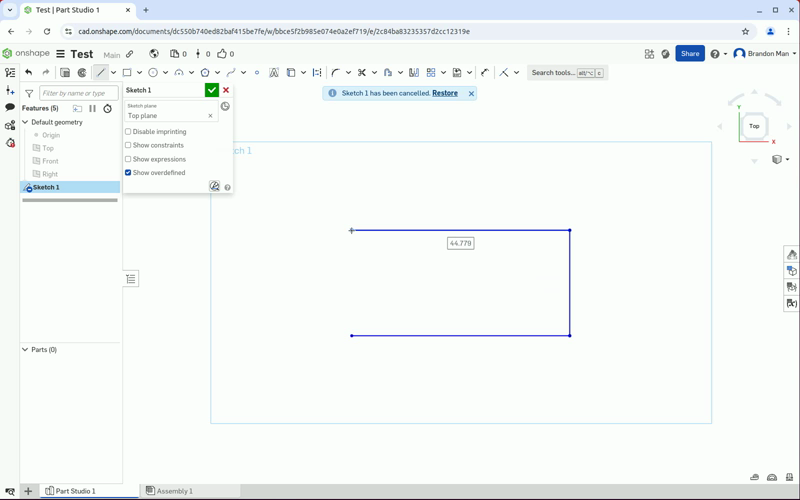
mouse_move(351, 335)
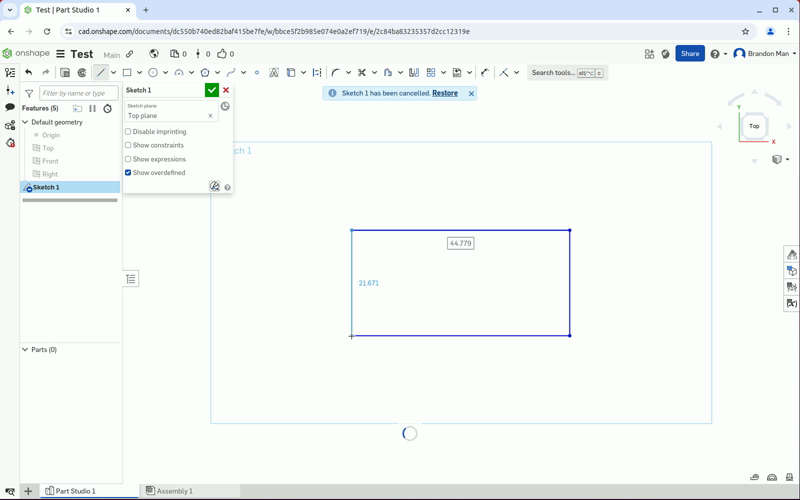
key_up(shift)
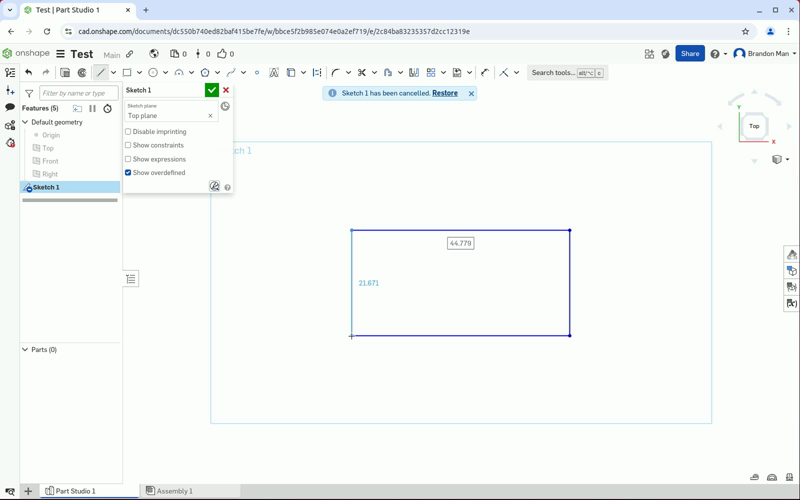
click(351, 335)
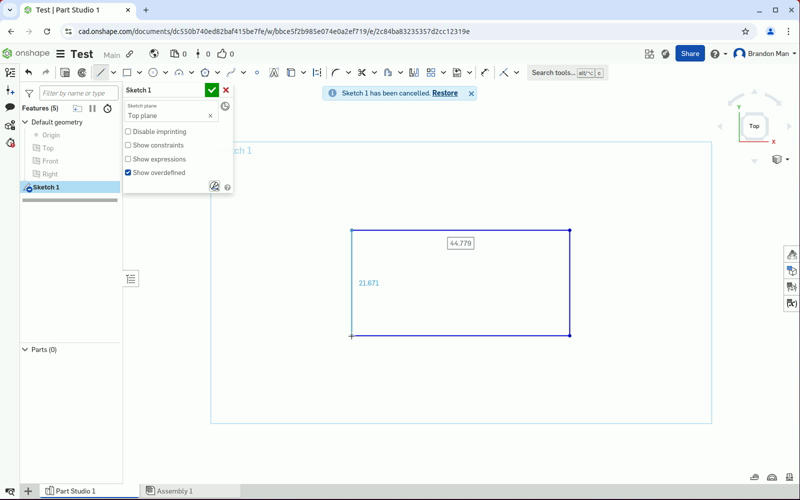
key(esc)
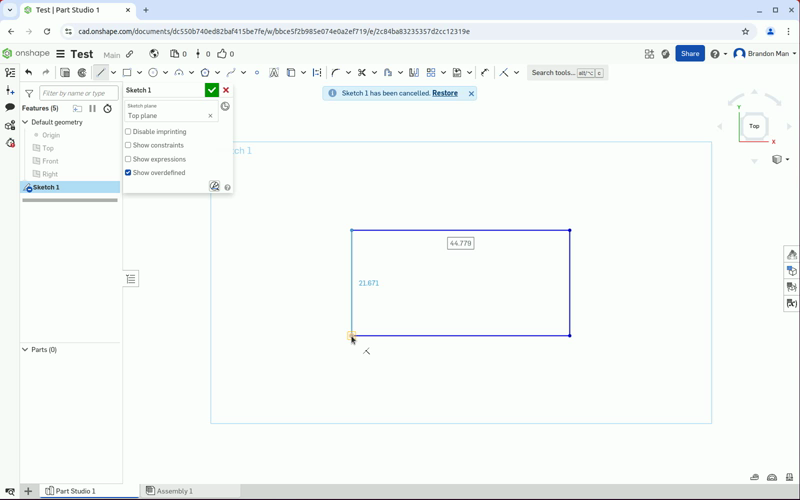
mouse_move(368, 282)
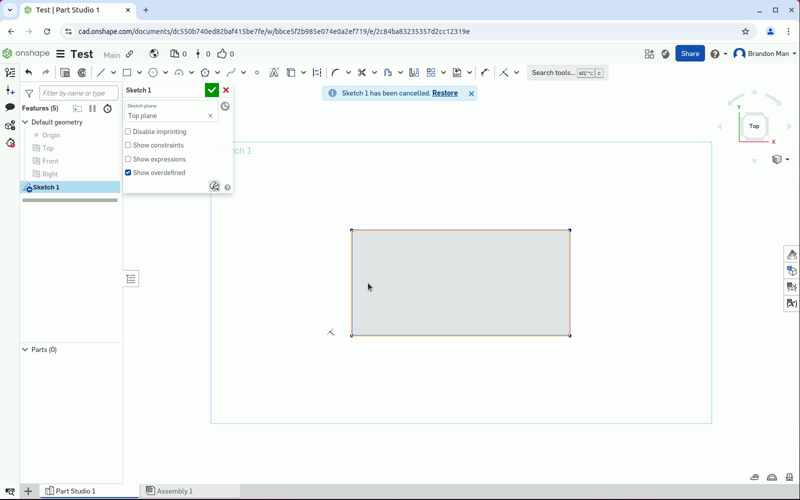
click(368, 282)
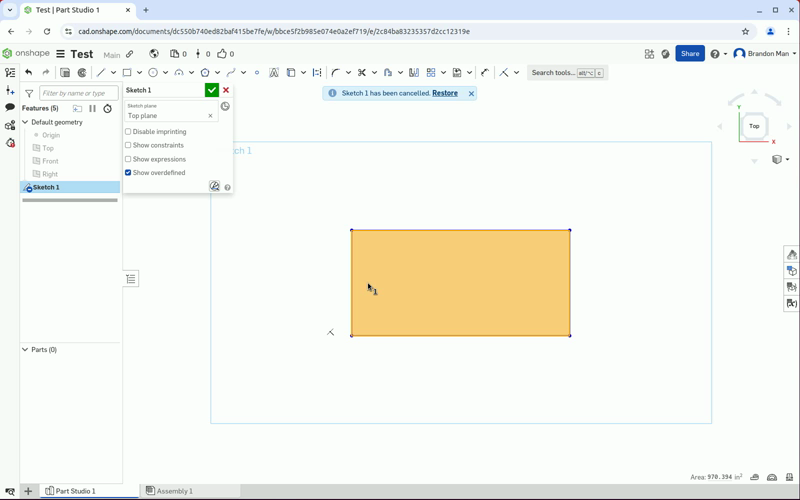
mouse_move(73, 352)
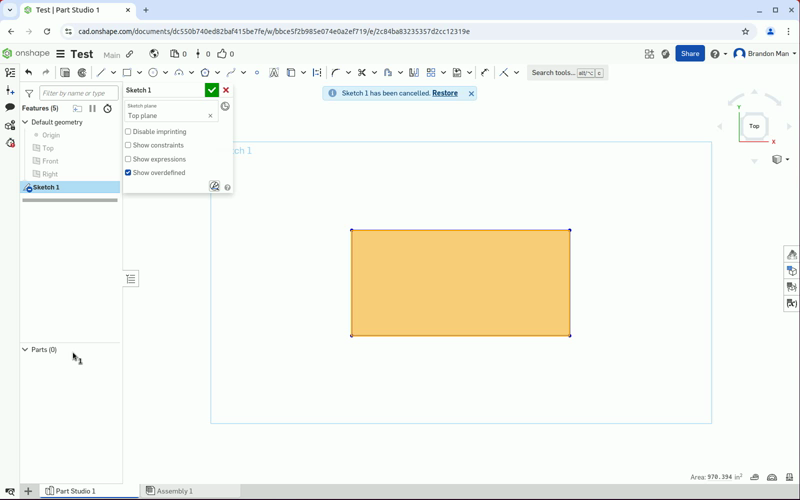
key(shift+y)
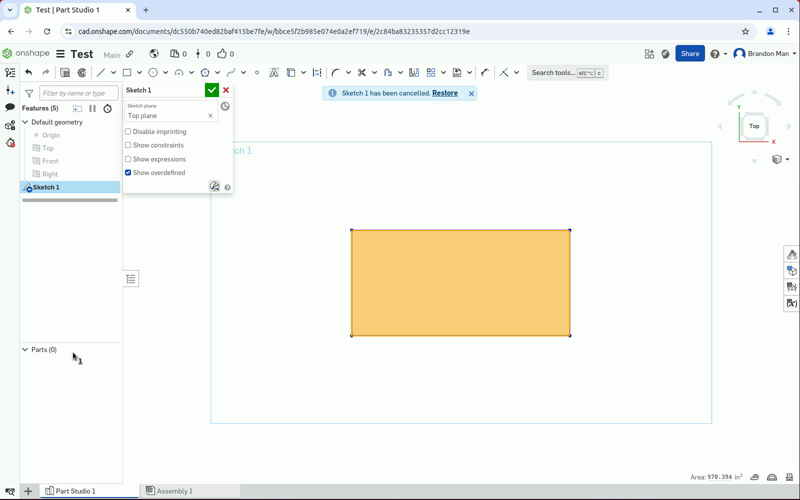
key(shift+e)
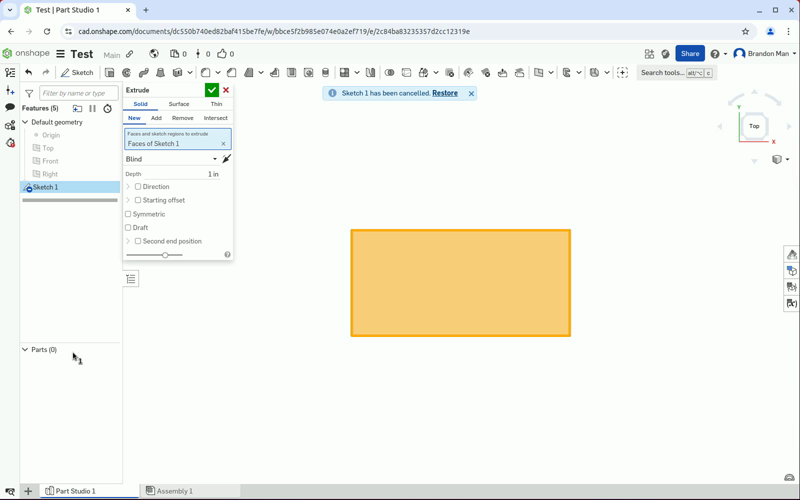
mouse_move(143, 106)
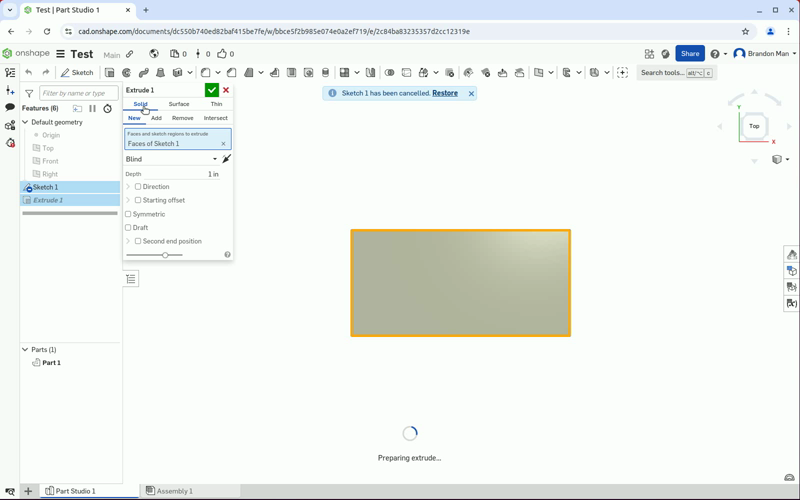
click(143, 106)
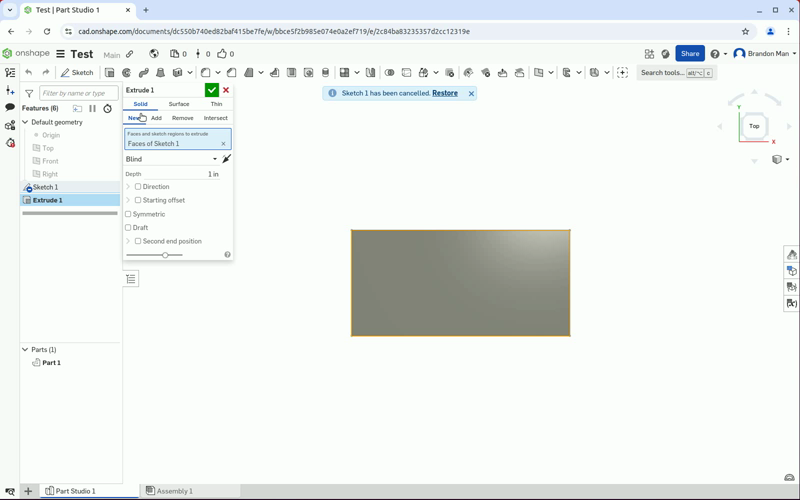
mouse_move(137, 120)
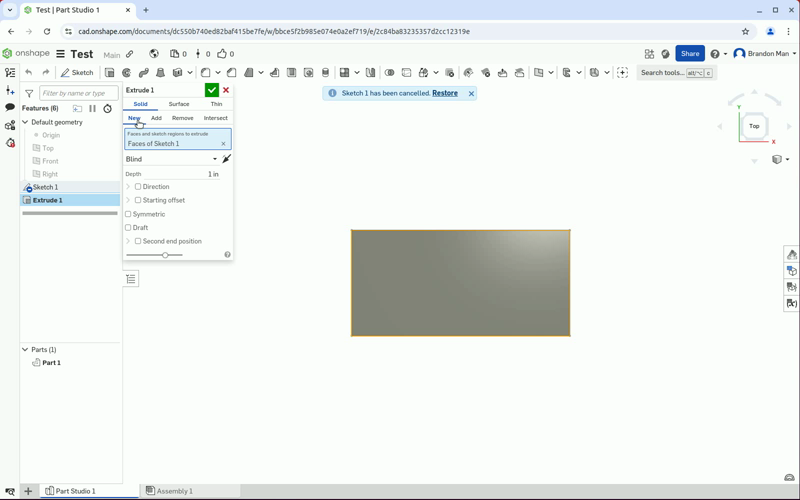
click(137, 120)
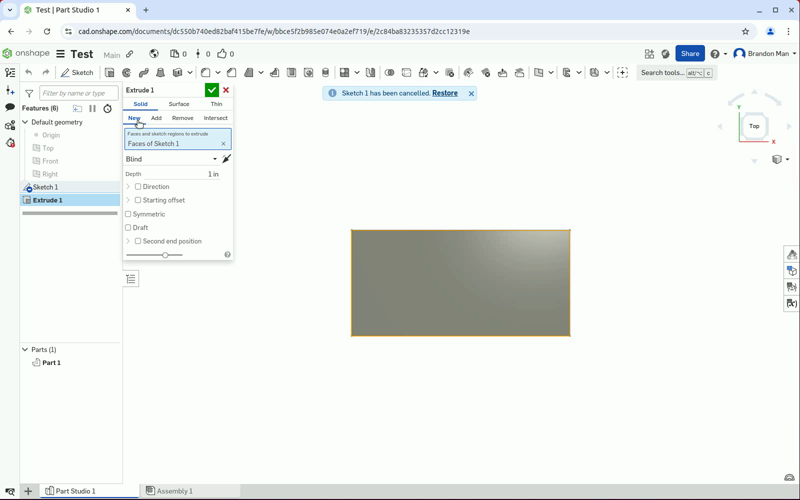
key(tab, 4)
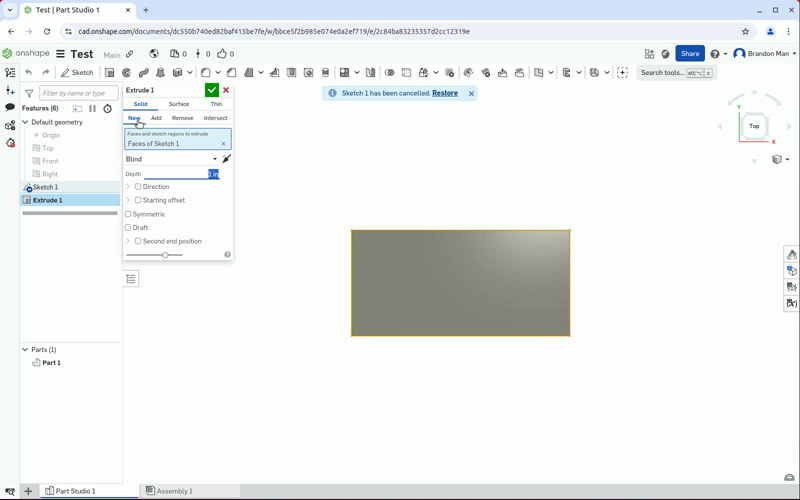
text(4.574)
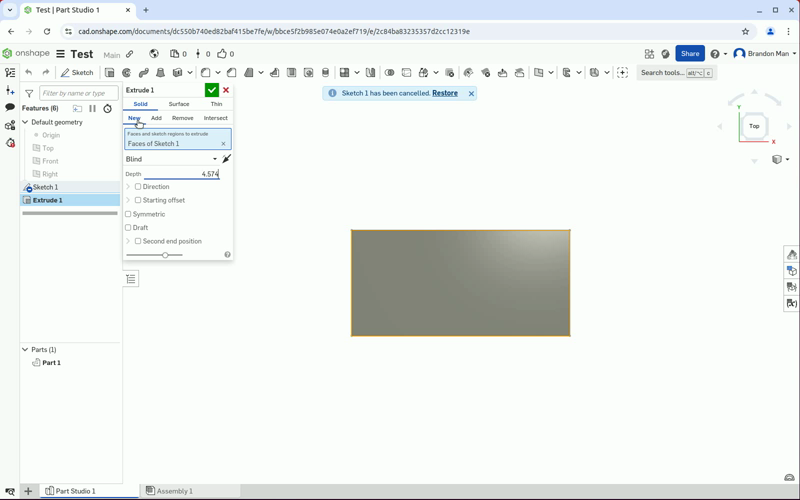
key(enter)
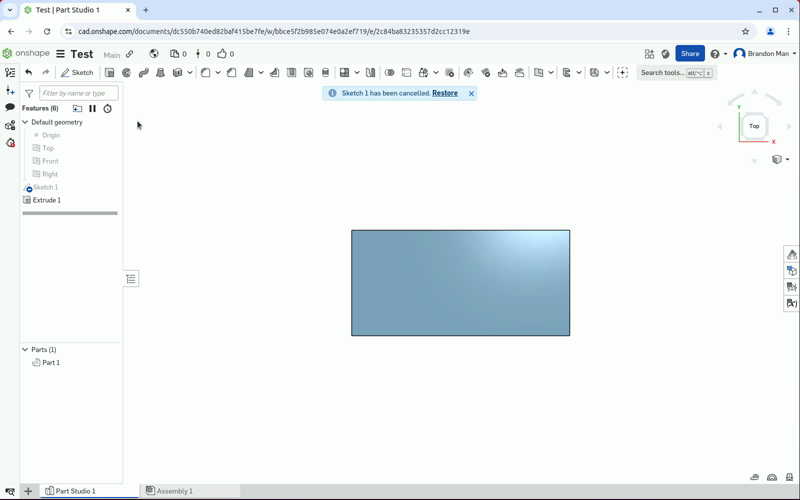
key(shift+h)
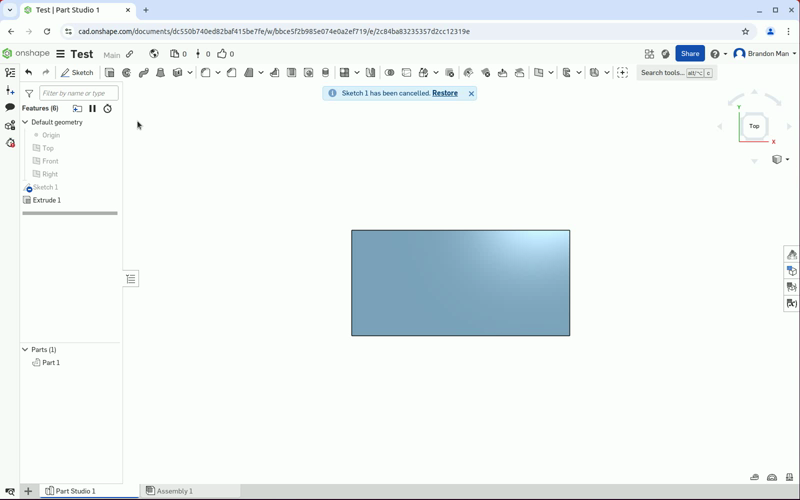
key(shift+h)
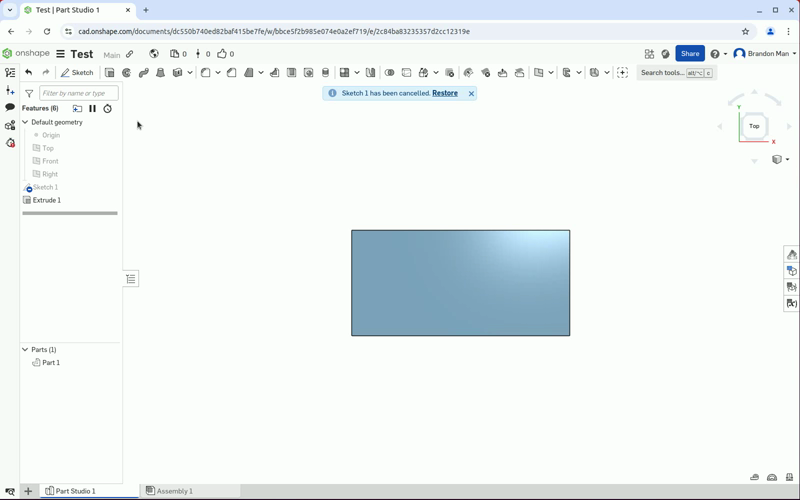
mouse_move(73, 189)
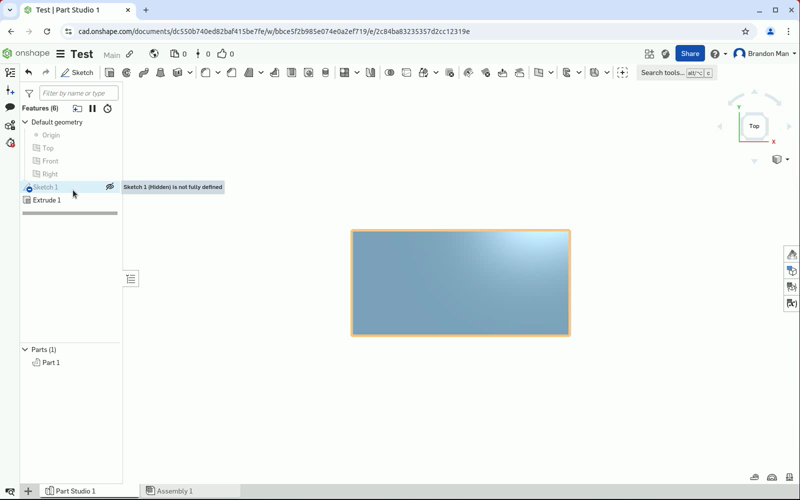
click(73, 189)
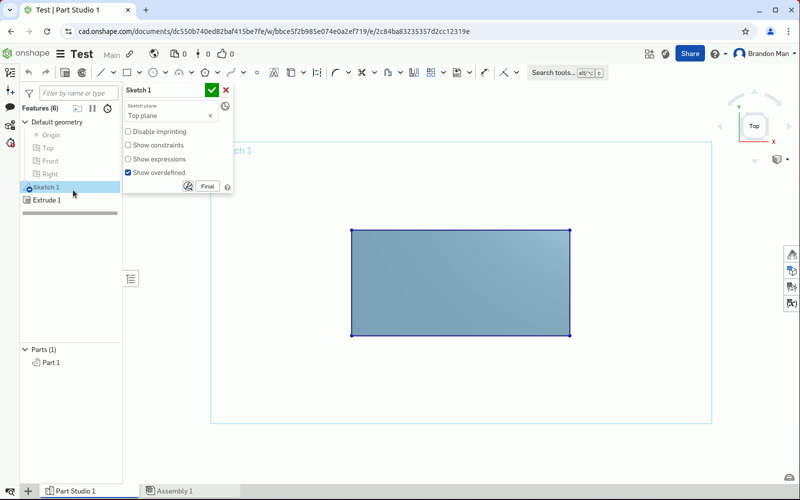
mouse_move(229, 92)
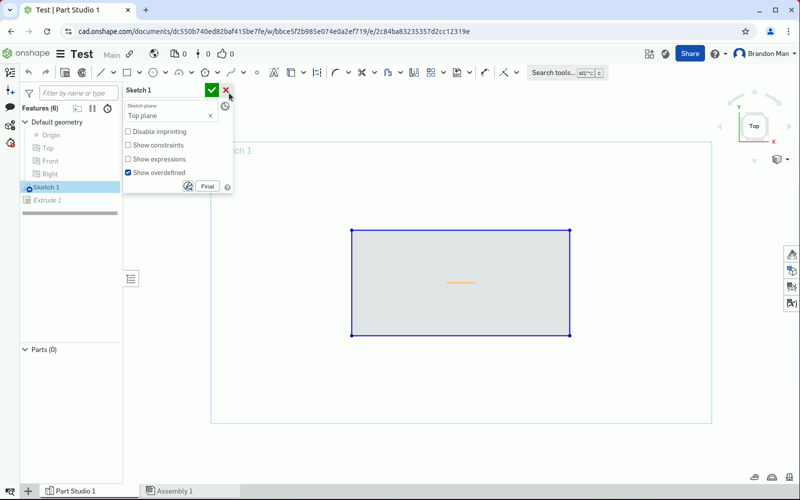
click(229, 92)
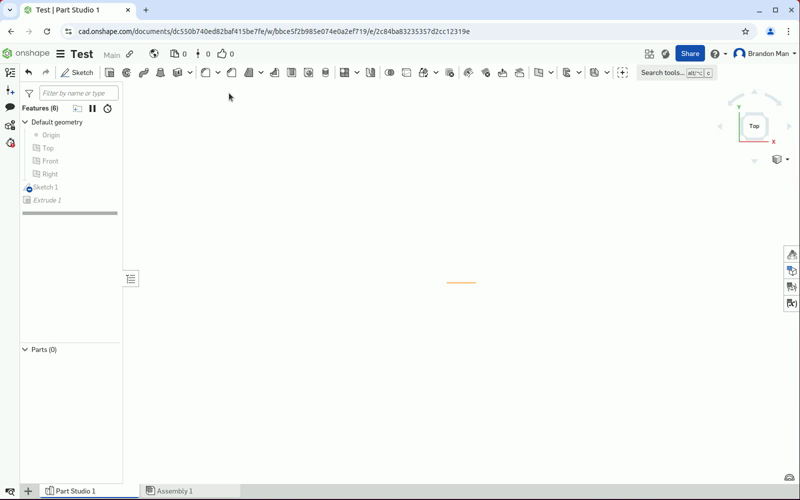
mouse_move(73, 352)
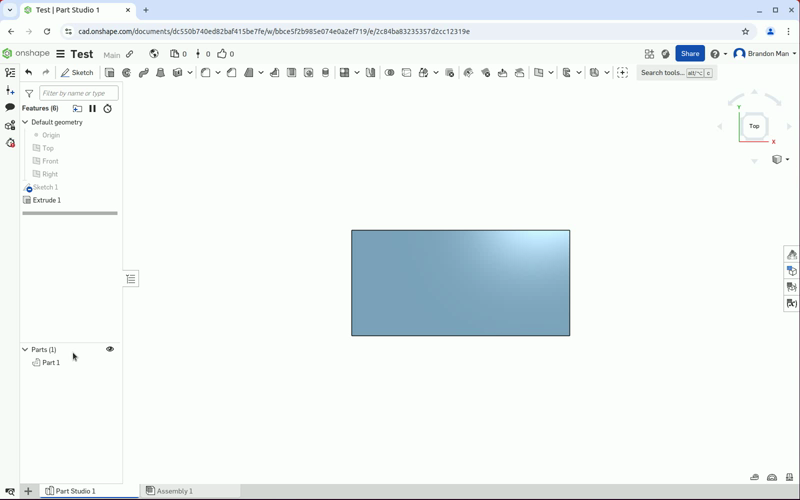
key(y)
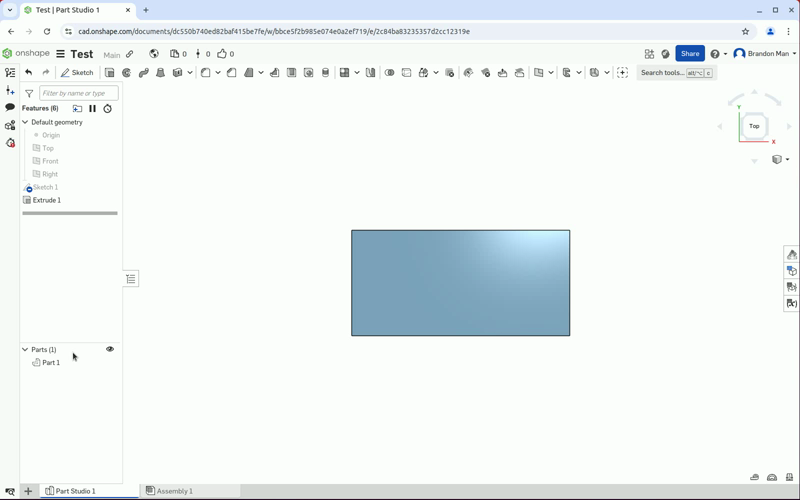
key(shift+p)
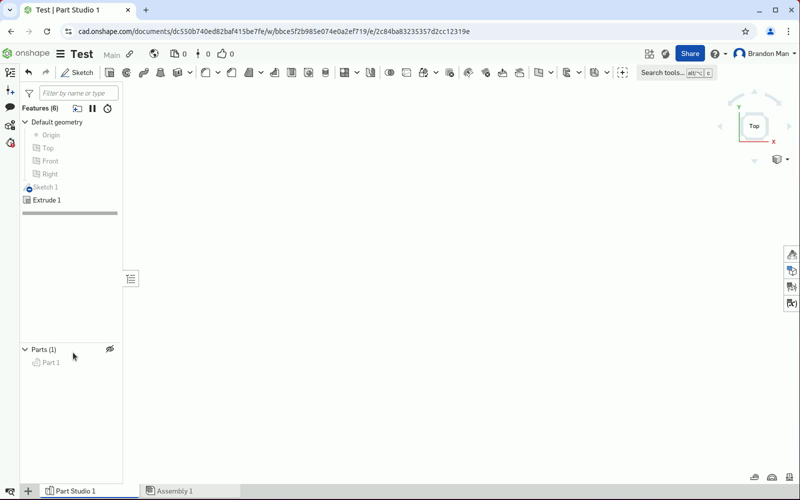
key(space)
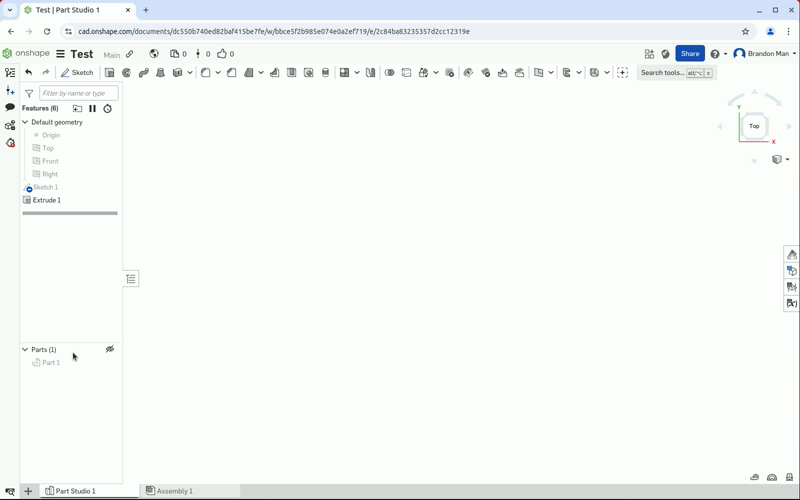
key_down(shift)
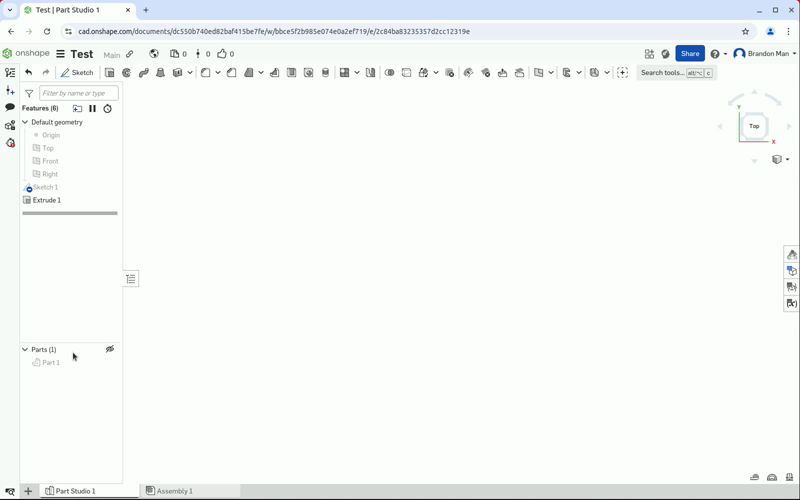
key(up)
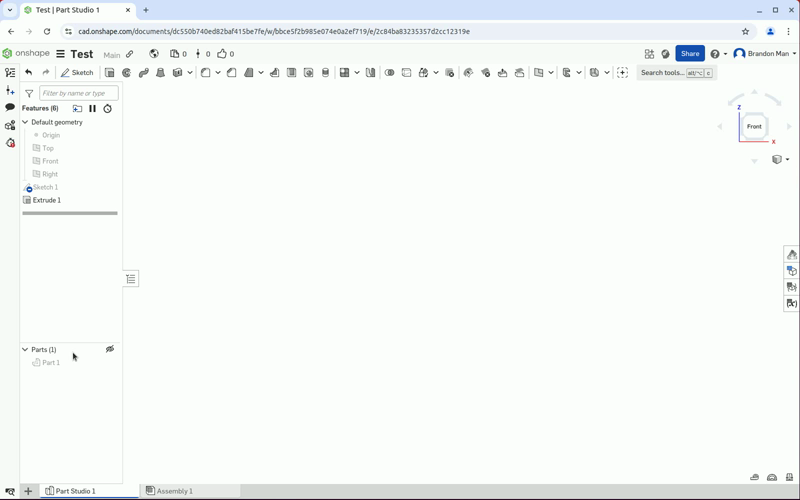
key_up(shift)
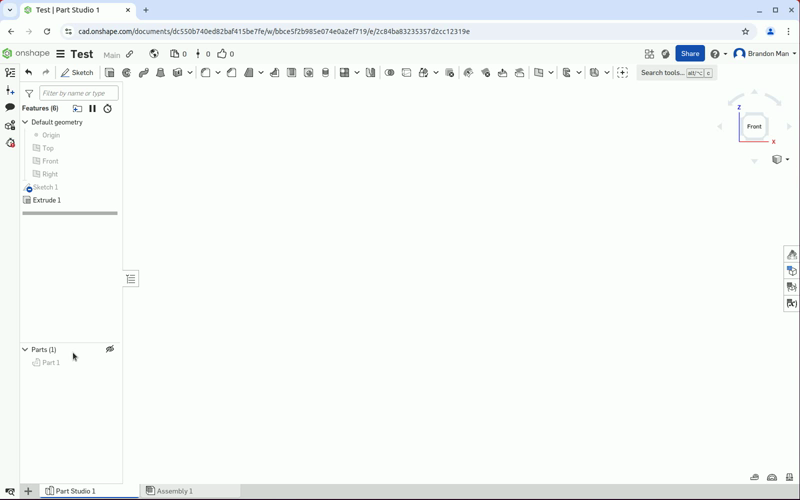
key(space)
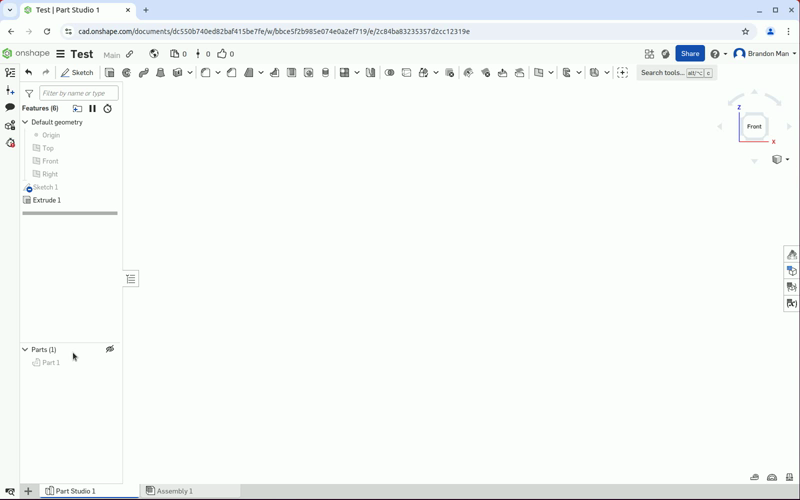
key_down(shift)
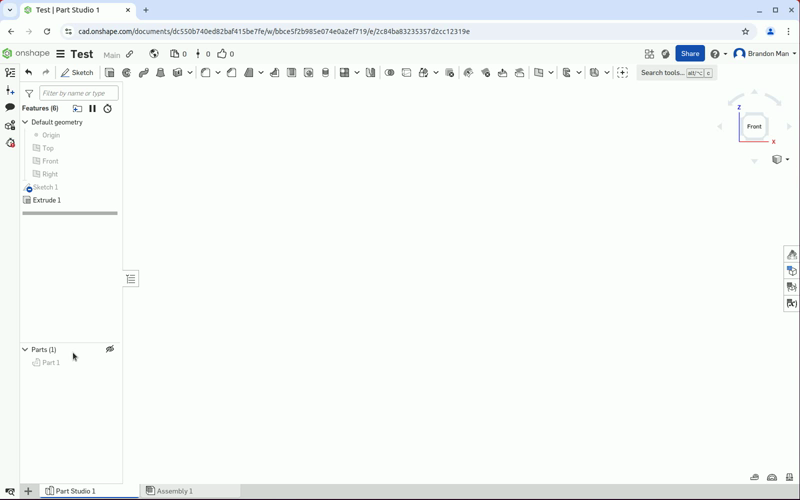
key(left)
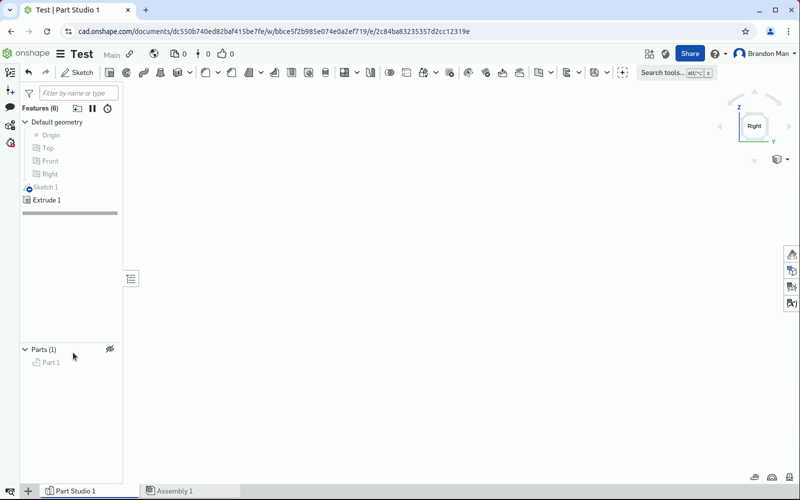
key_up(shift)
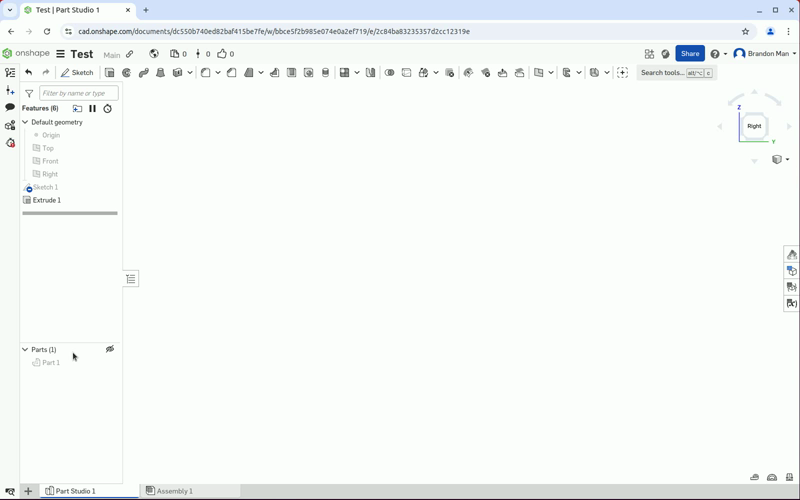
mouse_move(73, 352)
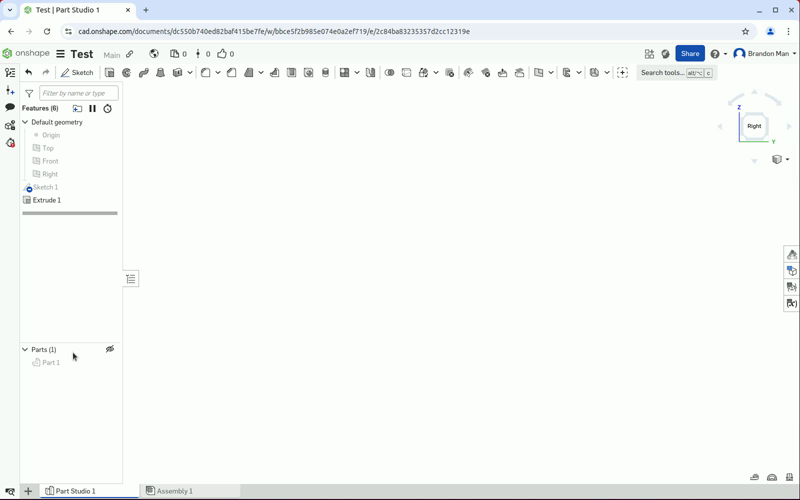
key(shift+y)
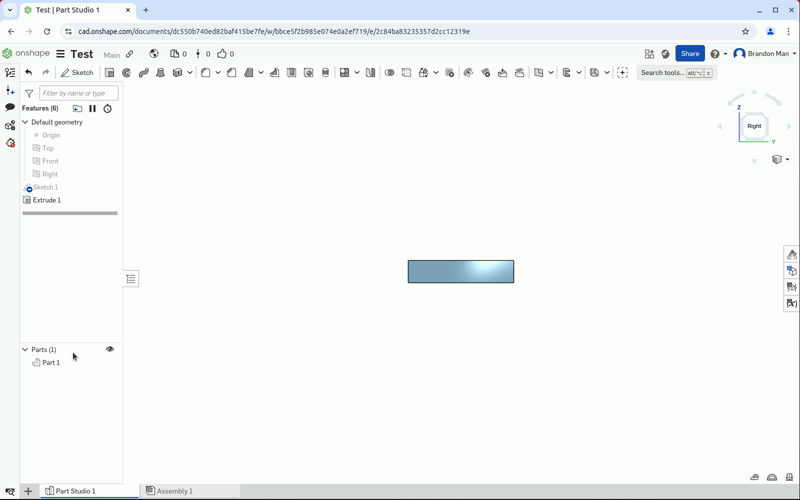
mouse_move(541, 75)
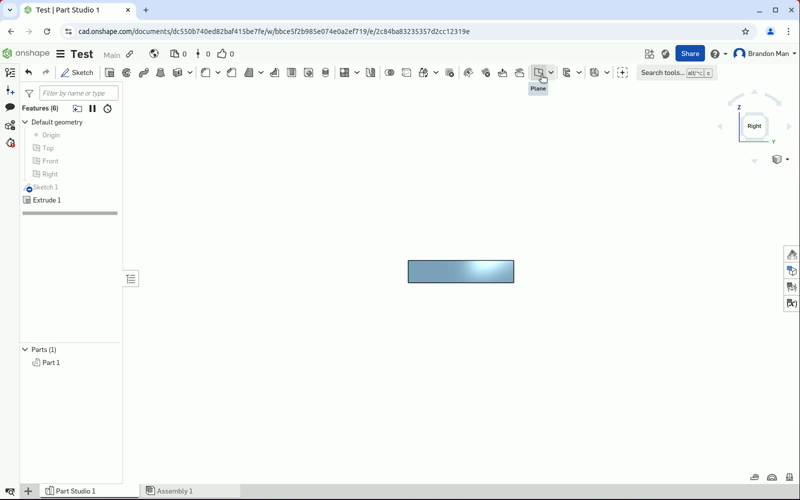
click(541, 75)
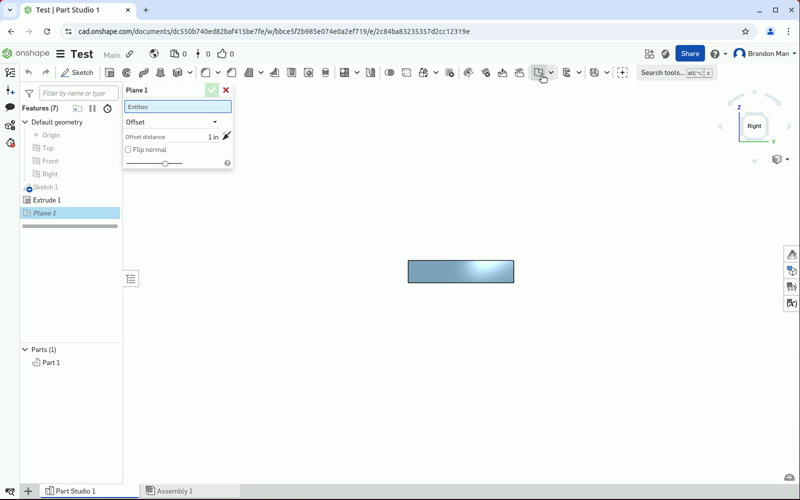
mouse_move(73, 176)
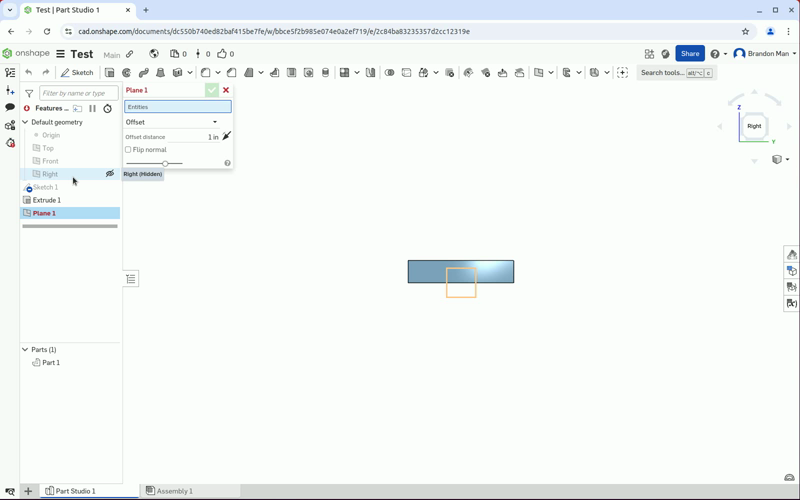
click(73, 176)
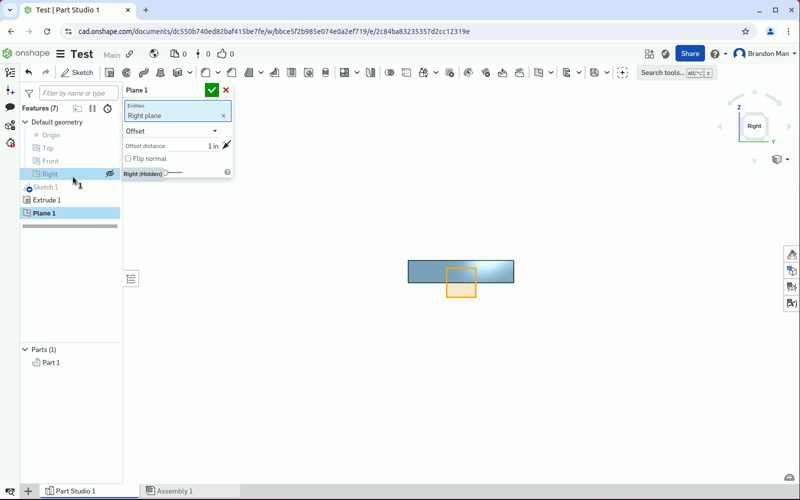
key(tab, 2)
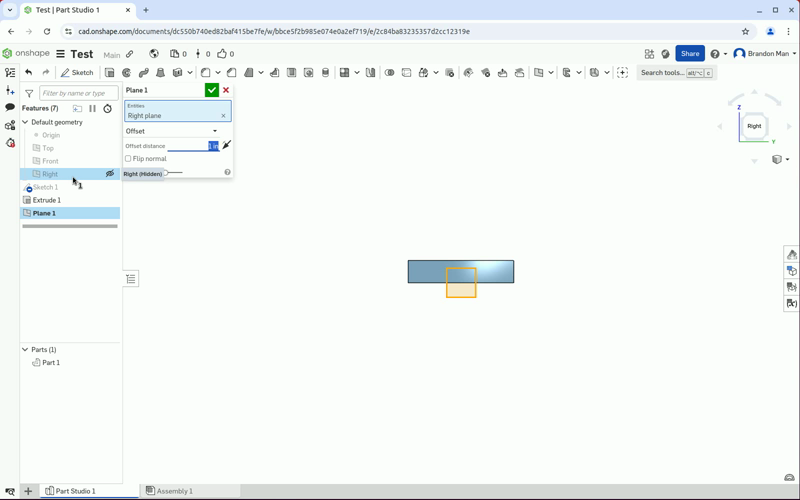
text(22.4)
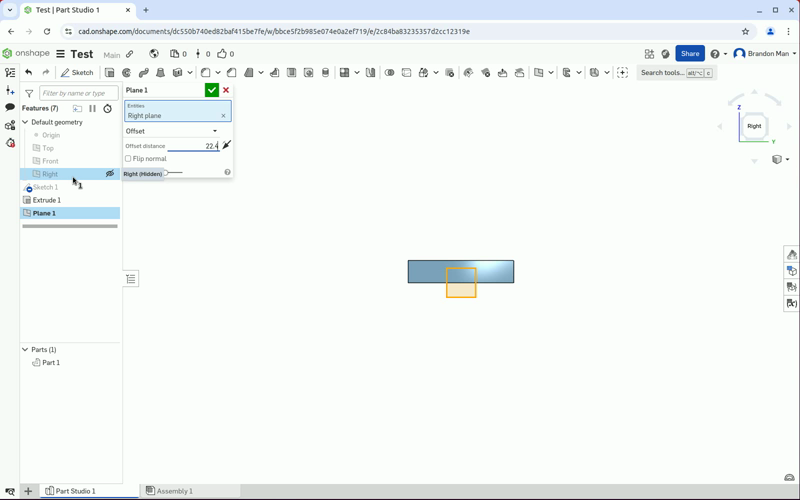
key(enter, 2)
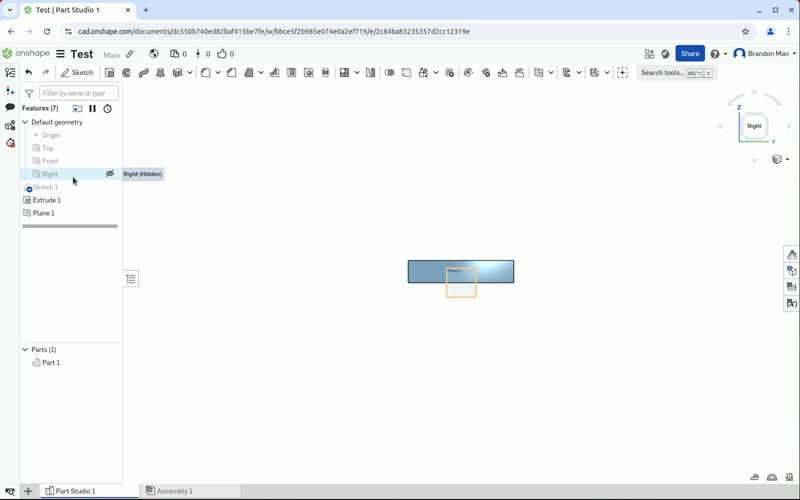
key(shift+s)
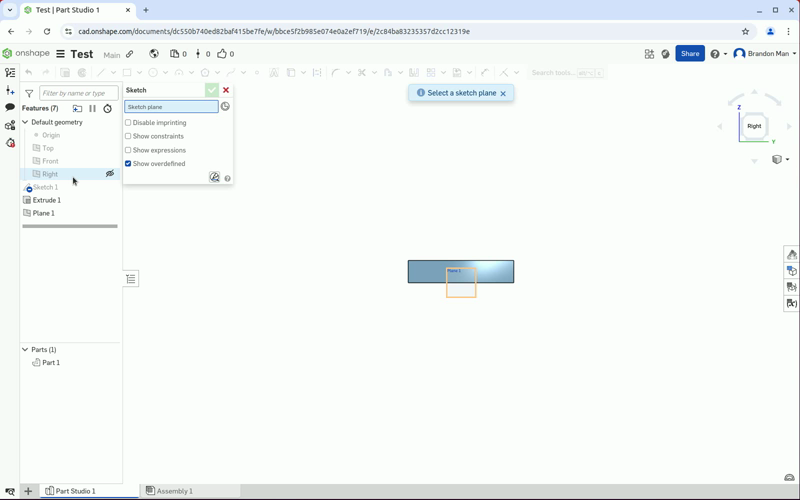
mouse_move(73, 215)
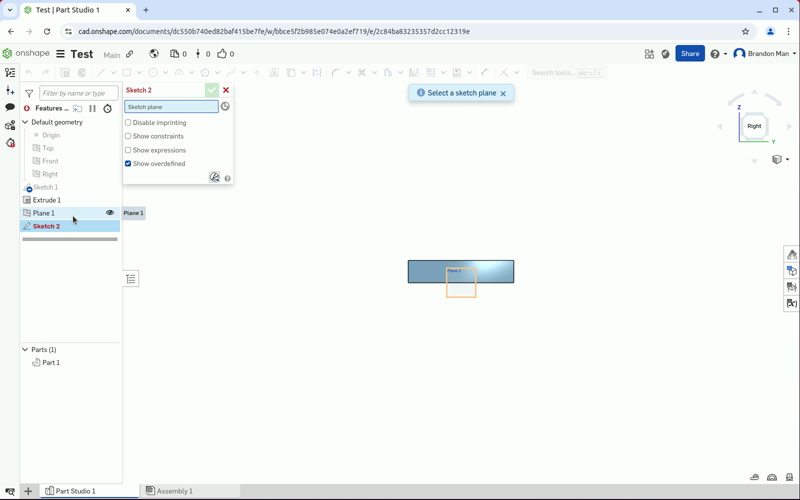
click(73, 215)
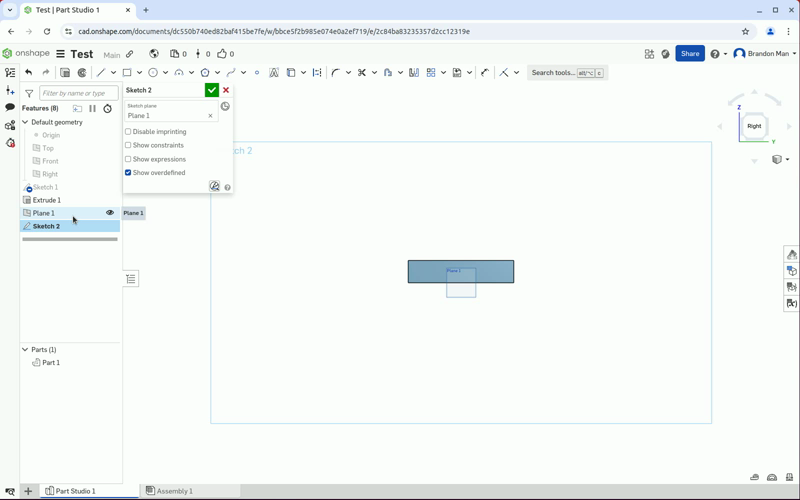
mouse_move(73, 352)
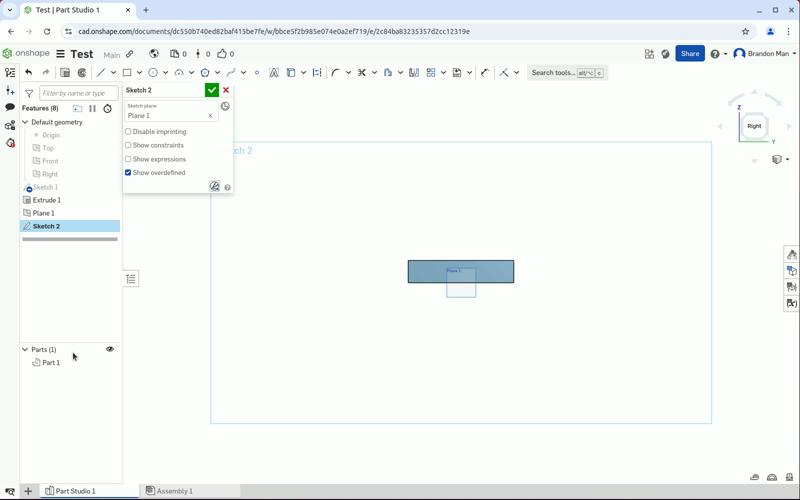
key(y)
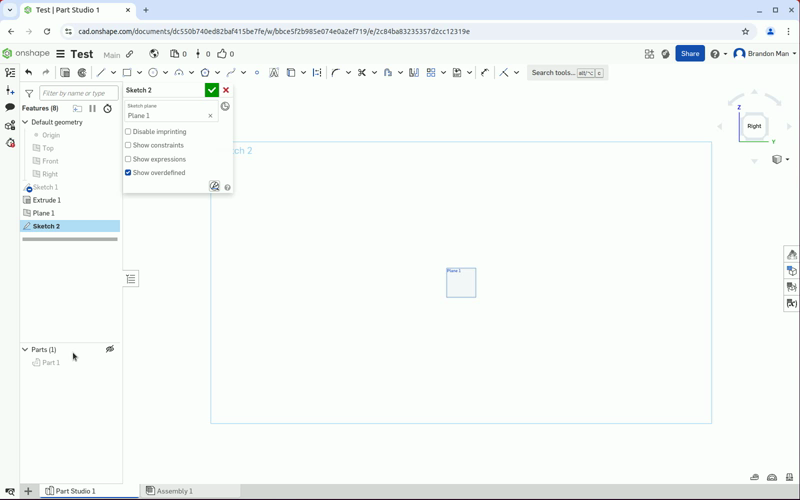
key(l)
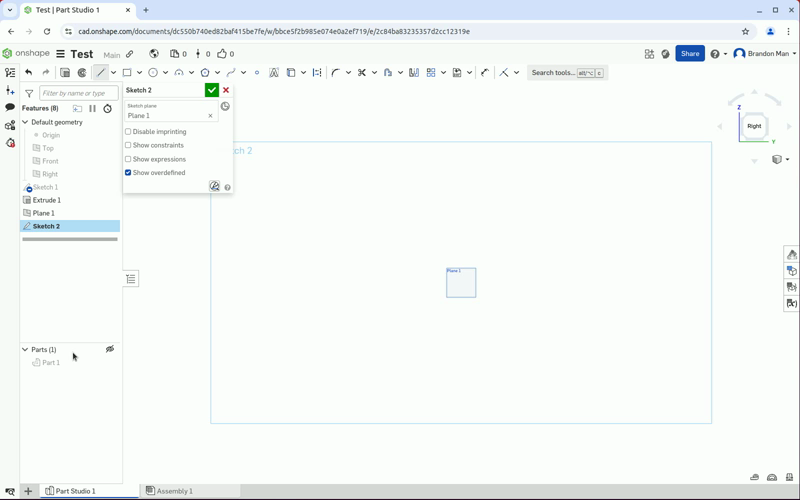
key_down(shift)
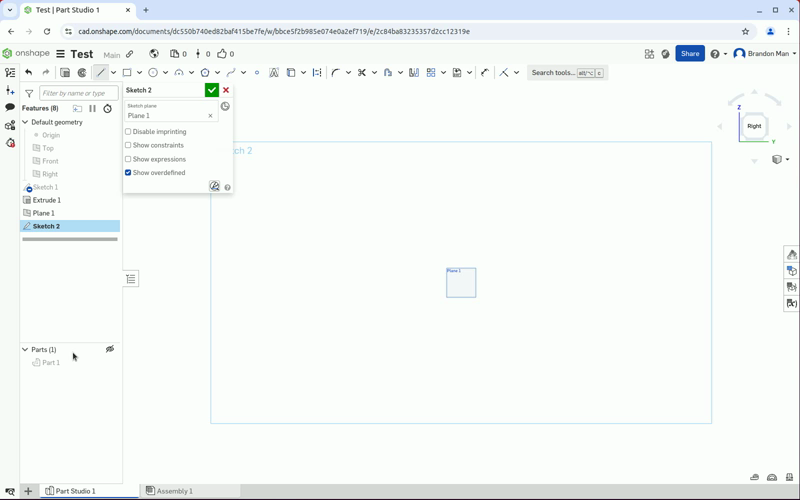
mouse_move(407, 282)
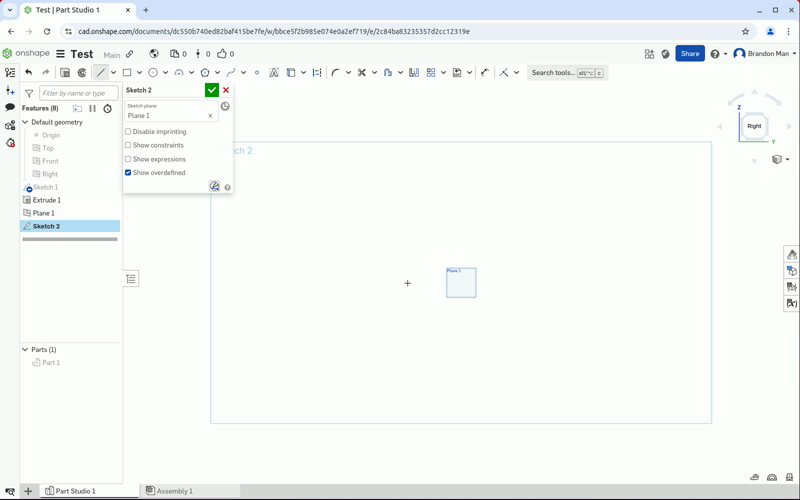
click(407, 282)
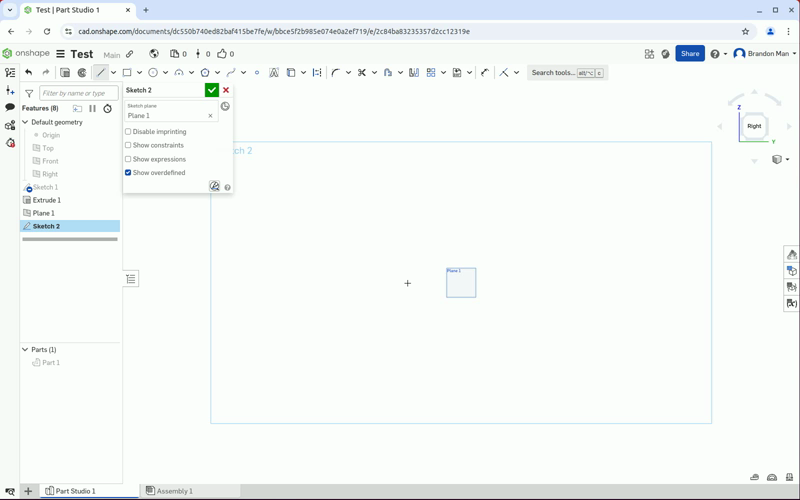
key_up(shift)
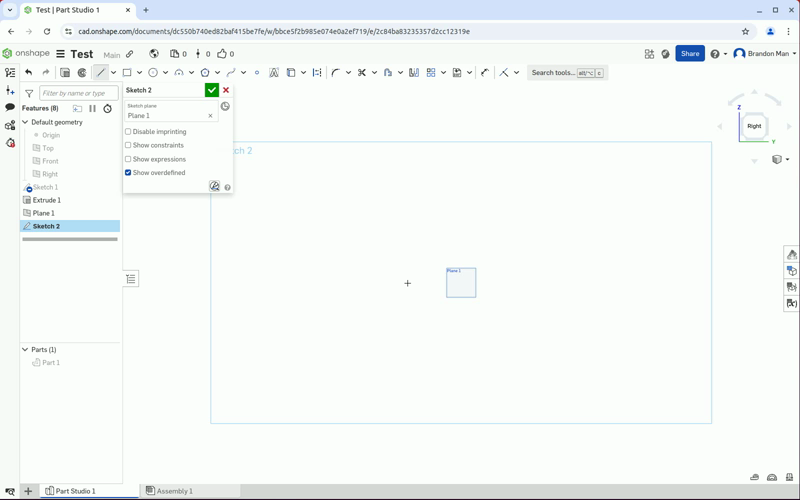
key_down(shift)
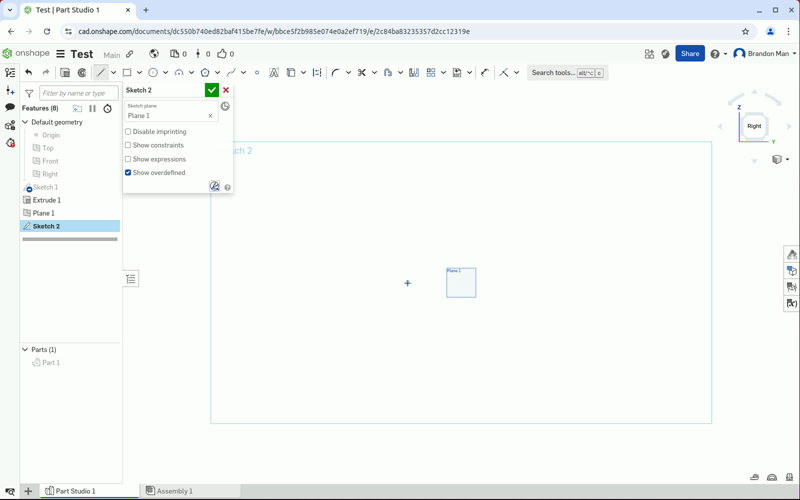
mouse_move(513, 282)
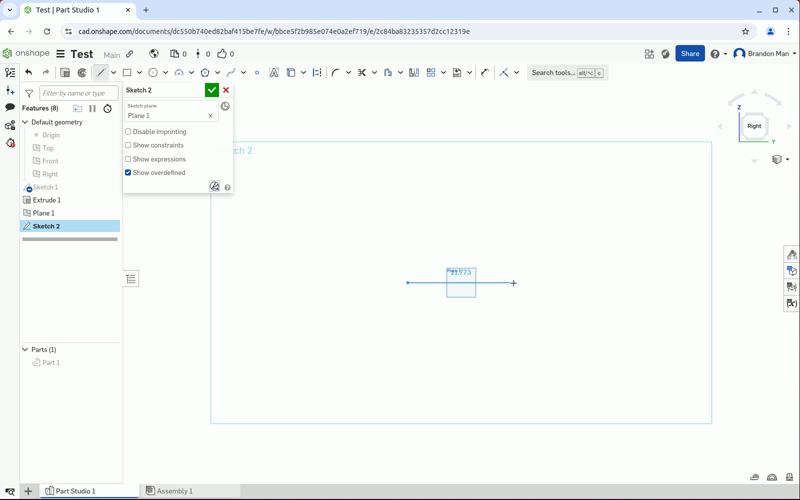
click(513, 282)
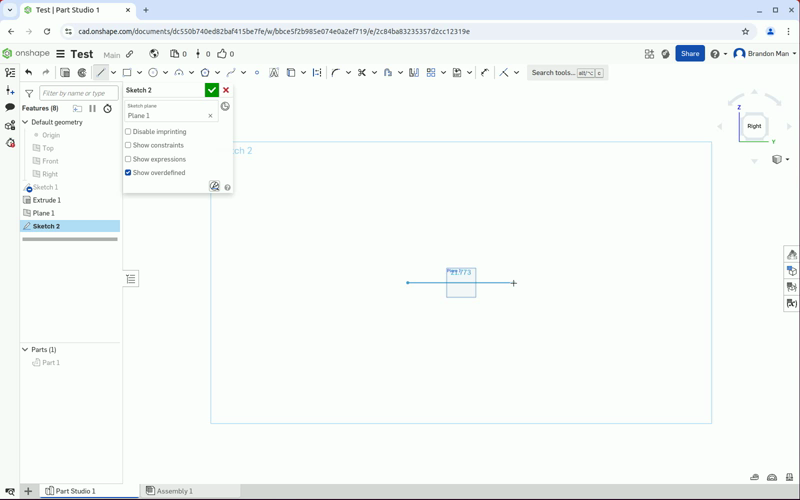
key_up(shift)
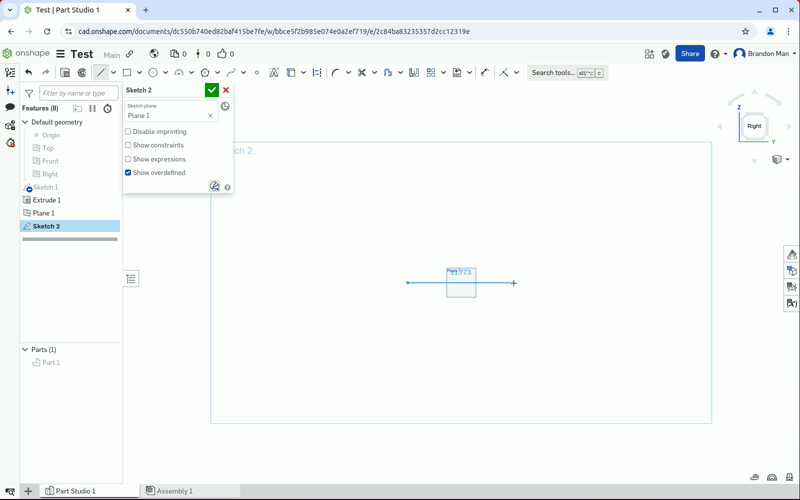
key_down(shift)
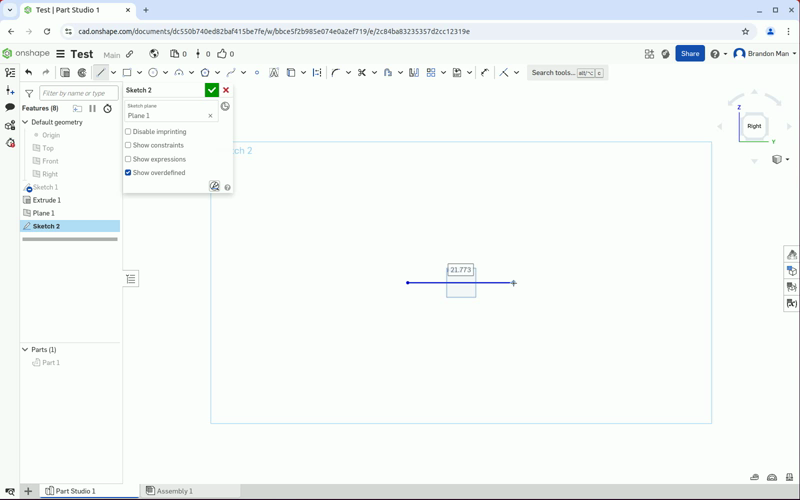
mouse_move(543, 282)
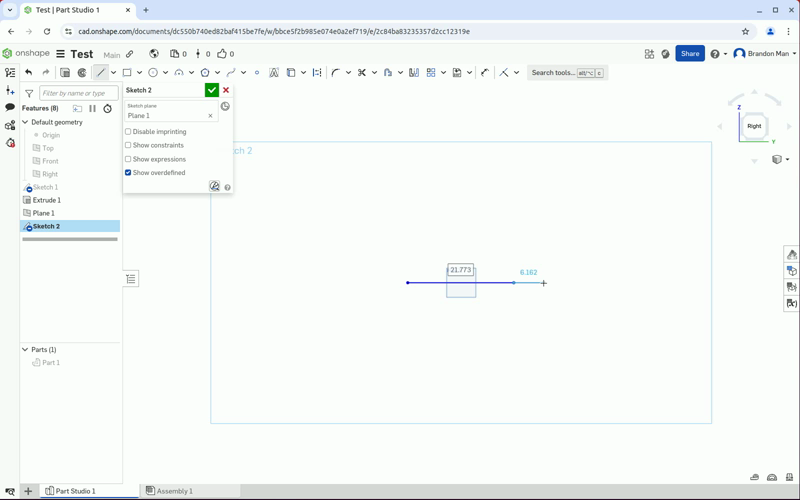
mouse_move(513, 260)
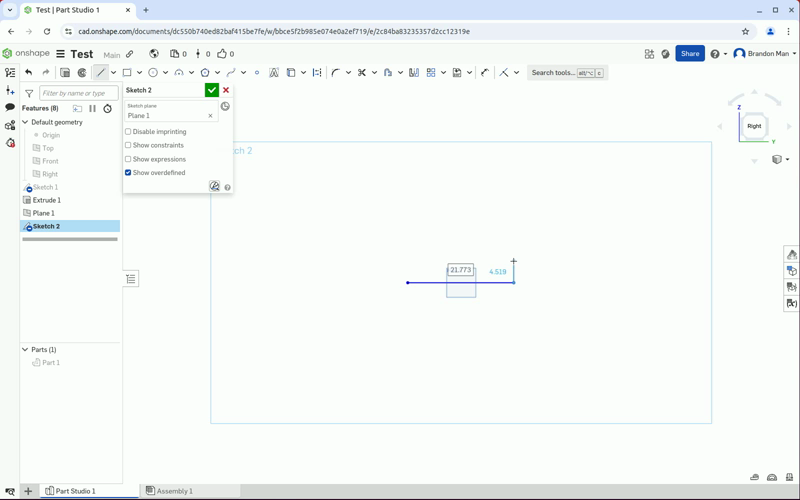
click(513, 260)
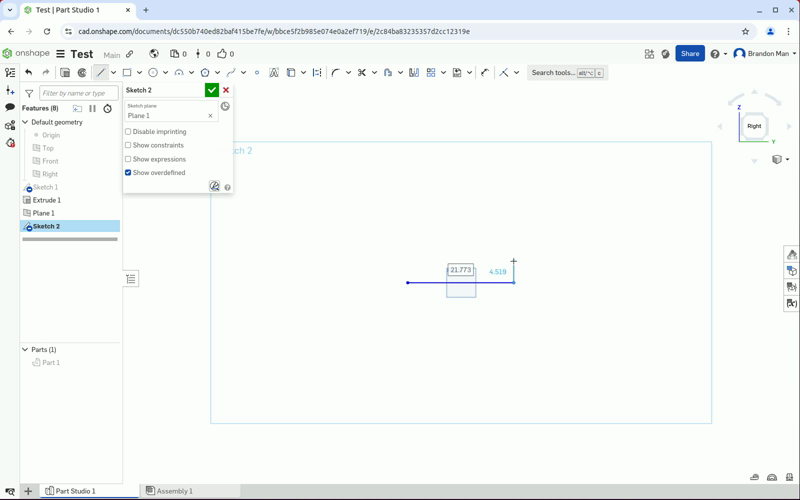
key_up(shift)
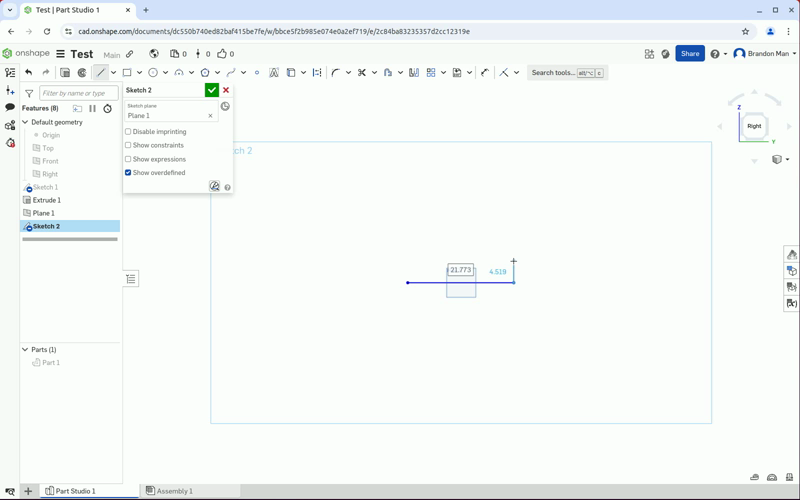
key_down(shift)
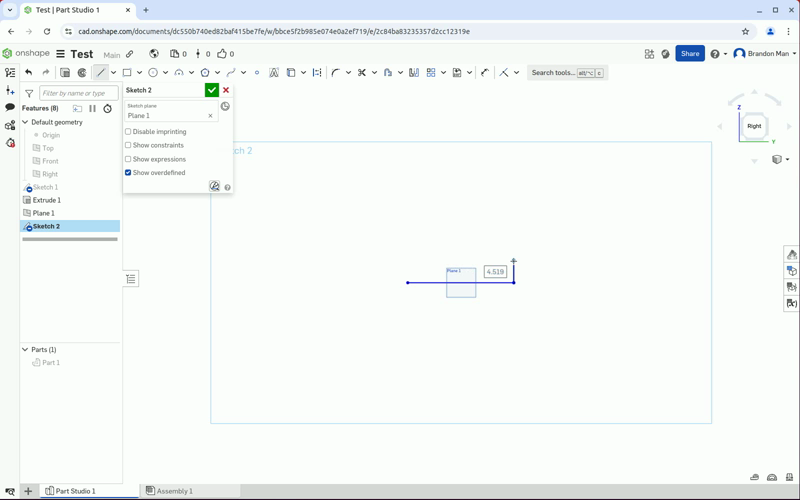
mouse_move(407, 260)
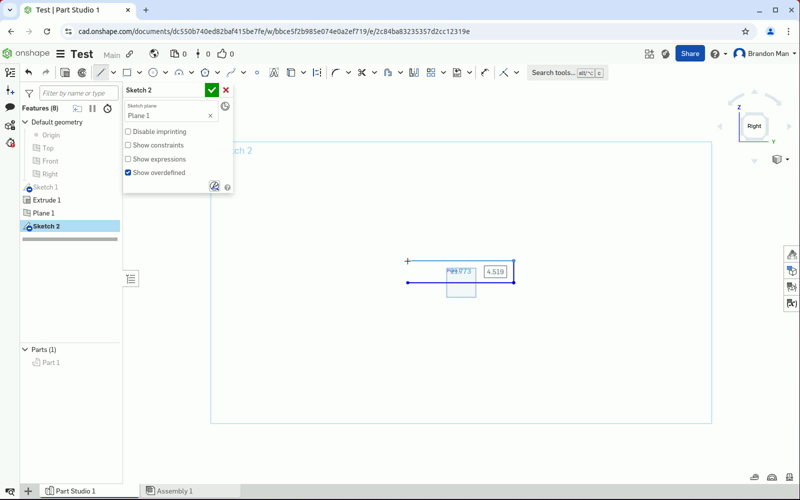
click(407, 260)
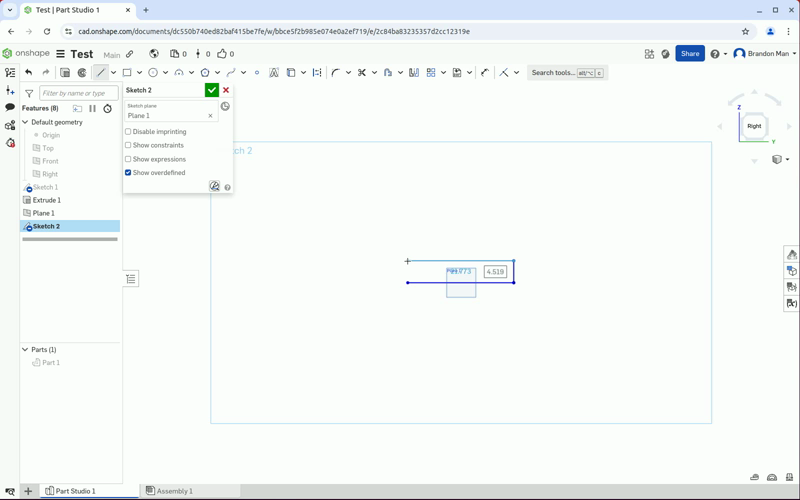
key_up(shift)
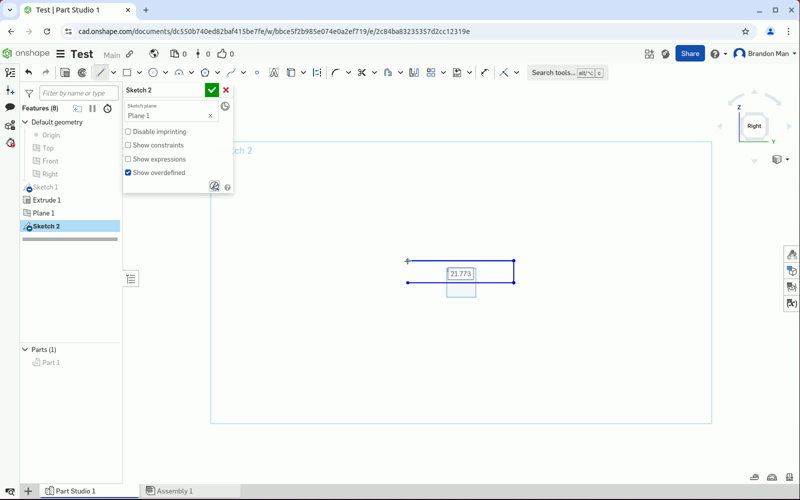
mouse_move(437, 260)
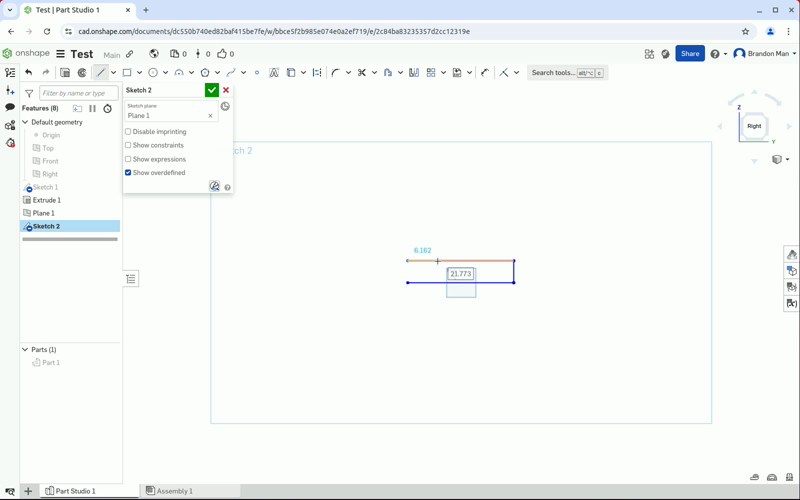
key_down(shift)
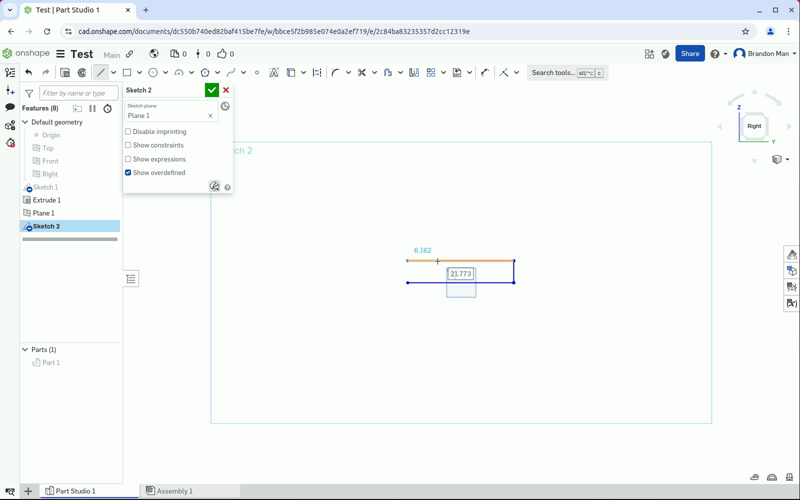
mouse_move(407, 282)
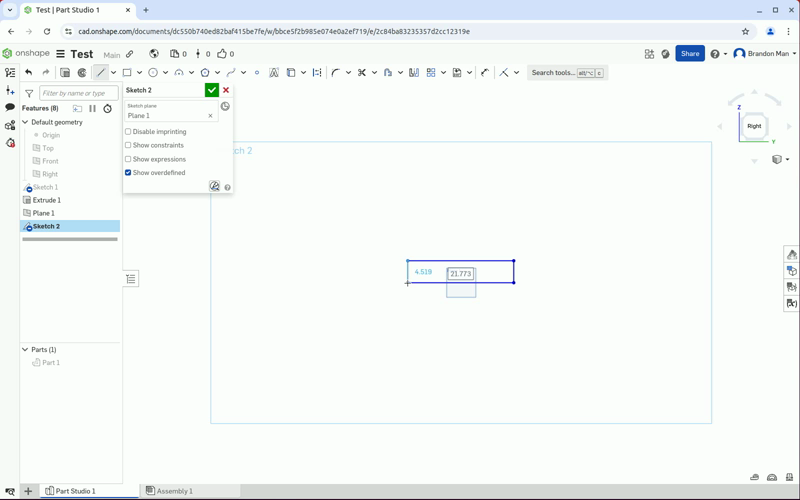
key_up(shift)
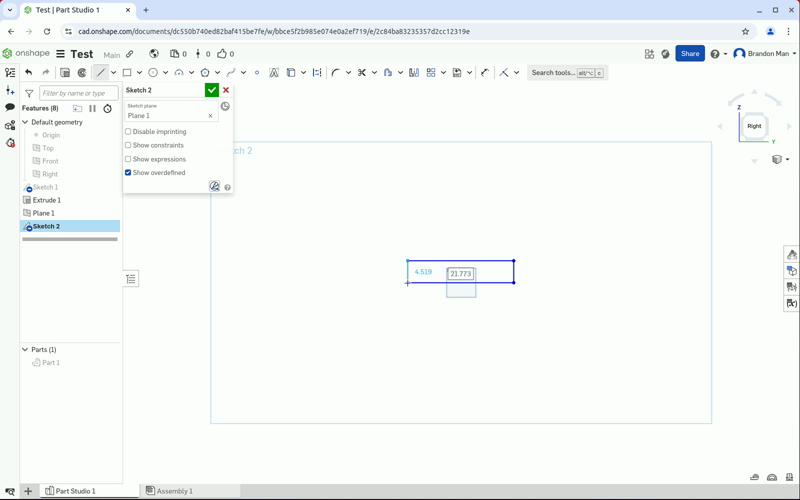
click(407, 282)
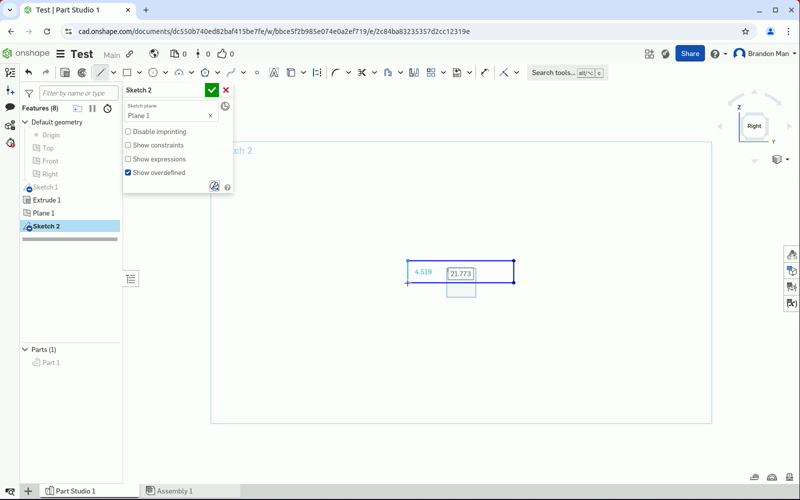
key(esc)
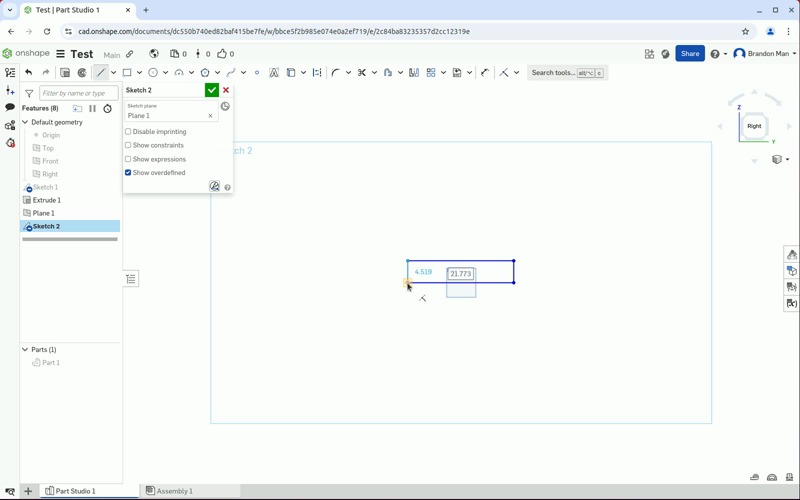
mouse_move(419, 265)
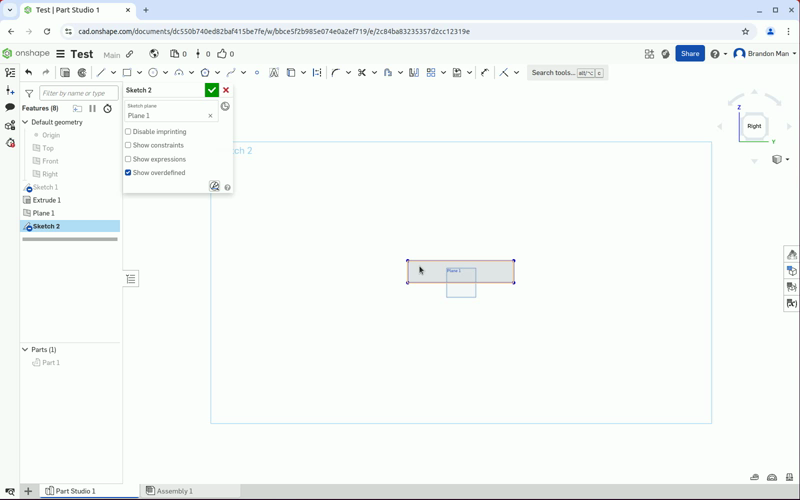
click(419, 265)
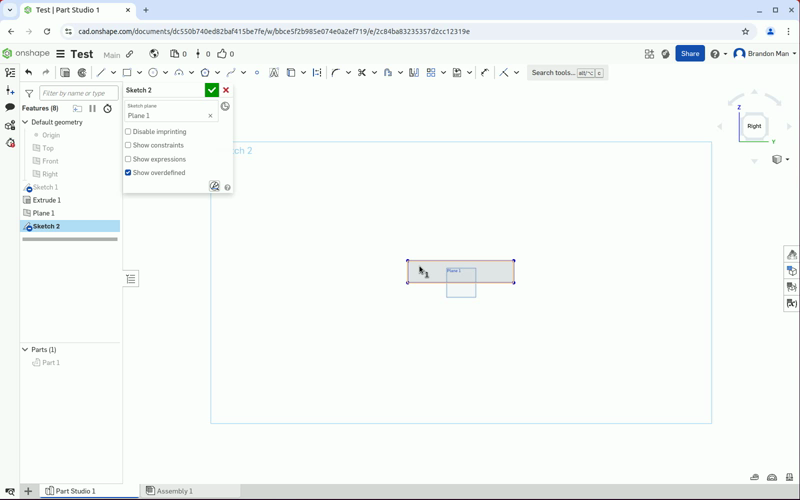
mouse_move(73, 352)
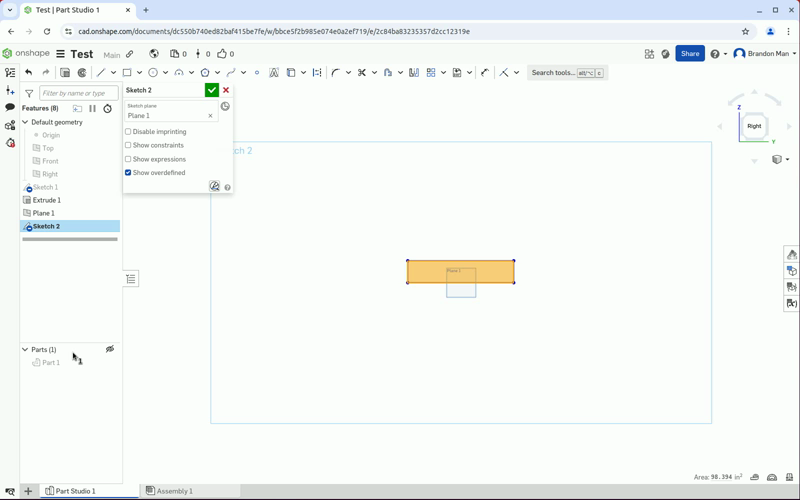
key(shift+y)
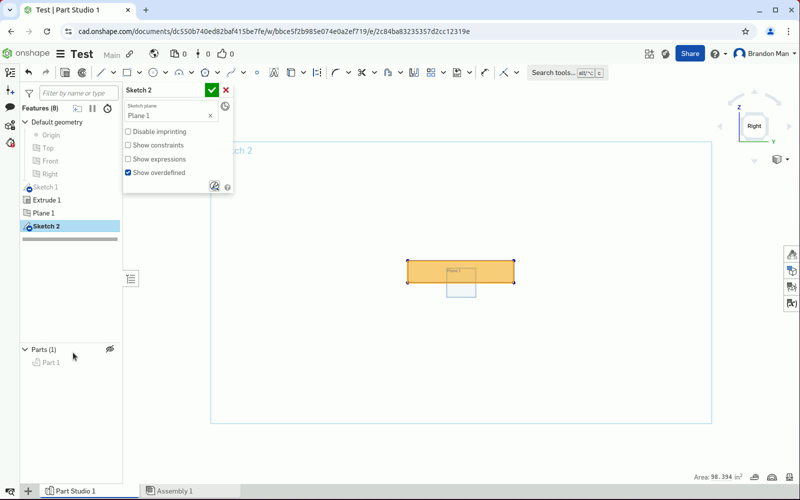
key(shift+e)
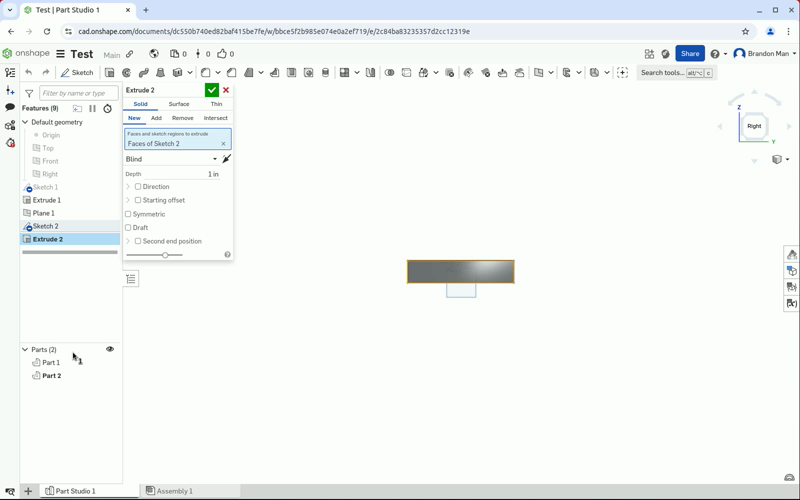
mouse_move(143, 106)
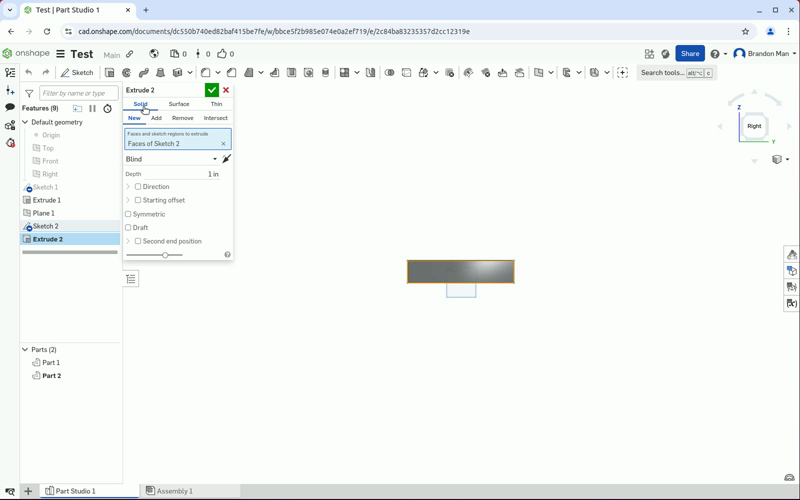
click(143, 106)
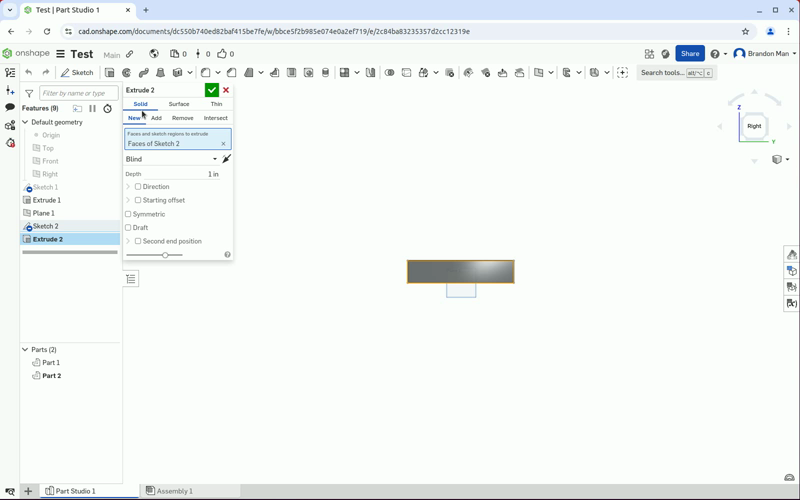
mouse_move(137, 120)
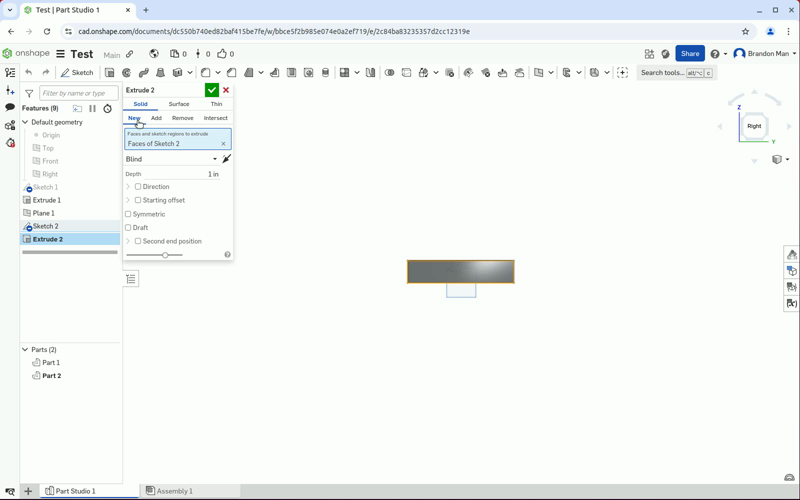
click(137, 120)
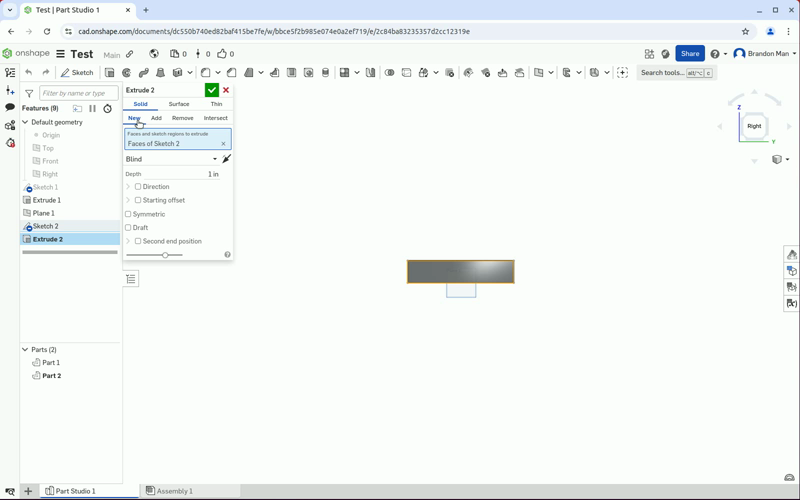
key(tab, 4)
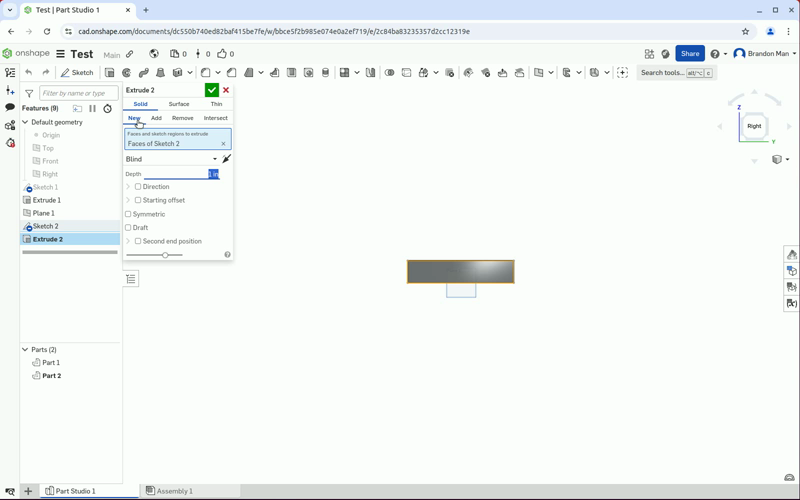
text(0.722)
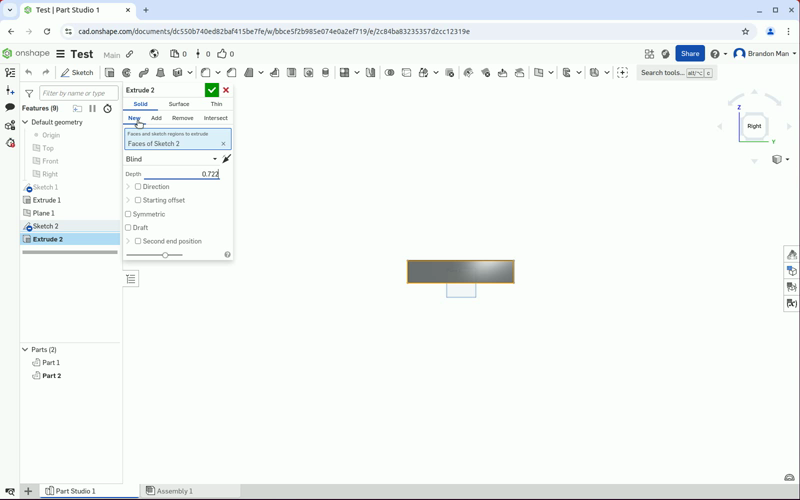
key(enter)
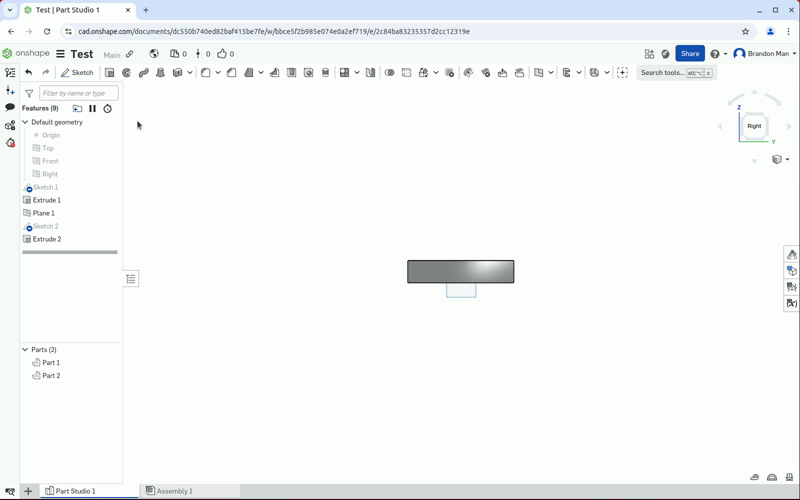
key(shift+h)
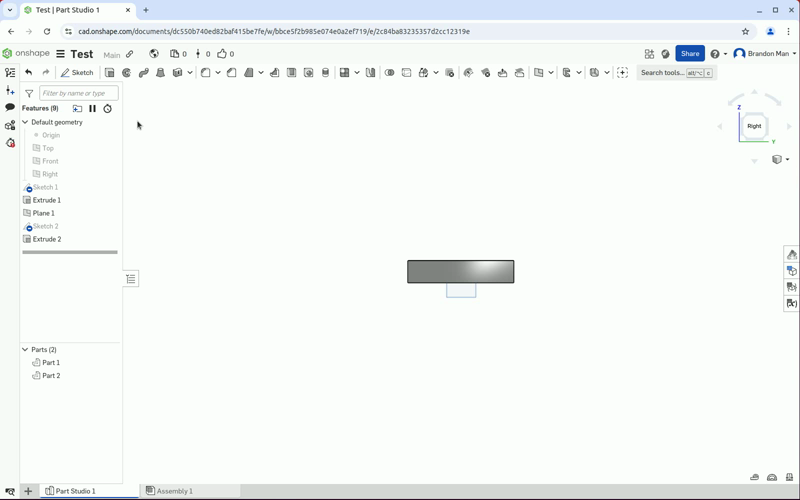
key(shift+h)
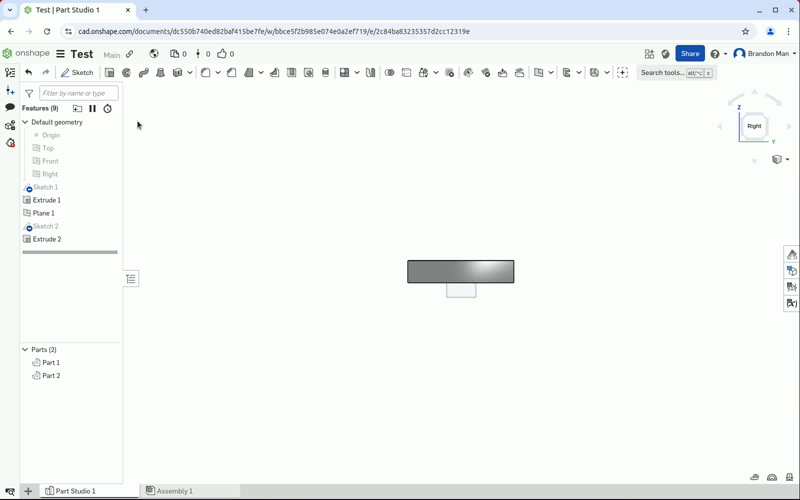
mouse_move(73, 189)
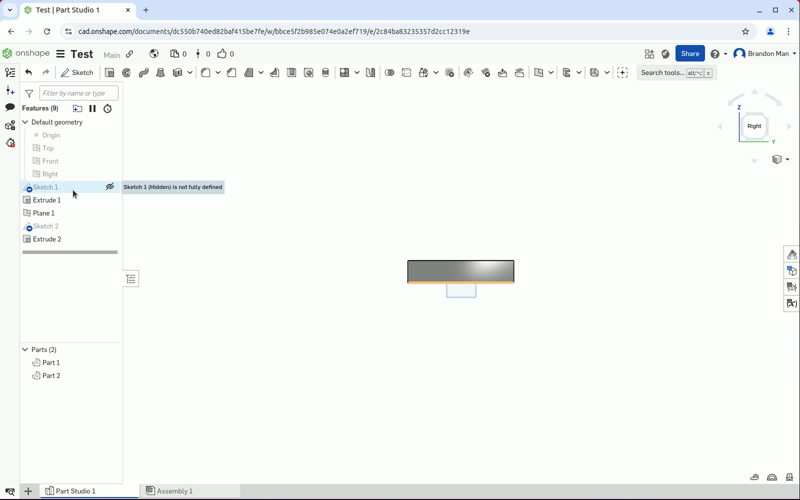
click(73, 189)
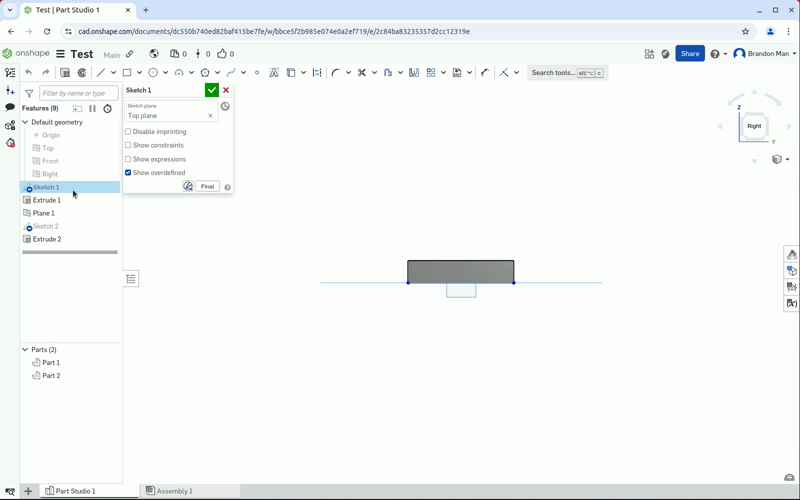
mouse_move(229, 92)
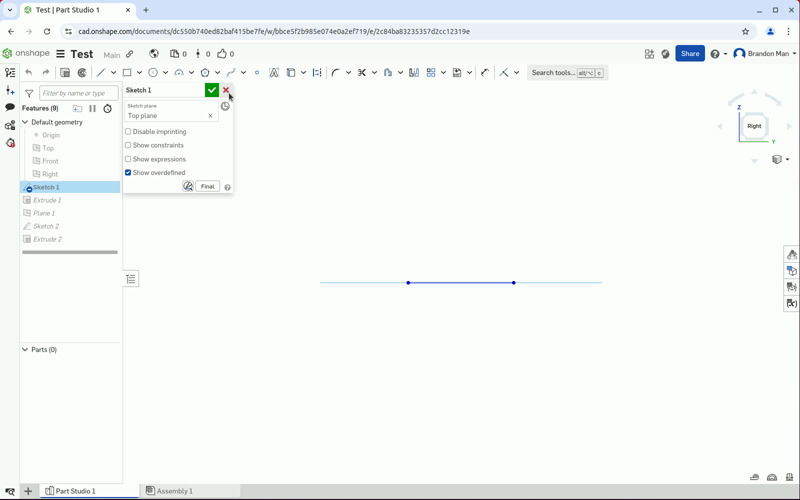
click(229, 92)
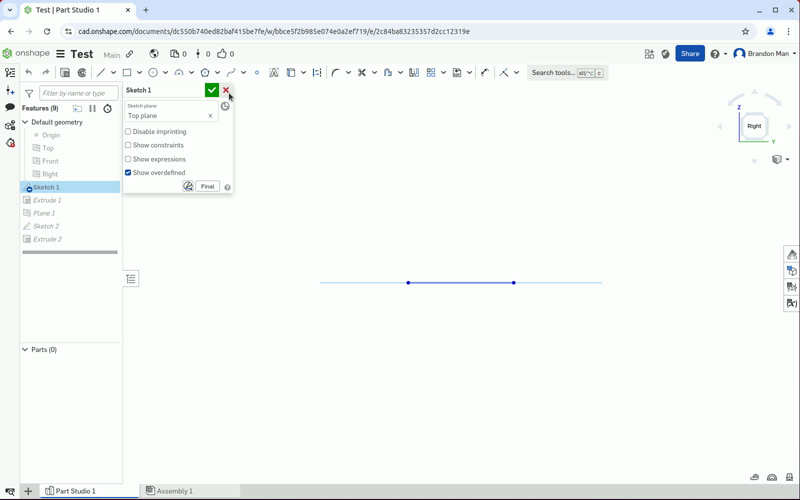
key(shift+s)
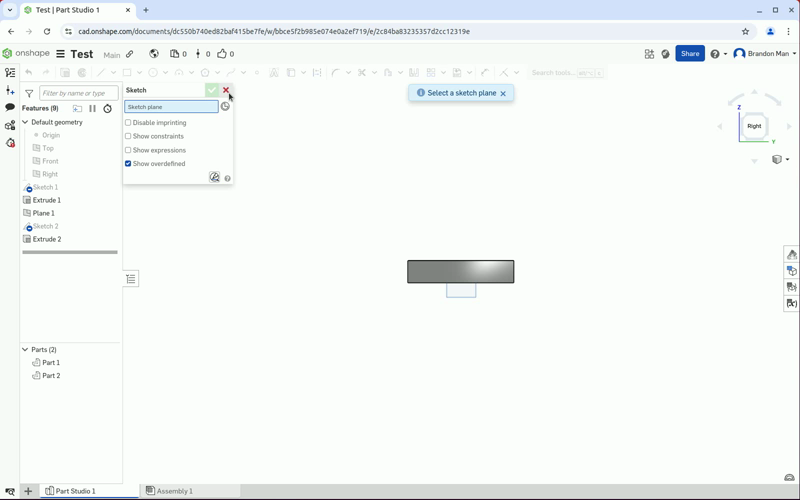
mouse_move(73, 215)
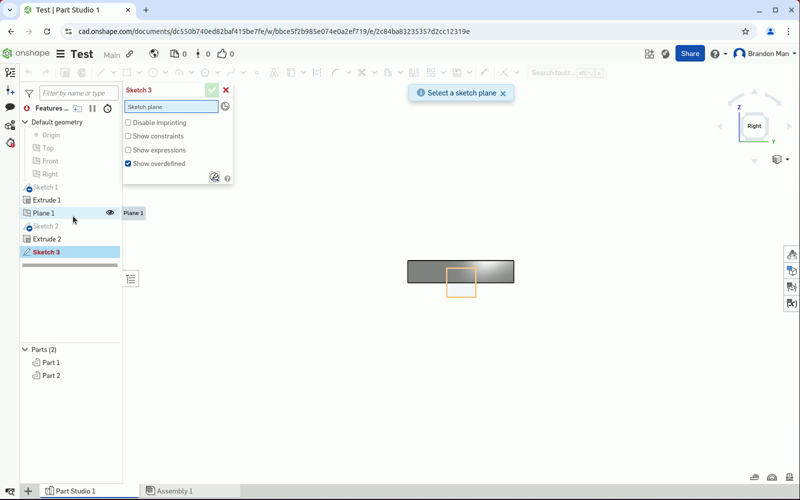
click(73, 215)
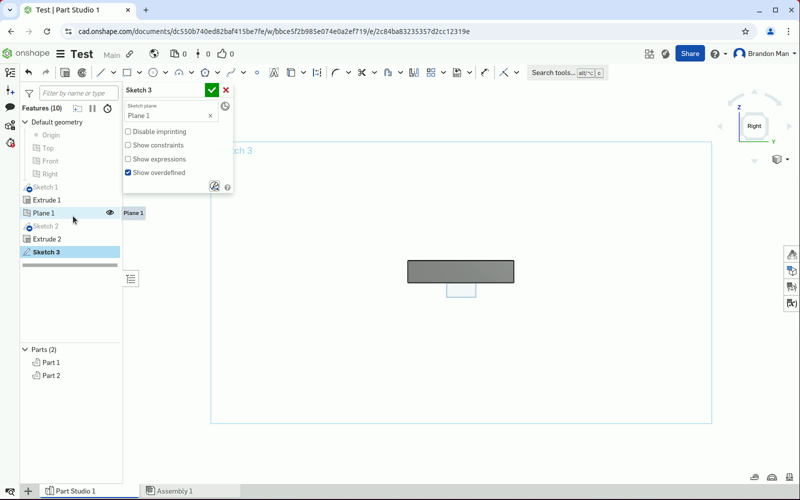
mouse_move(73, 352)
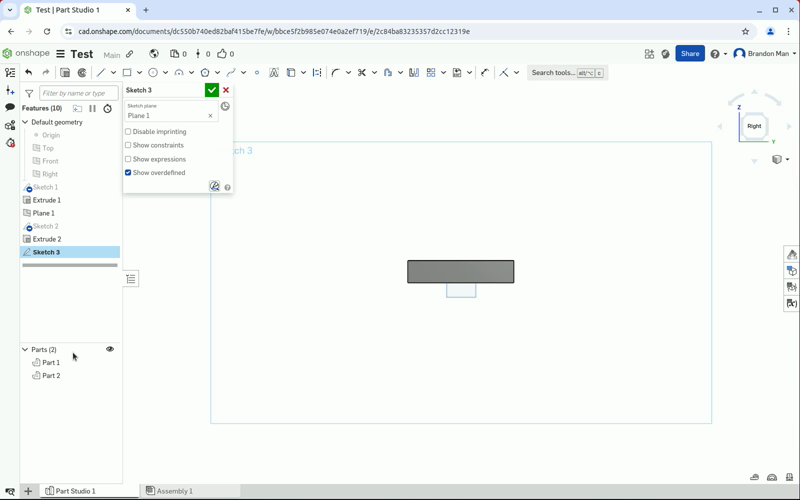
key(y)
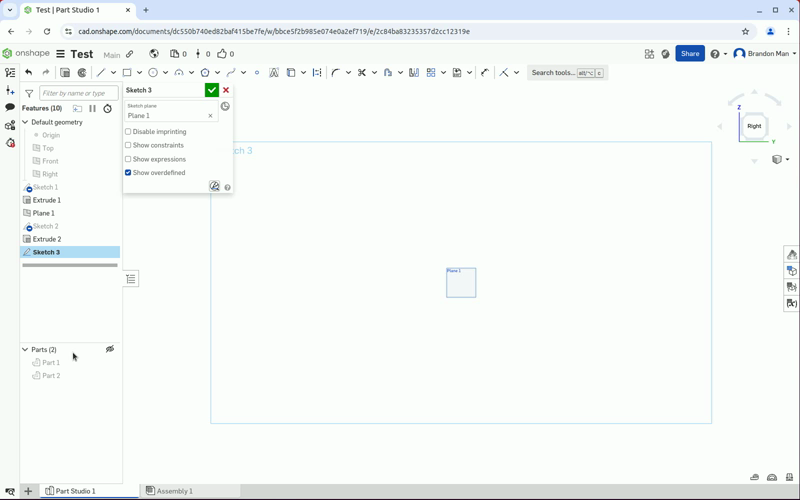
key(l)
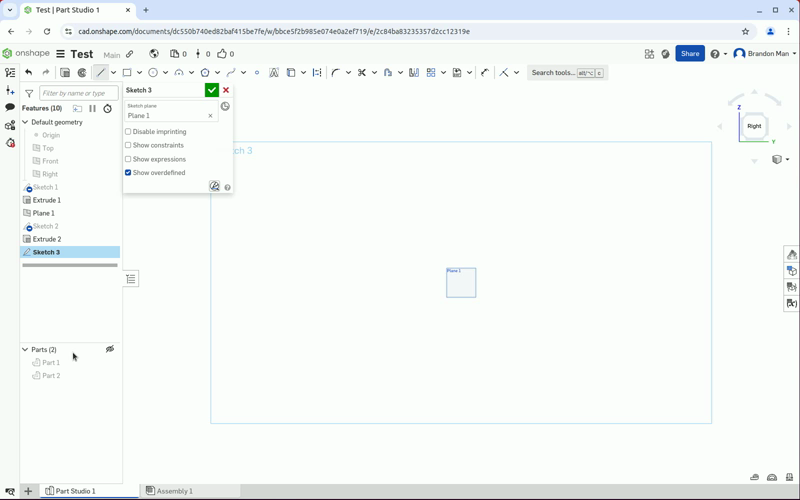
key_down(shift)
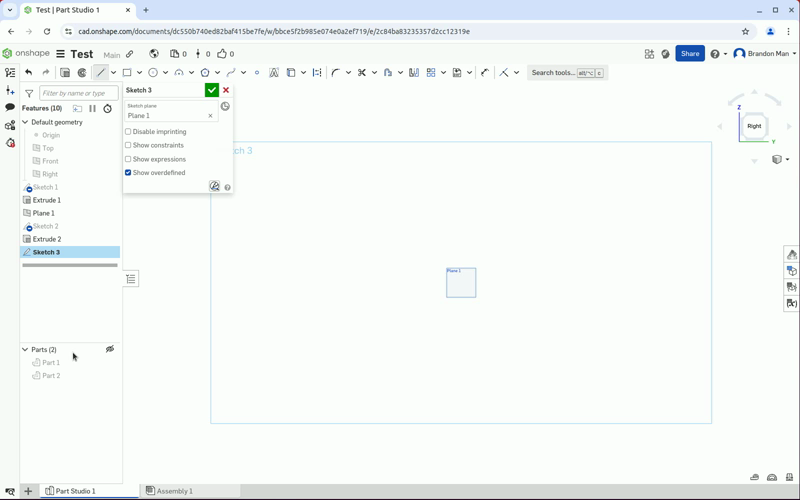
mouse_move(407, 260)
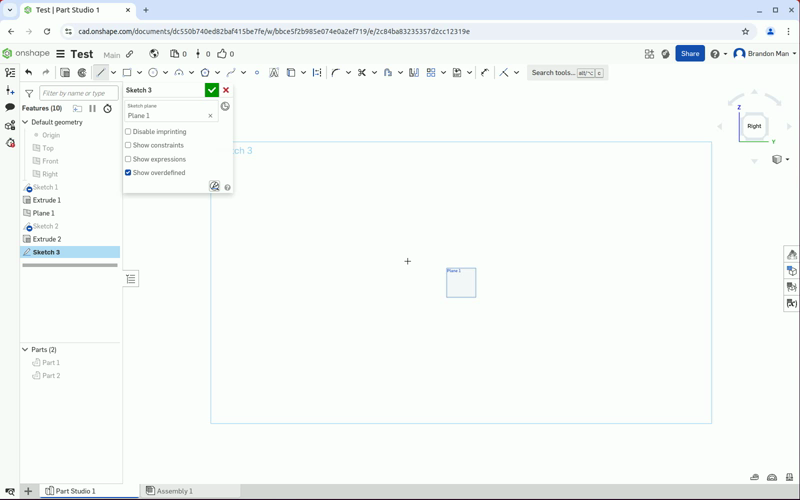
click(407, 260)
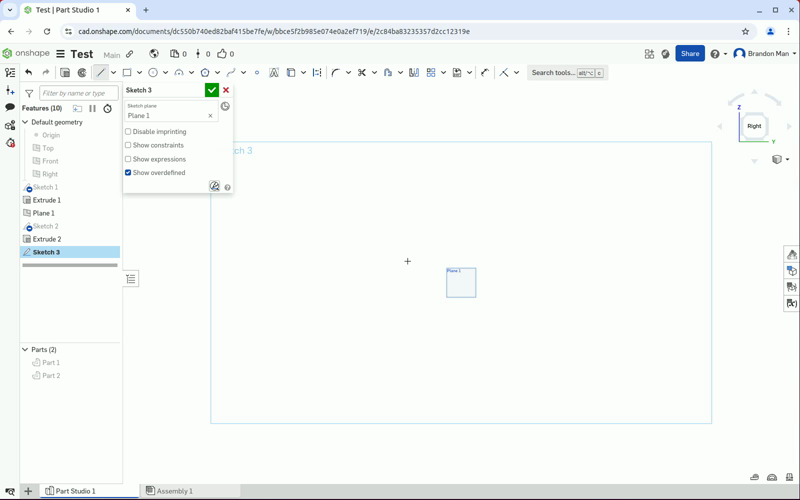
key_up(shift)
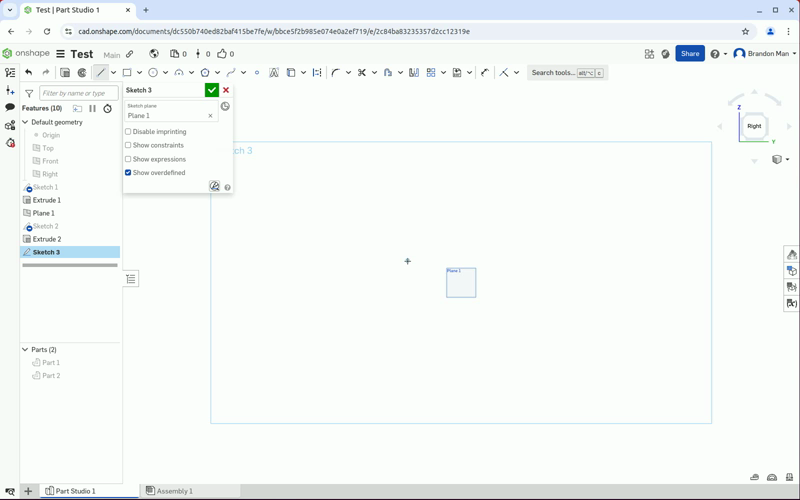
key_down(shift)
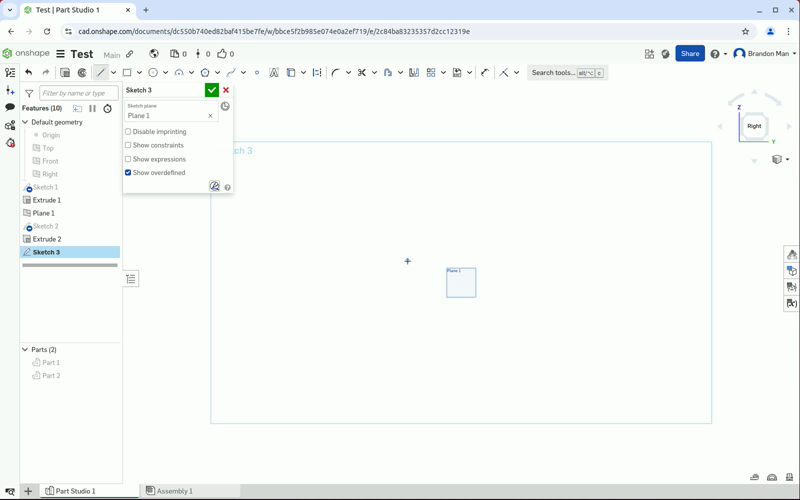
mouse_move(513, 260)
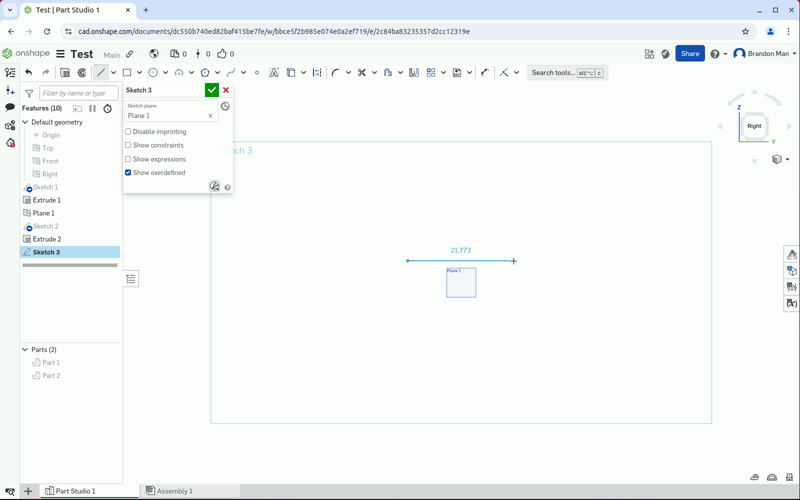
click(513, 260)
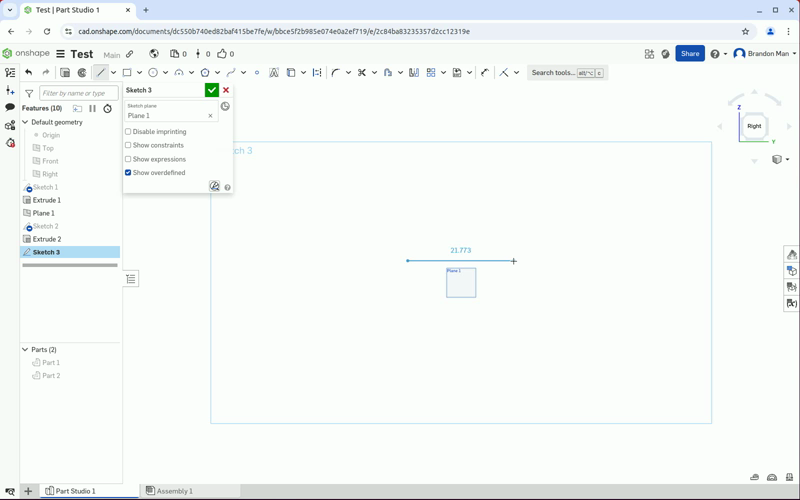
key_up(shift)
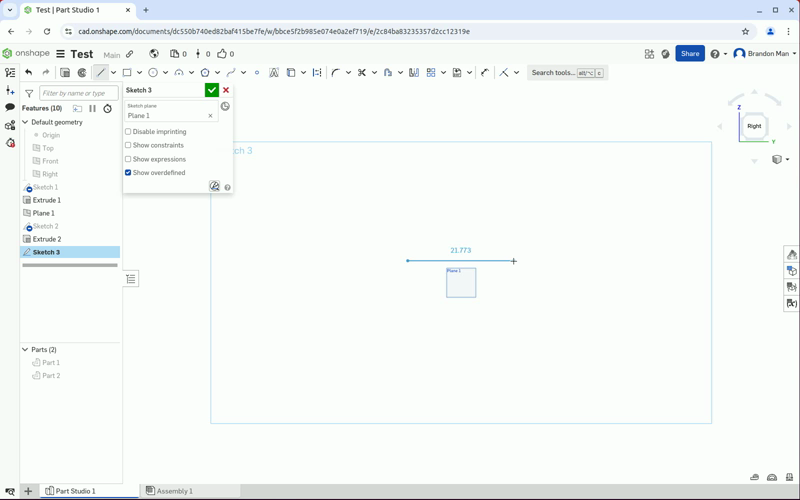
key_down(shift)
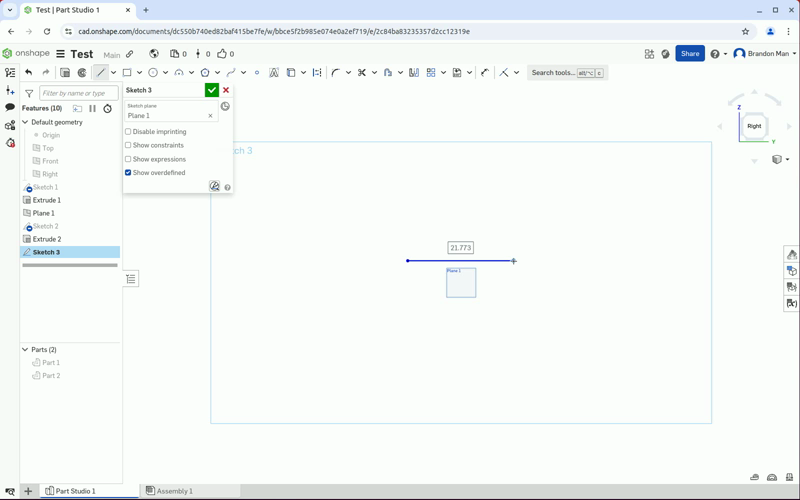
mouse_move(543, 260)
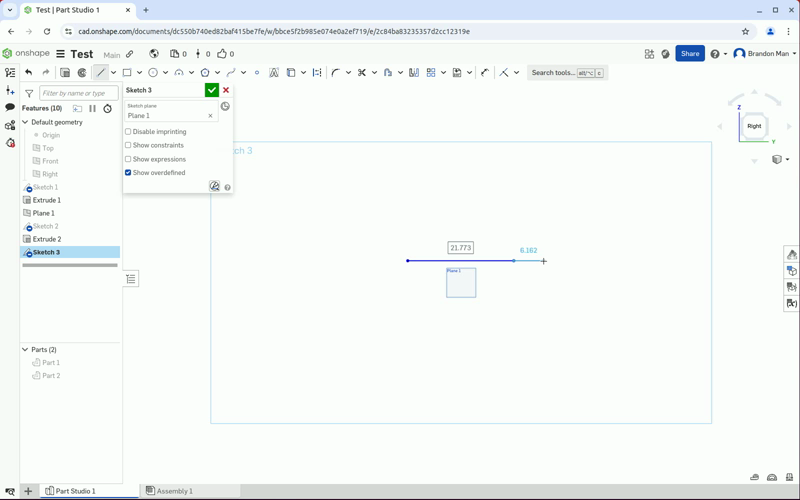
mouse_move(513, 257)
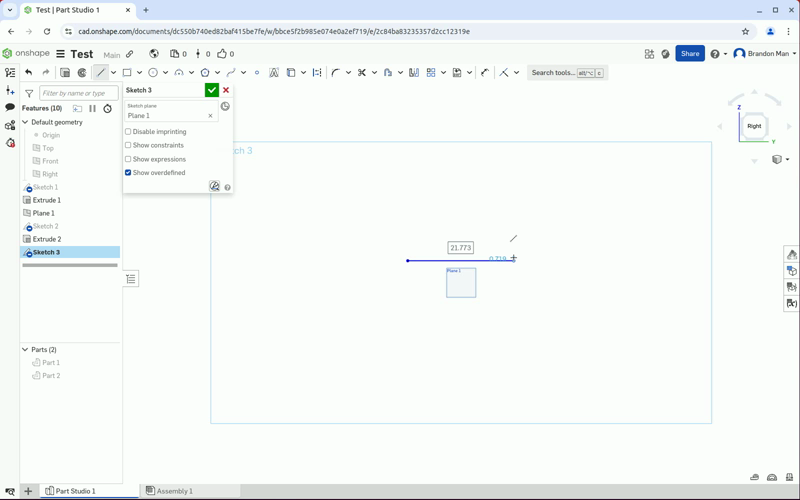
scroll(6)
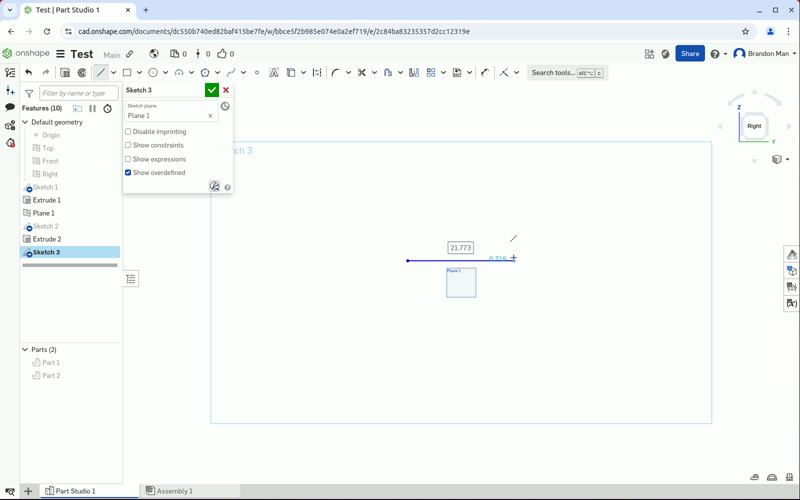
scroll(6)
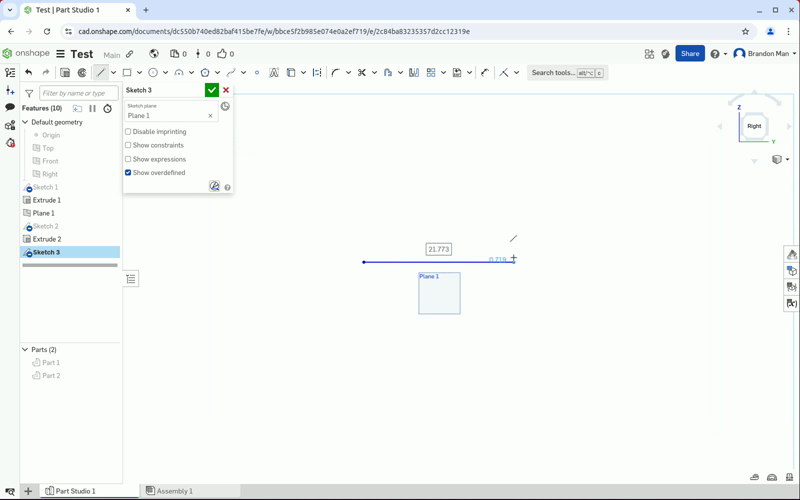
scroll(6)
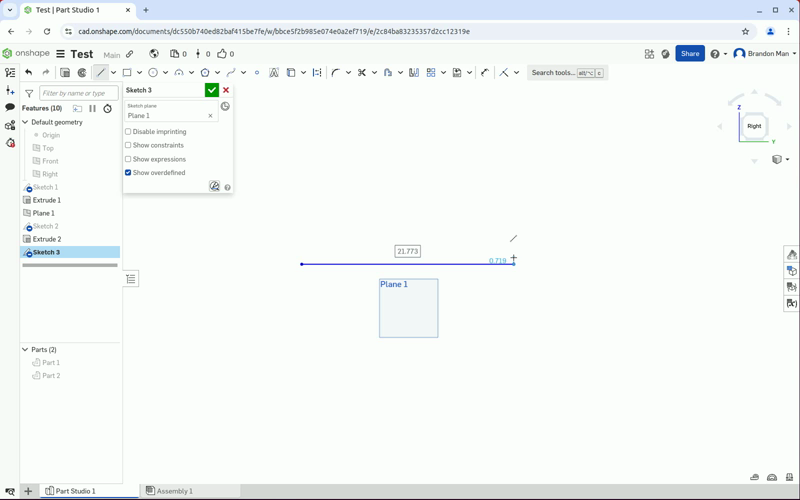
scroll(6)
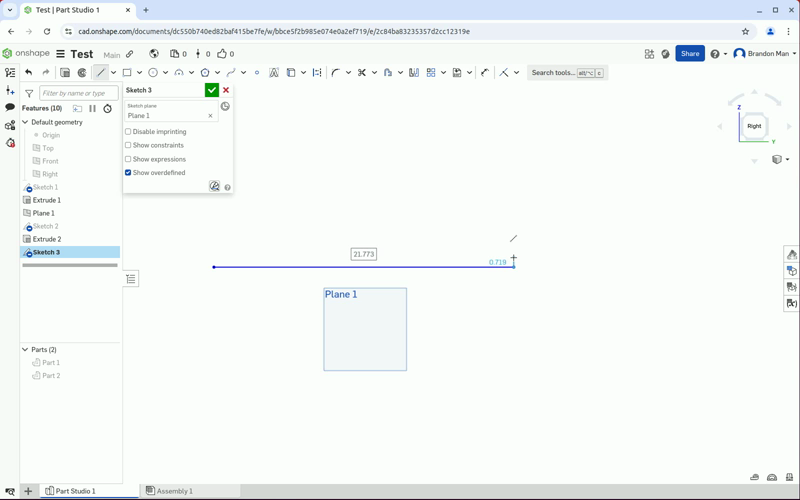
scroll(6)
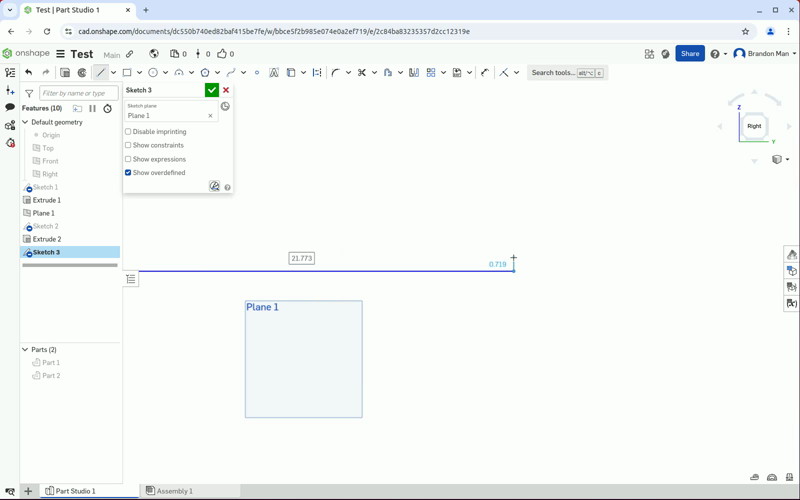
scroll(6)
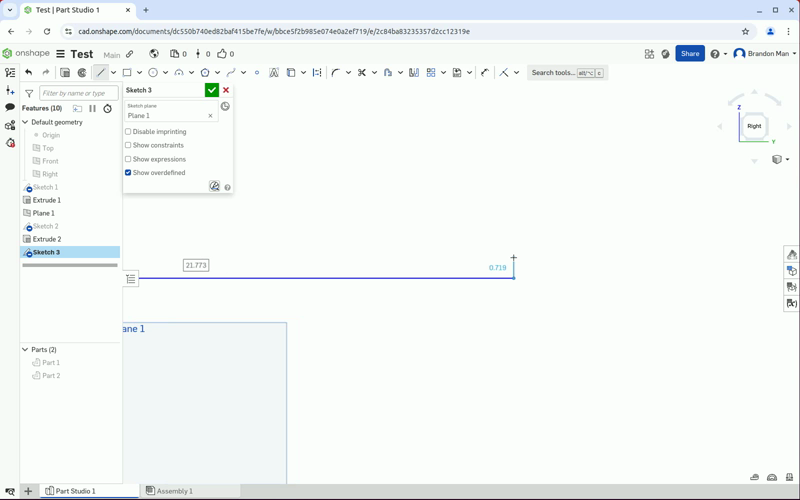
scroll(6)
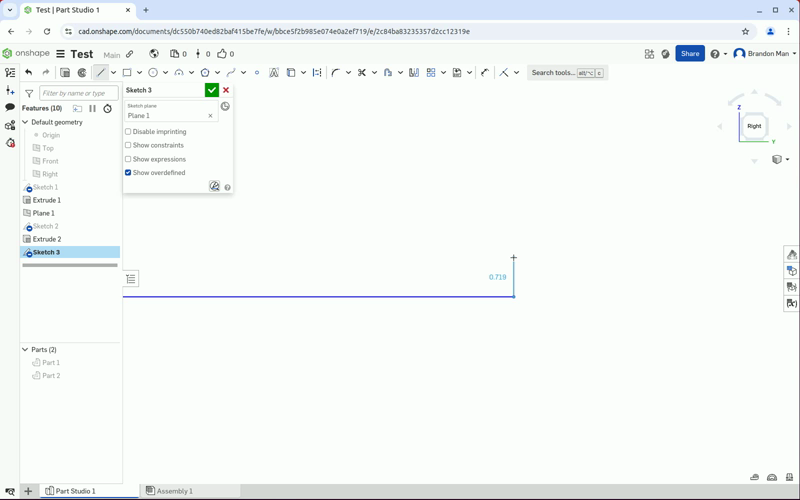
click(513, 257)
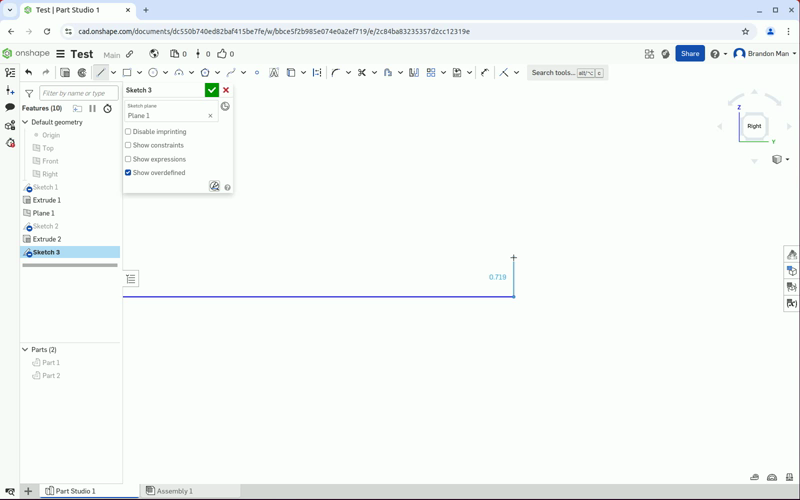
scroll(-6)
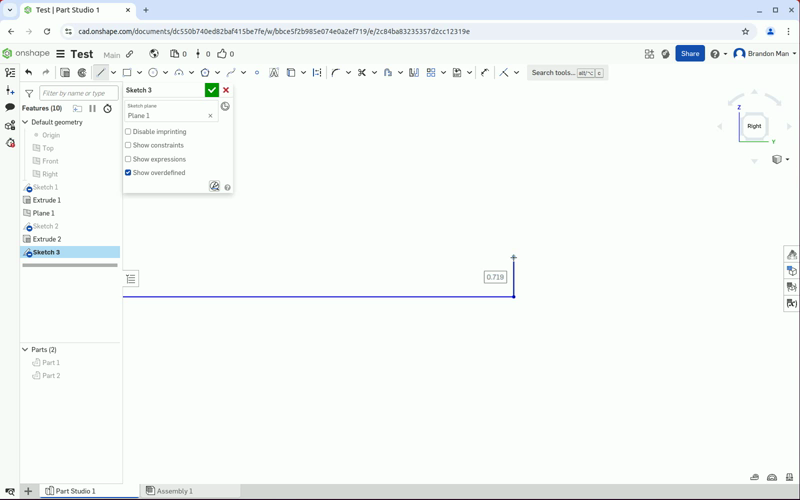
scroll(-6)
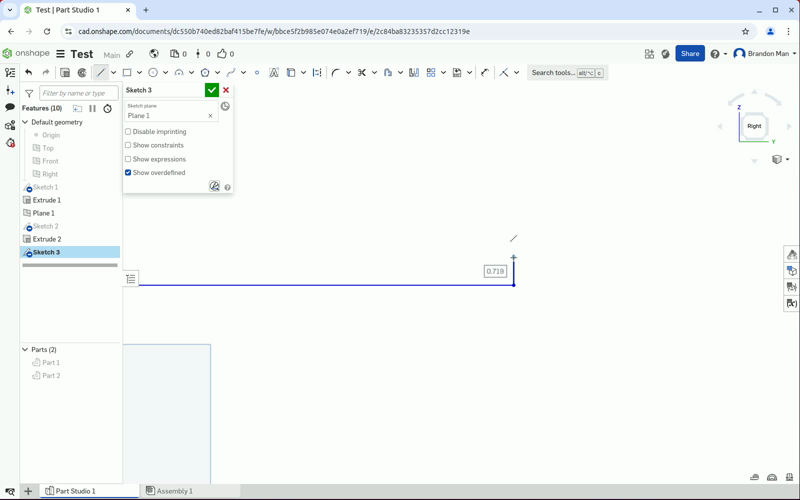
scroll(-6)
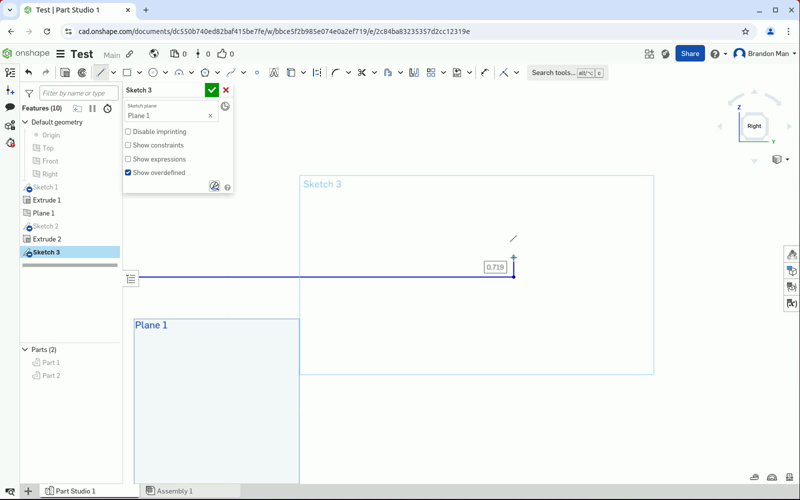
scroll(-6)
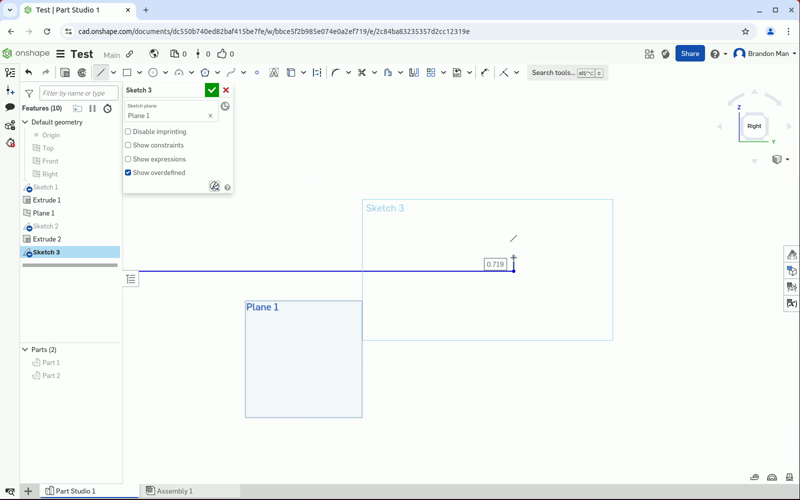
scroll(-6)
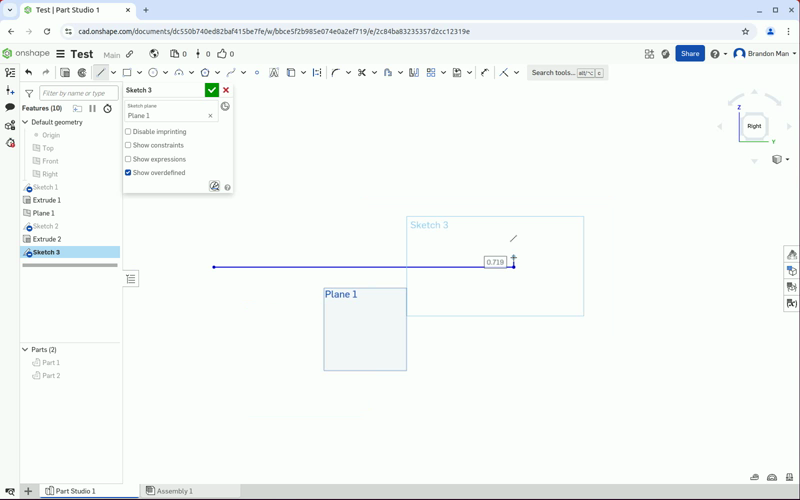
scroll(-6)
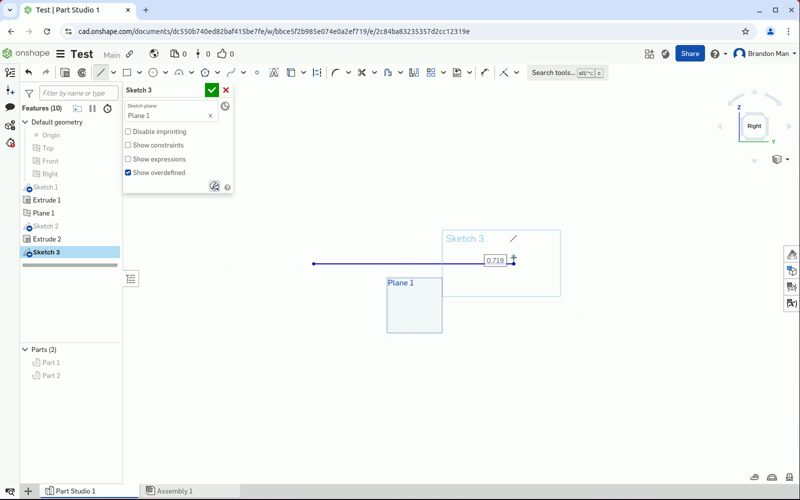
scroll(-6)
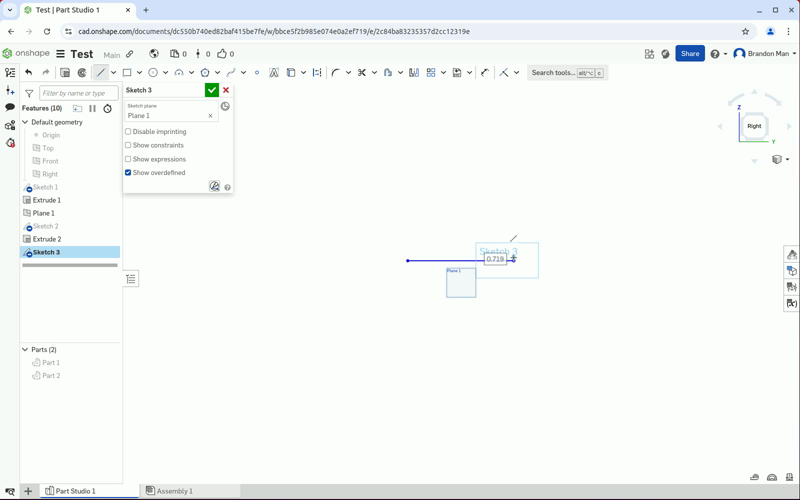
key_up(shift)
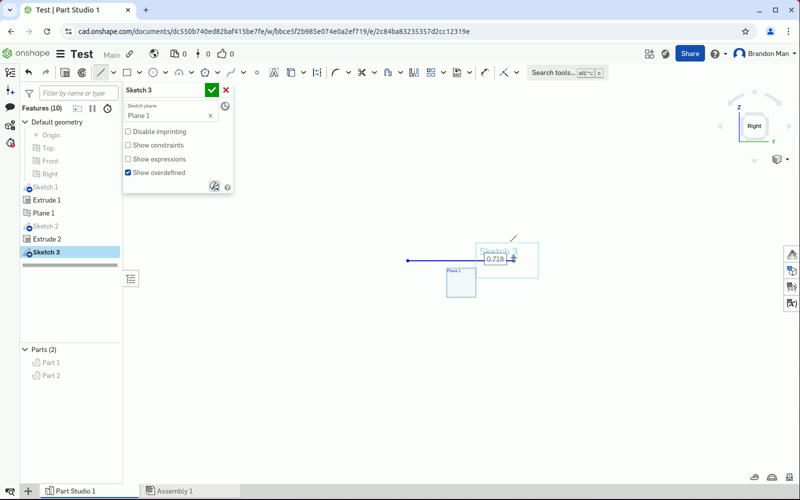
key_down(shift)
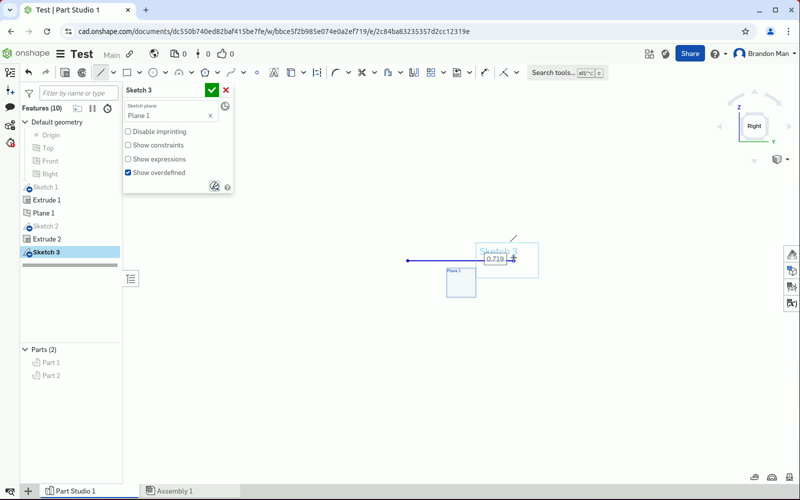
mouse_move(407, 257)
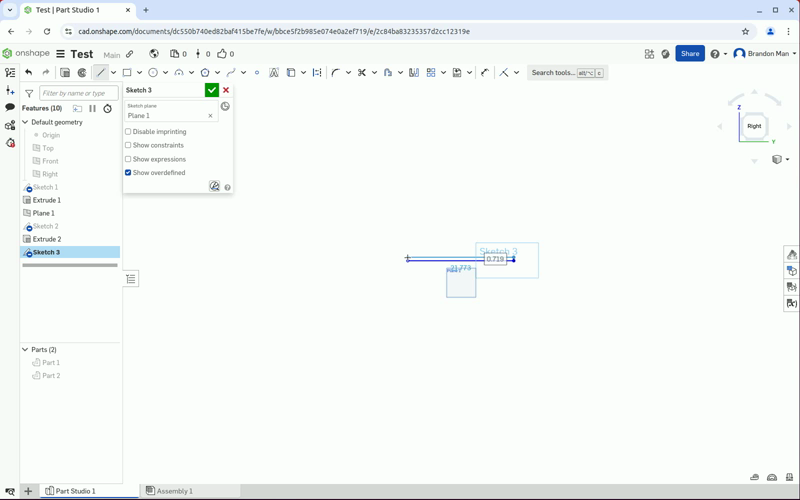
scroll(6)
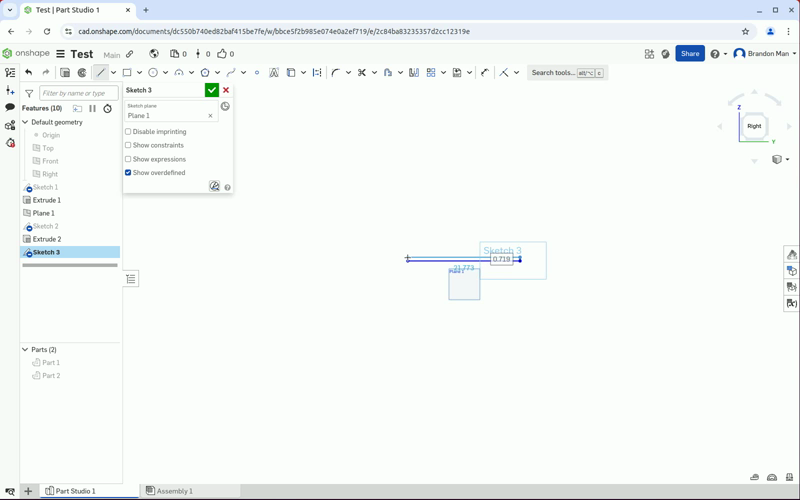
scroll(6)
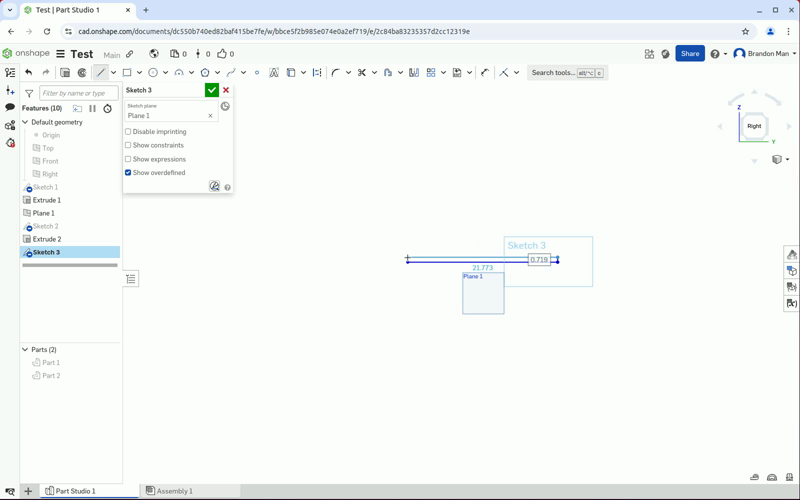
scroll(6)
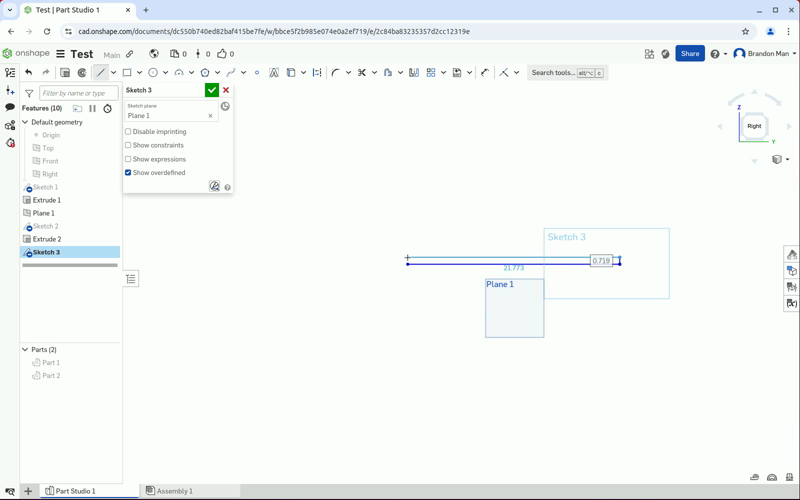
scroll(6)
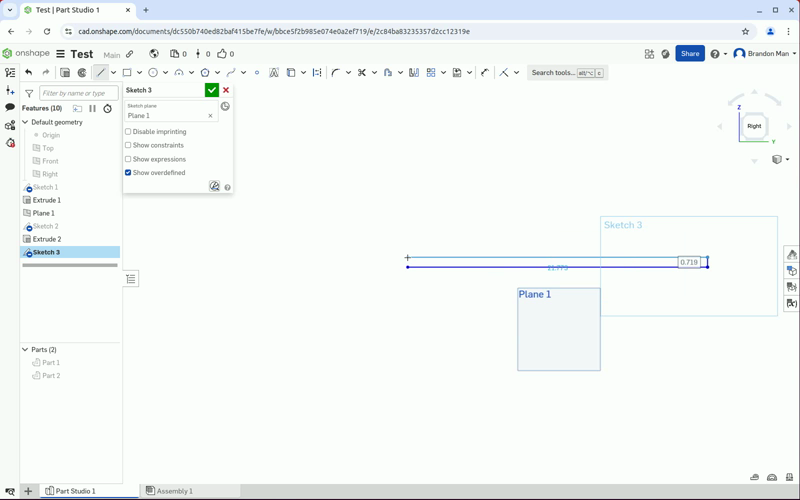
scroll(6)
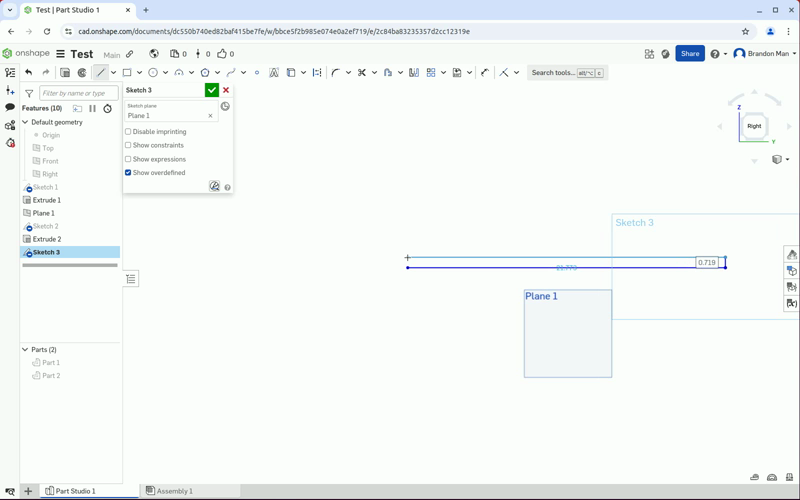
scroll(6)
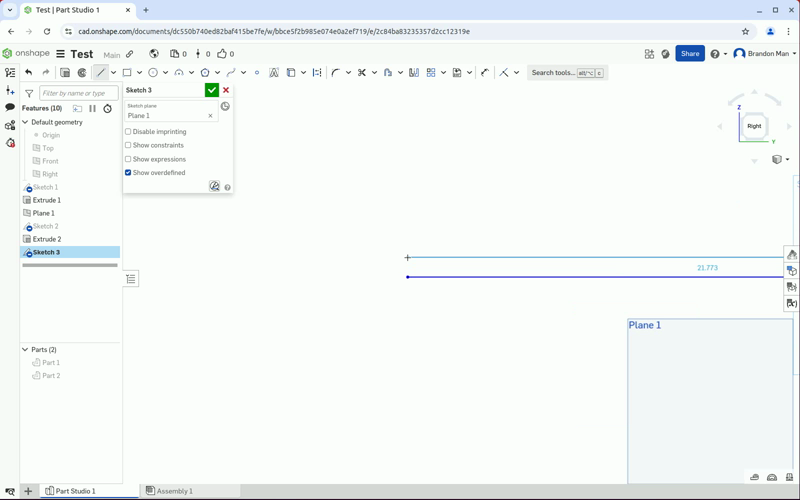
scroll(6)
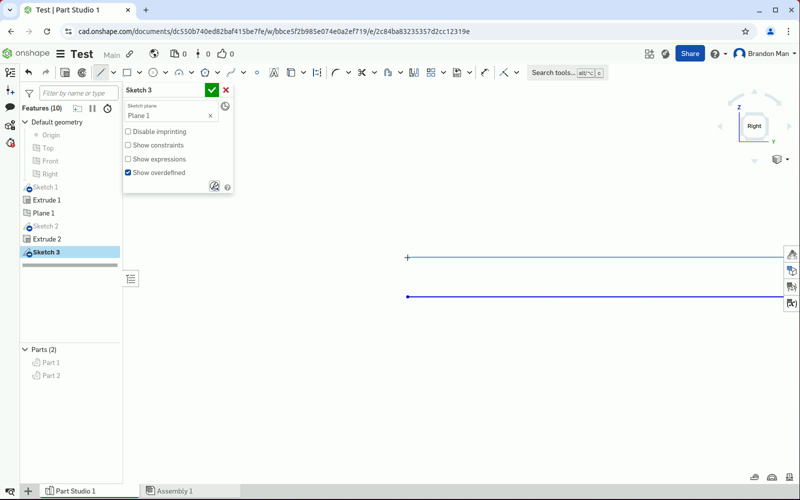
click(407, 257)
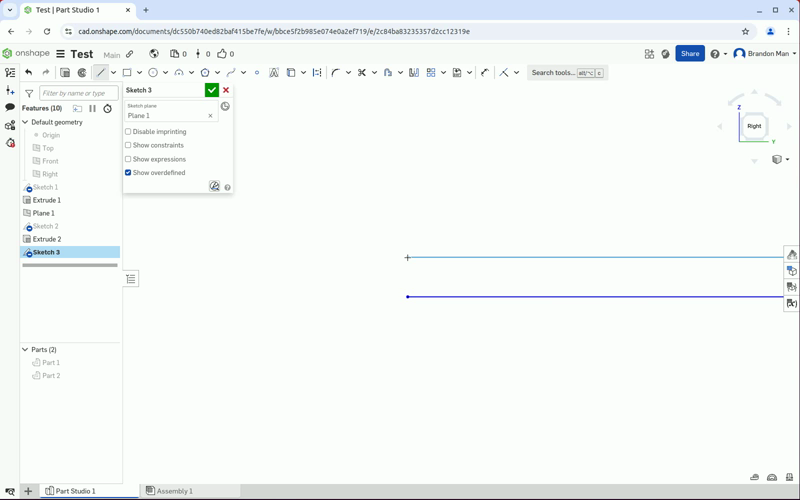
scroll(-6)
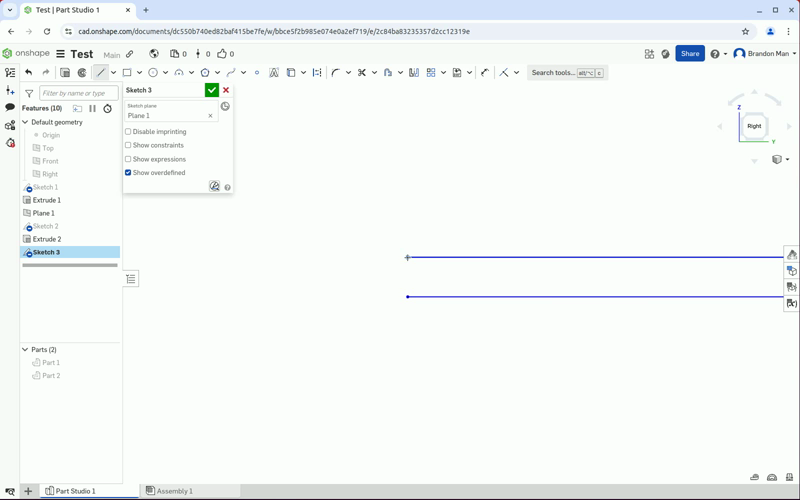
scroll(-6)
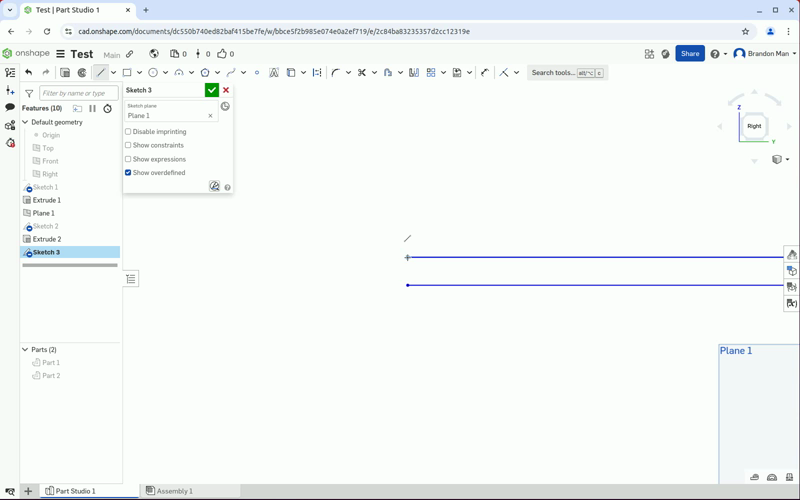
scroll(-6)
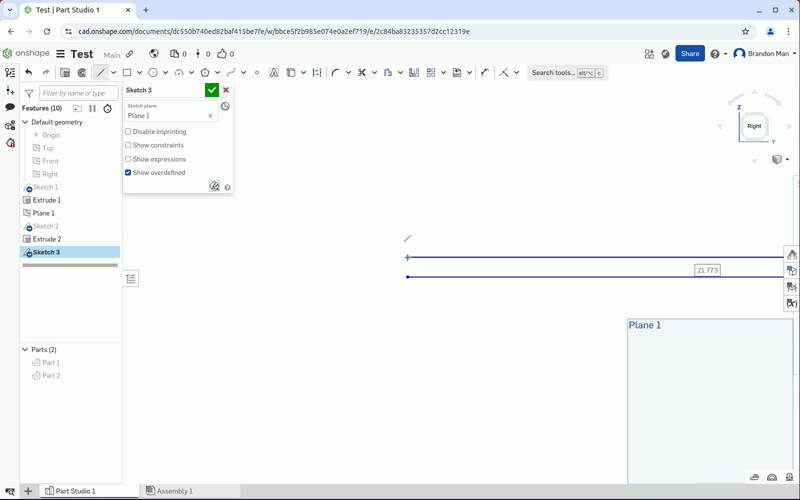
scroll(-6)
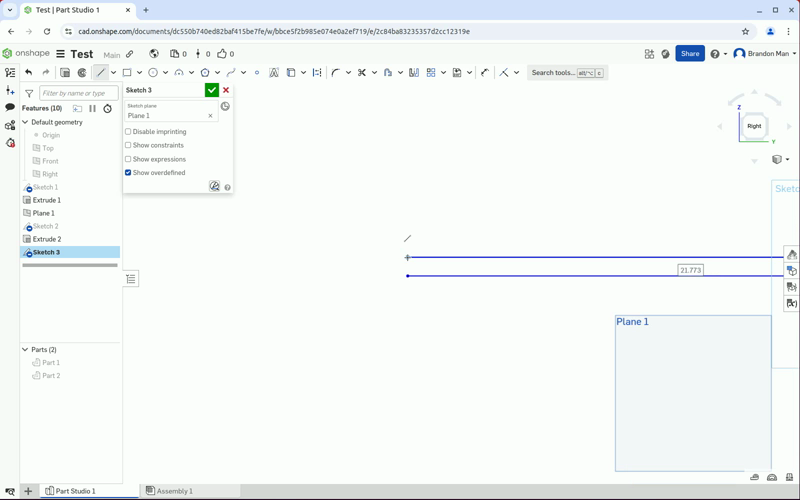
scroll(-6)
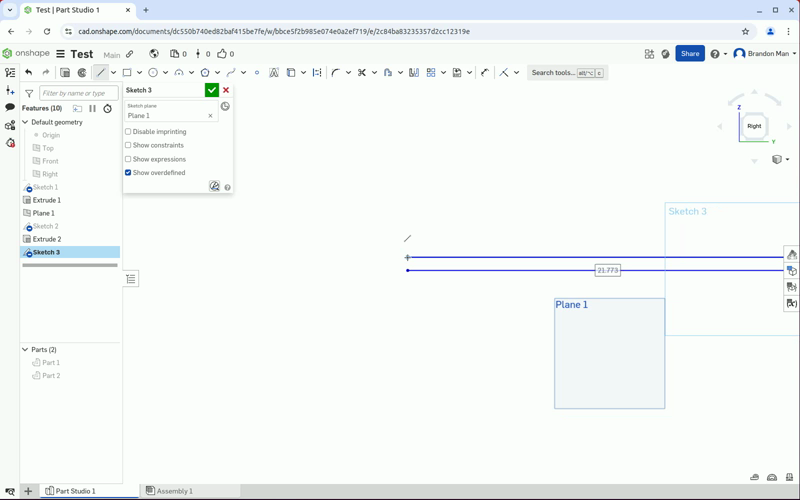
scroll(-6)
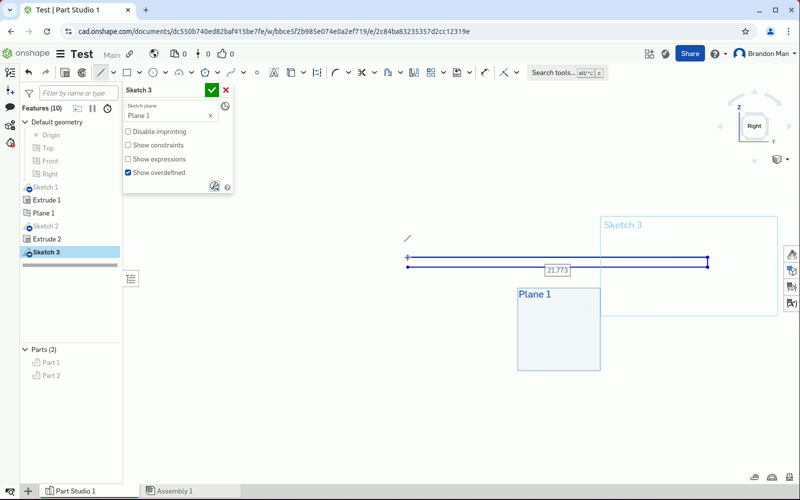
scroll(-6)
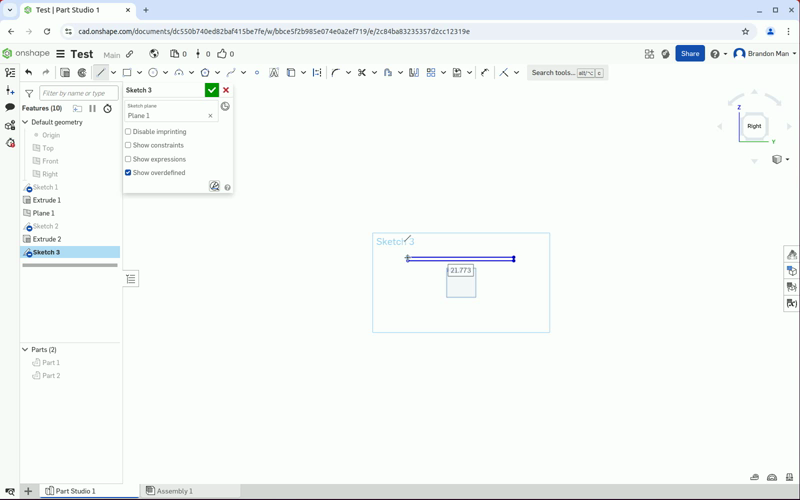
key_up(shift)
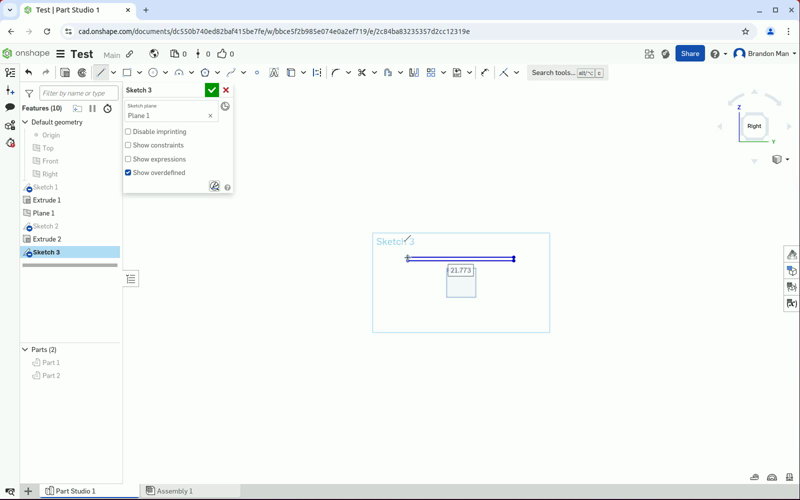
mouse_move(437, 257)
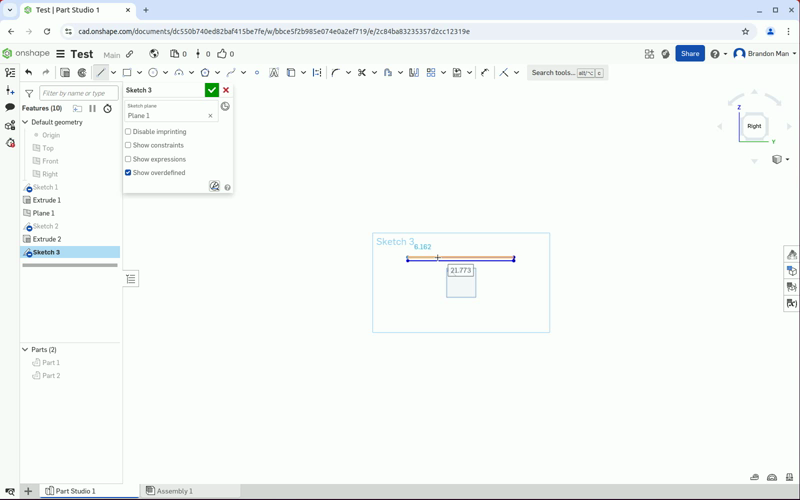
key_down(shift)
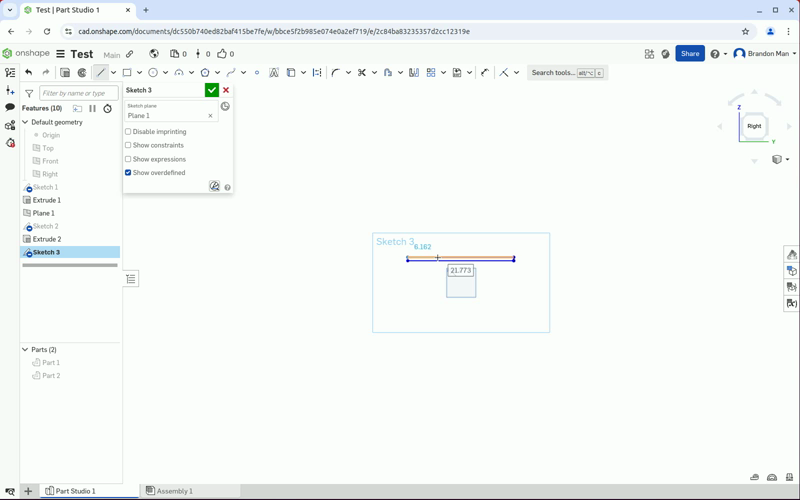
mouse_move(407, 260)
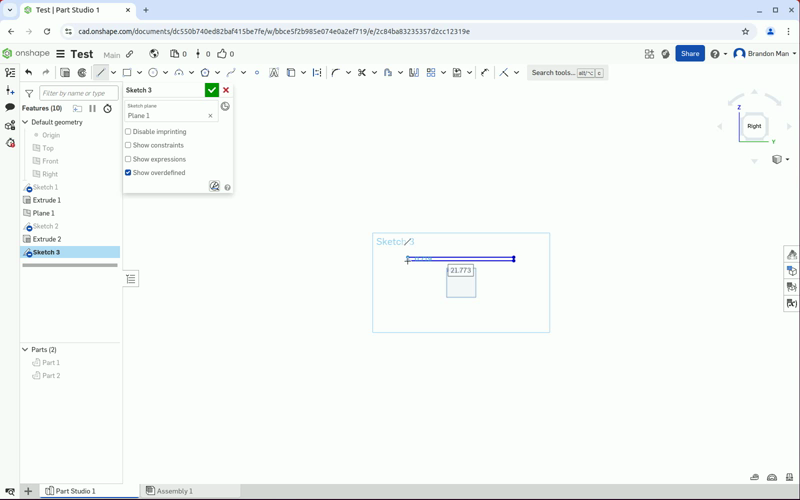
scroll(6)
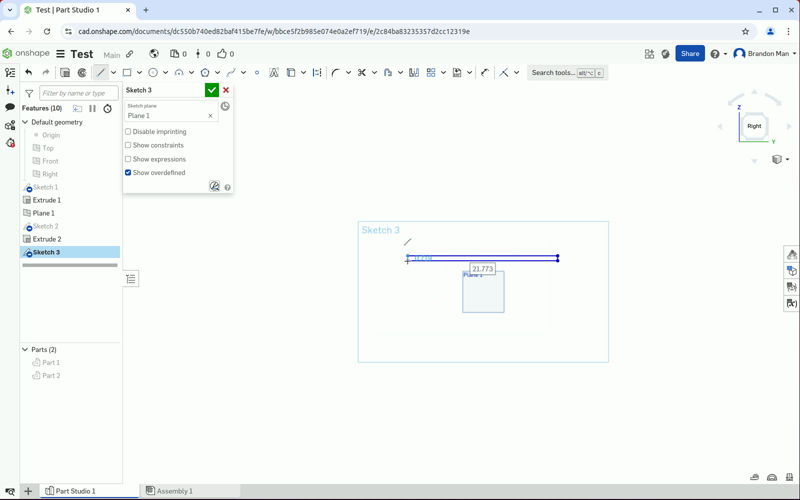
scroll(6)
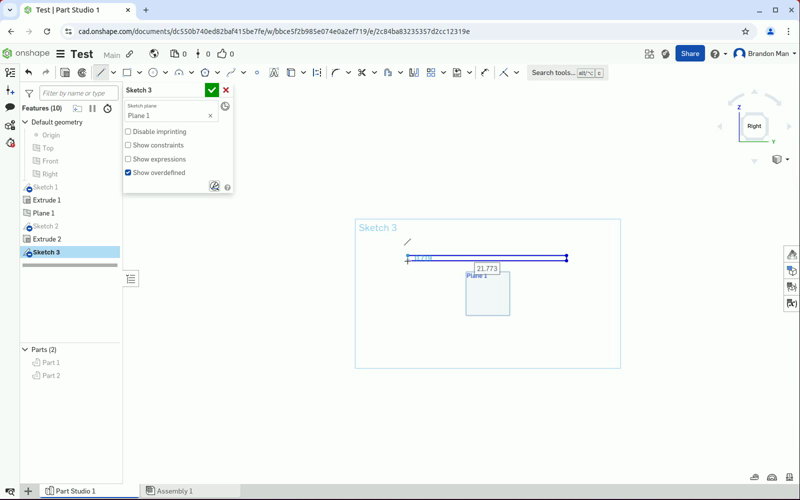
scroll(6)
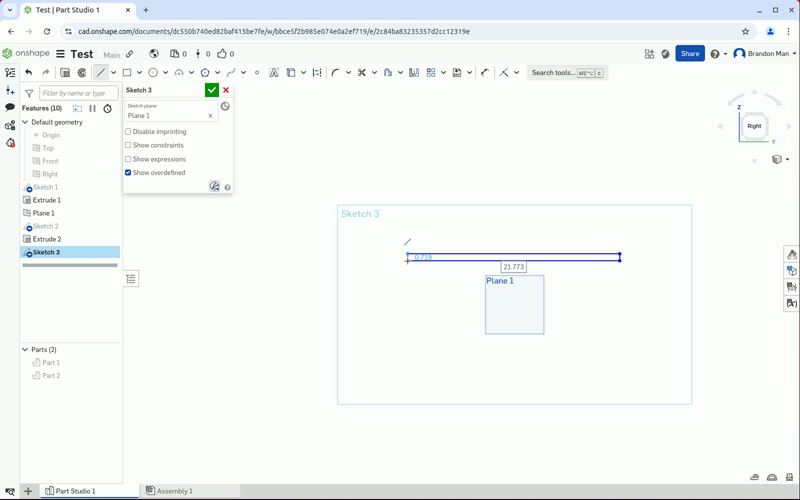
scroll(6)
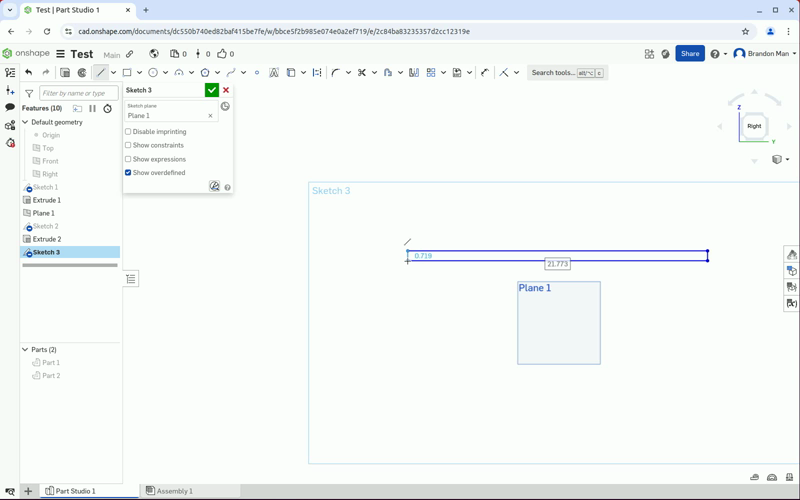
scroll(6)
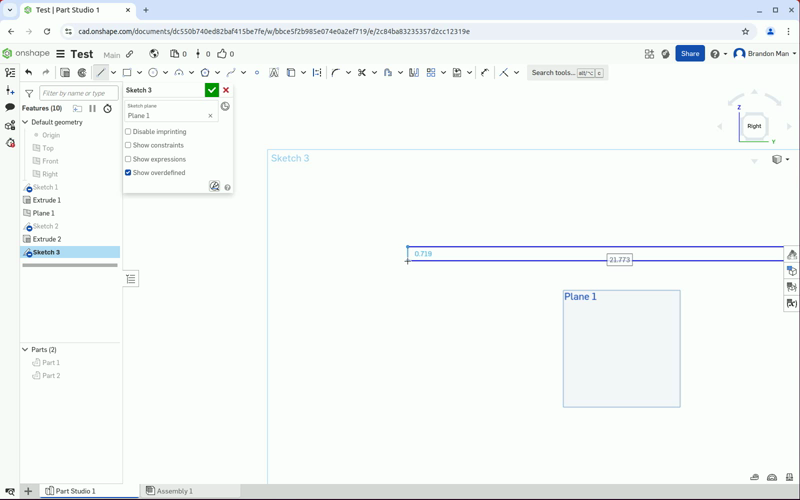
scroll(6)
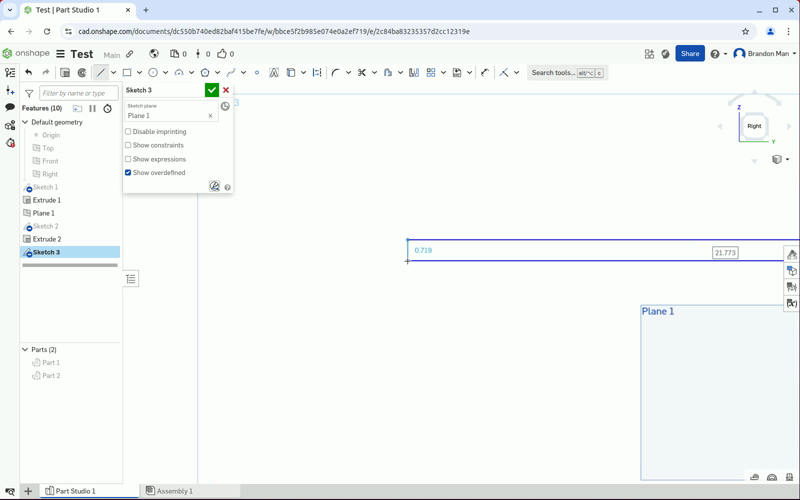
scroll(6)
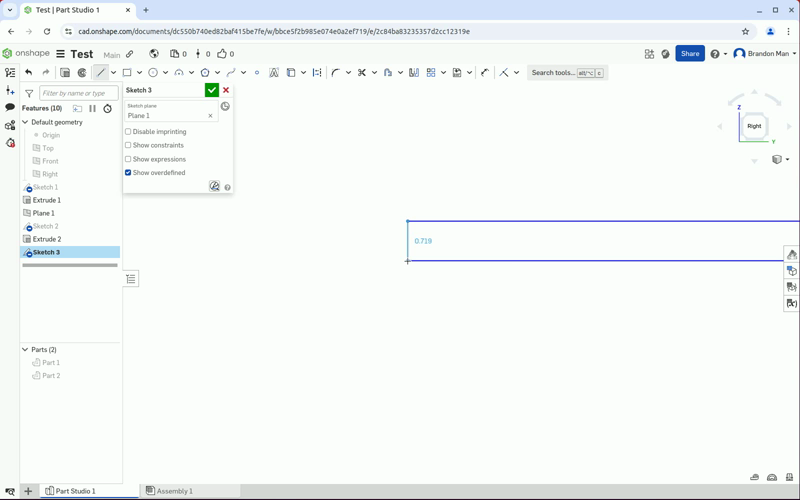
key_up(shift)
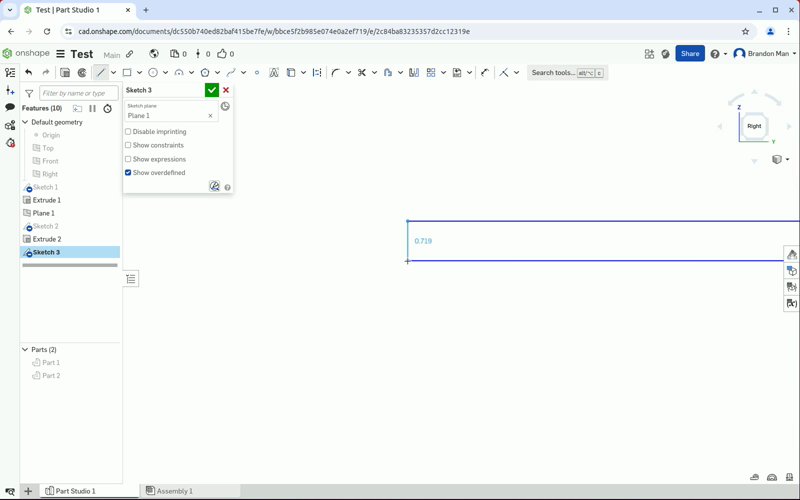
click(407, 260)
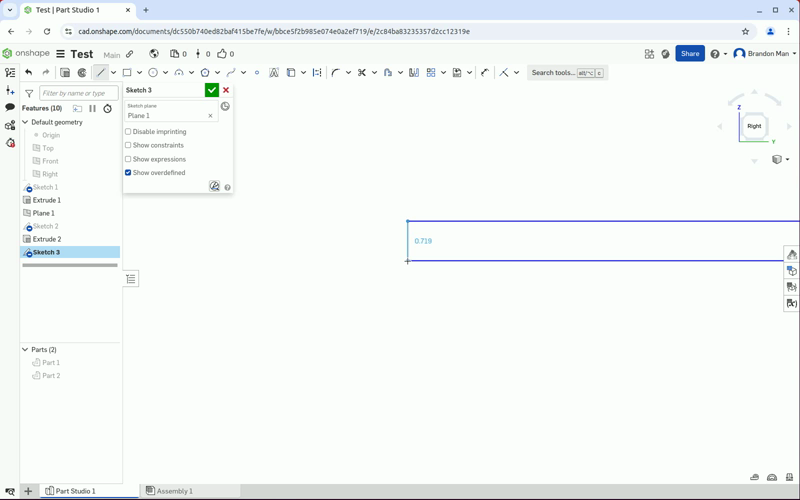
scroll(-6)
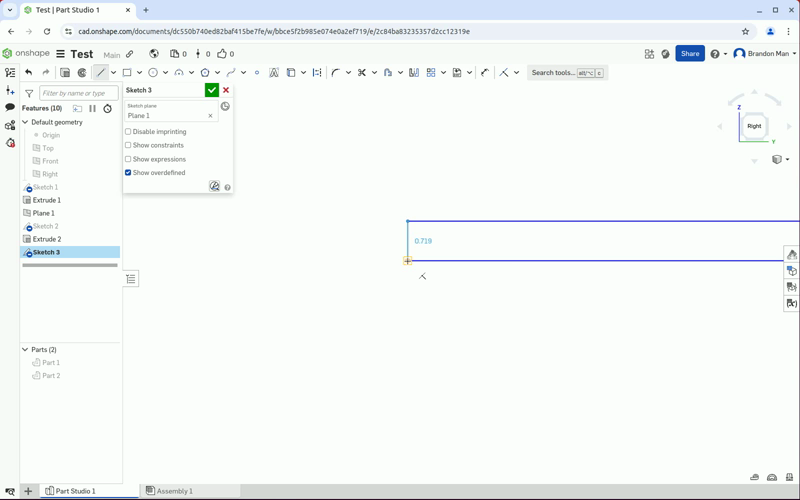
scroll(-6)
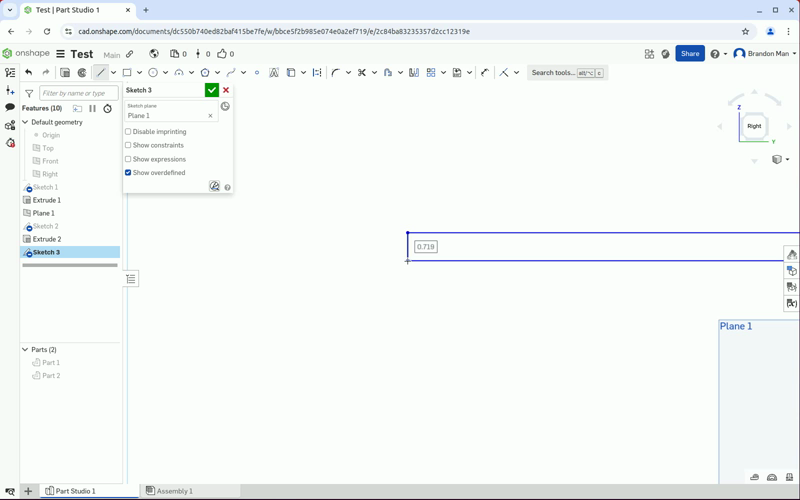
scroll(-6)
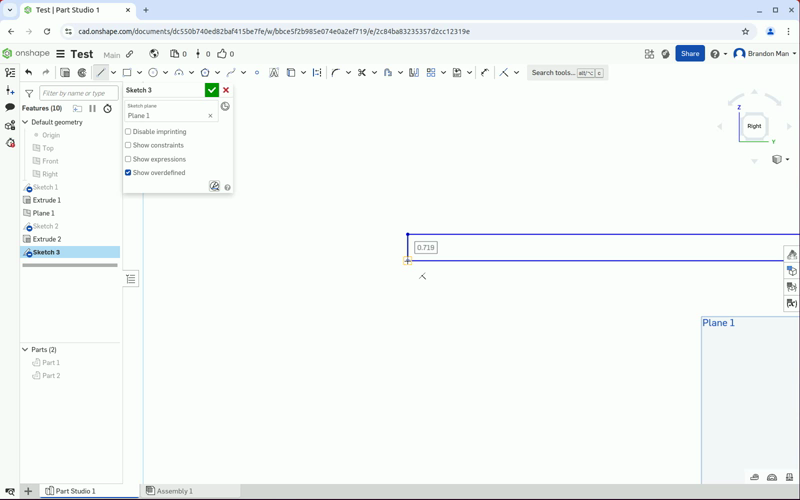
scroll(-6)
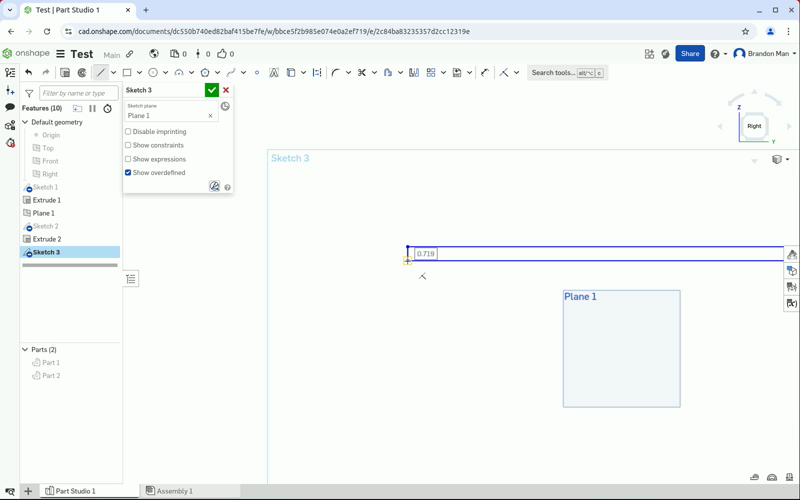
scroll(-6)
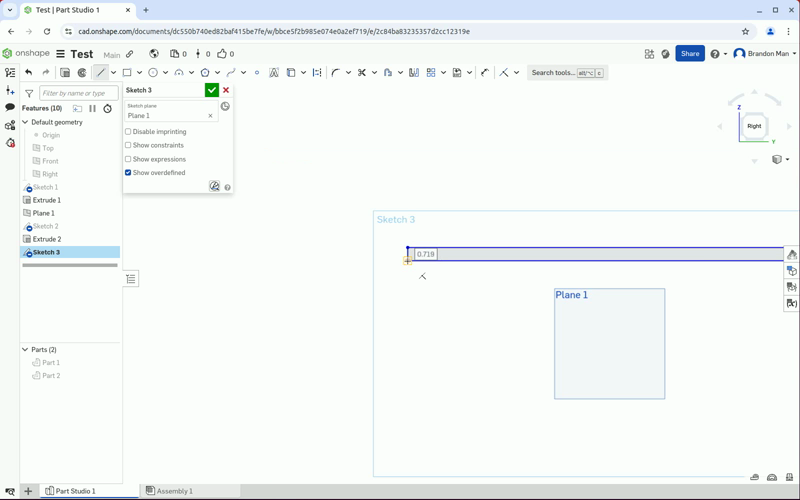
scroll(-6)
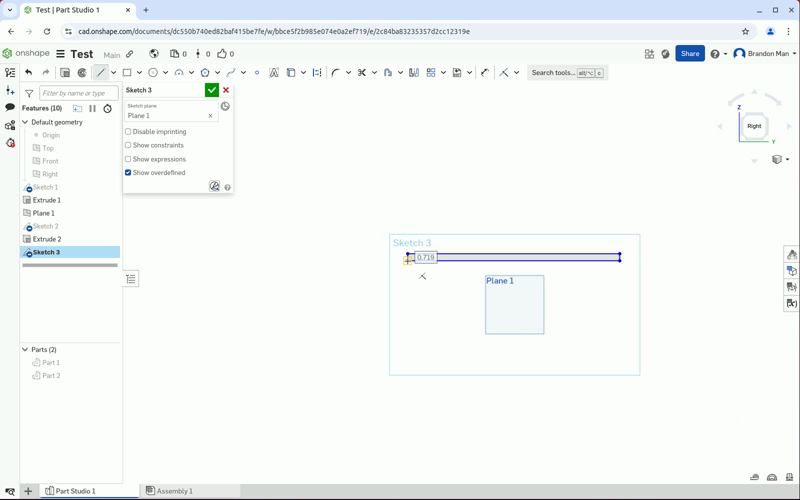
scroll(-6)
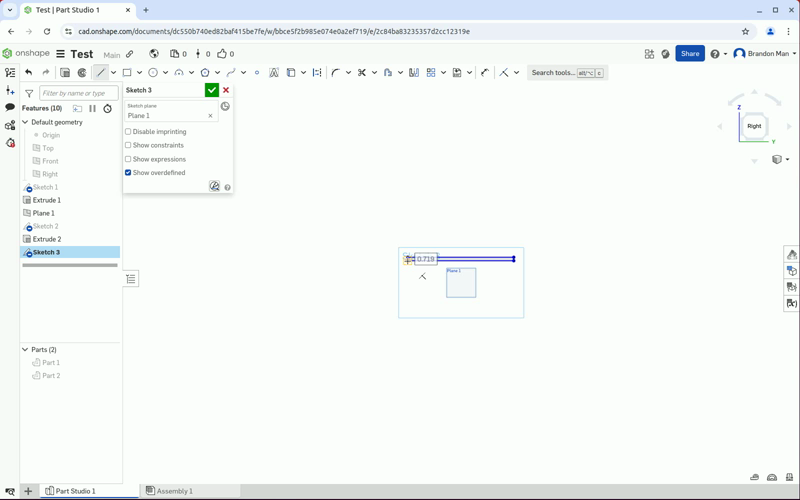
key(esc)
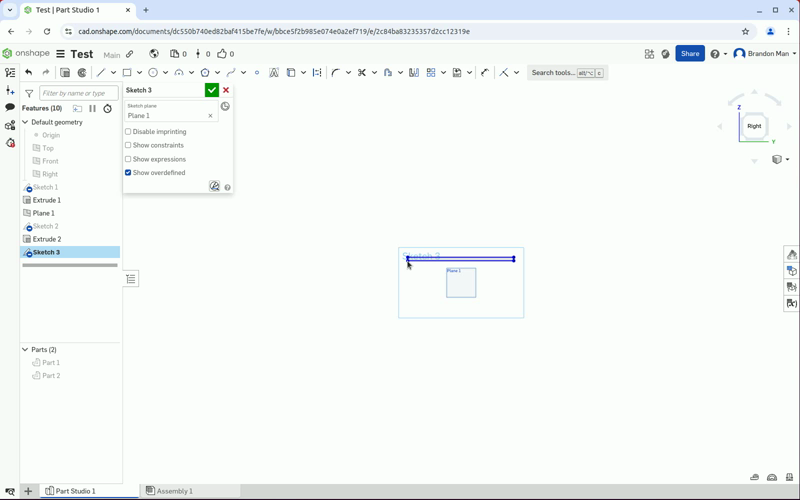
mouse_move(429, 260)
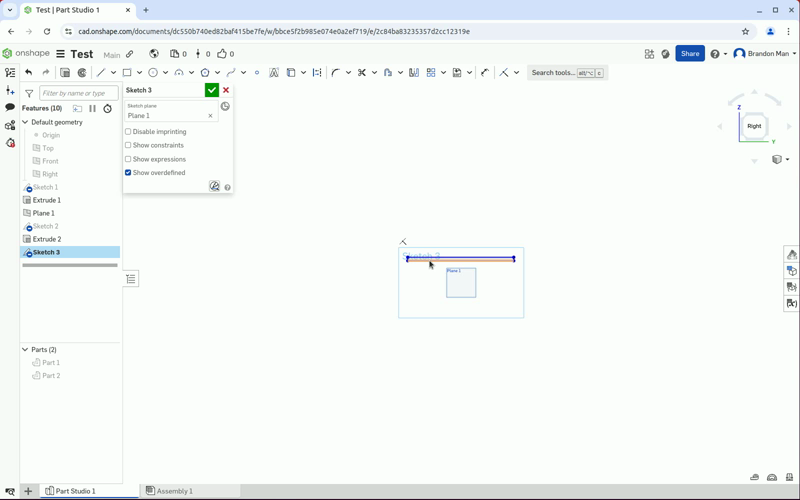
scroll(6)
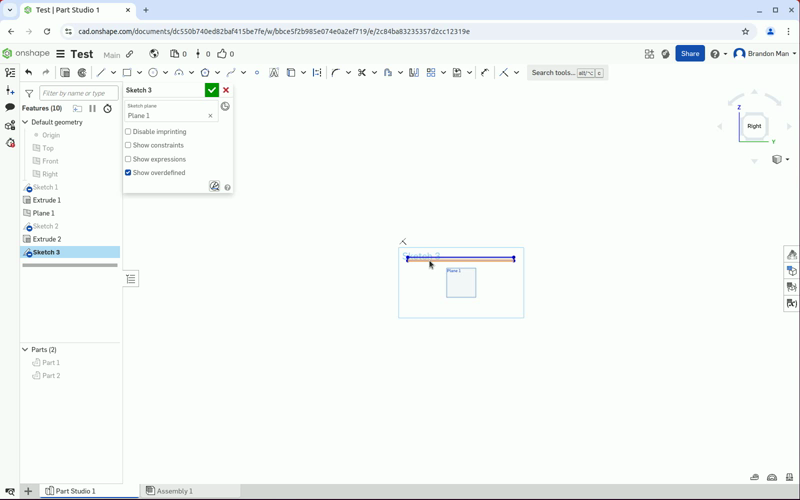
scroll(6)
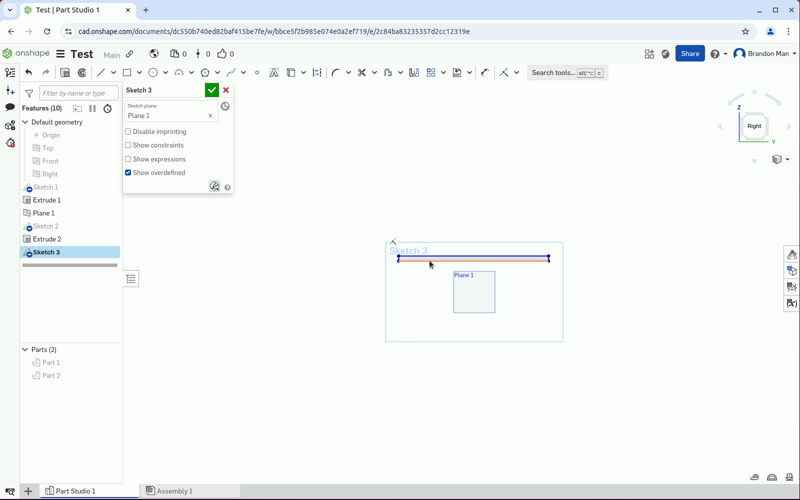
scroll(6)
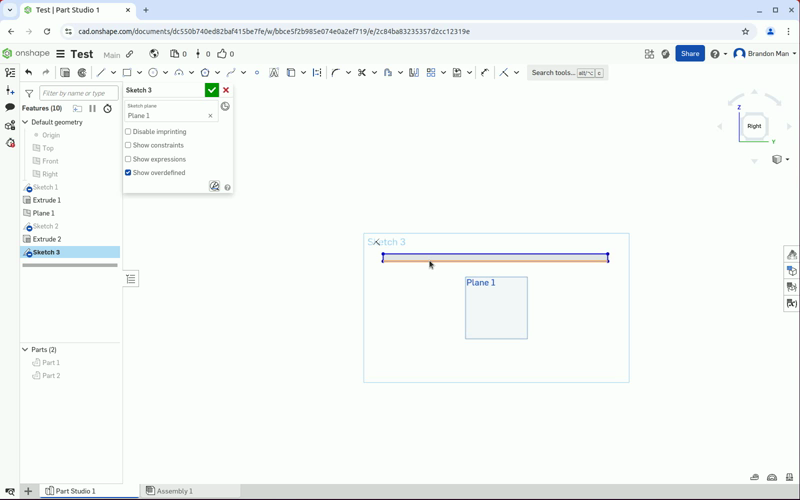
scroll(6)
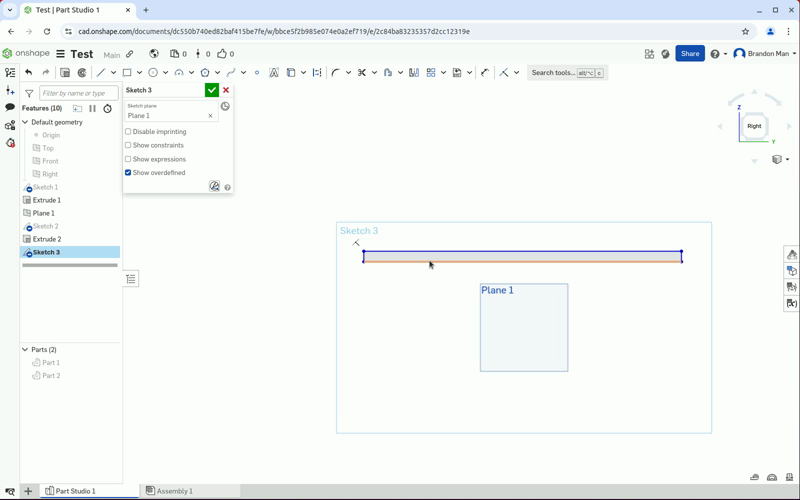
scroll(6)
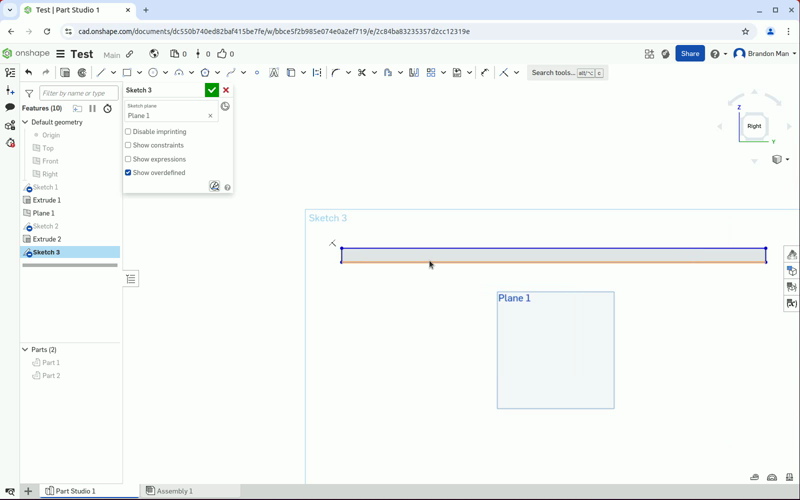
scroll(6)
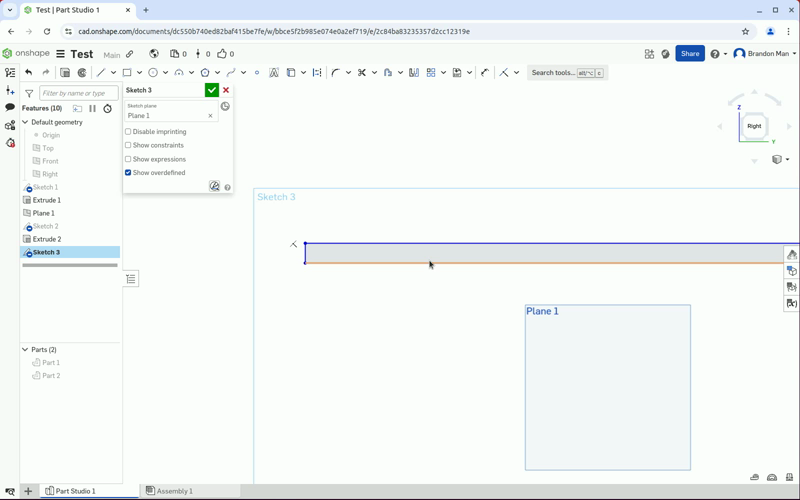
scroll(6)
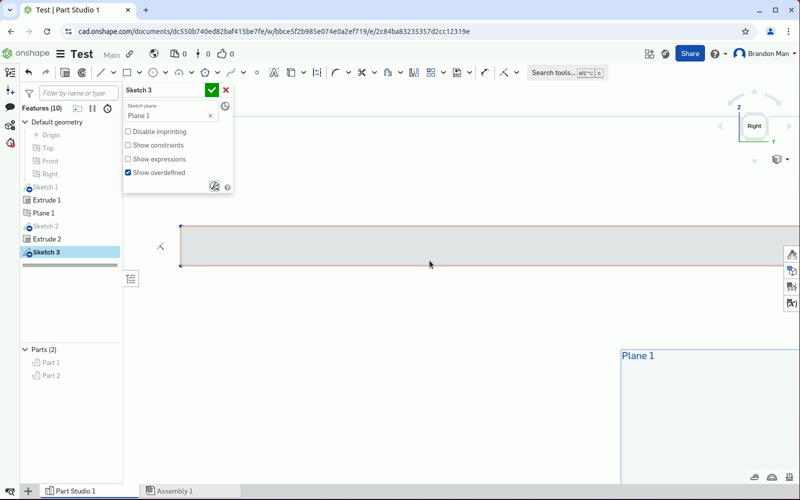
click(429, 260)
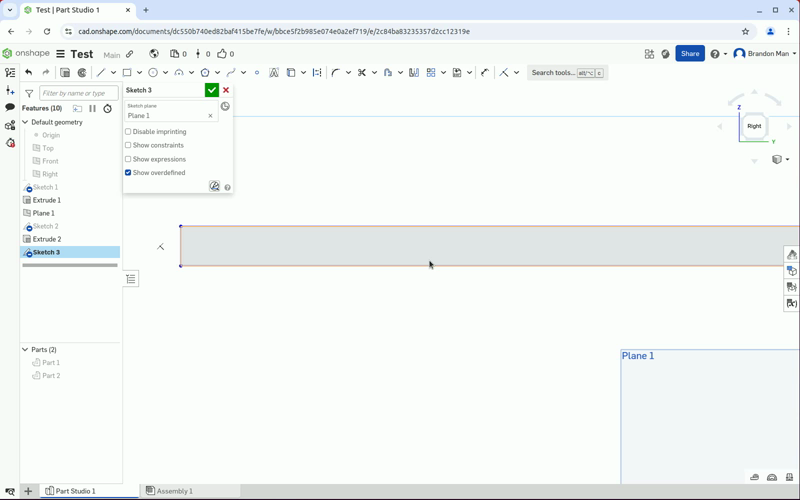
scroll(-6)
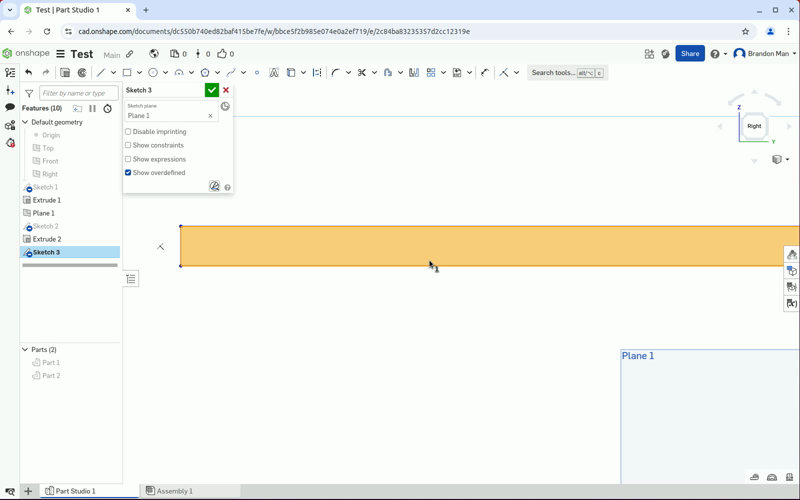
scroll(-6)
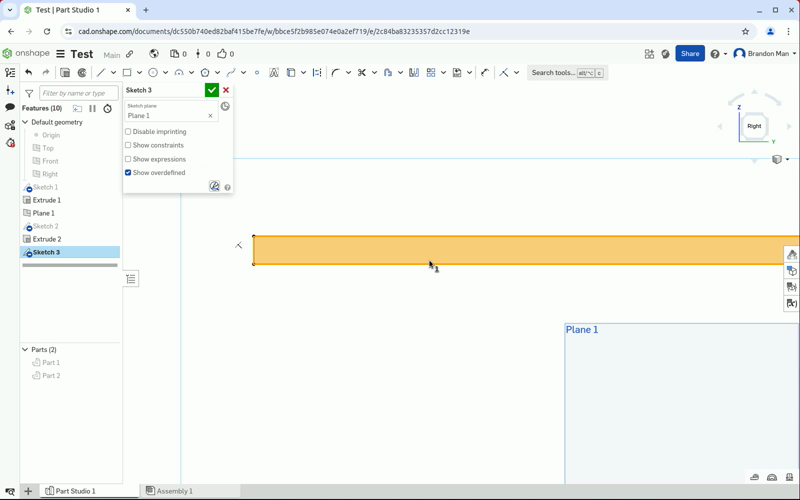
scroll(-6)
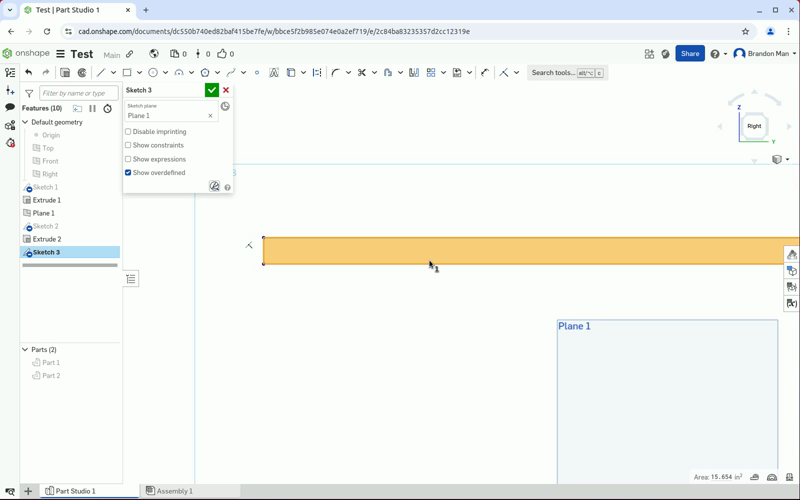
scroll(-6)
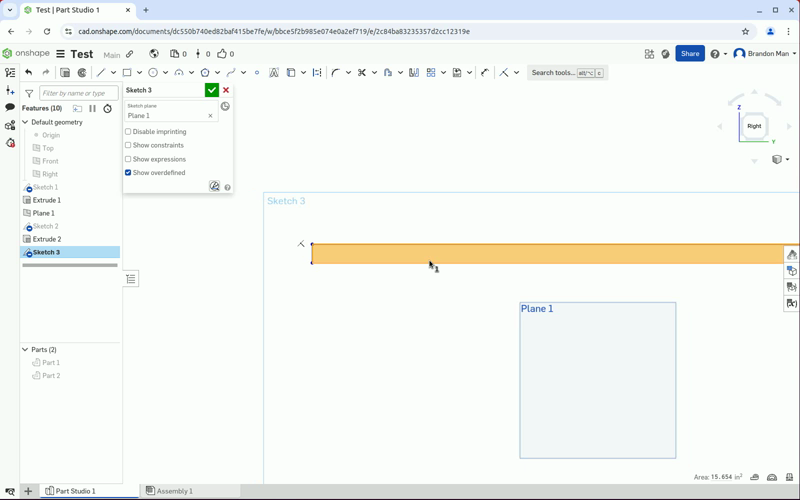
scroll(-6)
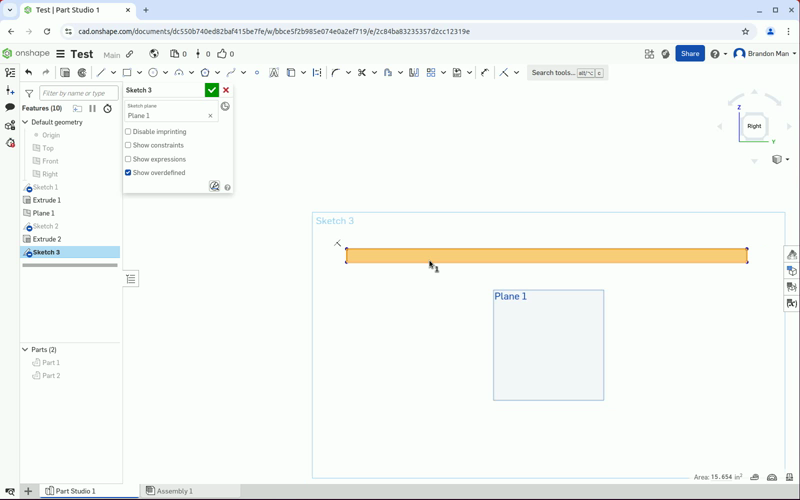
scroll(-6)
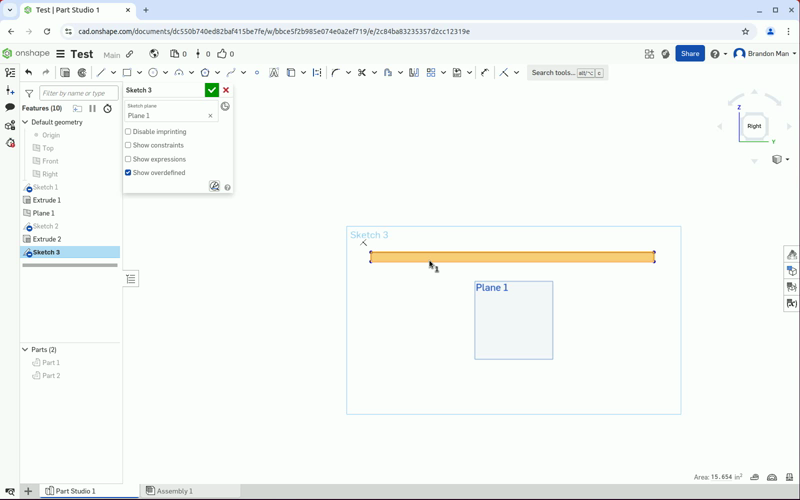
scroll(-6)
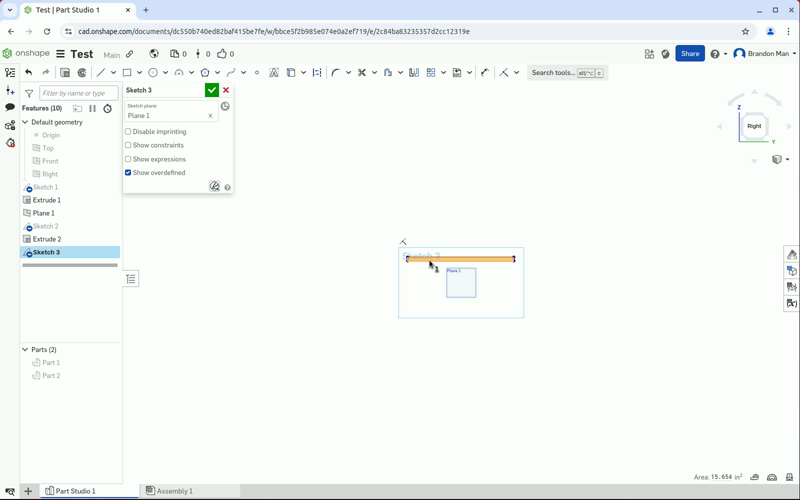
mouse_move(73, 352)
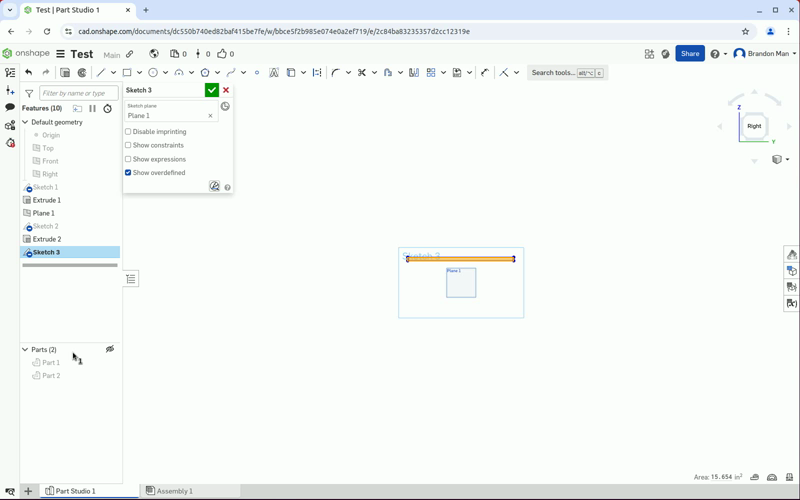
key(shift+y)
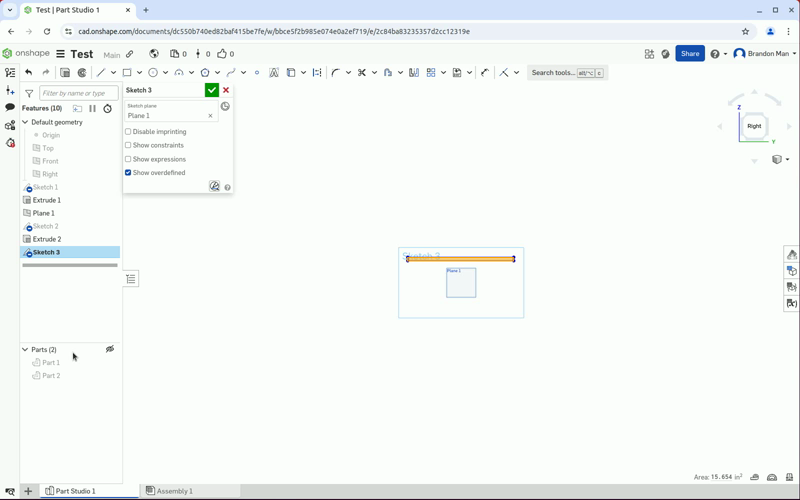
key(shift+e)
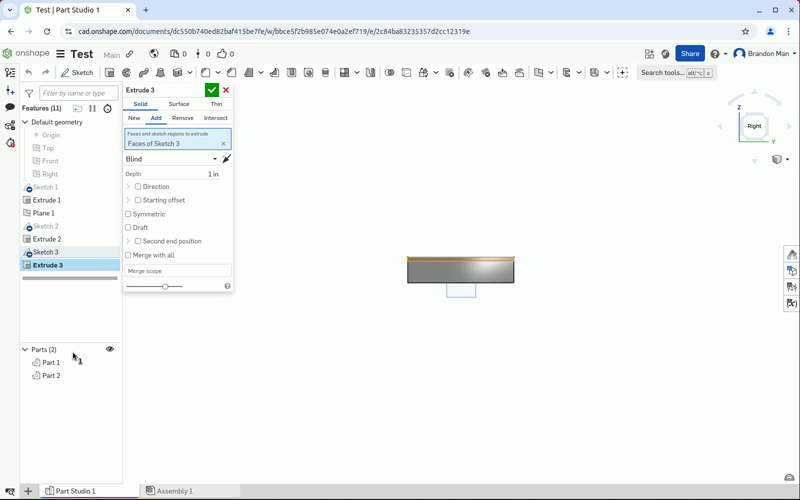
mouse_move(143, 106)
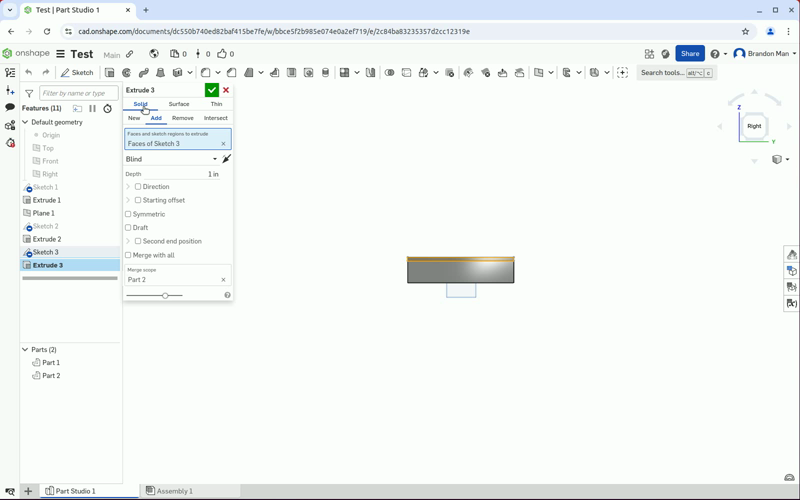
click(143, 106)
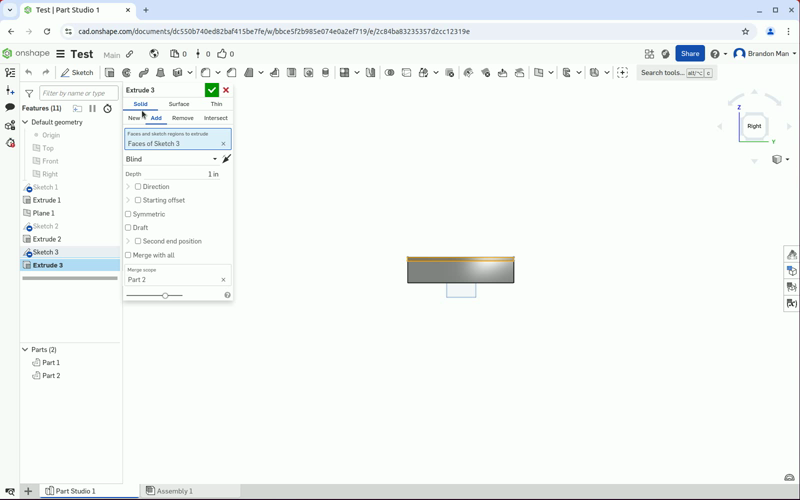
mouse_move(137, 120)
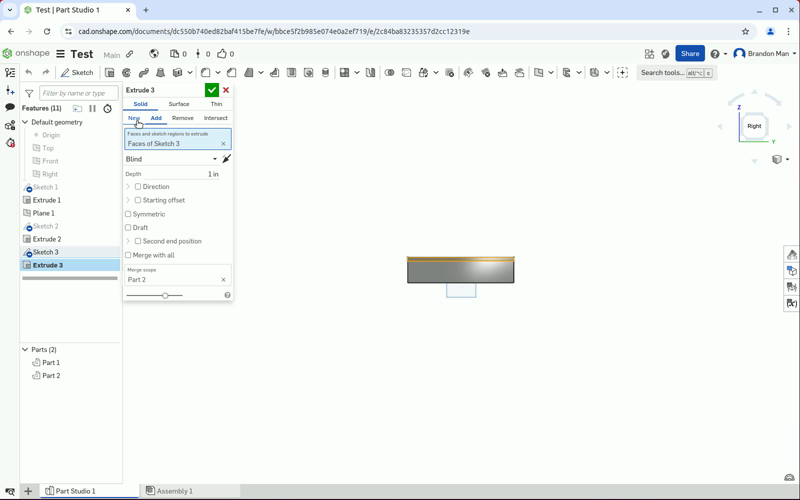
click(137, 120)
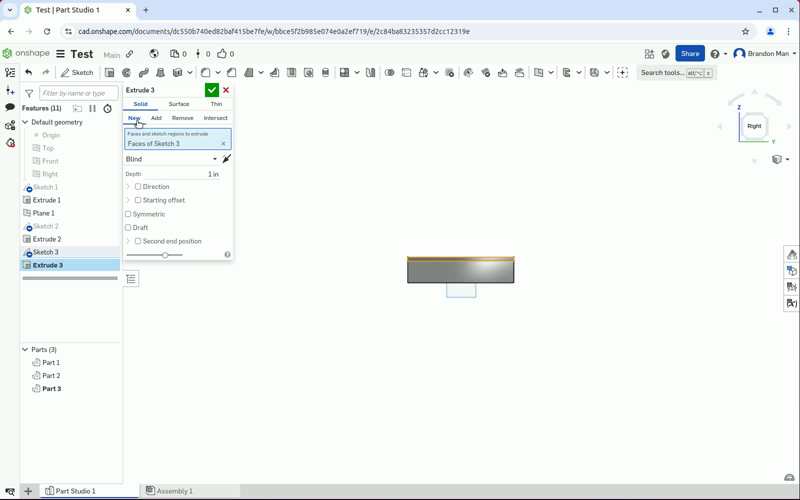
key(tab, 4)
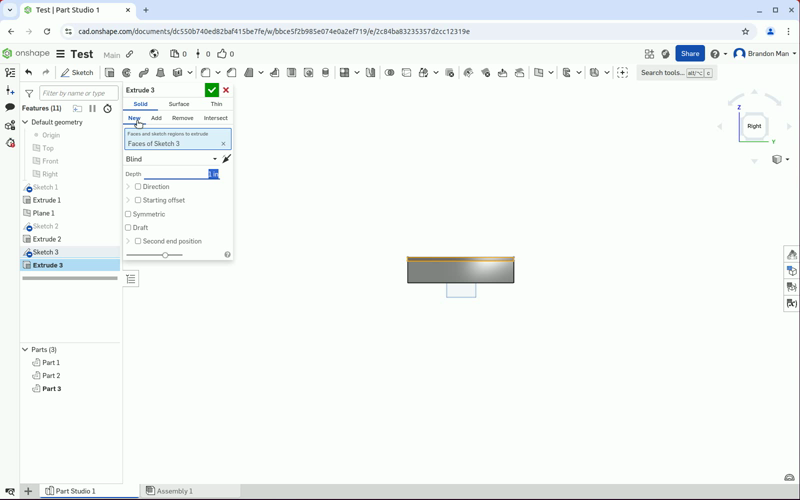
text(0.722)
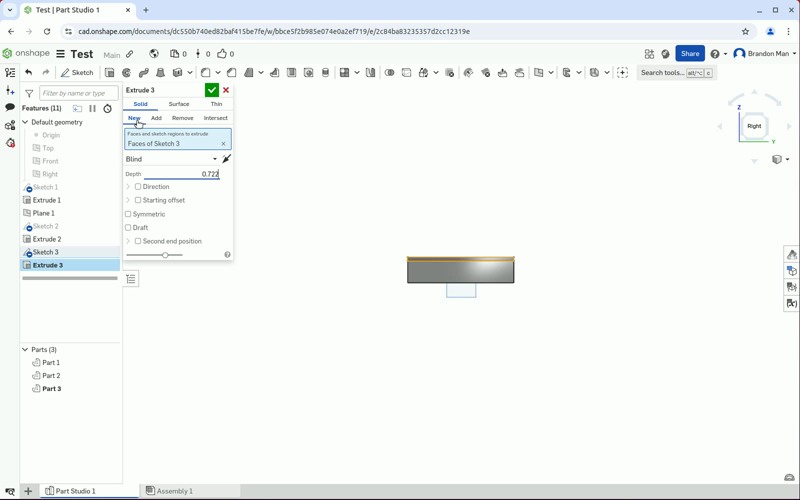
key(enter)
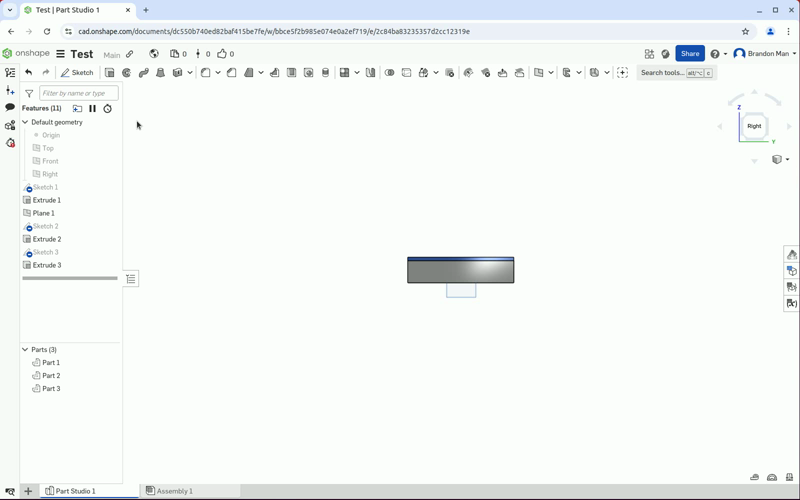
key(shift+h)
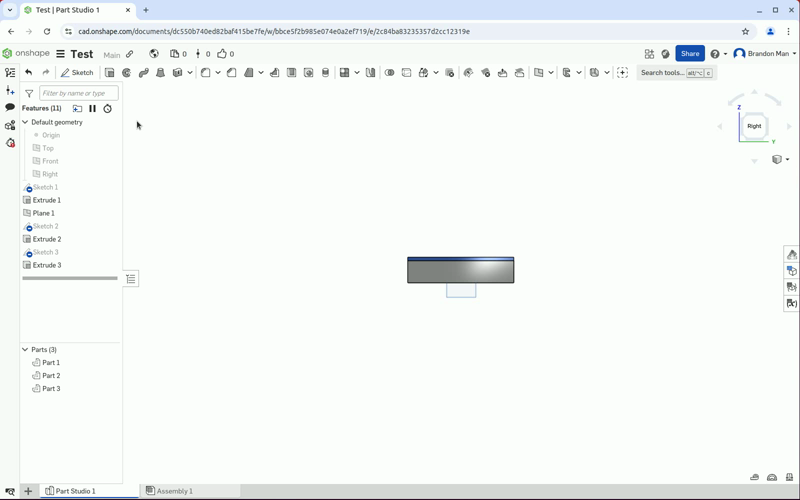
key(shift+h)
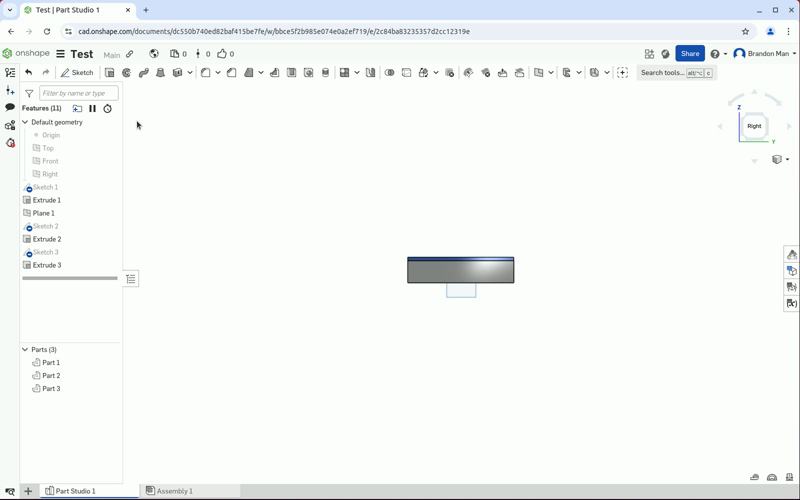
mouse_move(73, 189)
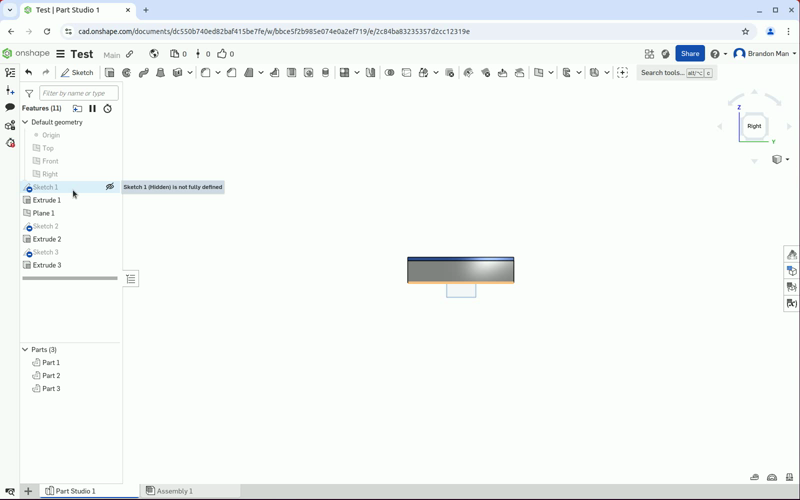
click(73, 189)
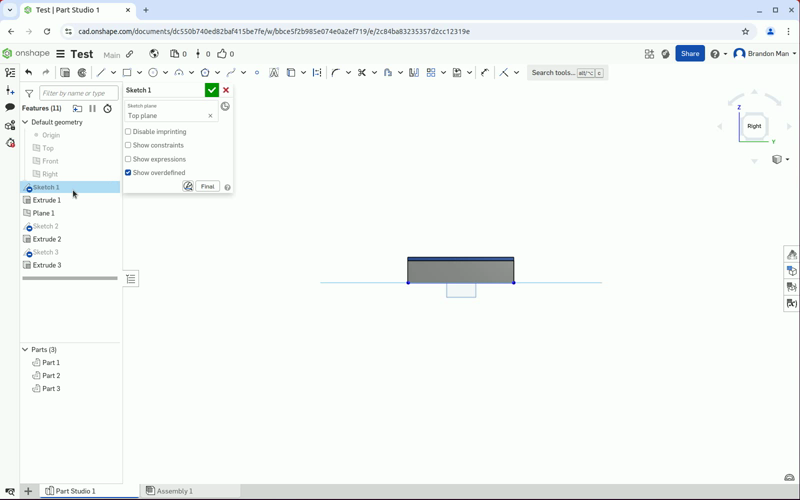
mouse_move(229, 92)
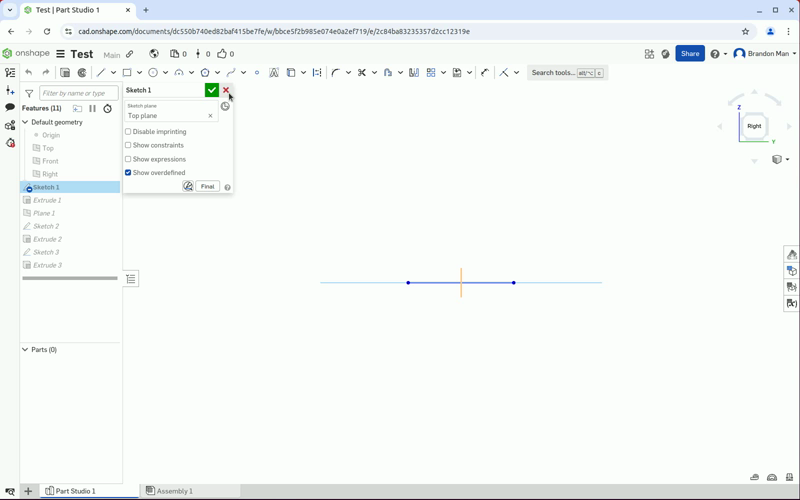
click(229, 92)
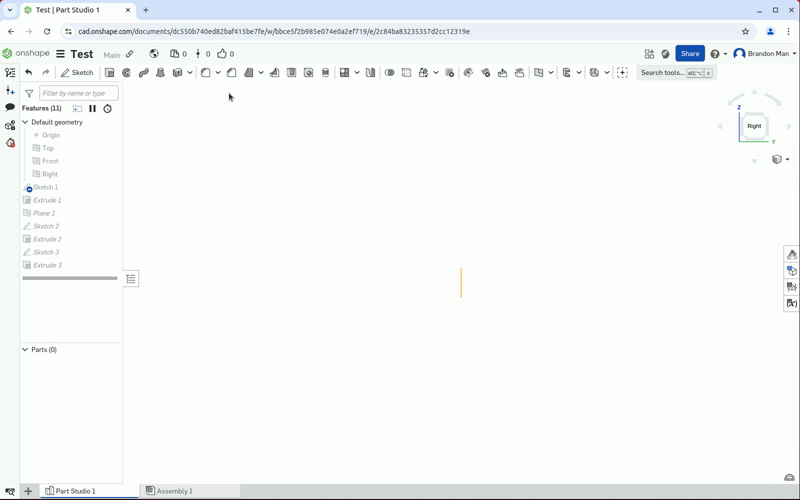
mouse_move(73, 352)
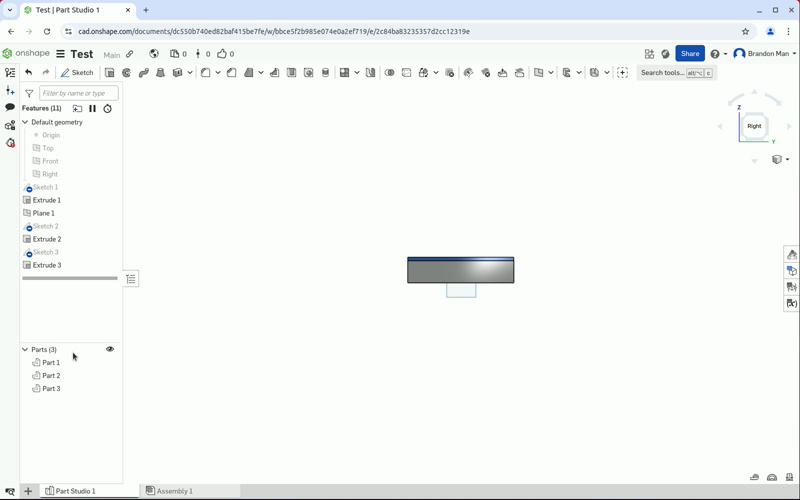
key(y)
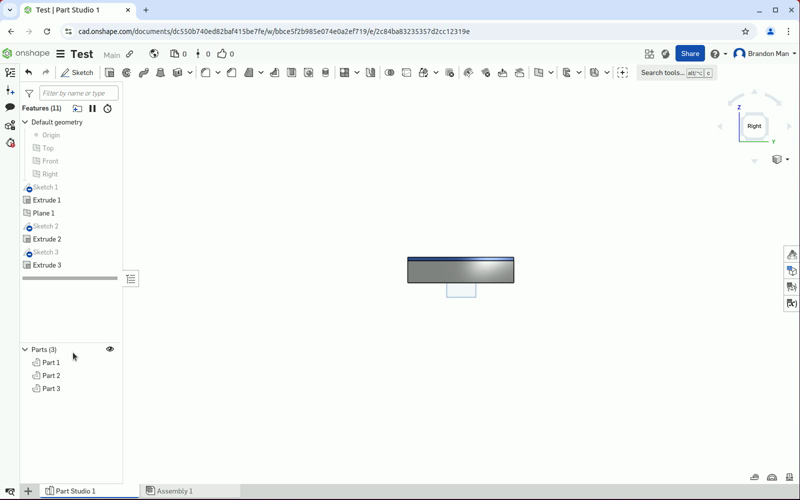
key(shift+p)
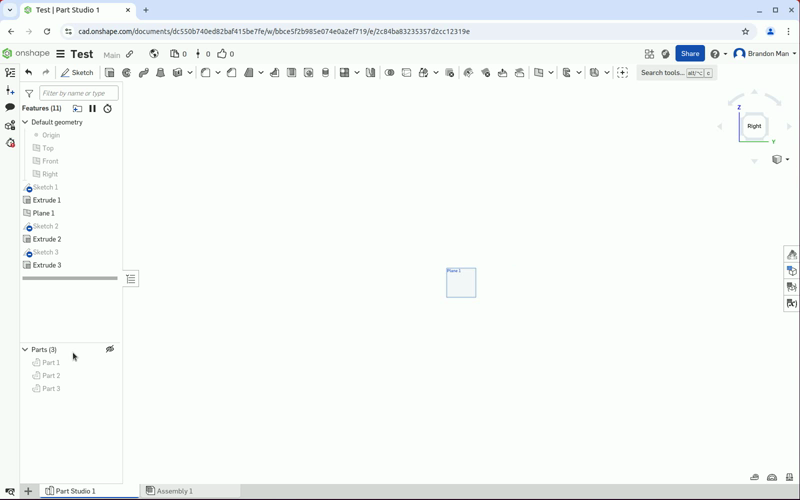
key(space)
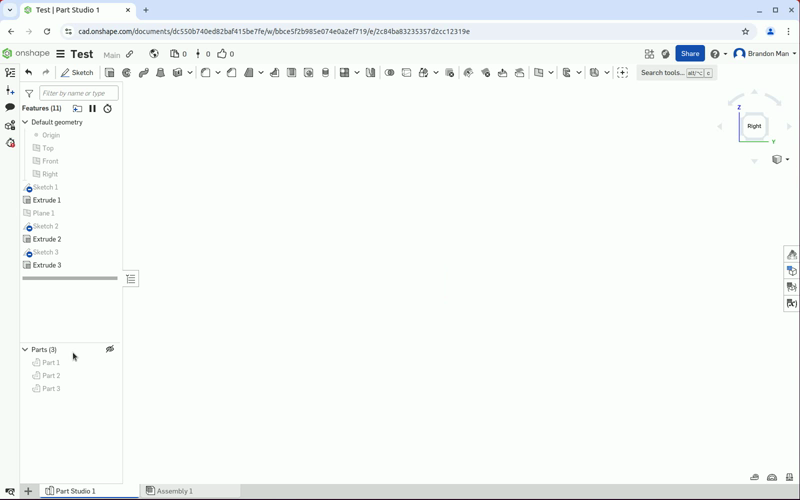
key_down(shift)
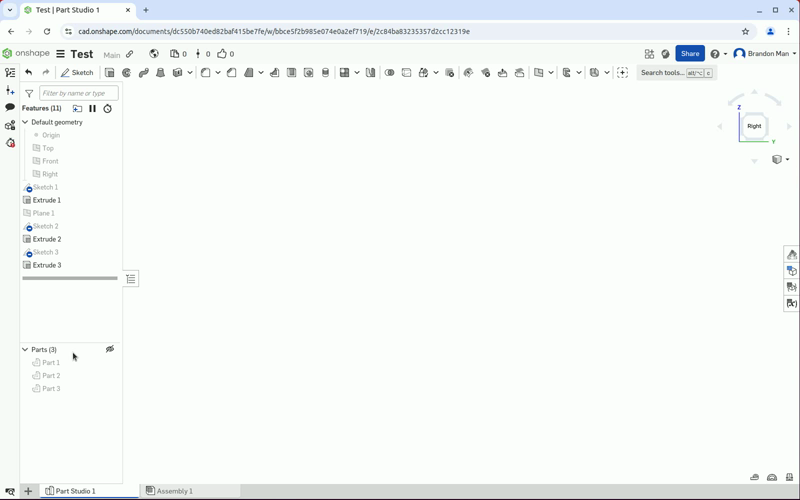
key(right)
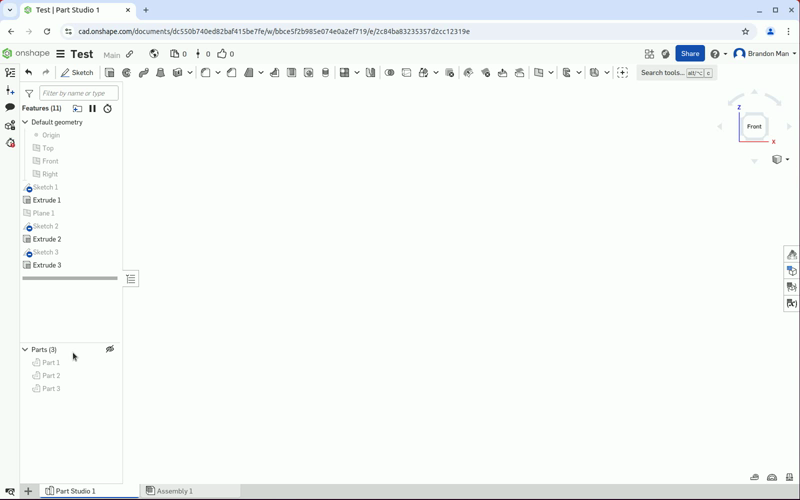
key_up(shift)
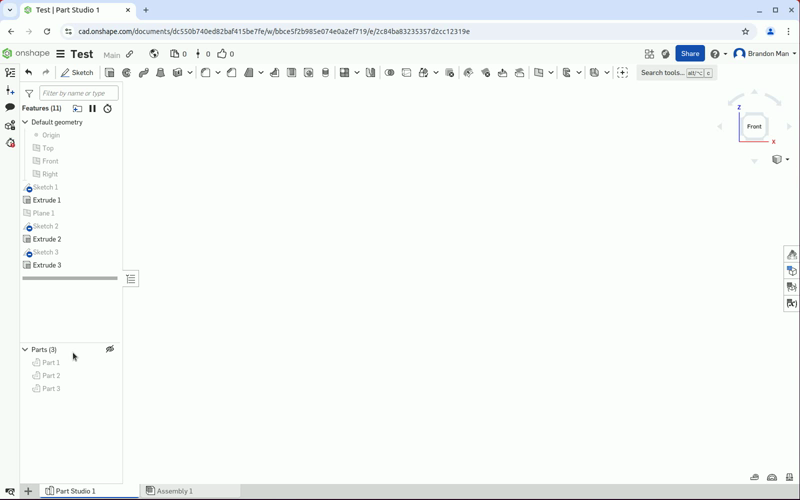
mouse_move(73, 352)
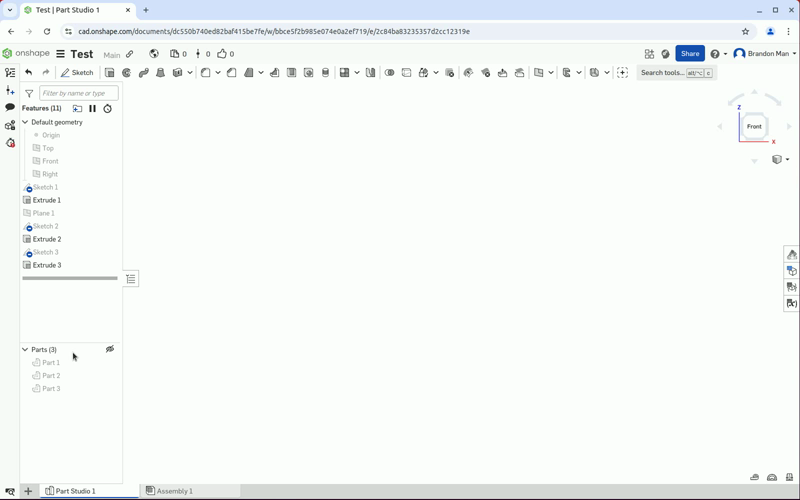
key(shift+y)
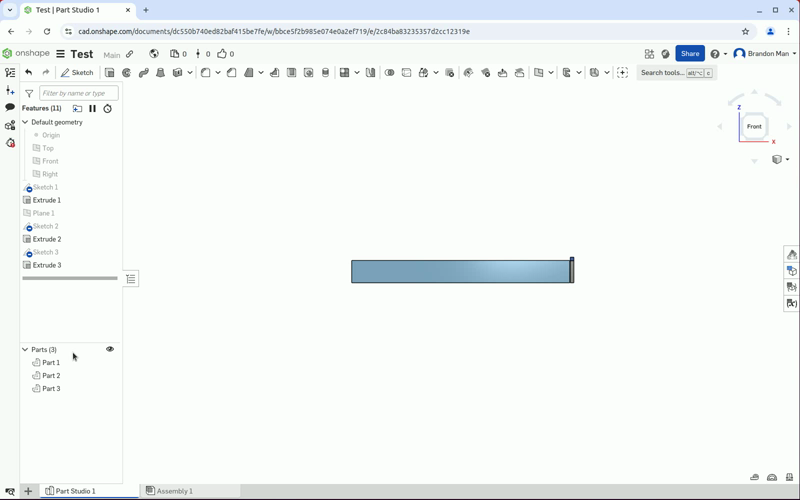
mouse_move(541, 75)
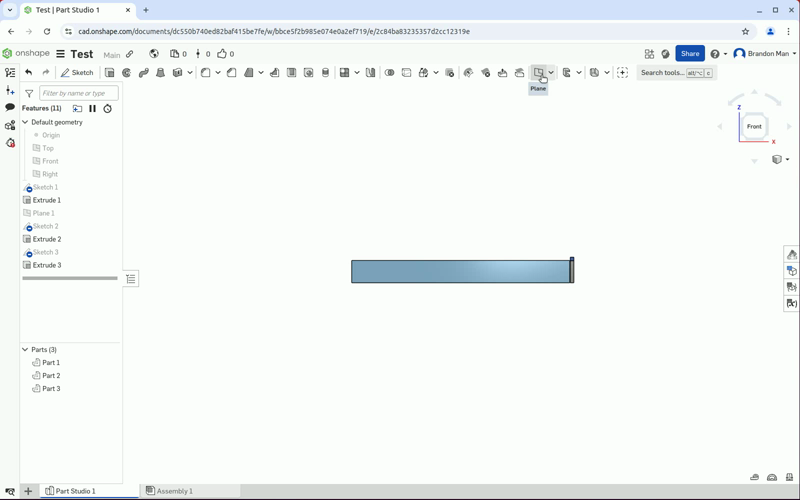
click(541, 75)
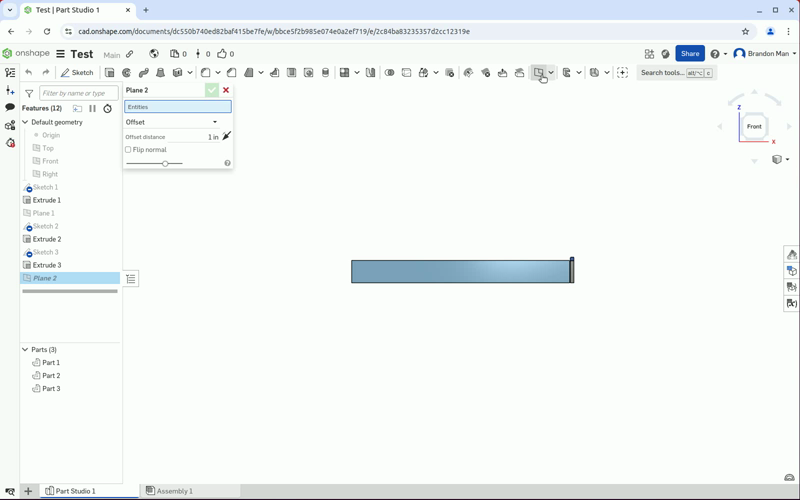
mouse_move(73, 163)
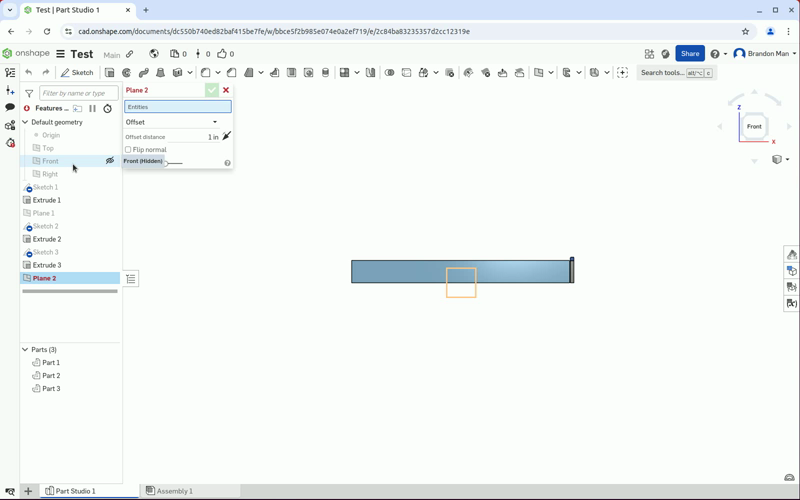
click(73, 163)
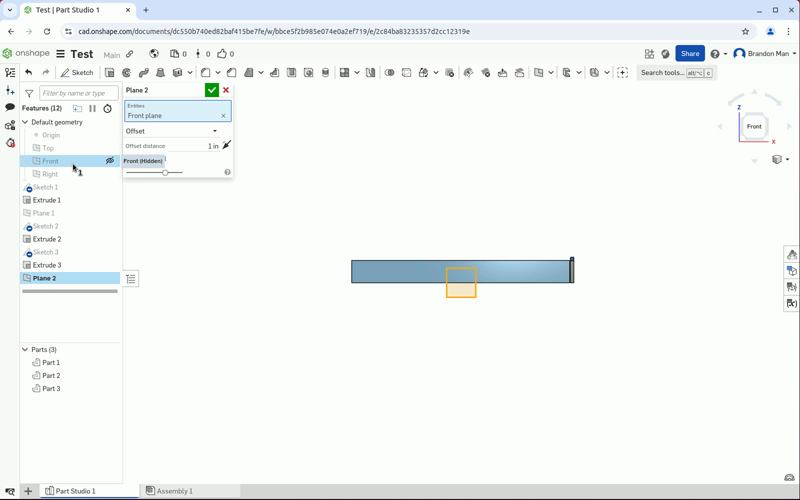
key(tab, 2)
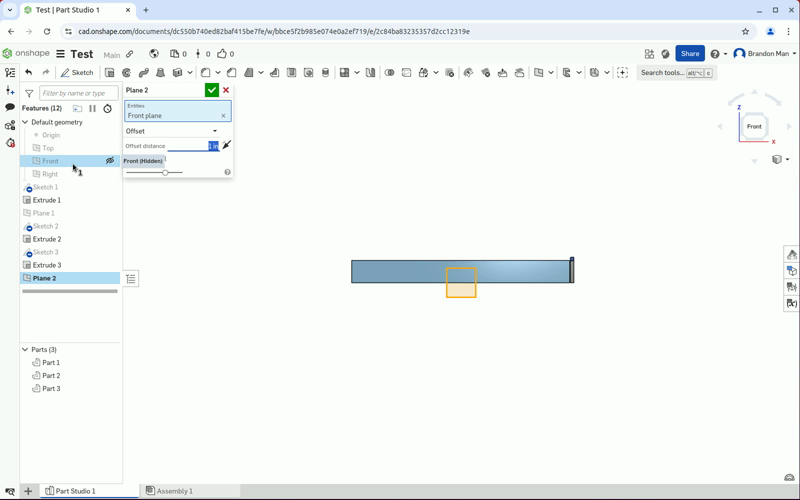
text(10.845)
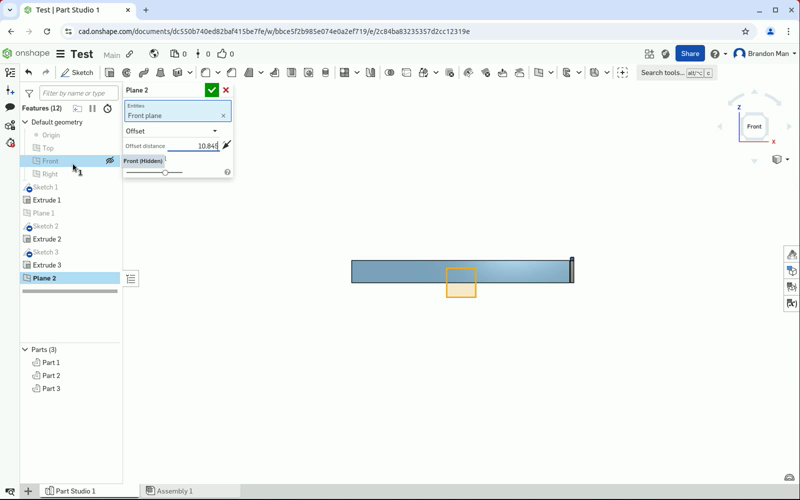
key(enter, 2)
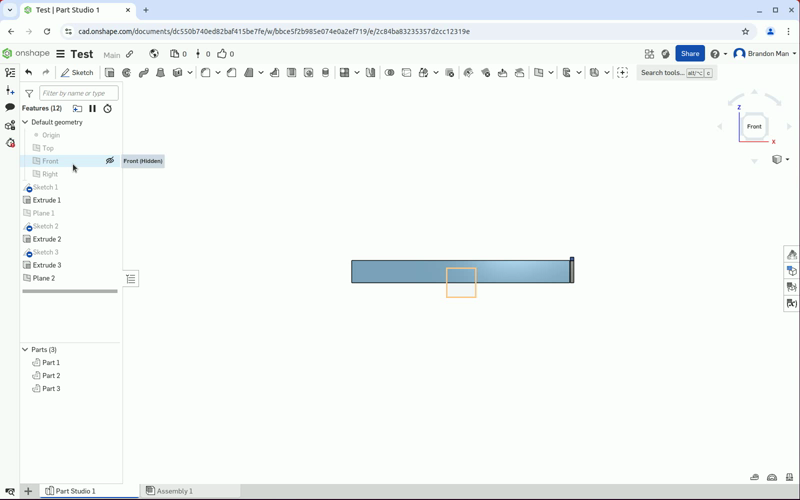
key(shift+s)
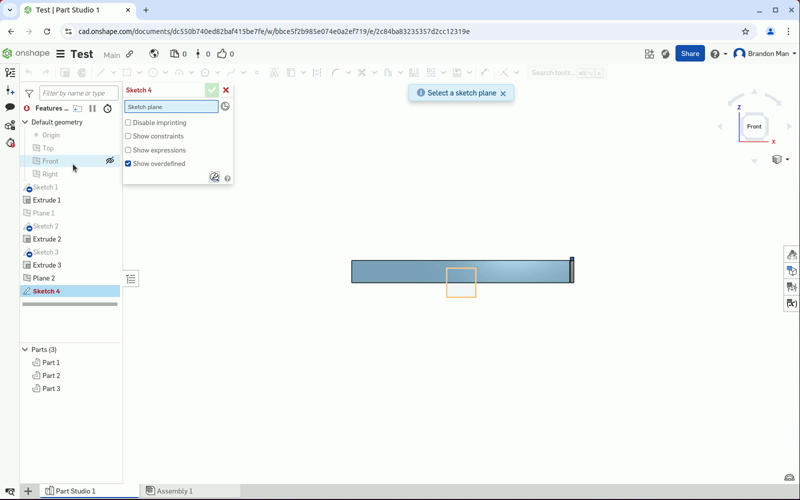
mouse_move(73, 280)
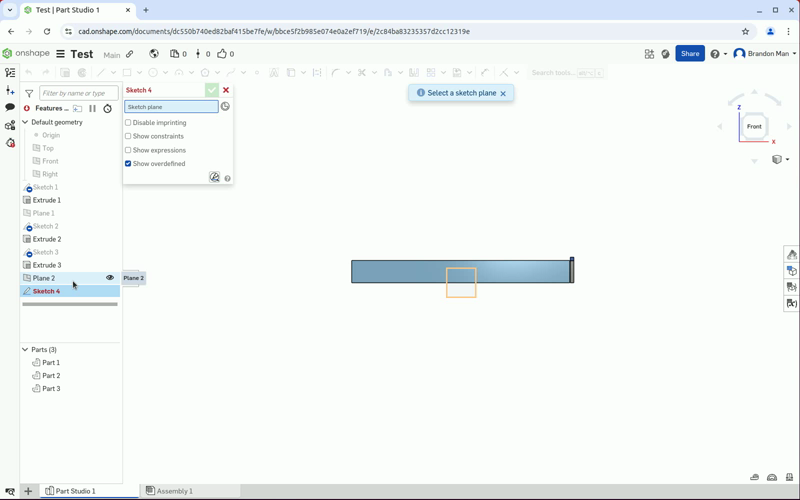
click(73, 280)
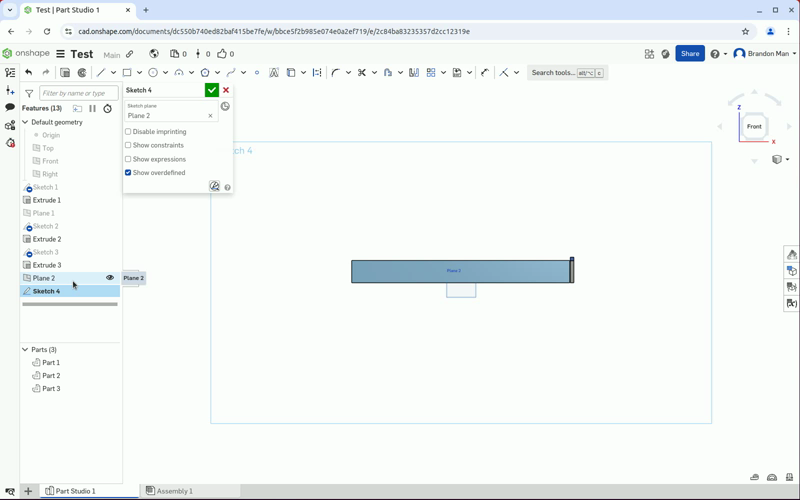
mouse_move(73, 352)
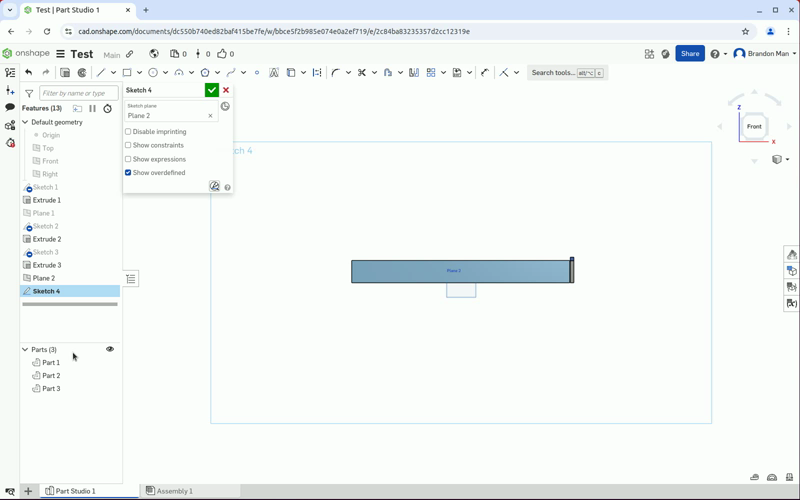
key(y)
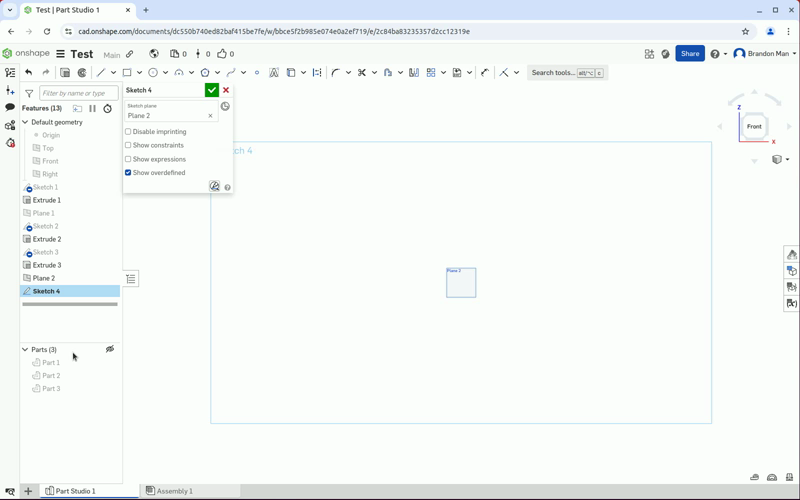
key(l)
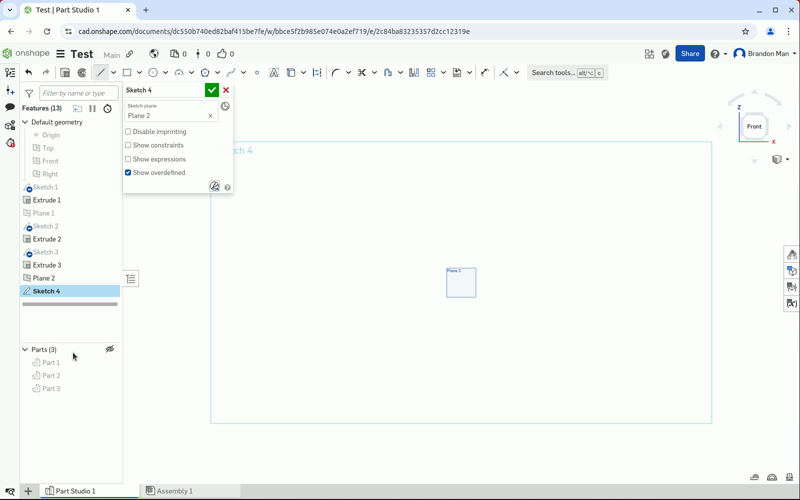
key_down(shift)
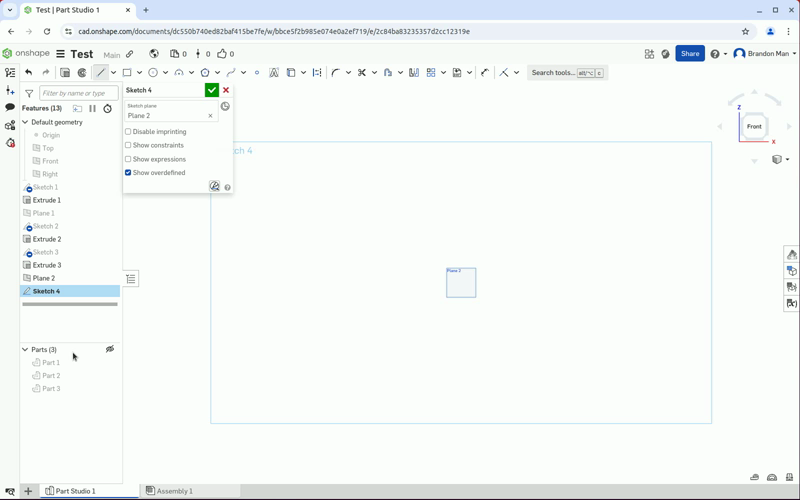
mouse_move(348, 282)
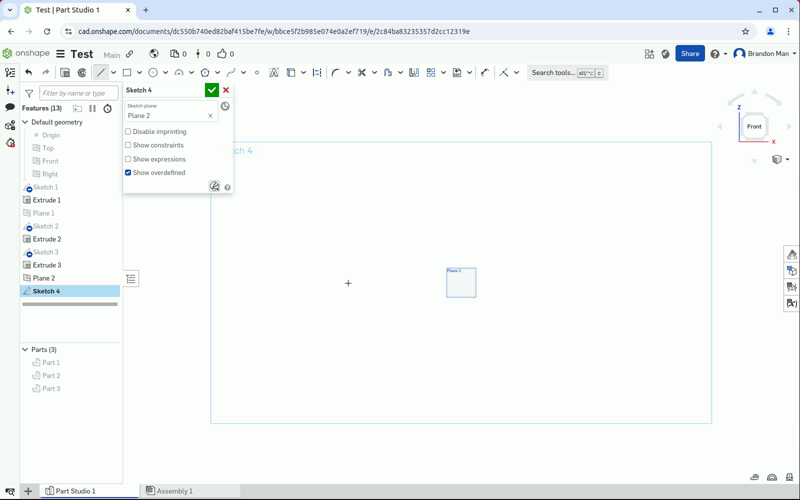
click(348, 282)
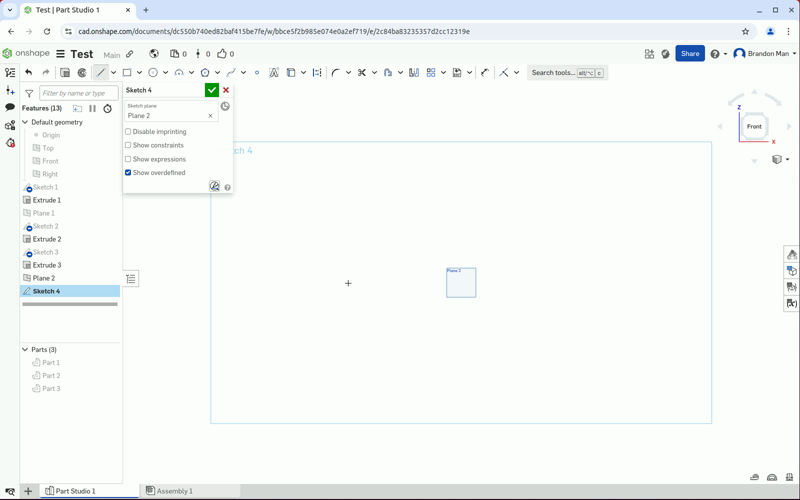
key_up(shift)
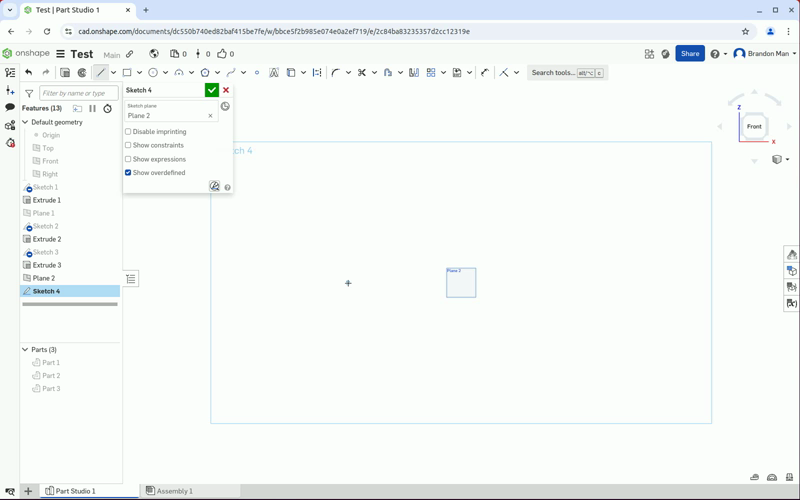
key_down(shift)
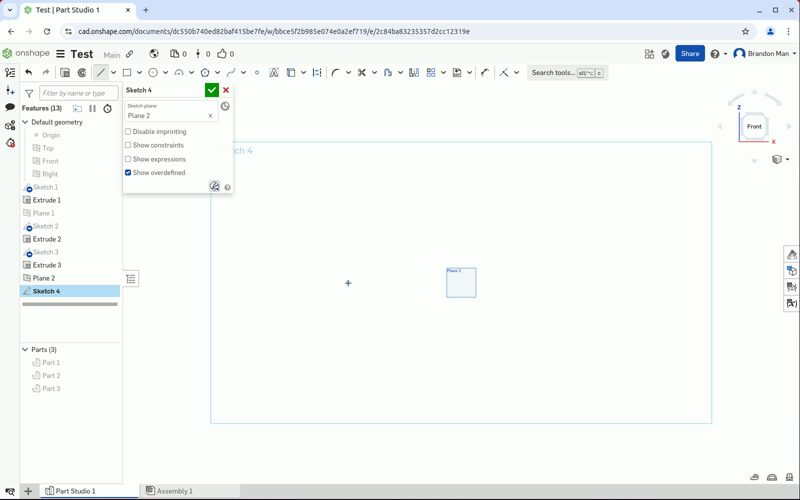
mouse_move(378, 282)
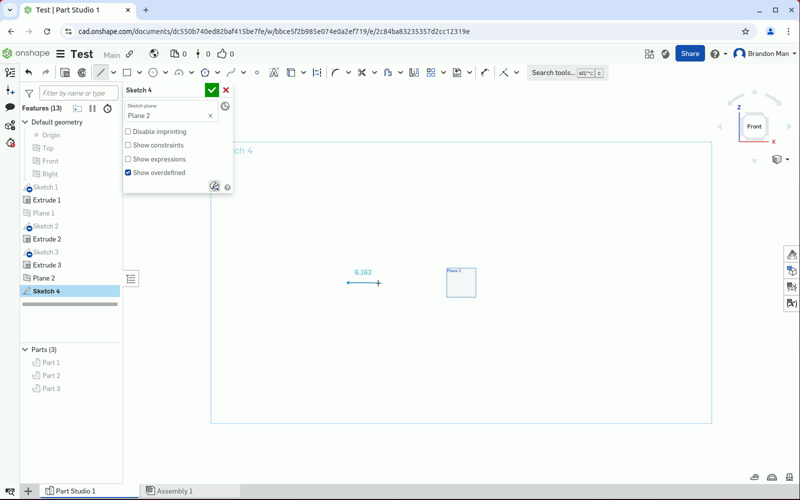
mouse_move(350, 282)
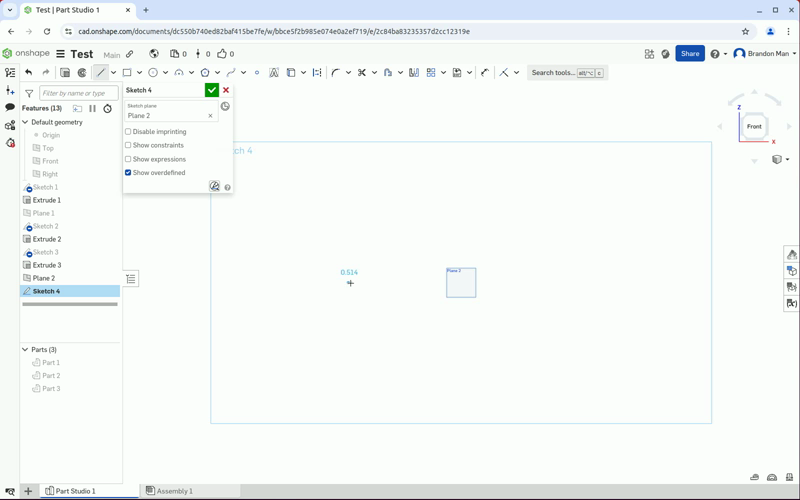
scroll(6)
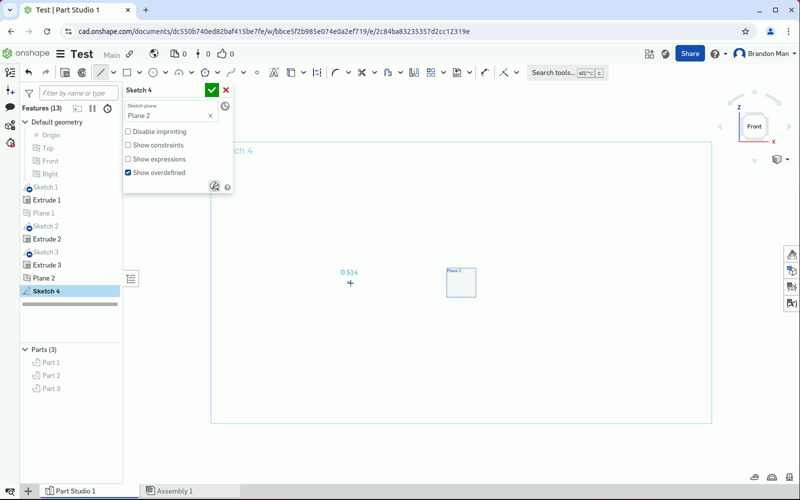
scroll(6)
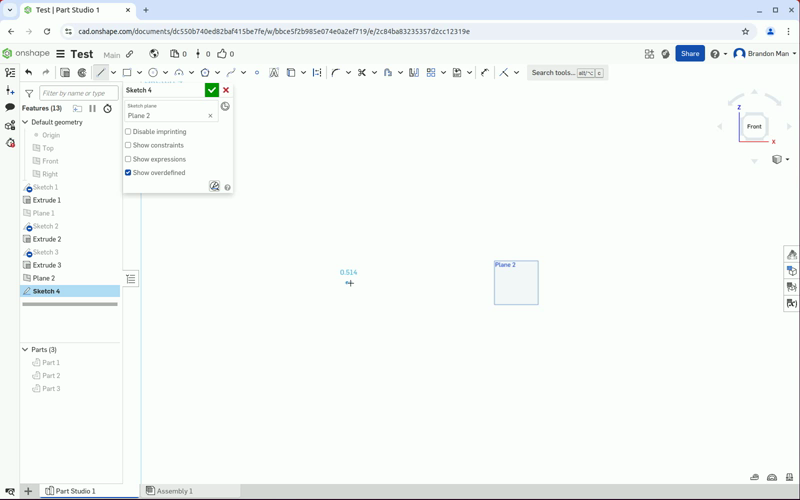
scroll(6)
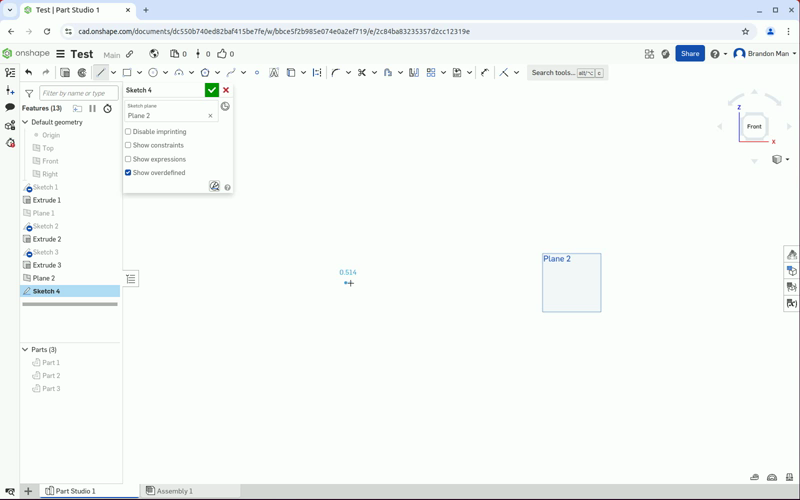
scroll(6)
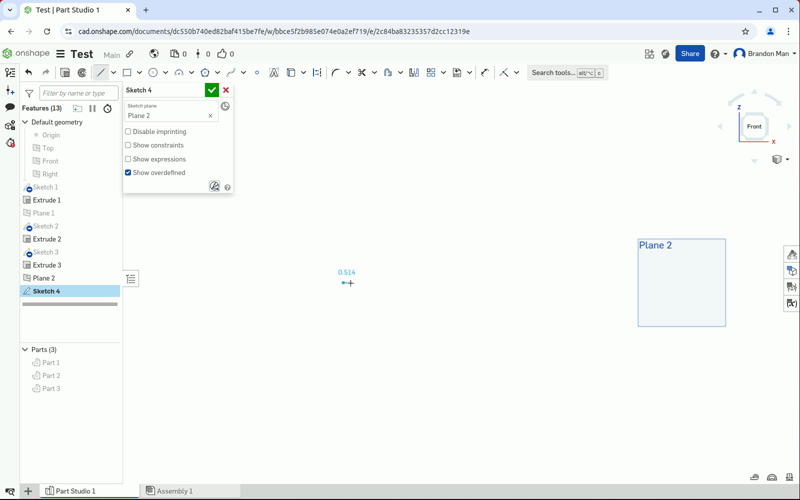
scroll(6)
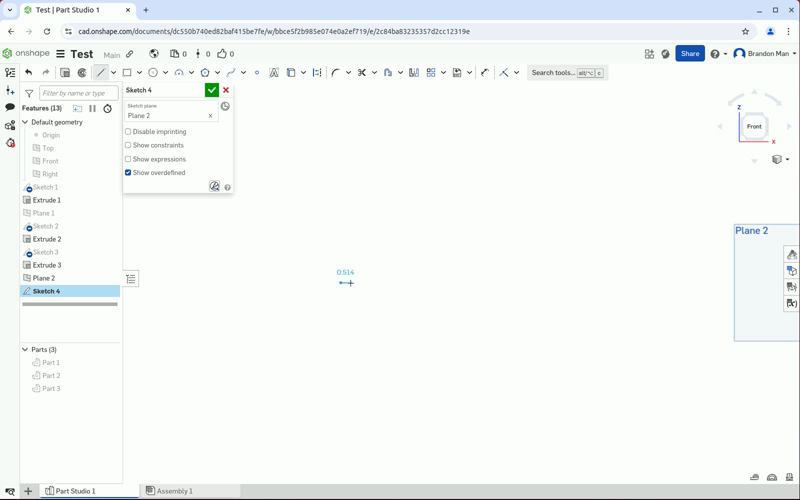
scroll(6)
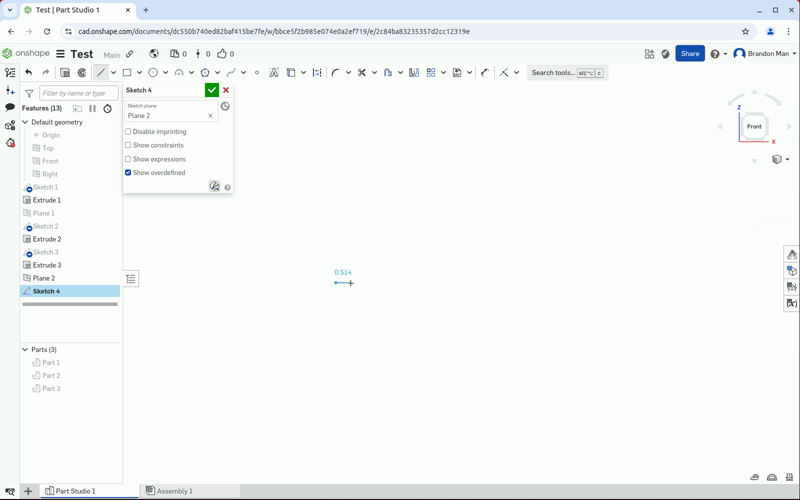
scroll(6)
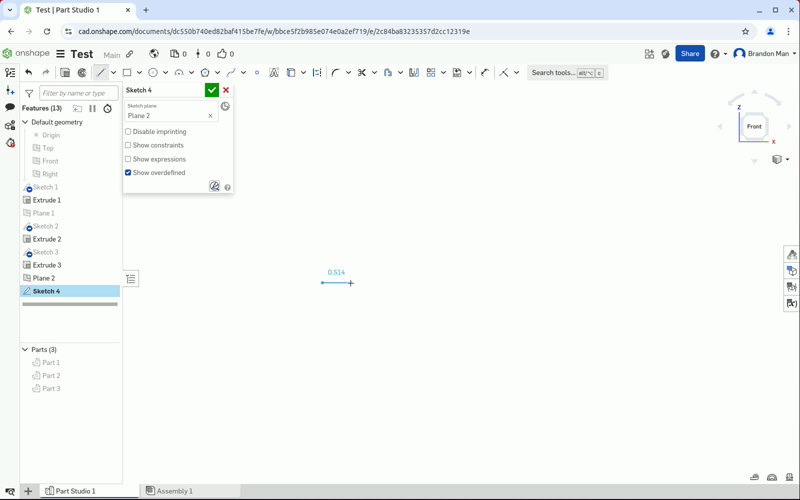
click(350, 282)
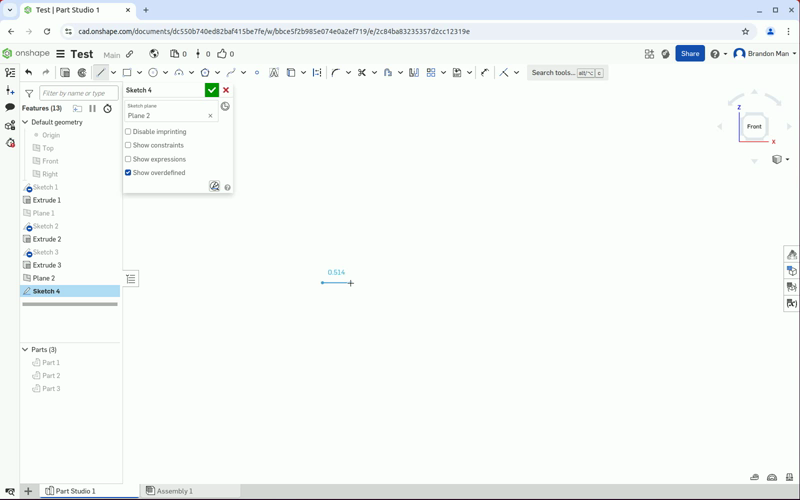
scroll(-6)
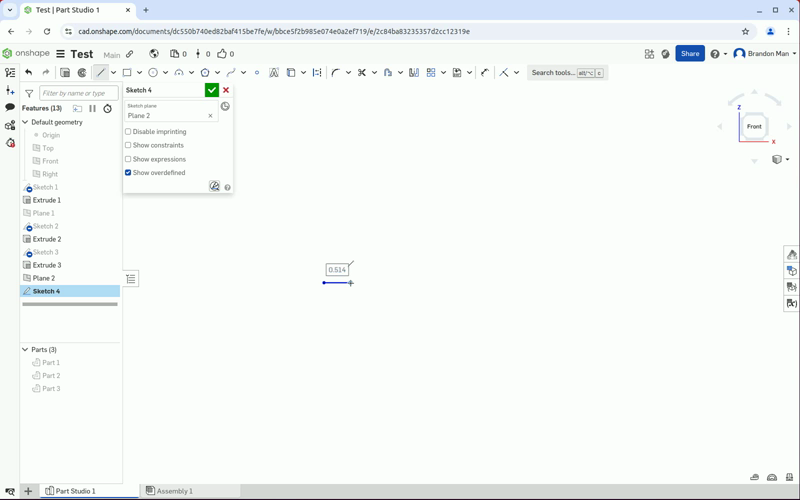
scroll(-6)
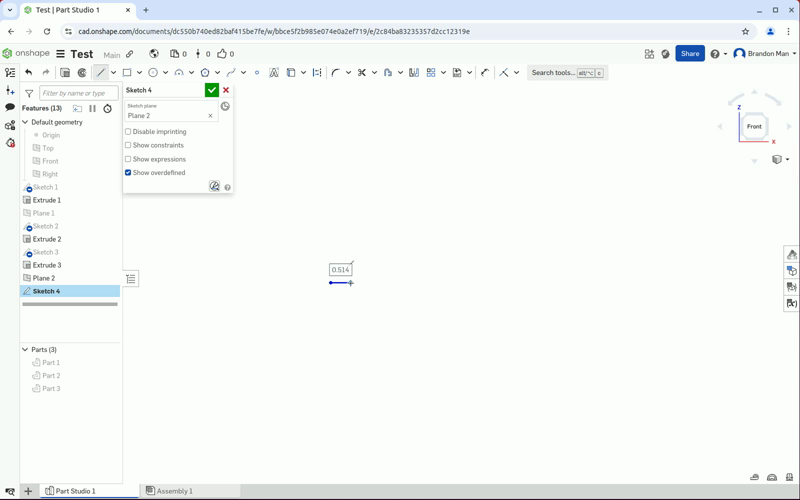
scroll(-6)
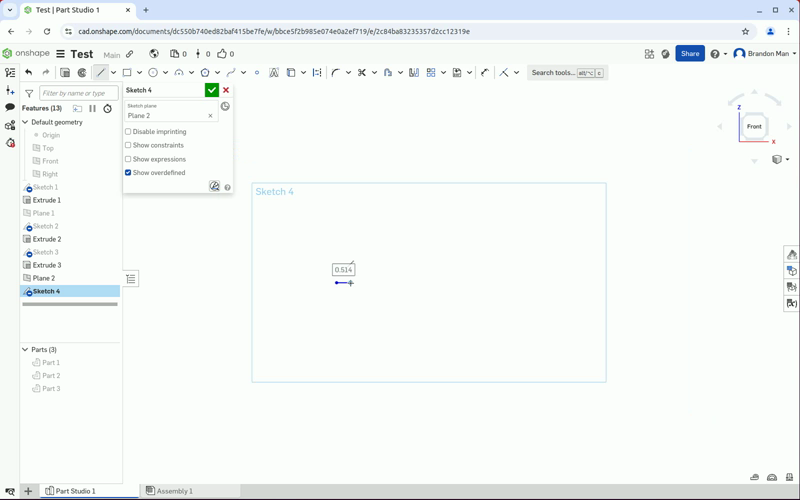
scroll(-6)
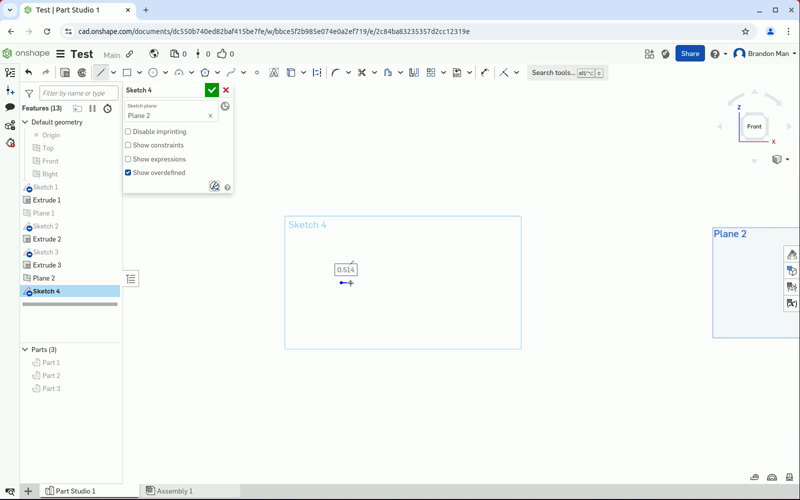
scroll(-6)
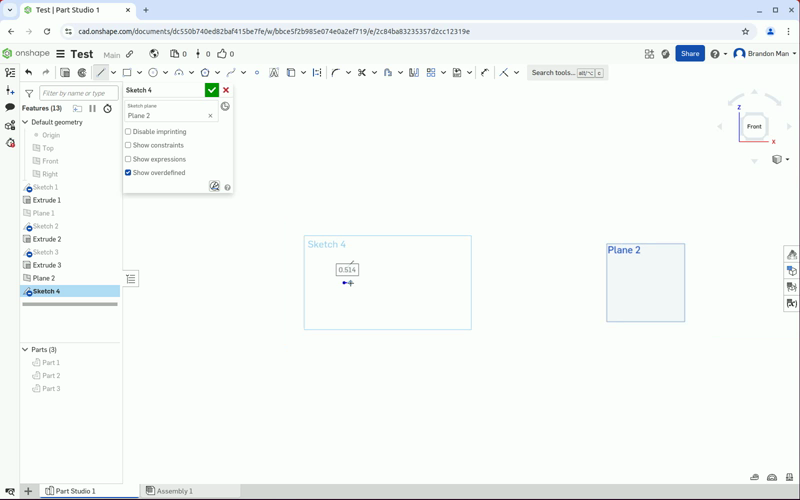
scroll(-6)
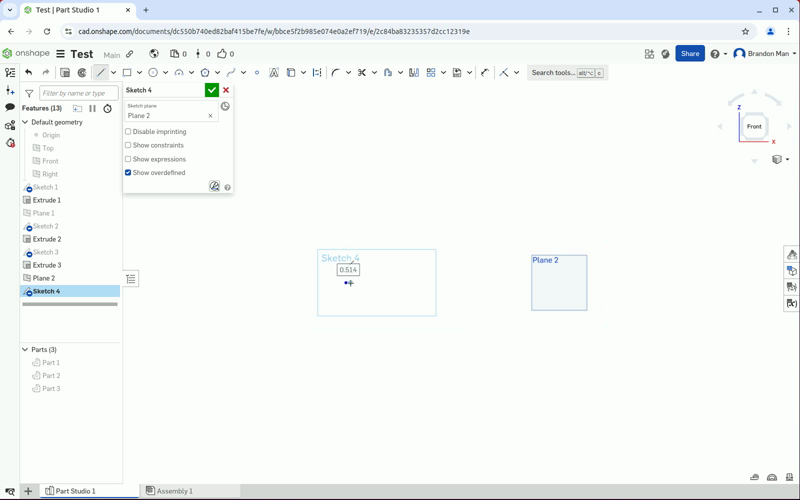
scroll(-6)
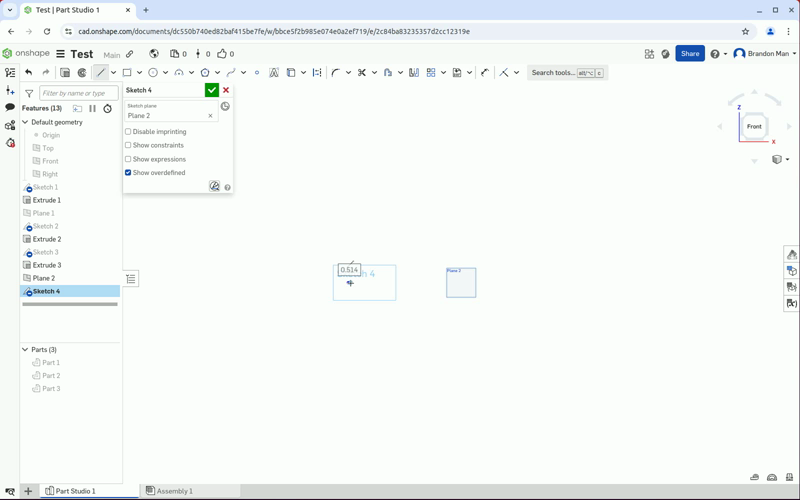
key_up(shift)
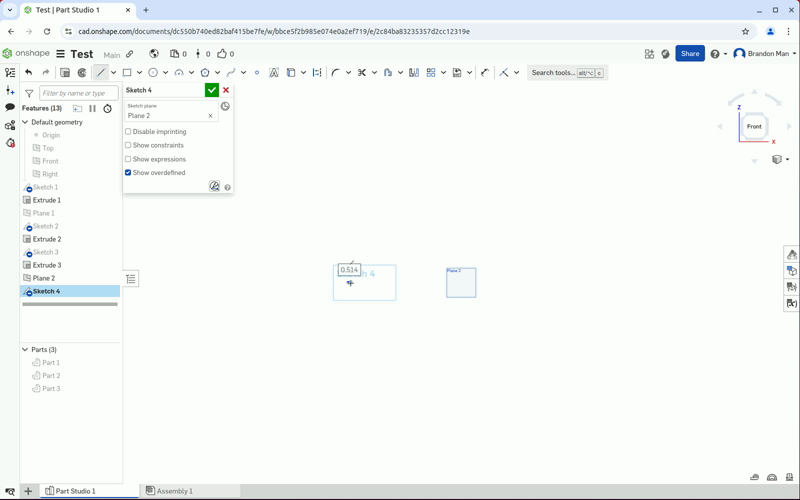
key_down(shift)
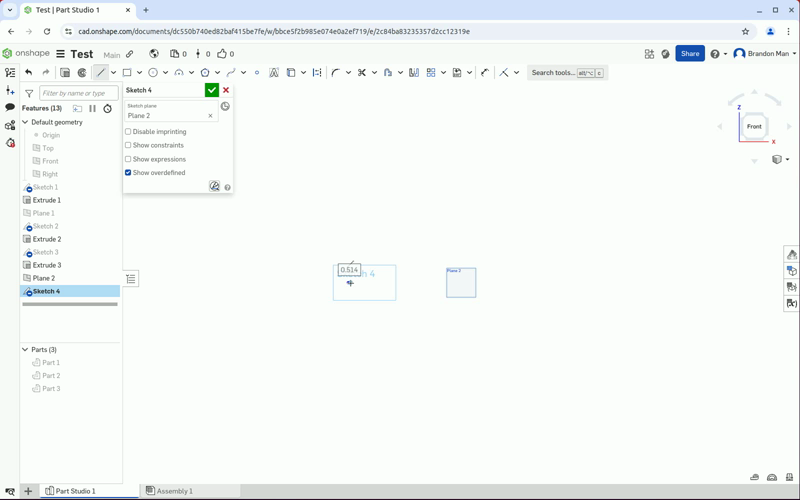
mouse_move(380, 282)
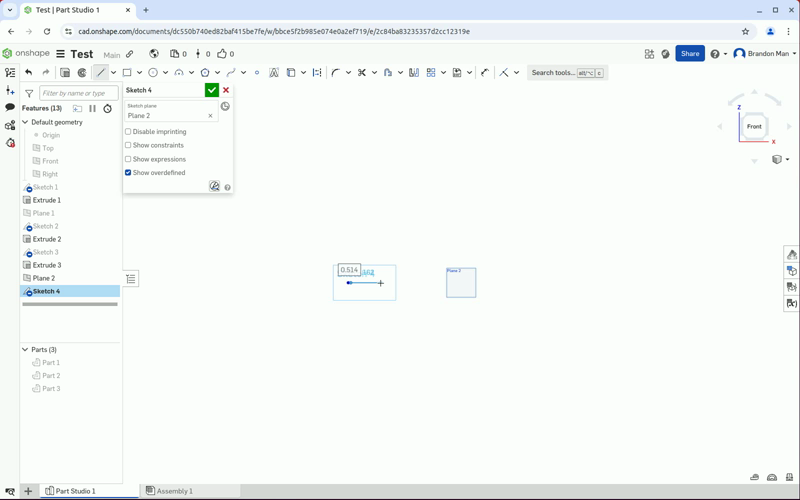
mouse_move(350, 259)
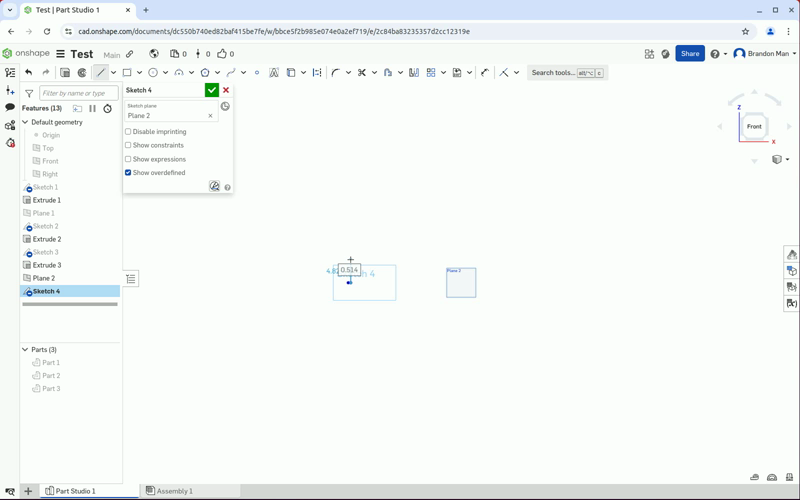
click(350, 259)
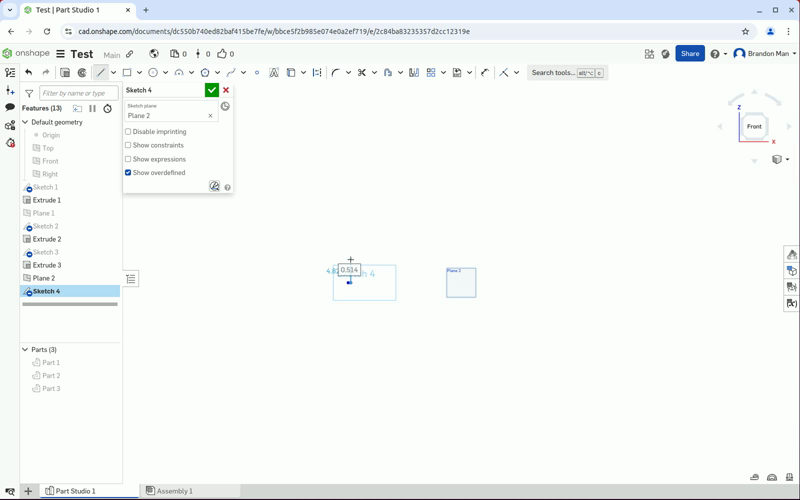
key_up(shift)
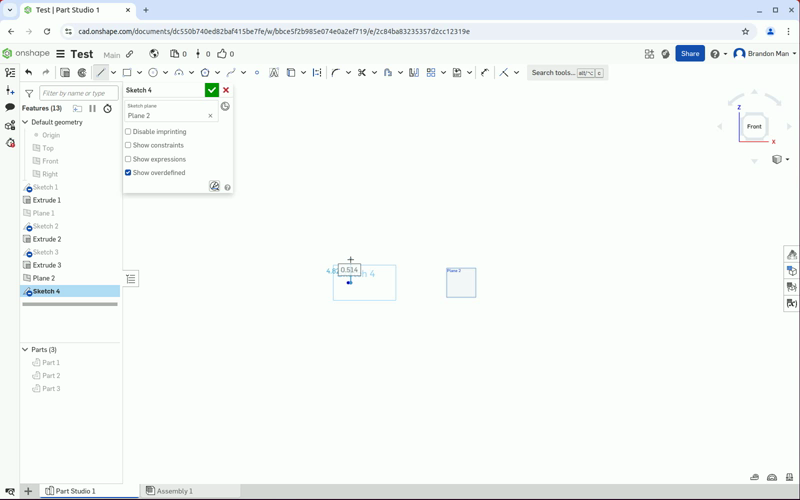
key_down(shift)
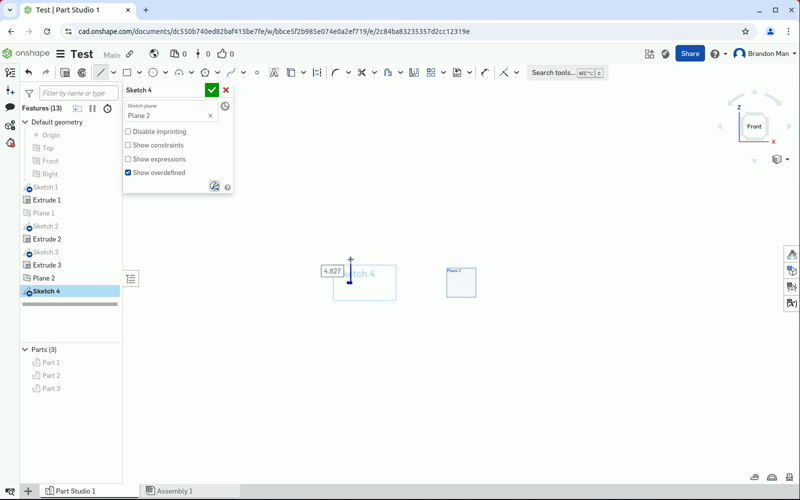
mouse_move(569, 259)
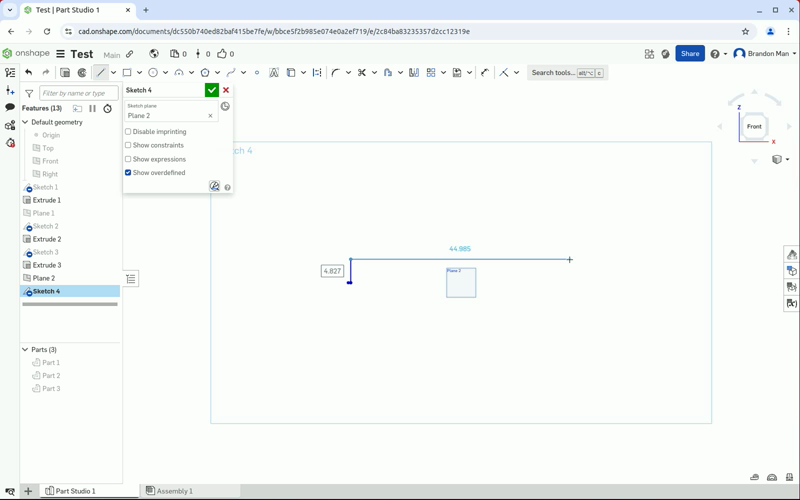
click(569, 259)
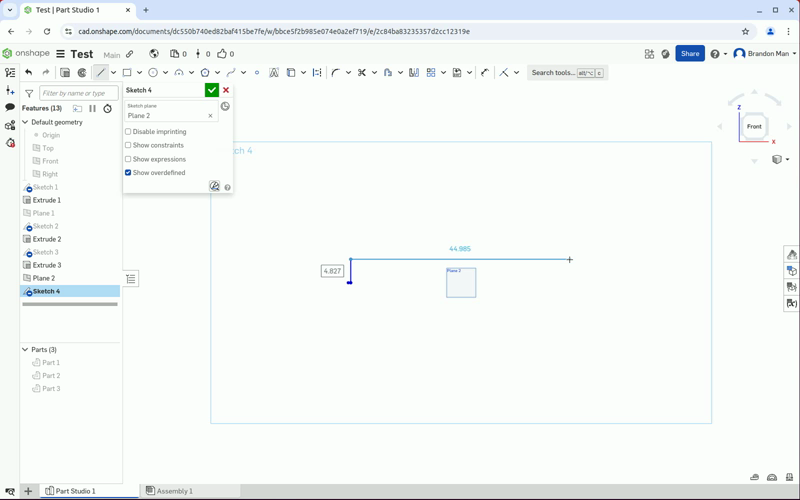
key_up(shift)
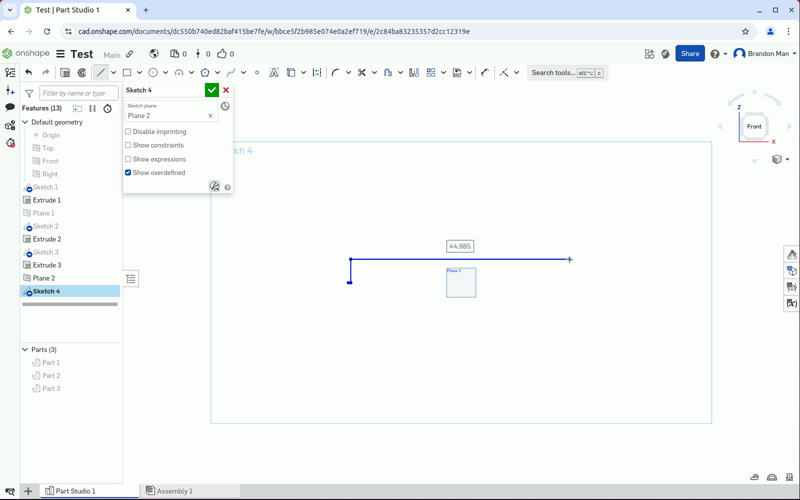
key_down(shift)
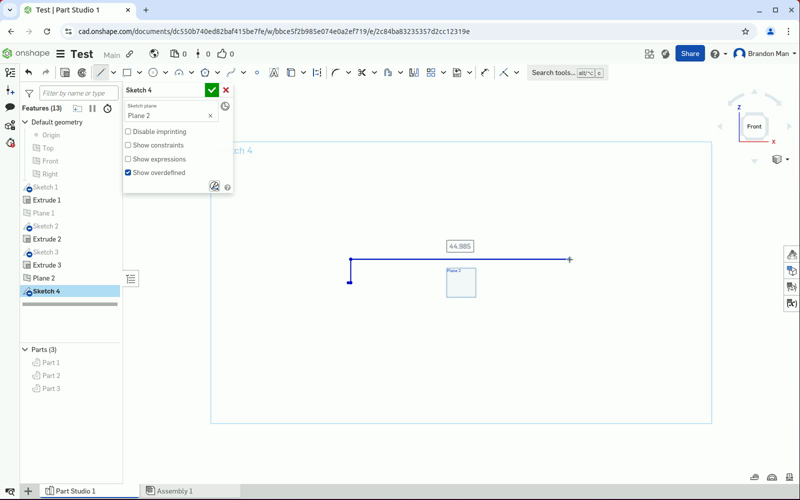
mouse_move(589, 259)
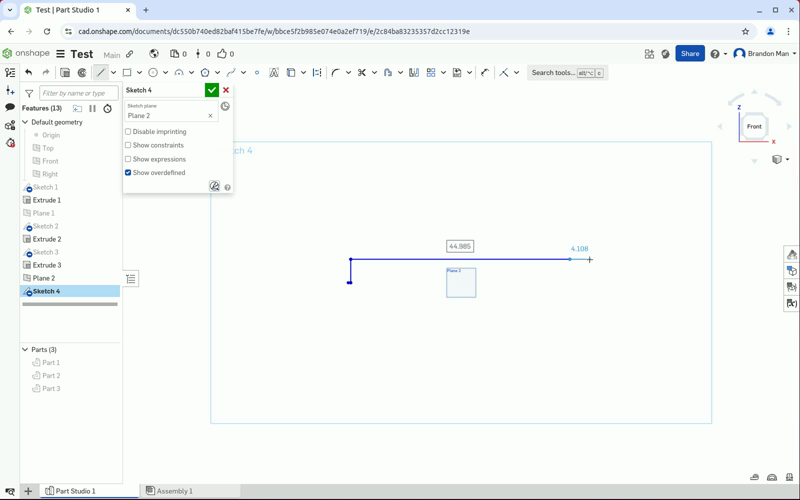
mouse_move(569, 282)
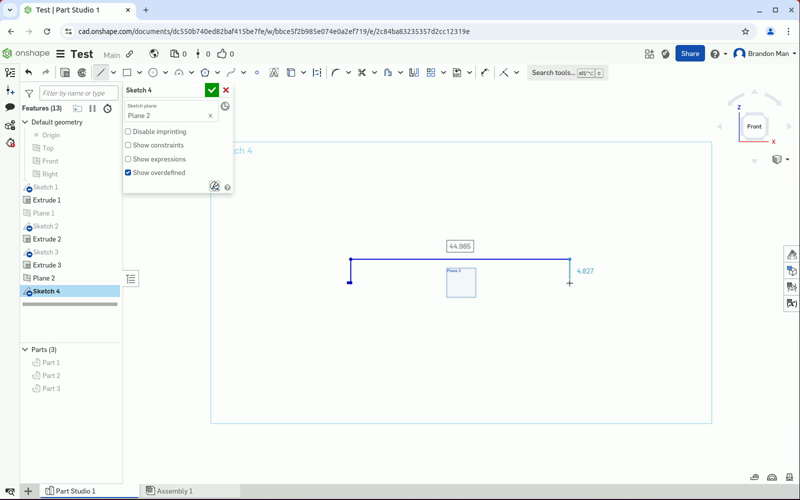
click(569, 282)
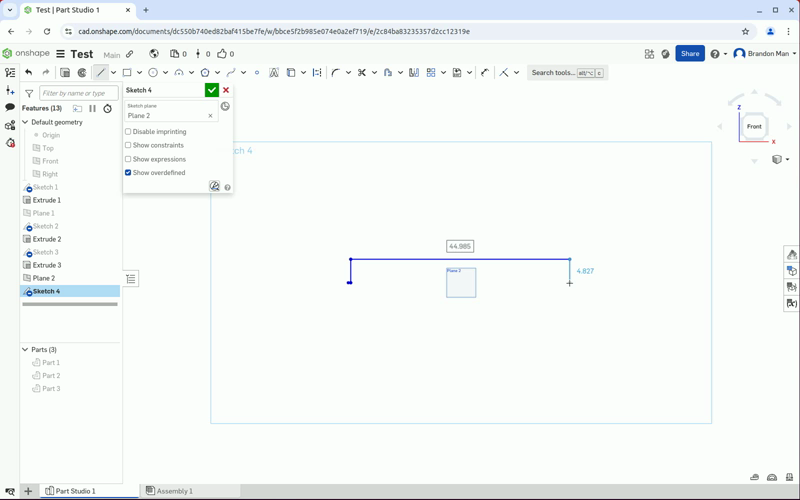
key_up(shift)
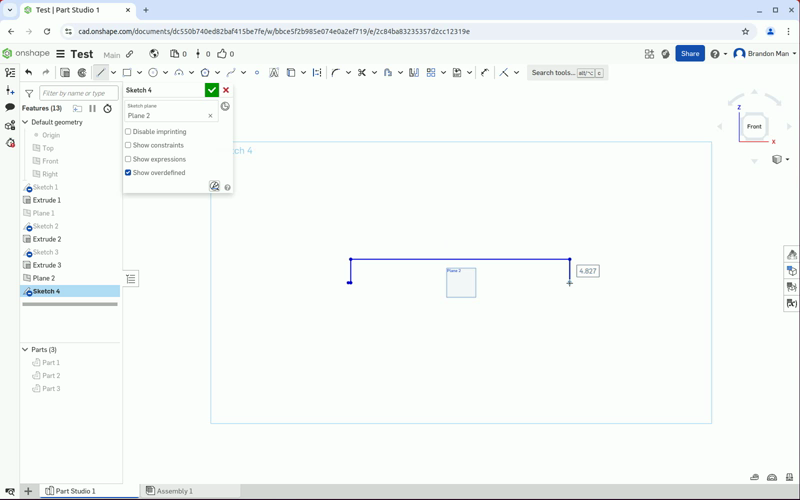
key_down(shift)
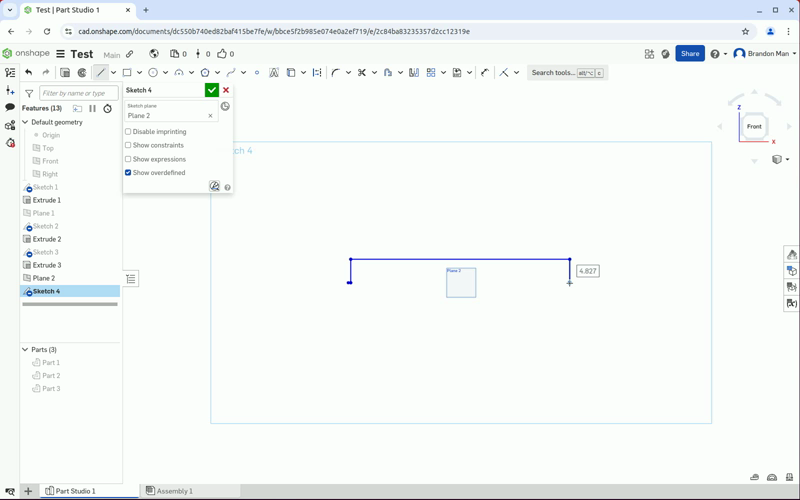
mouse_move(589, 282)
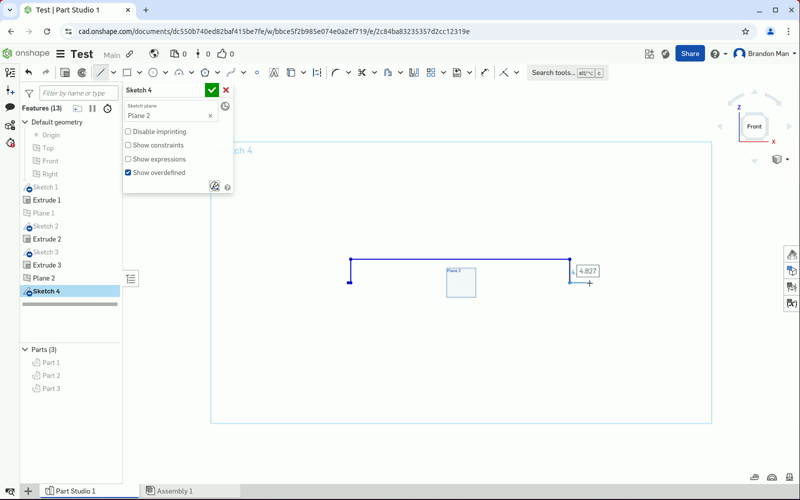
mouse_move(572, 282)
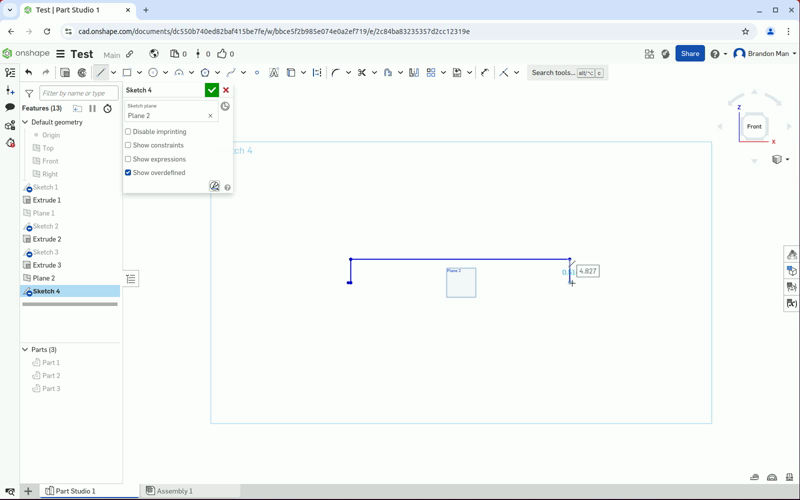
scroll(6)
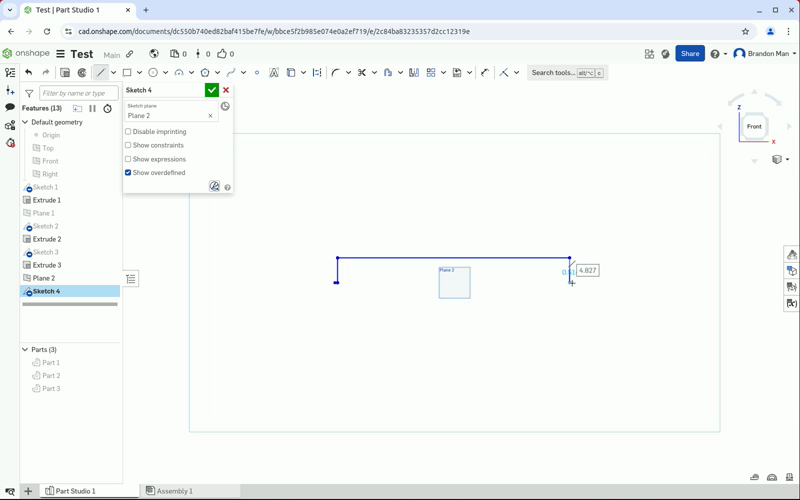
scroll(6)
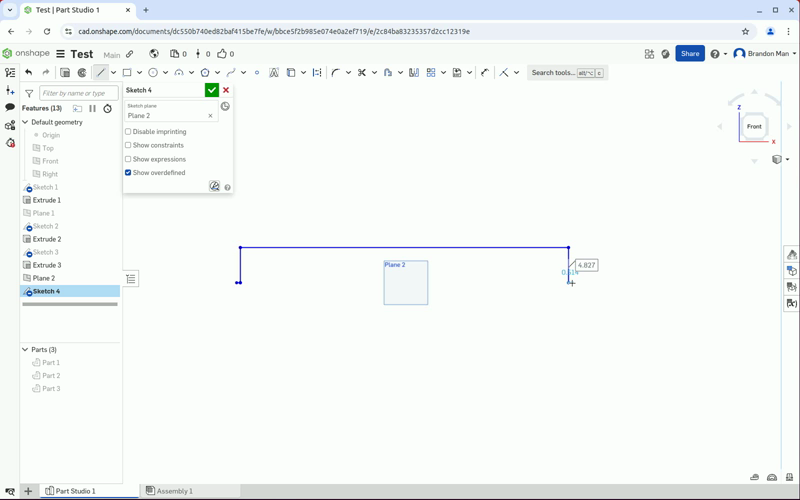
scroll(6)
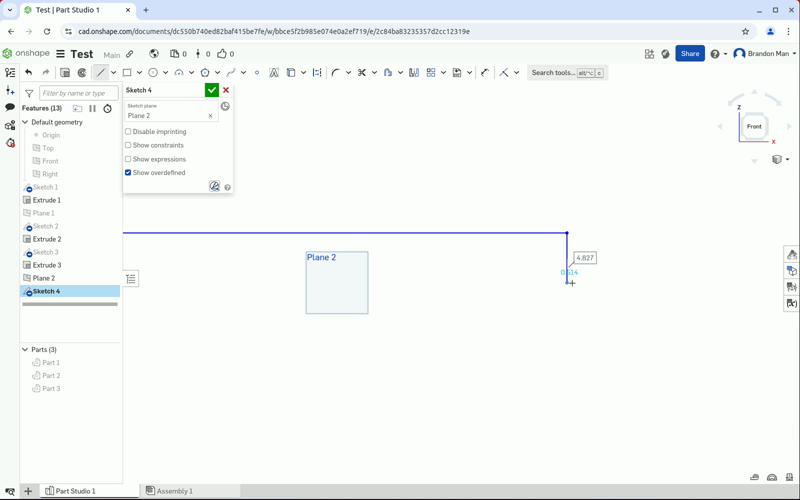
scroll(6)
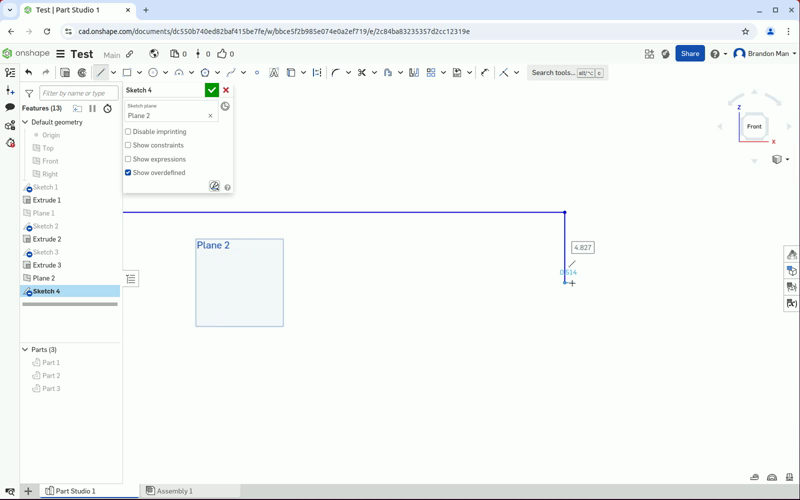
scroll(6)
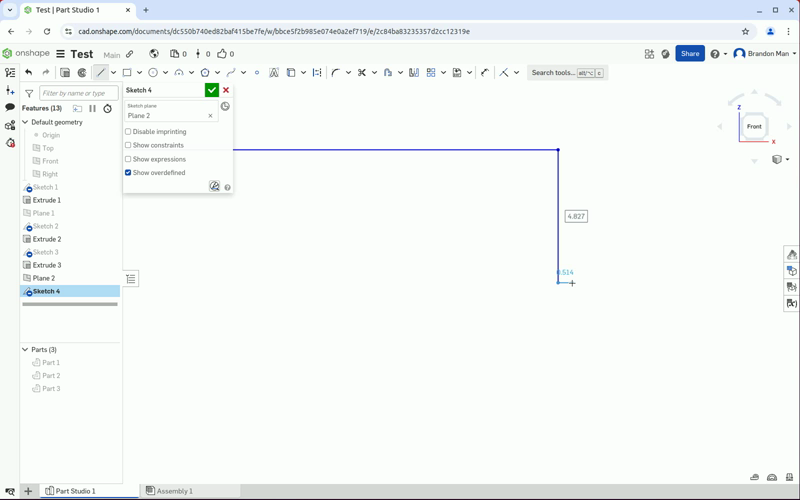
scroll(6)
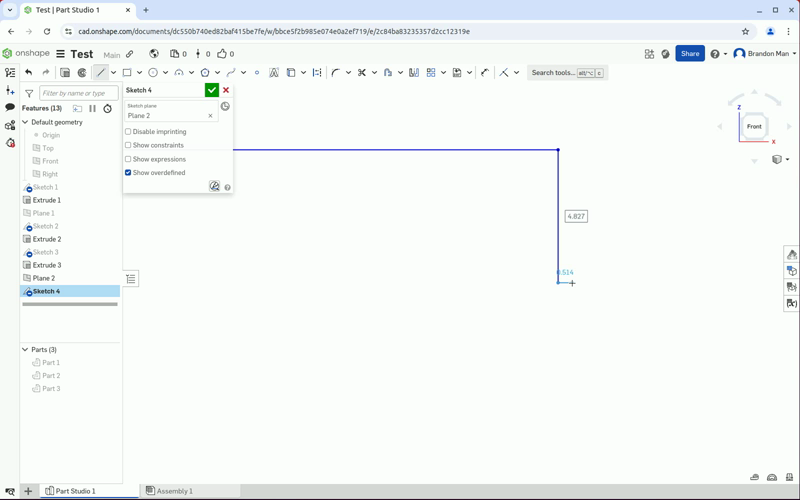
scroll(6)
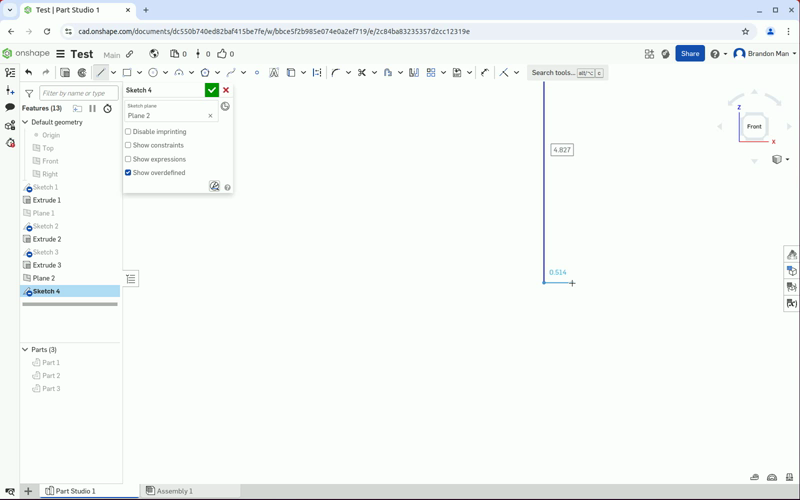
click(572, 282)
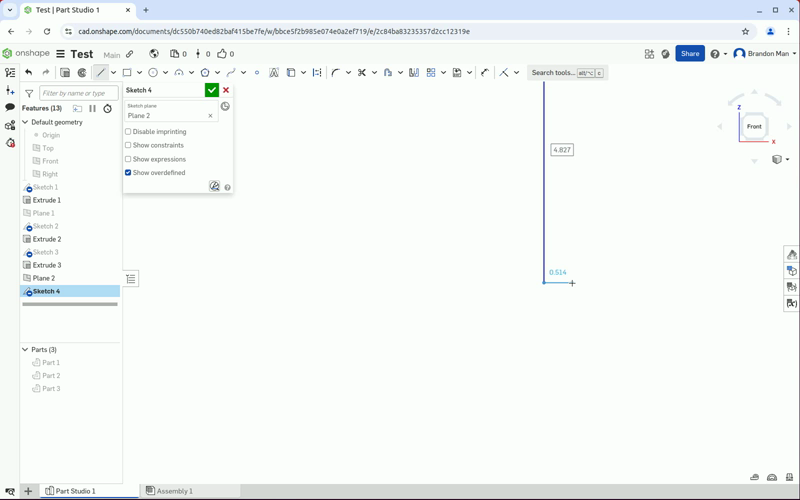
scroll(-6)
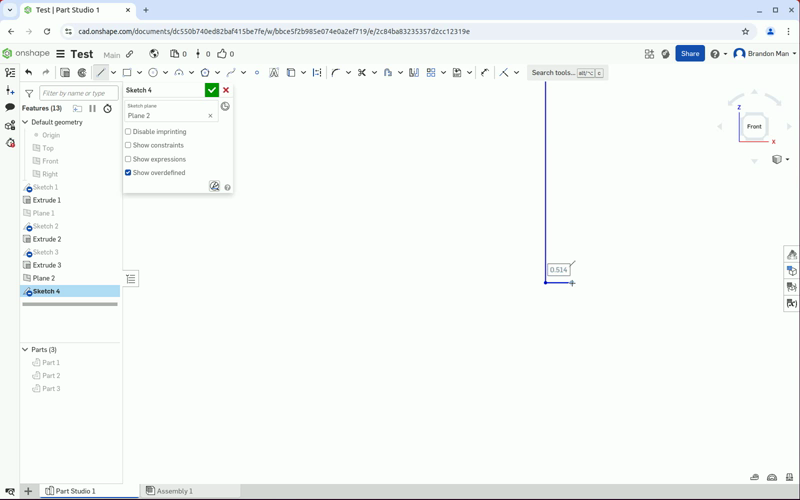
scroll(-6)
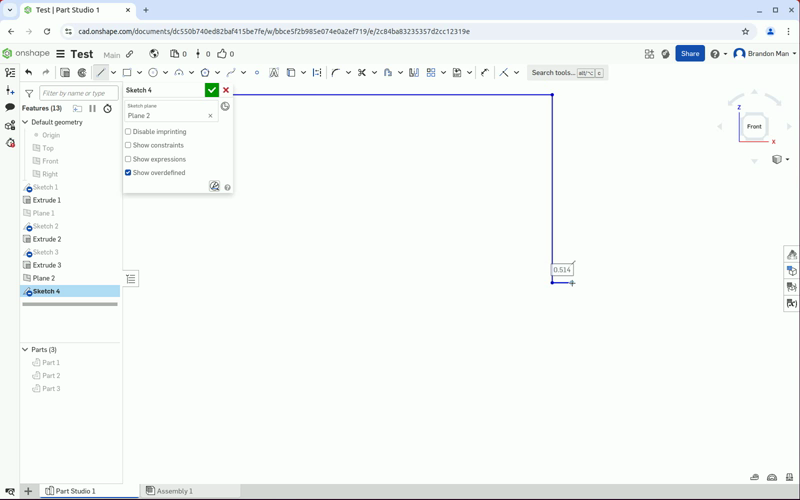
scroll(-6)
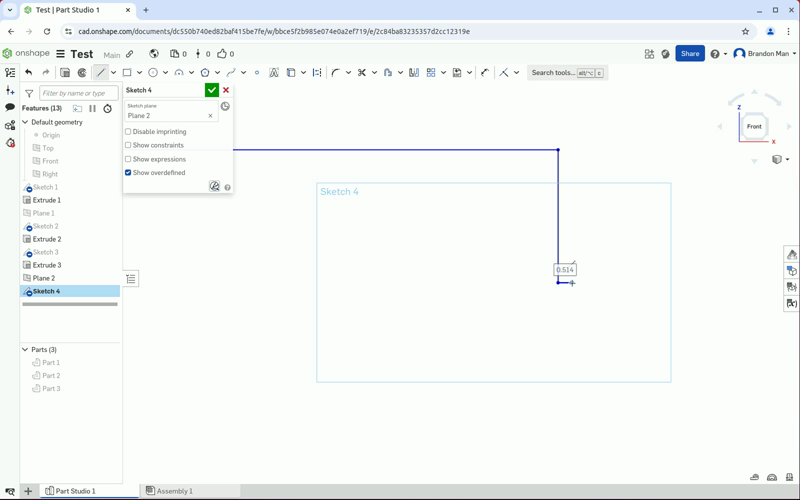
scroll(-6)
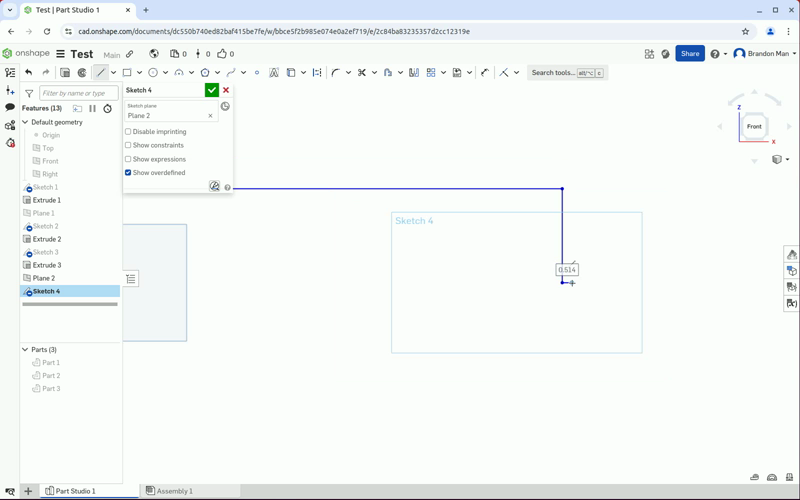
scroll(-6)
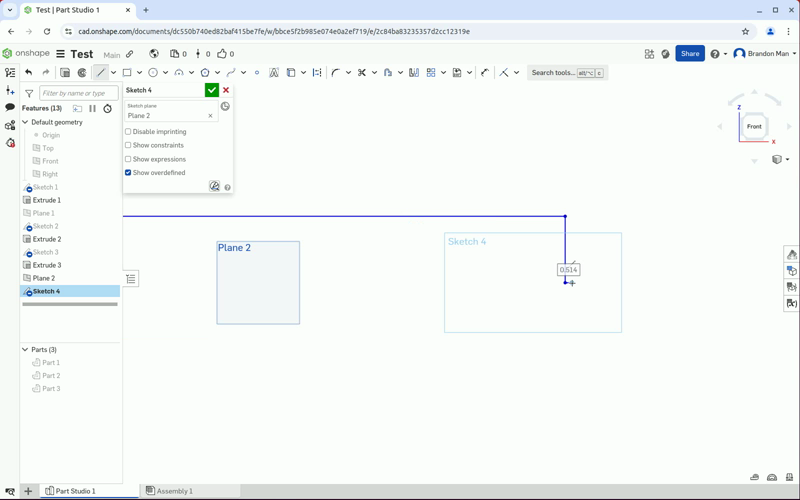
scroll(-6)
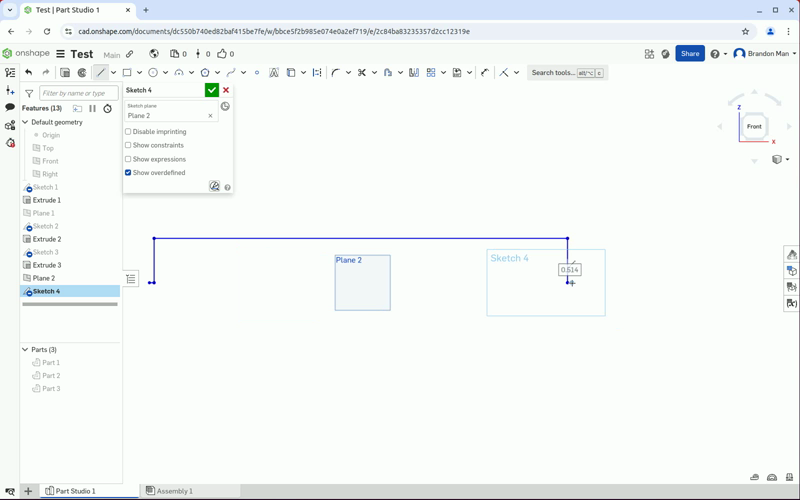
scroll(-6)
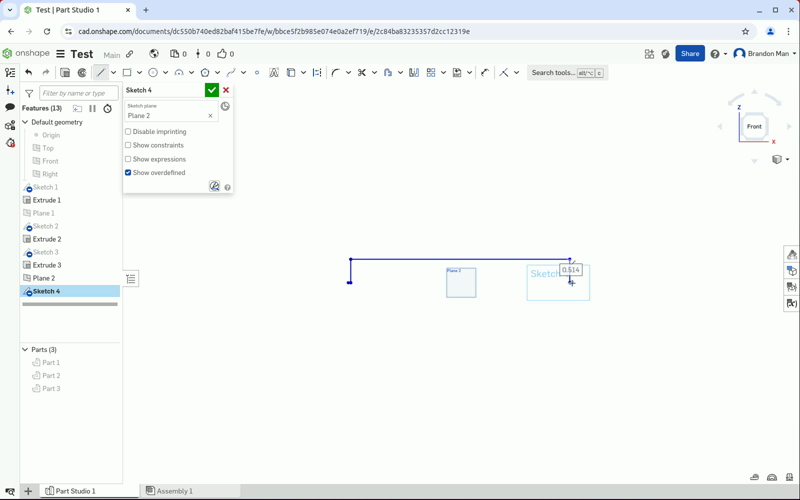
key_up(shift)
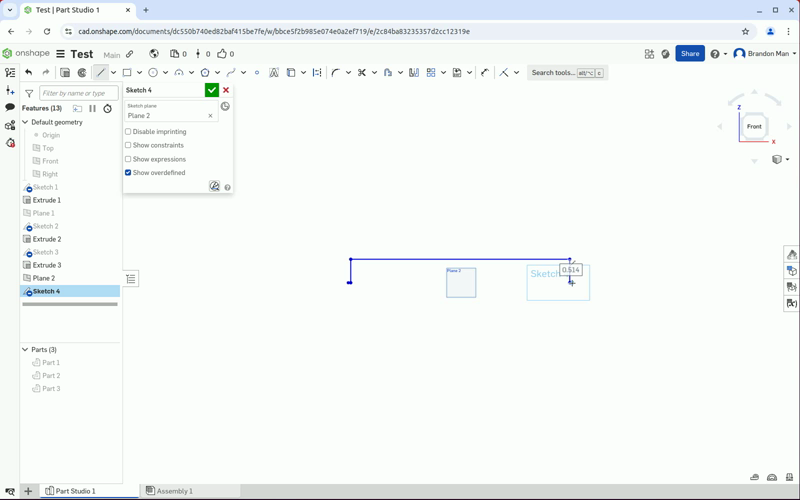
key_down(shift)
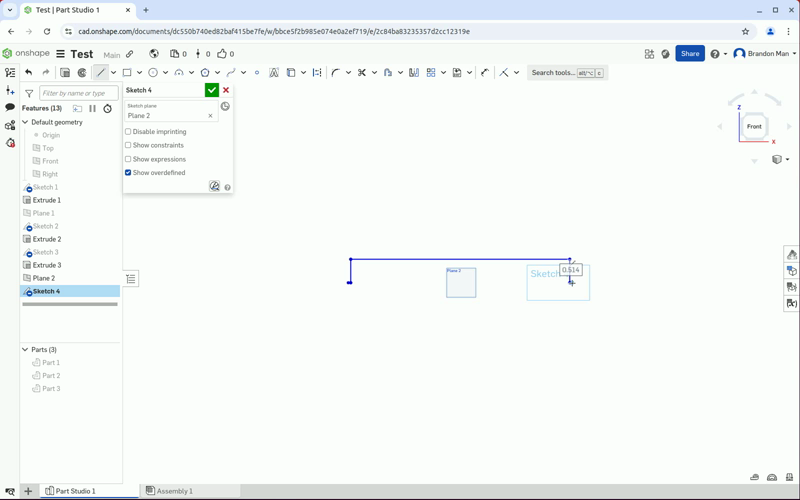
mouse_move(589, 282)
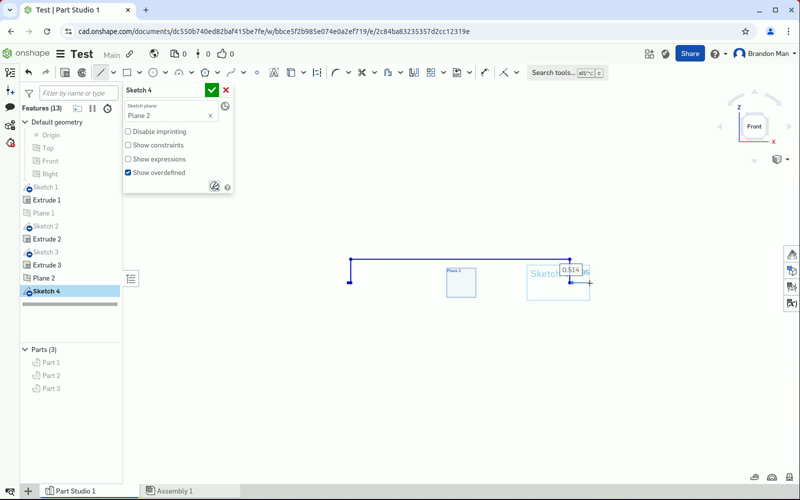
mouse_move(572, 257)
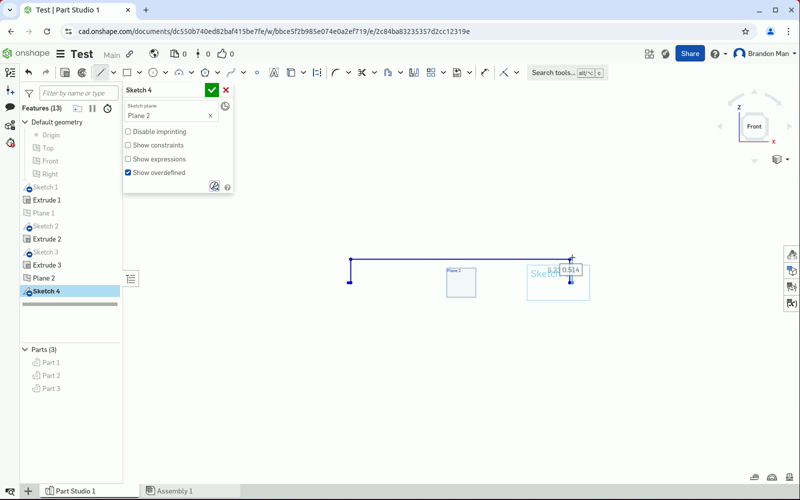
scroll(6)
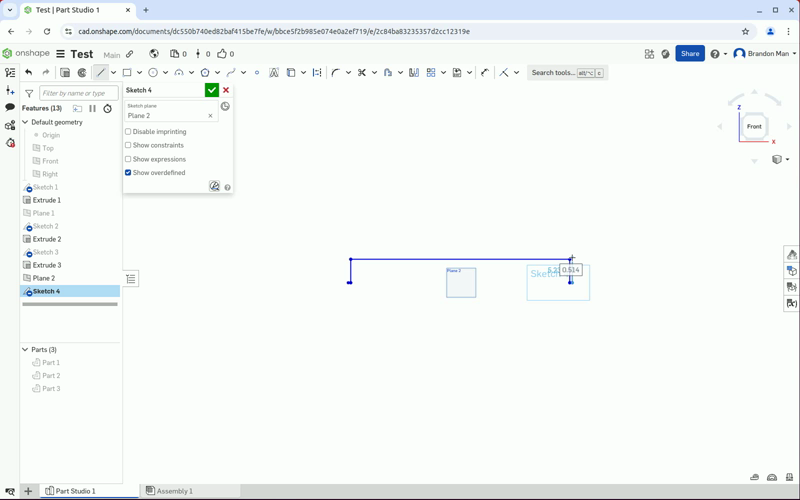
scroll(6)
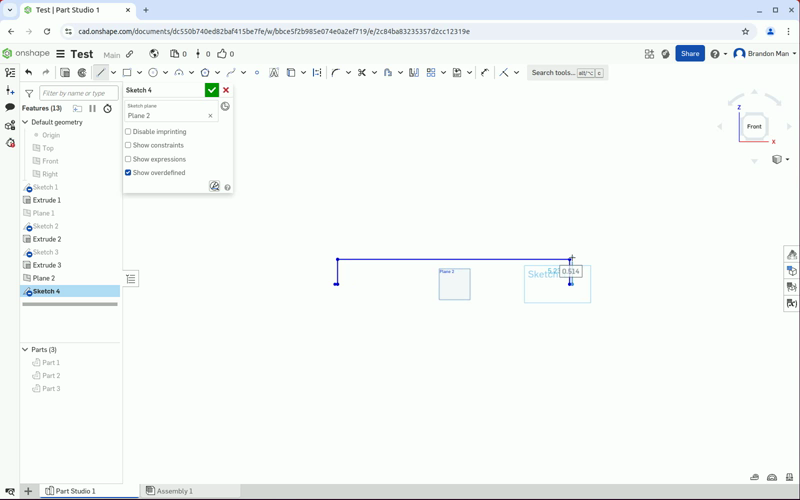
scroll(6)
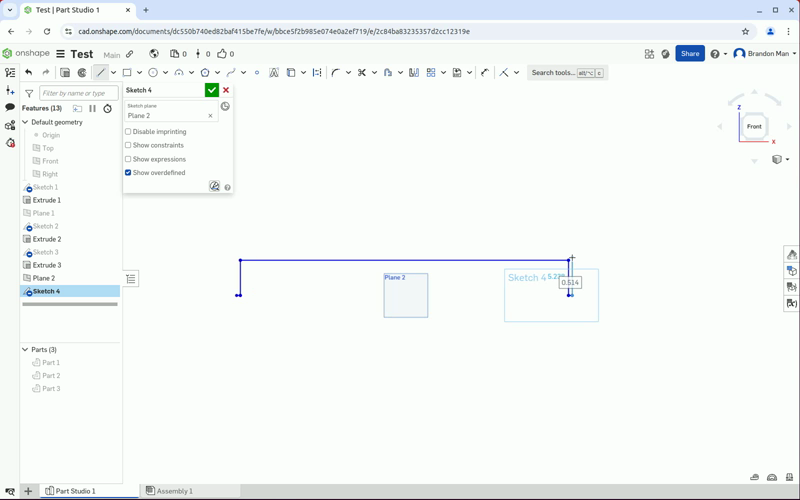
scroll(6)
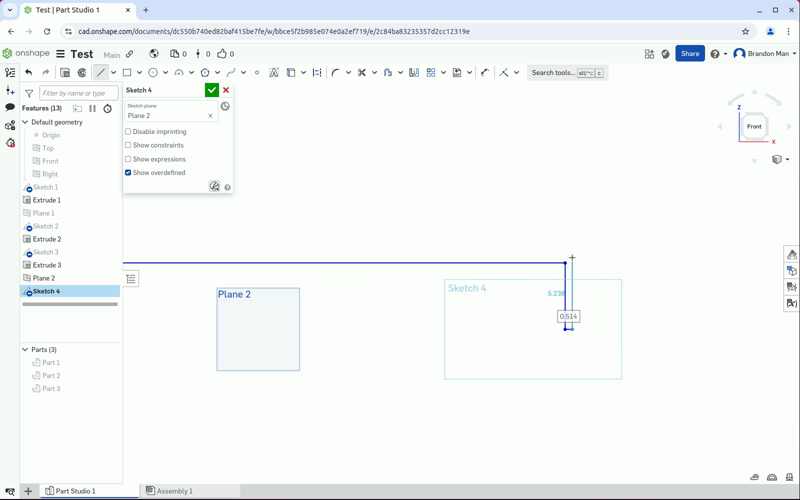
scroll(6)
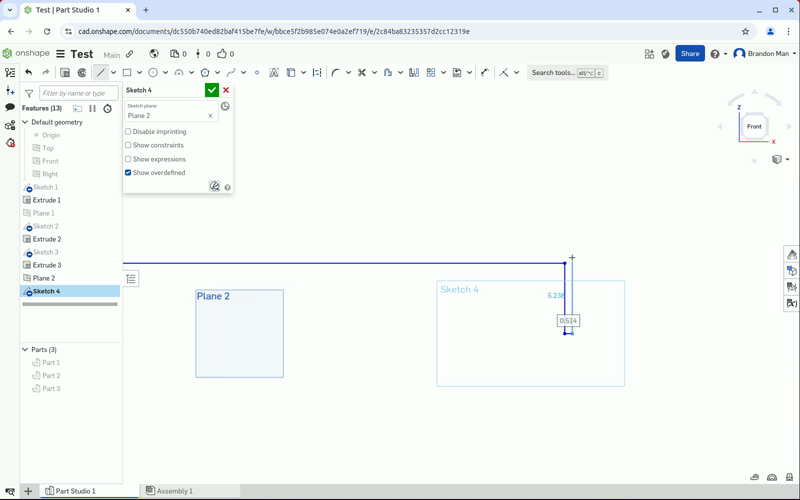
scroll(6)
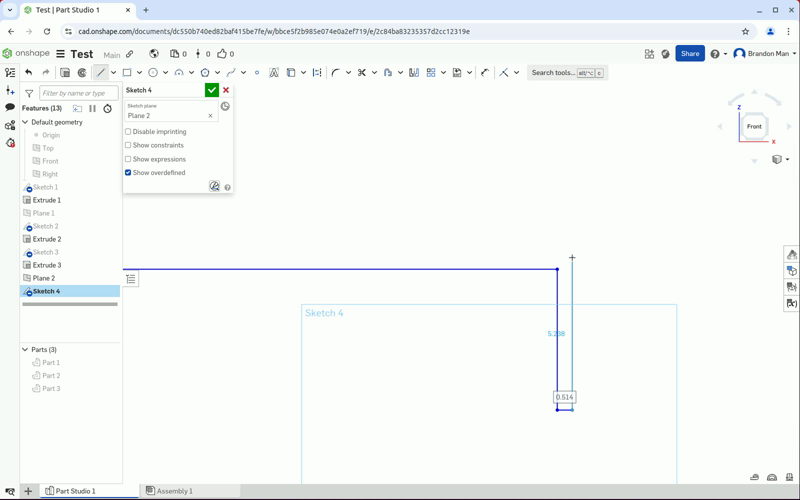
scroll(6)
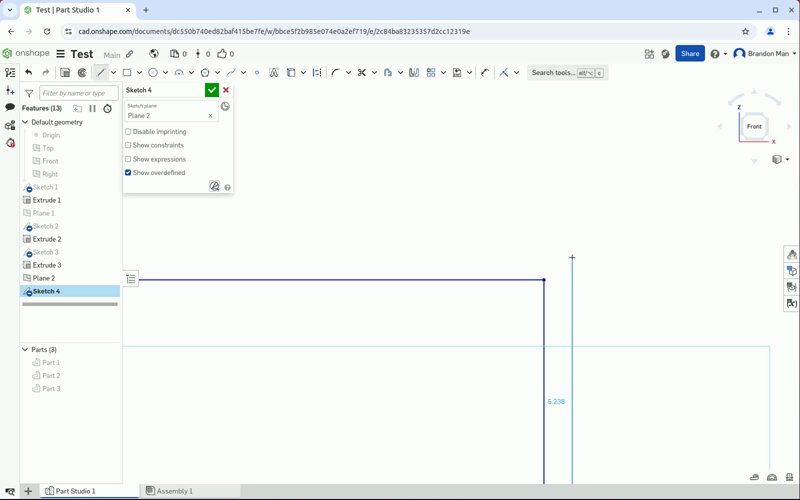
click(572, 257)
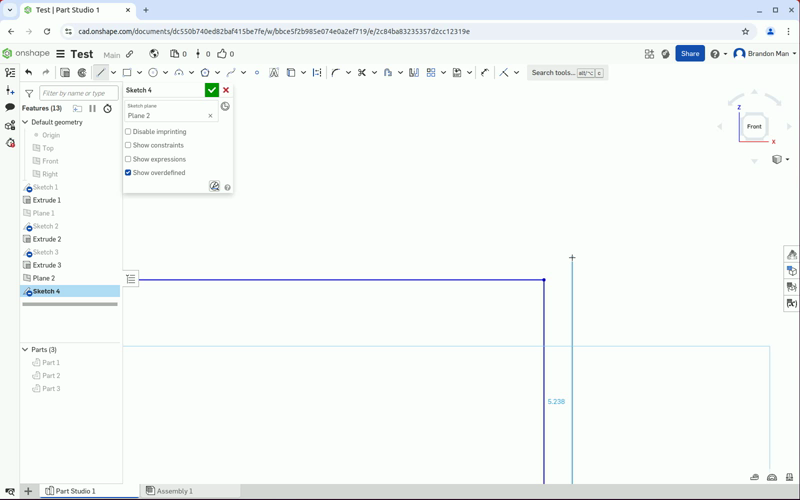
scroll(-6)
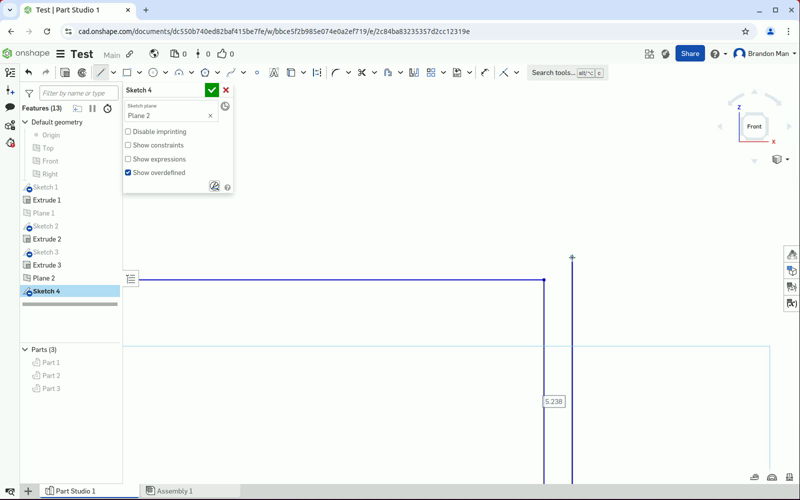
scroll(-6)
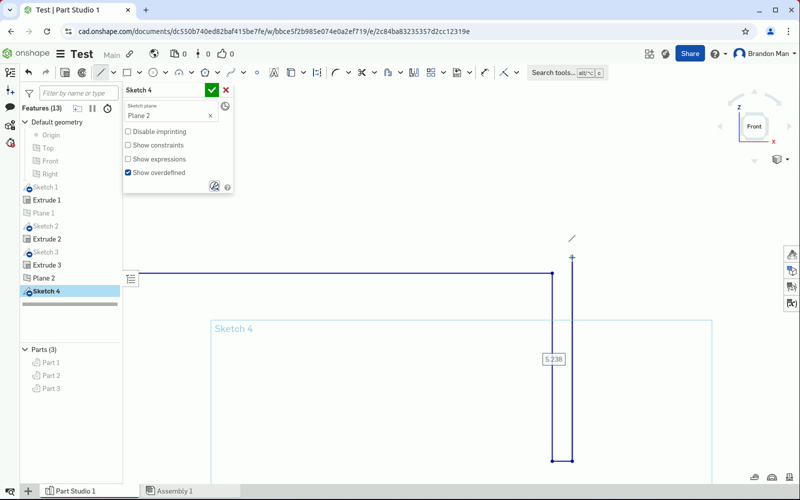
scroll(-6)
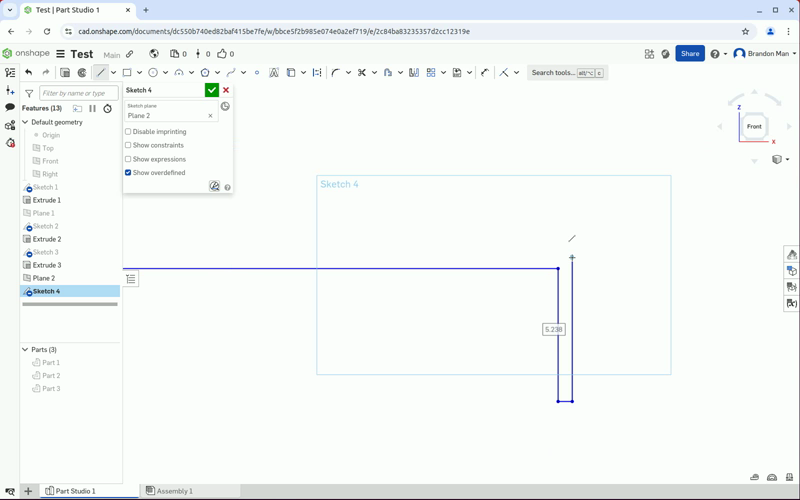
scroll(-6)
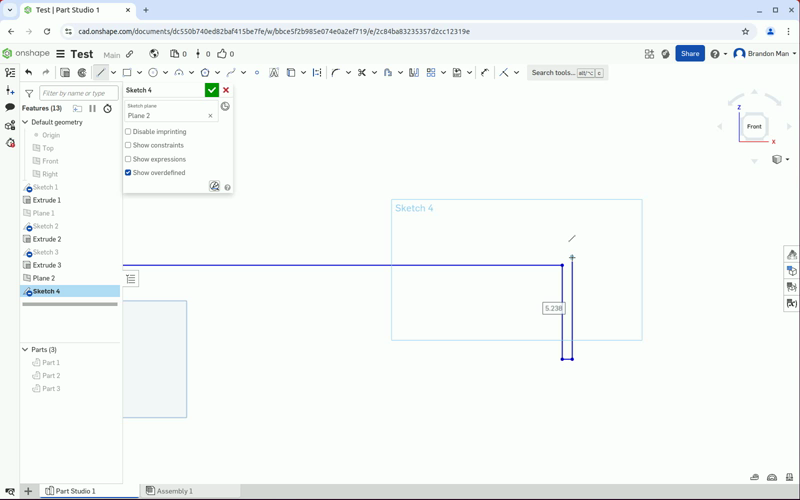
scroll(-6)
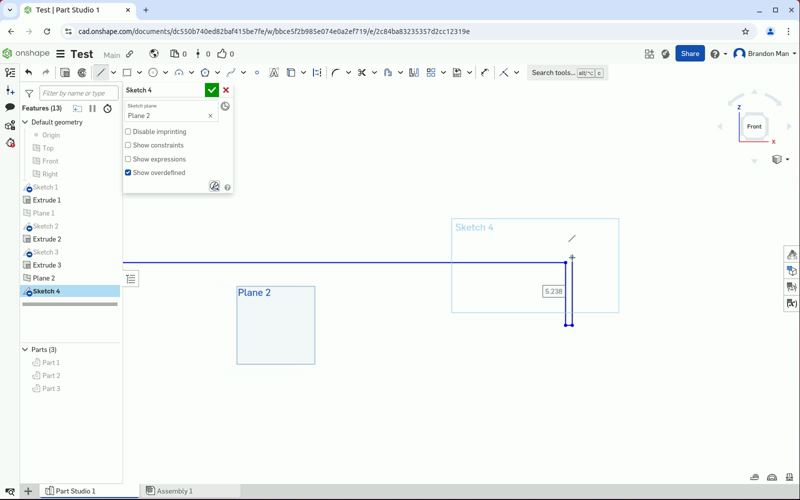
scroll(-6)
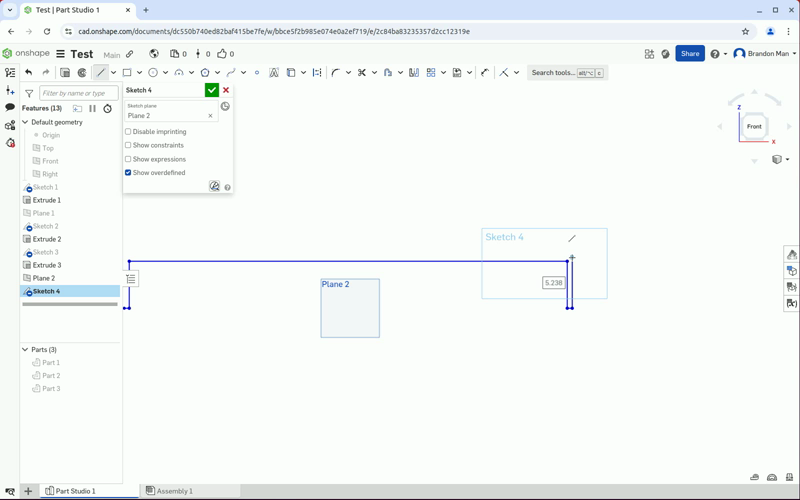
scroll(-6)
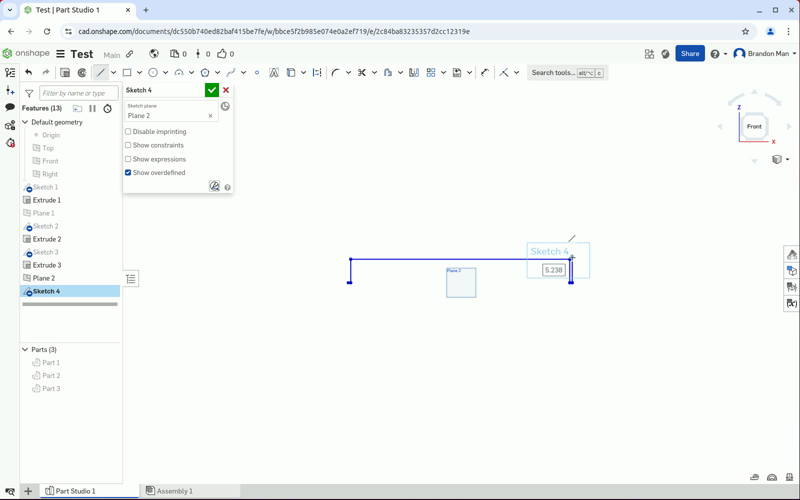
key_up(shift)
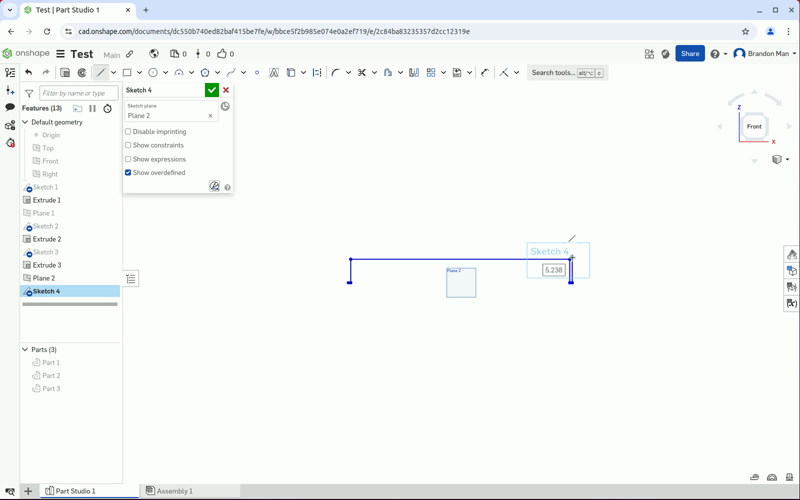
key_down(shift)
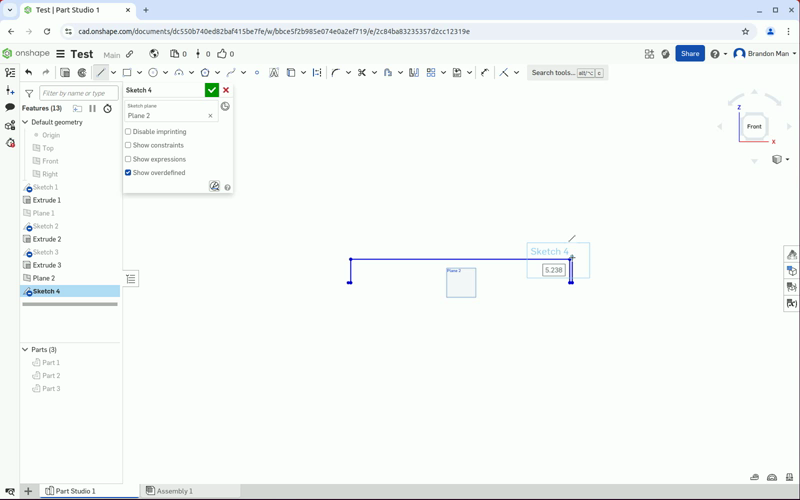
mouse_move(348, 257)
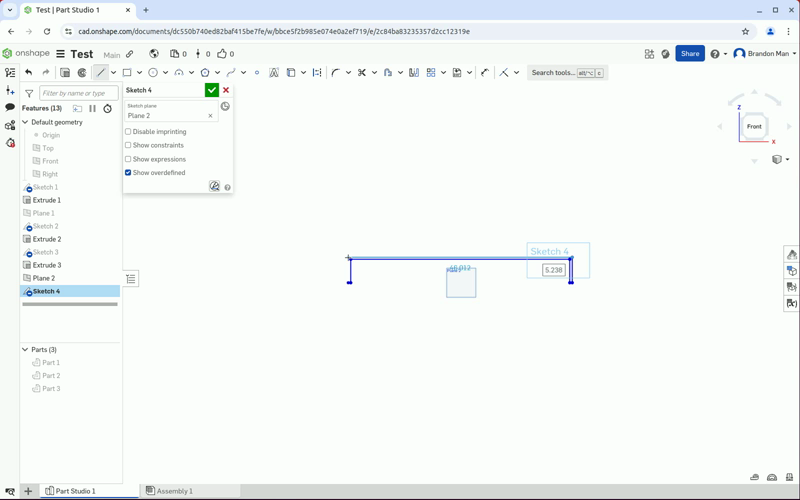
scroll(6)
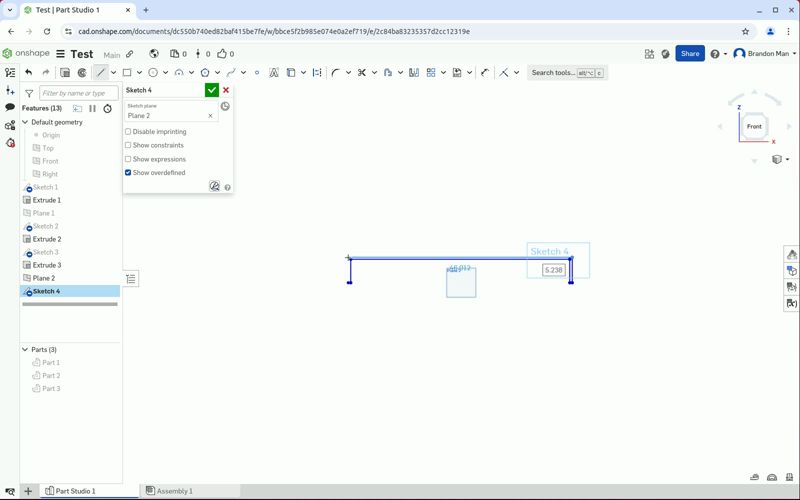
scroll(6)
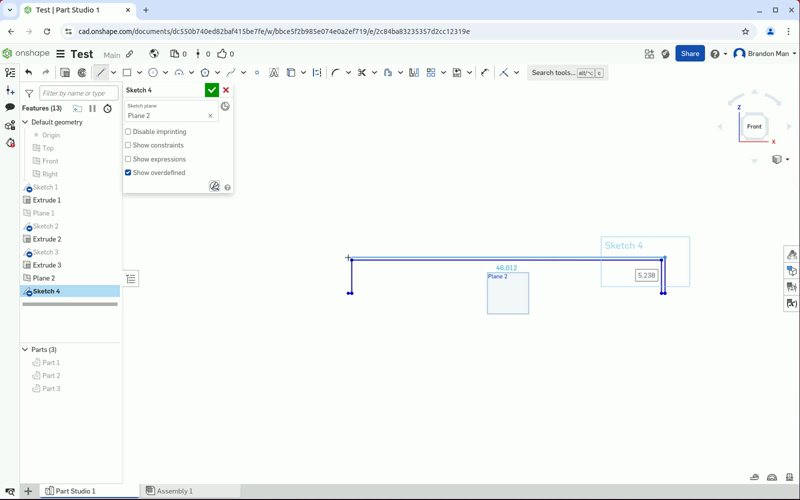
scroll(6)
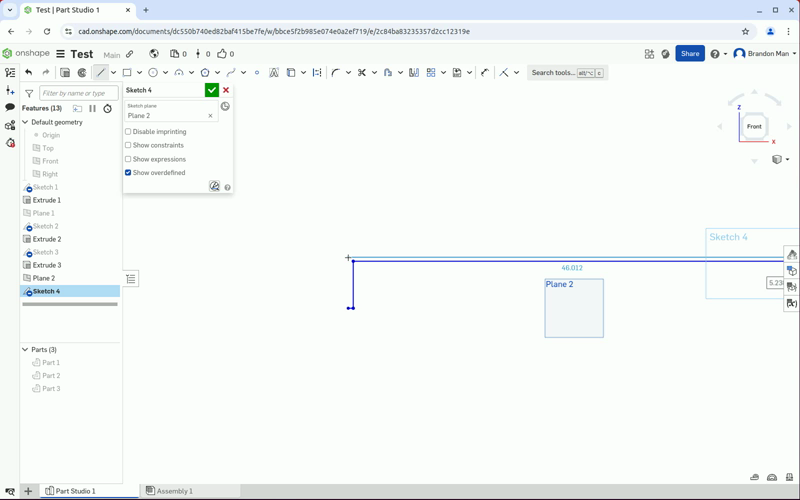
scroll(6)
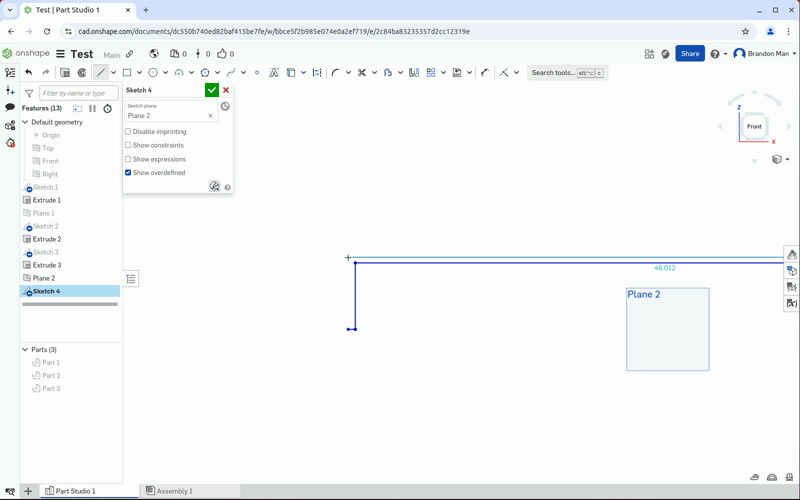
scroll(6)
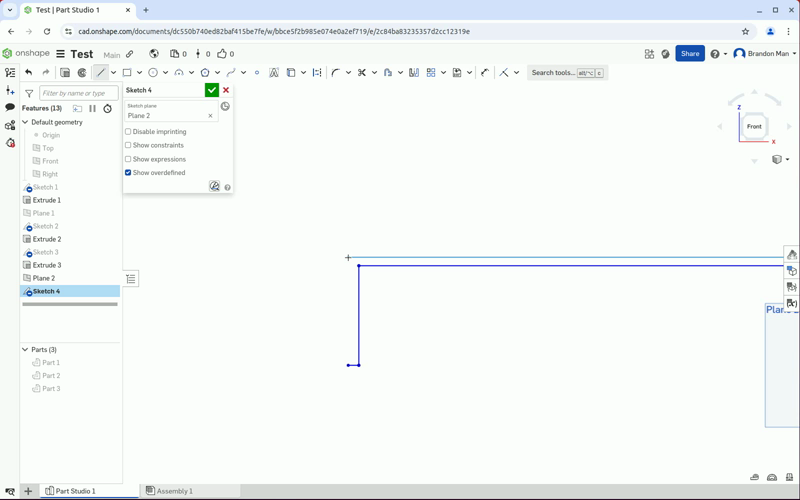
scroll(6)
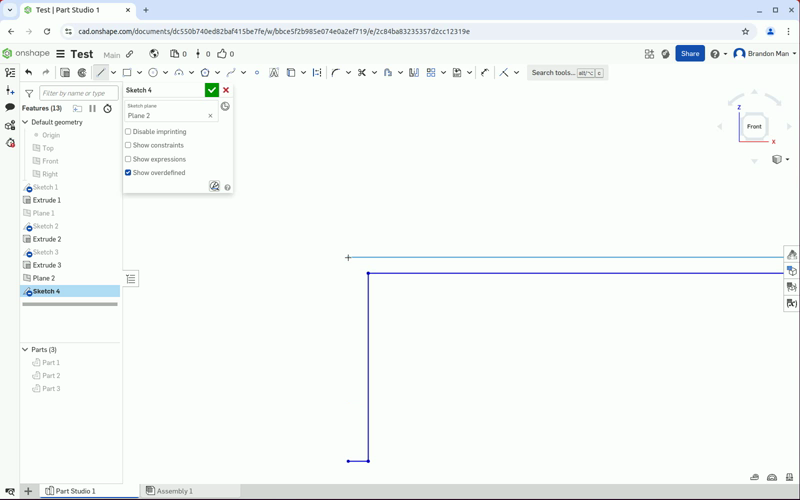
scroll(6)
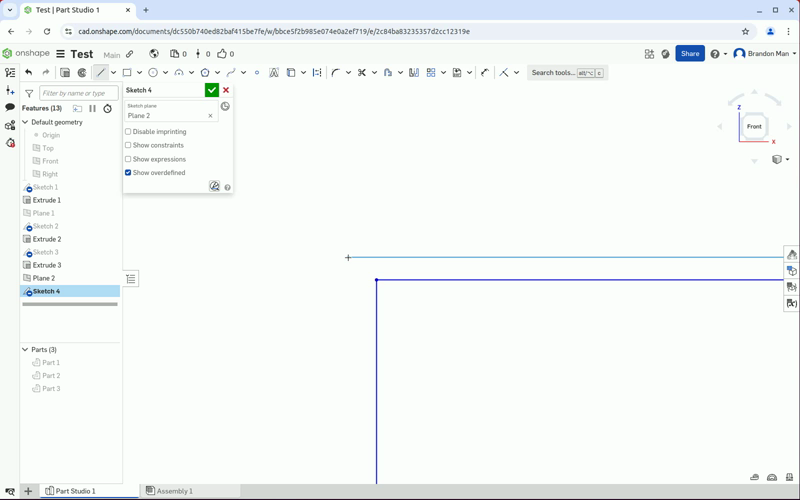
click(348, 257)
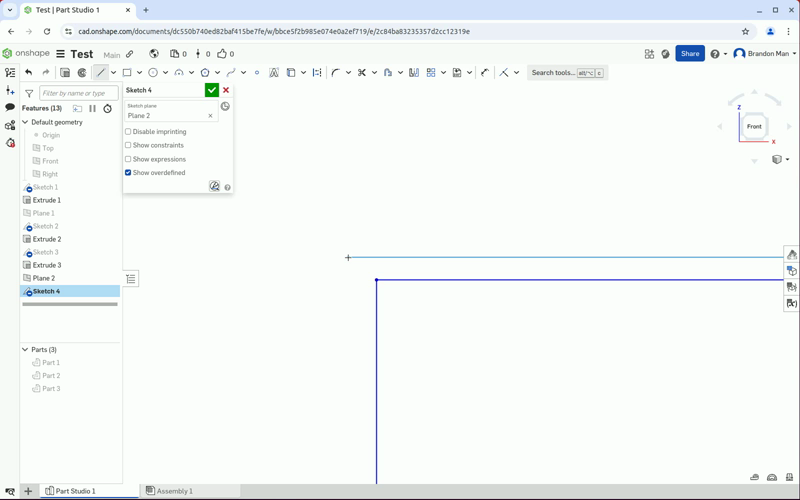
scroll(-6)
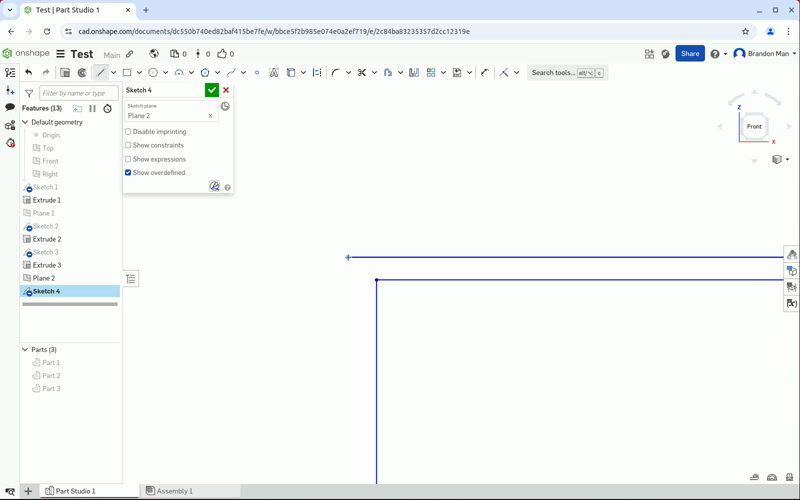
scroll(-6)
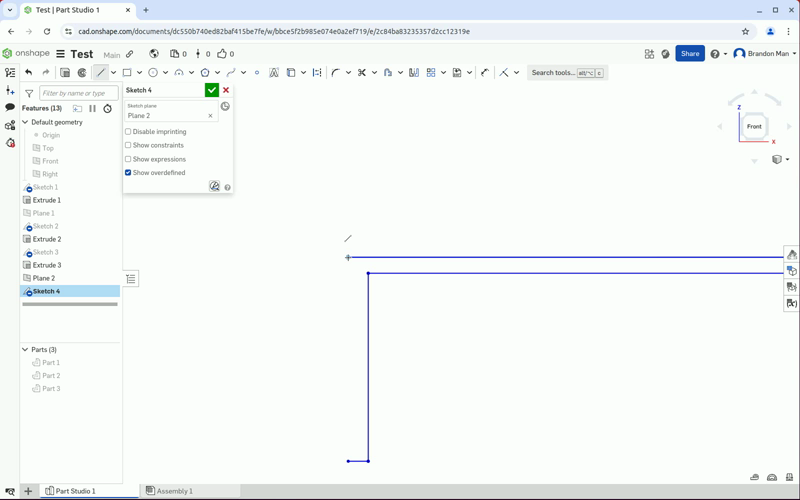
scroll(-6)
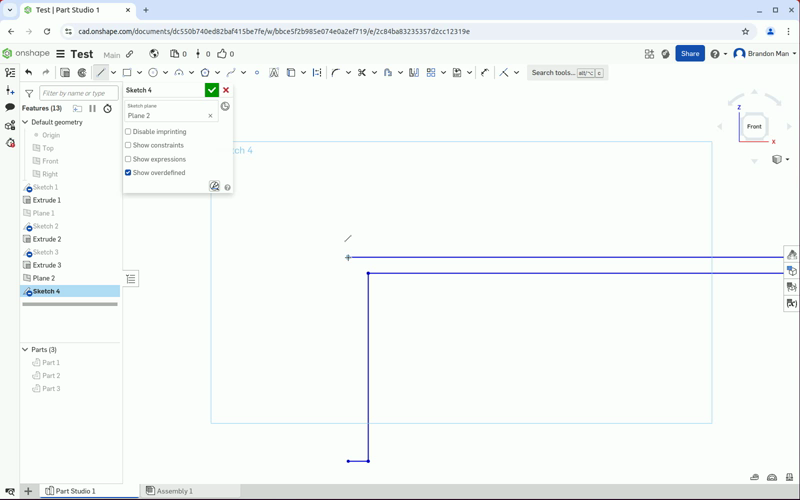
scroll(-6)
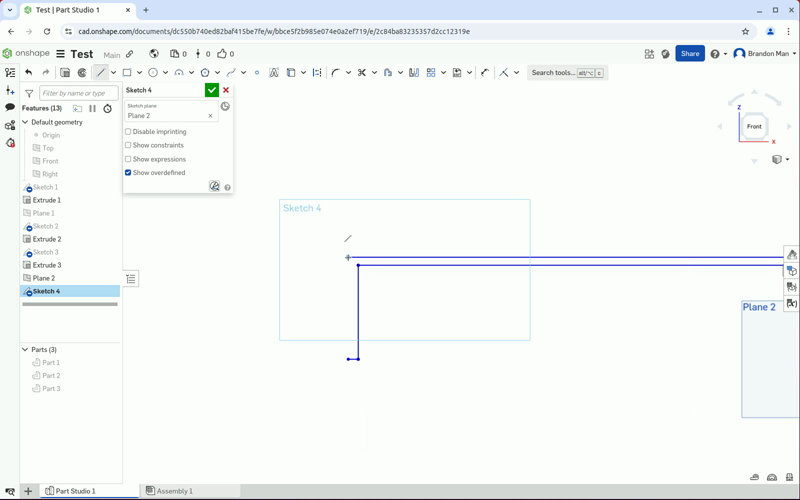
scroll(-6)
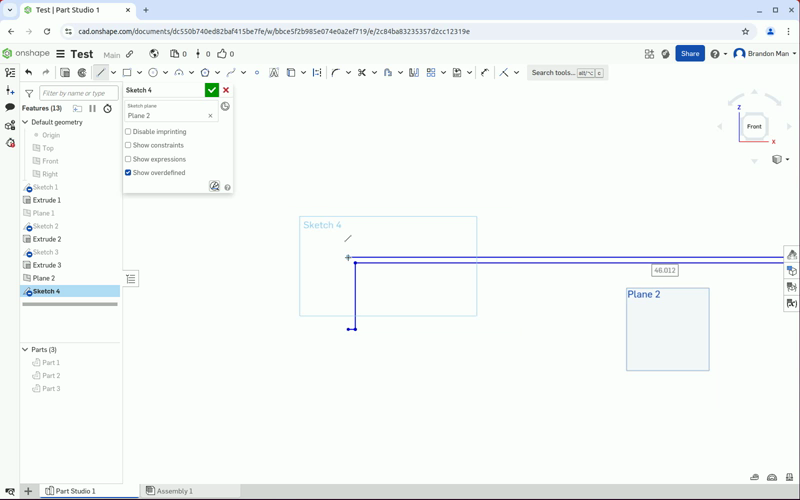
scroll(-6)
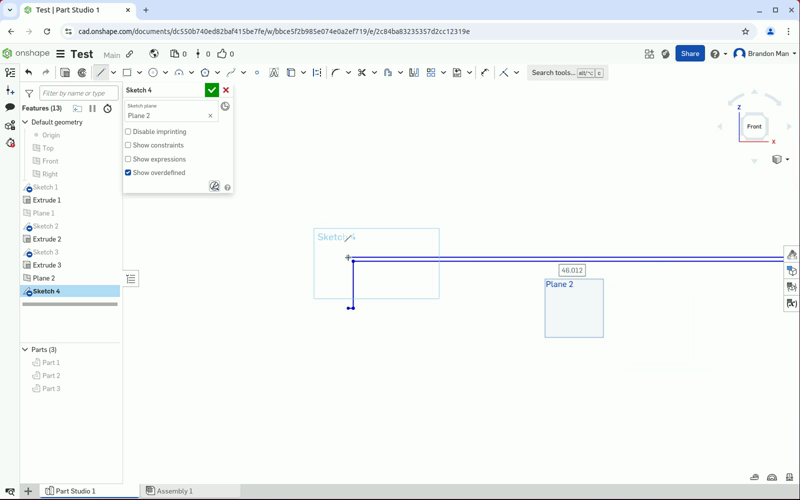
scroll(-6)
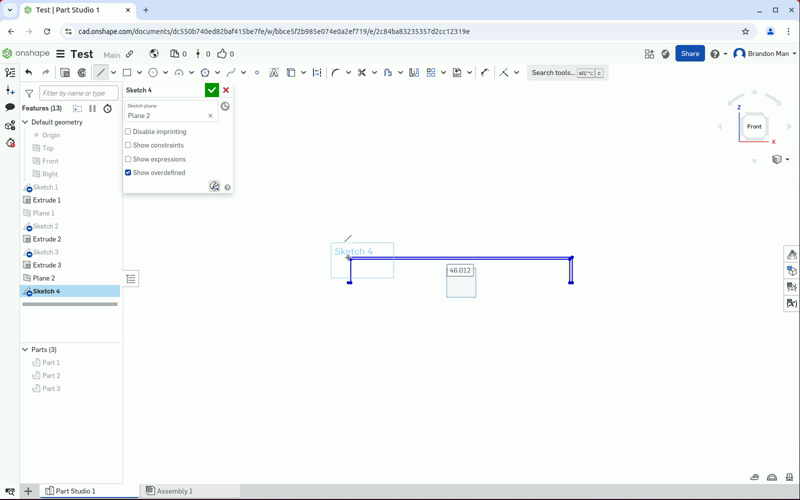
key_up(shift)
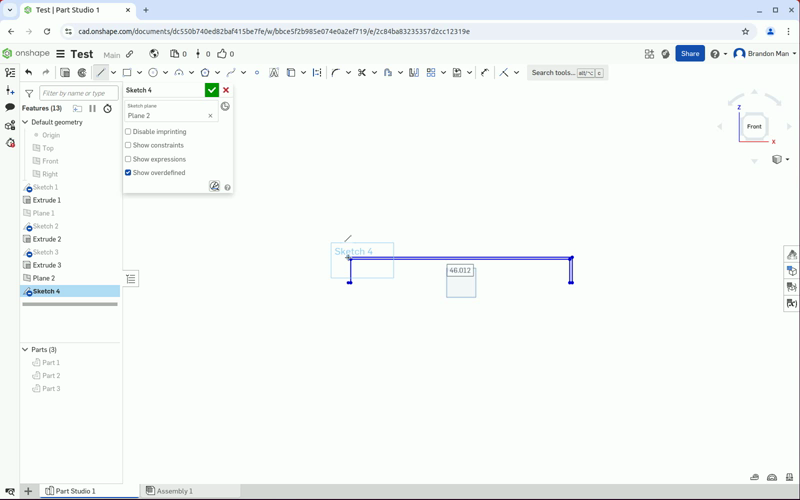
mouse_move(378, 257)
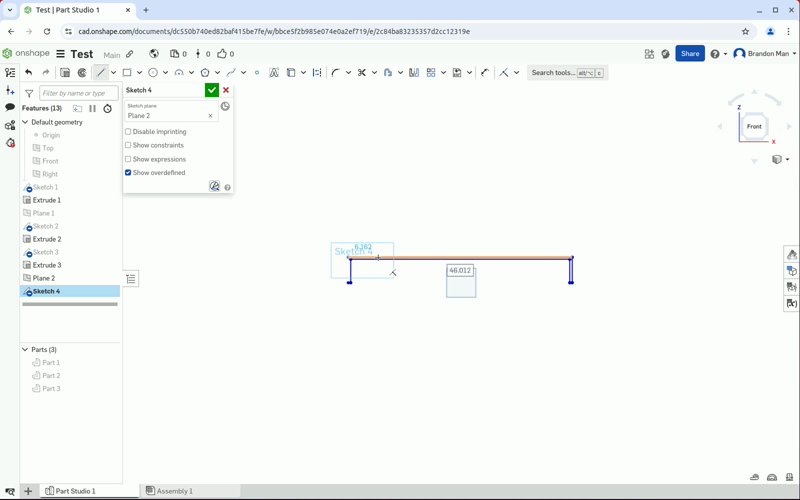
key_down(shift)
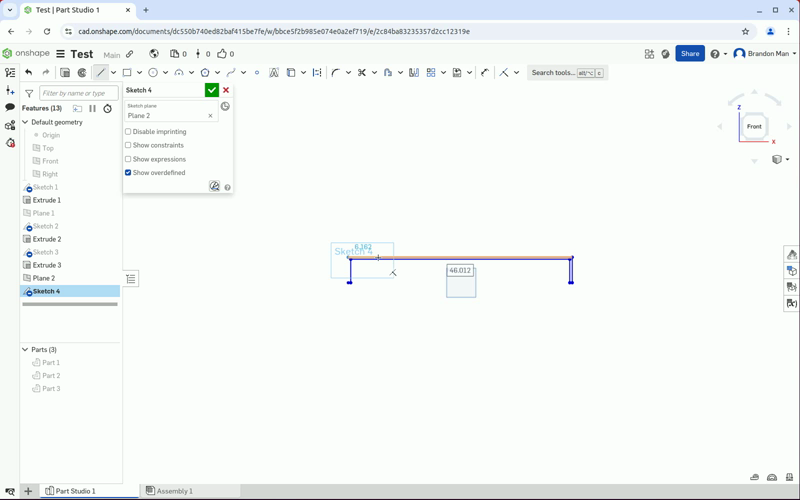
mouse_move(348, 282)
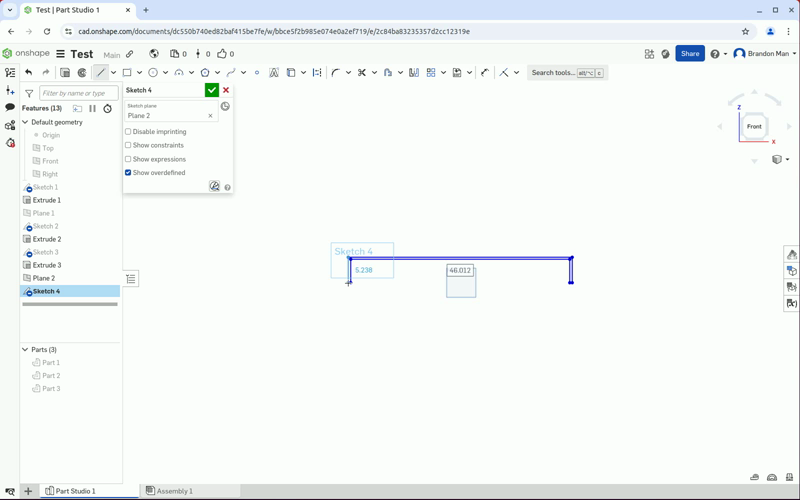
scroll(6)
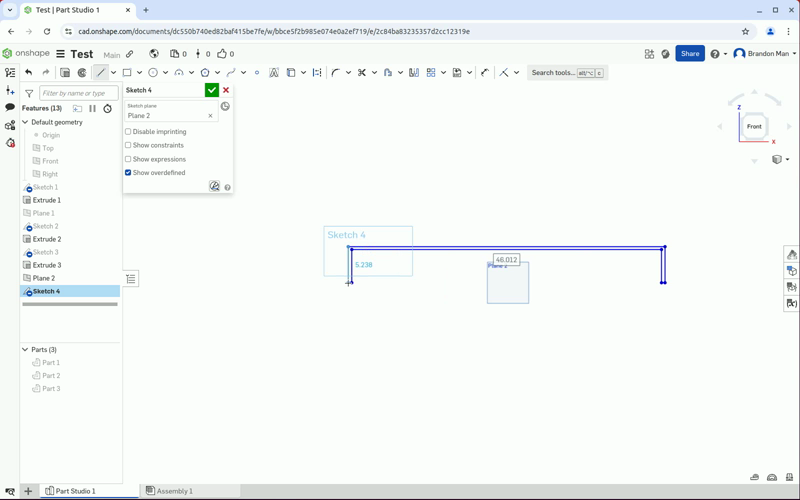
scroll(6)
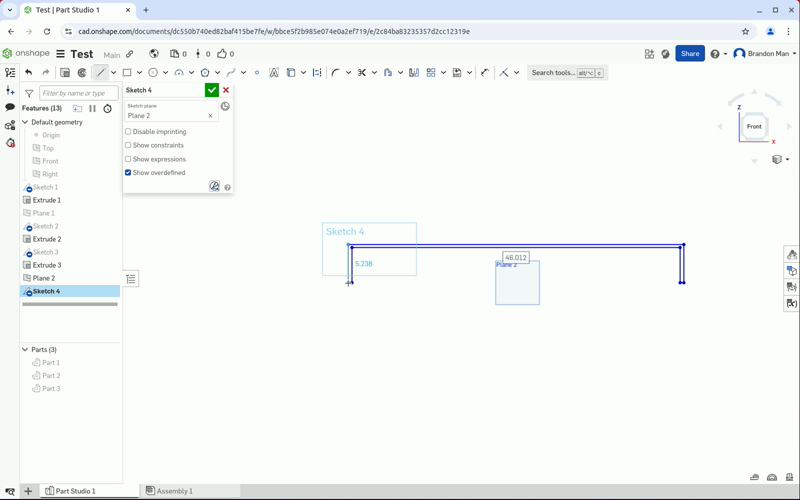
scroll(6)
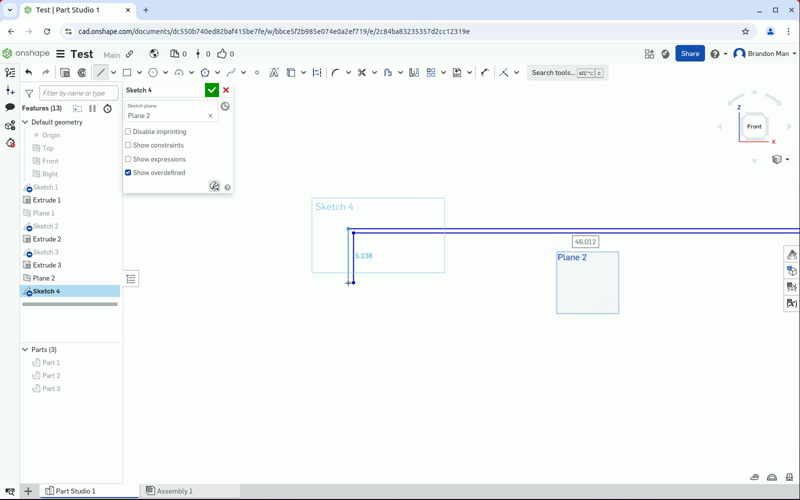
scroll(6)
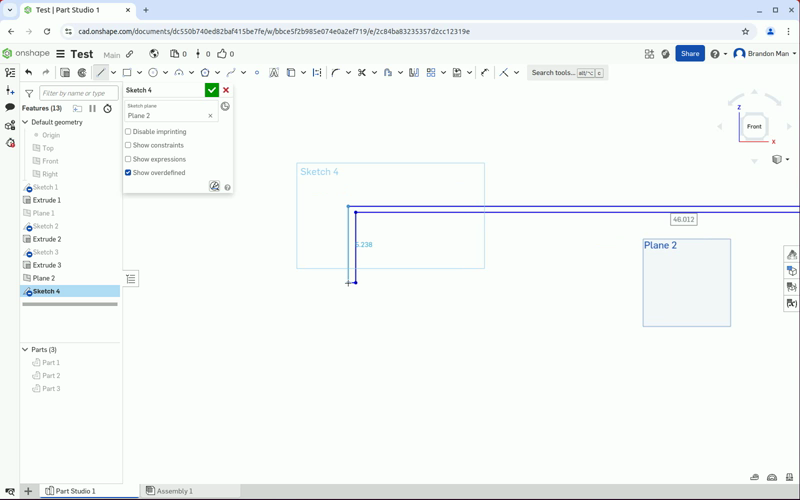
scroll(6)
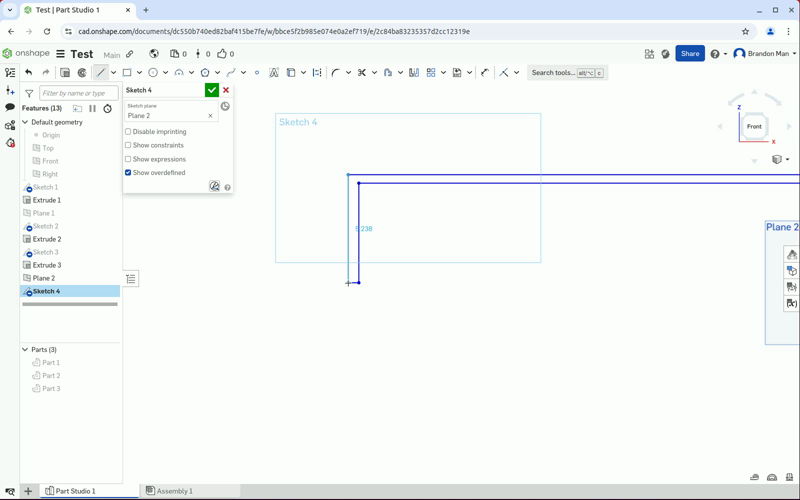
scroll(6)
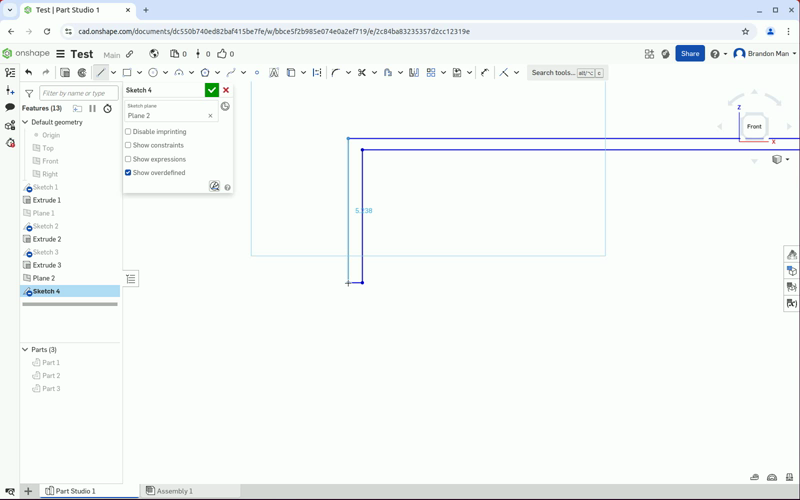
scroll(6)
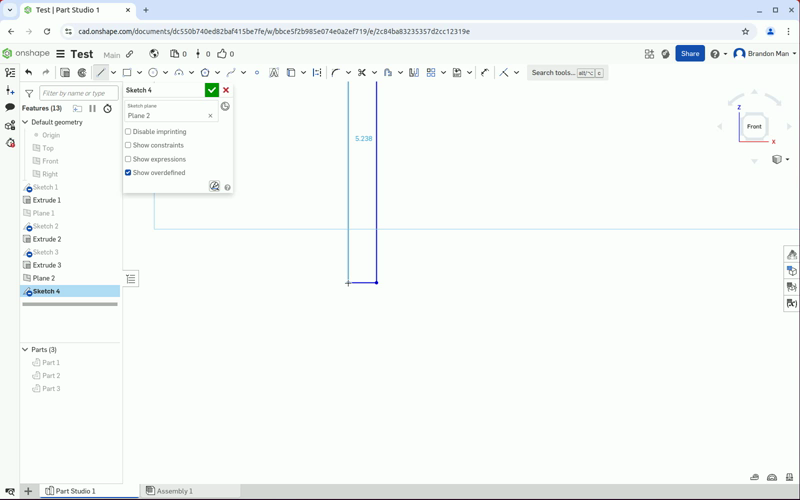
key_up(shift)
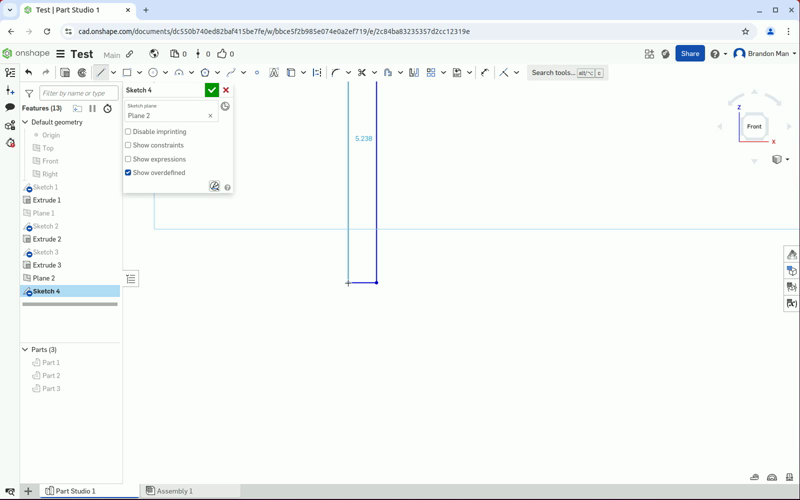
click(348, 282)
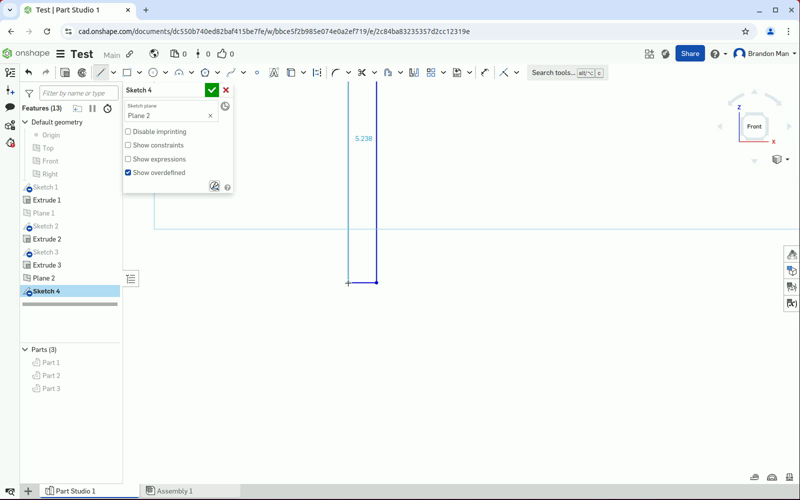
scroll(-6)
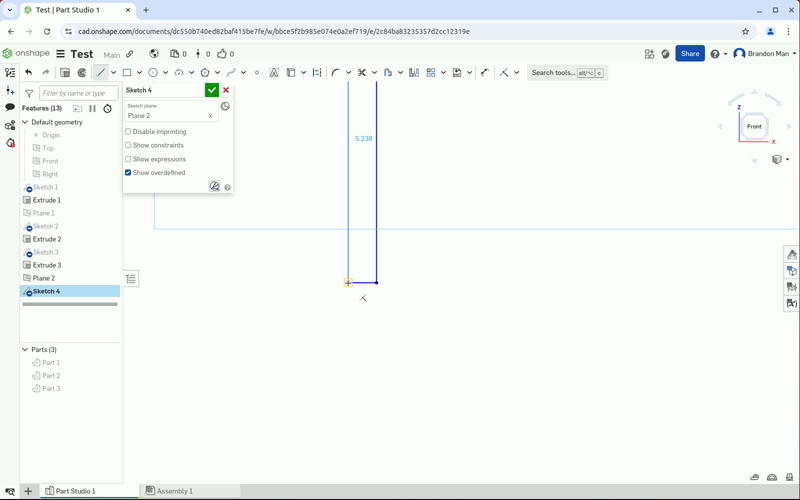
scroll(-6)
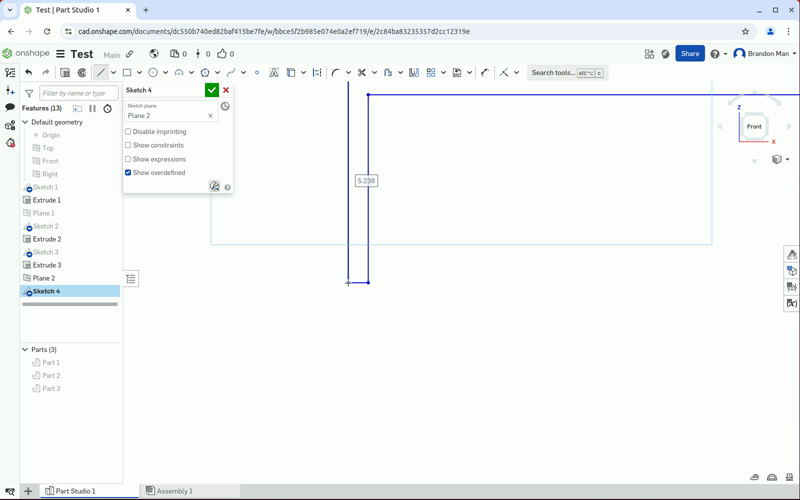
scroll(-6)
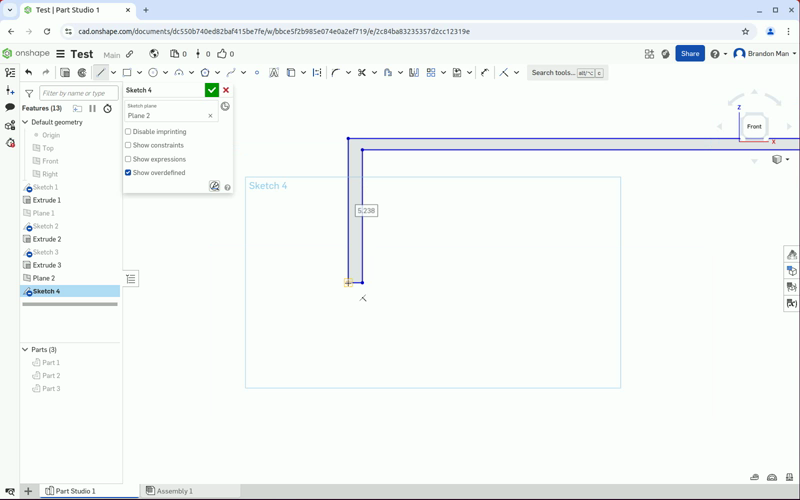
scroll(-6)
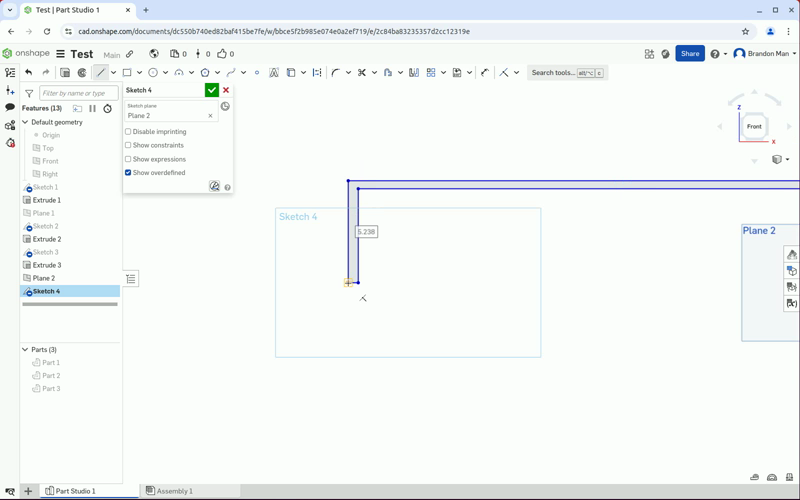
scroll(-6)
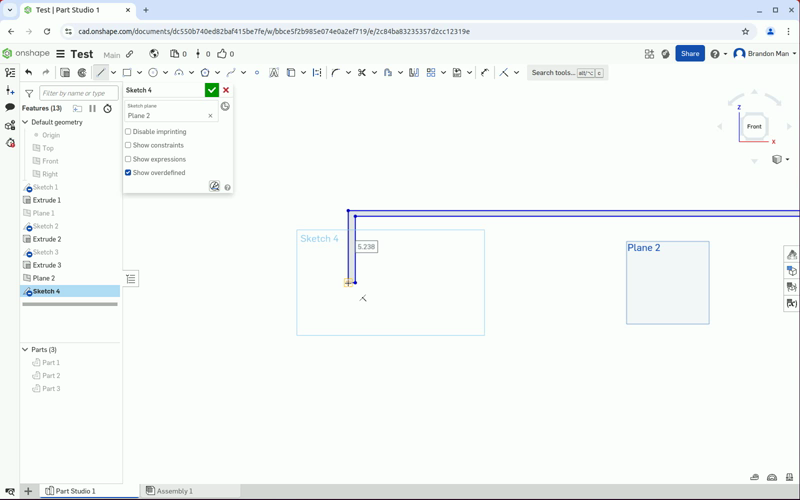
scroll(-6)
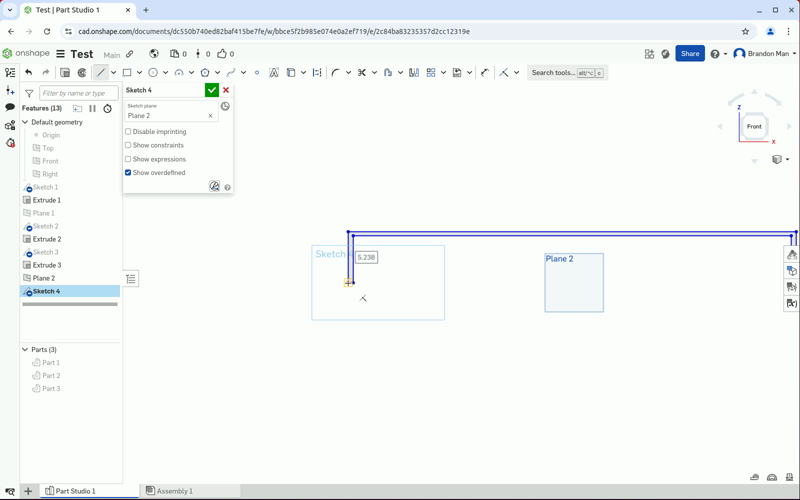
scroll(-6)
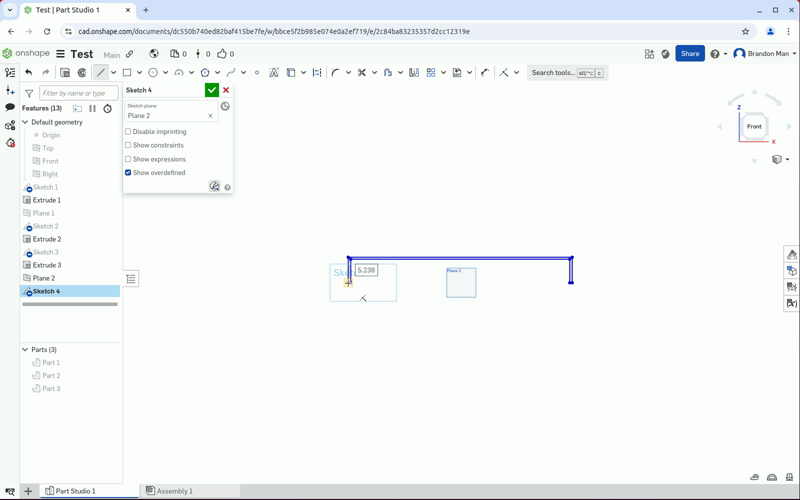
key(esc)
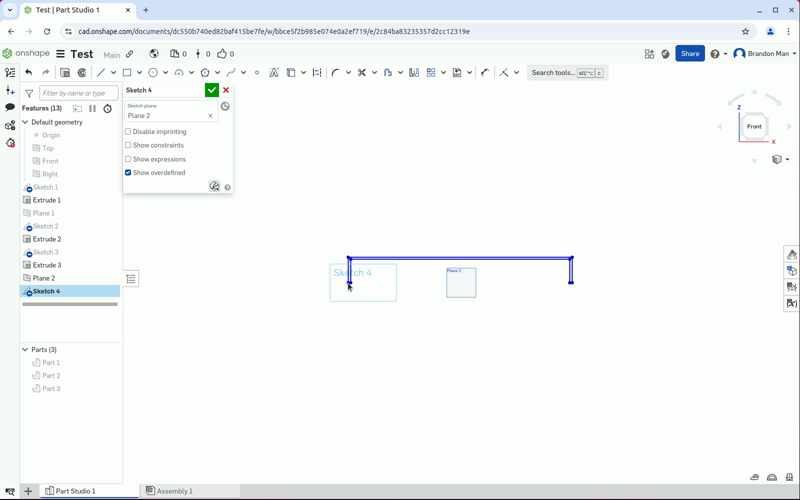
mouse_move(451, 257)
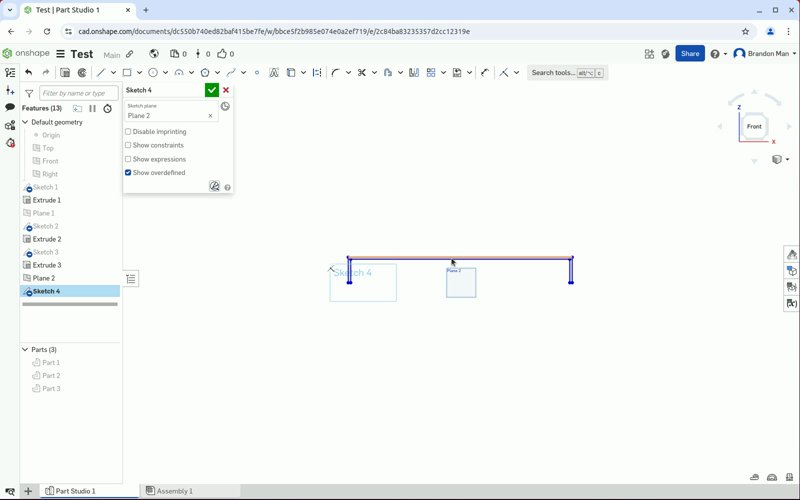
scroll(6)
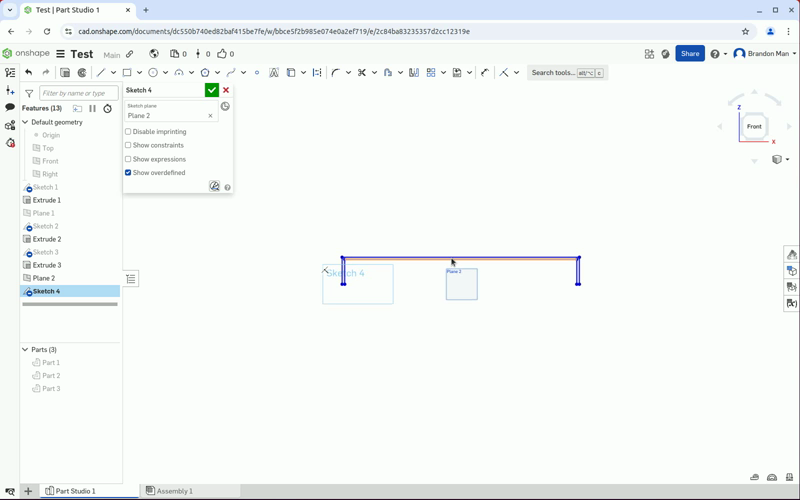
scroll(6)
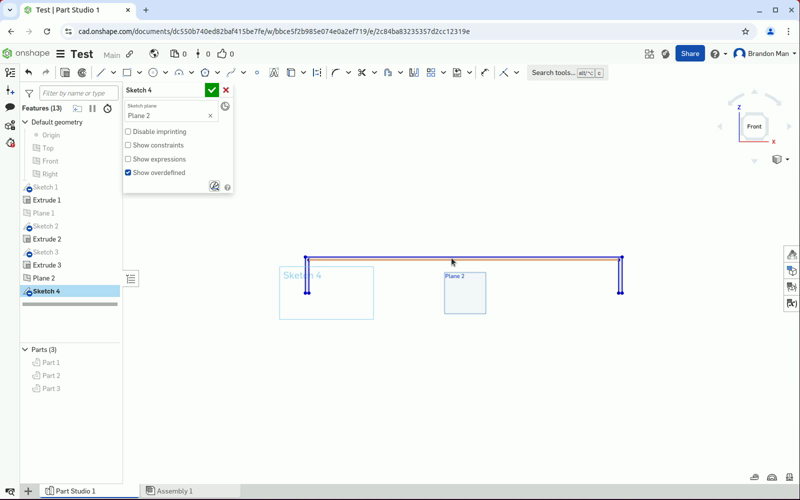
scroll(6)
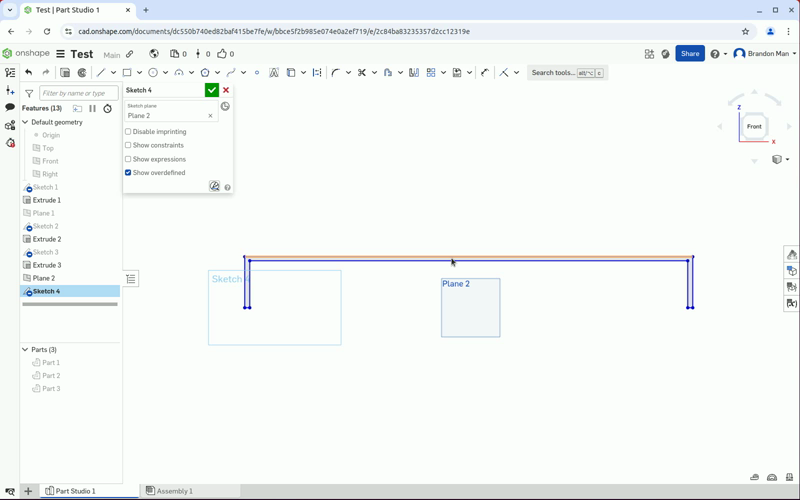
scroll(6)
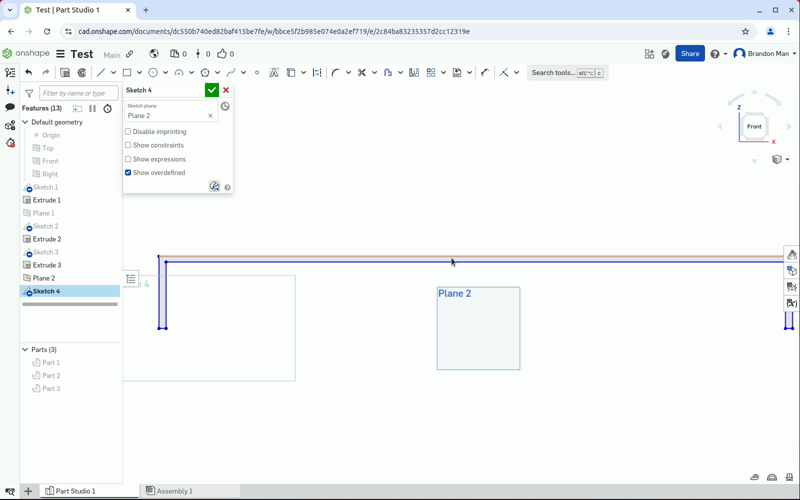
scroll(6)
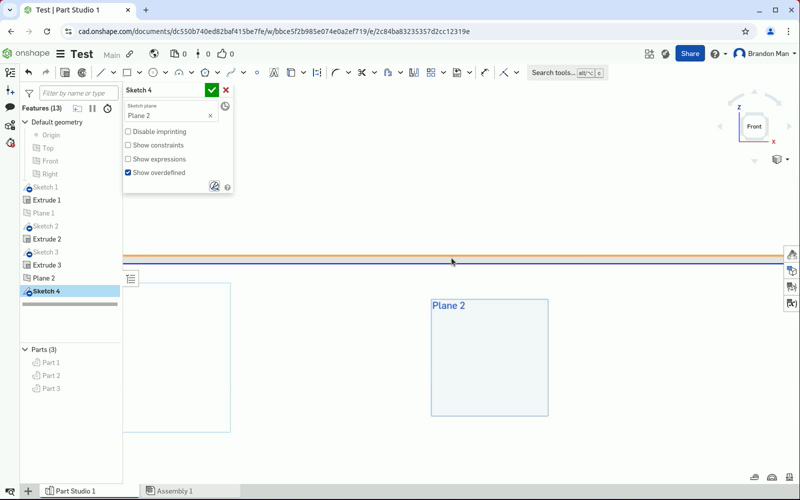
scroll(6)
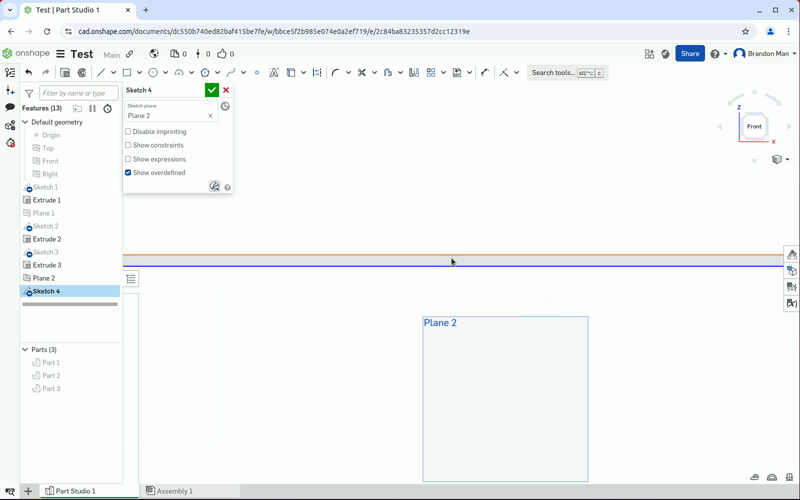
scroll(6)
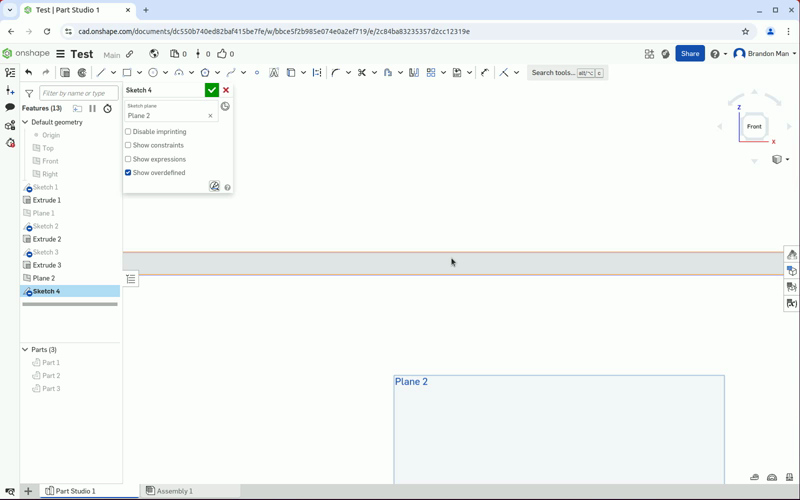
click(451, 257)
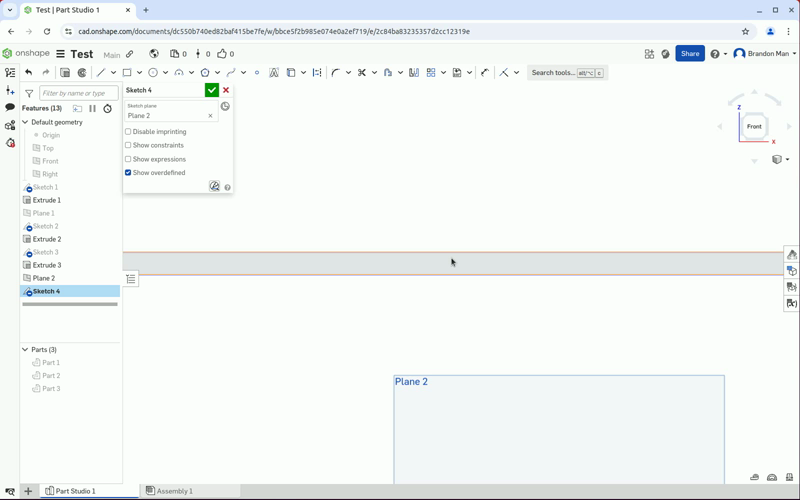
scroll(-6)
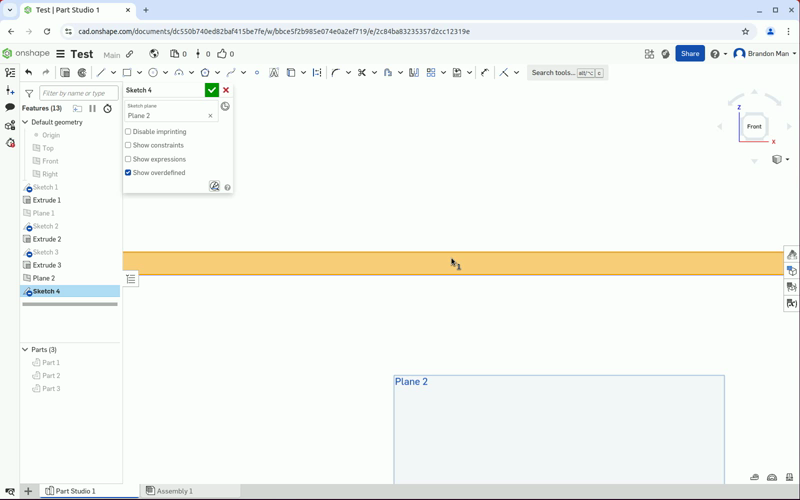
scroll(-6)
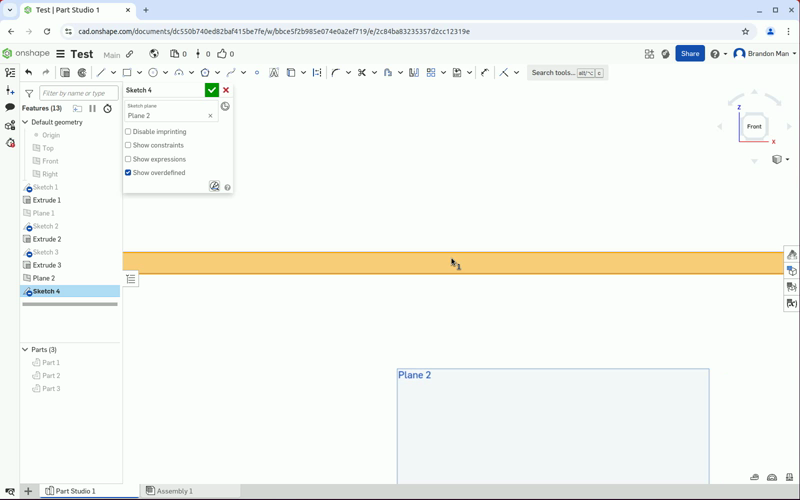
scroll(-6)
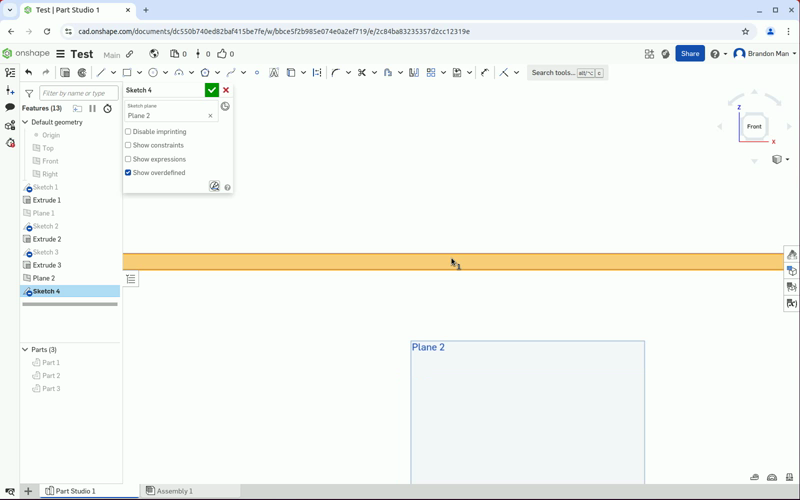
scroll(-6)
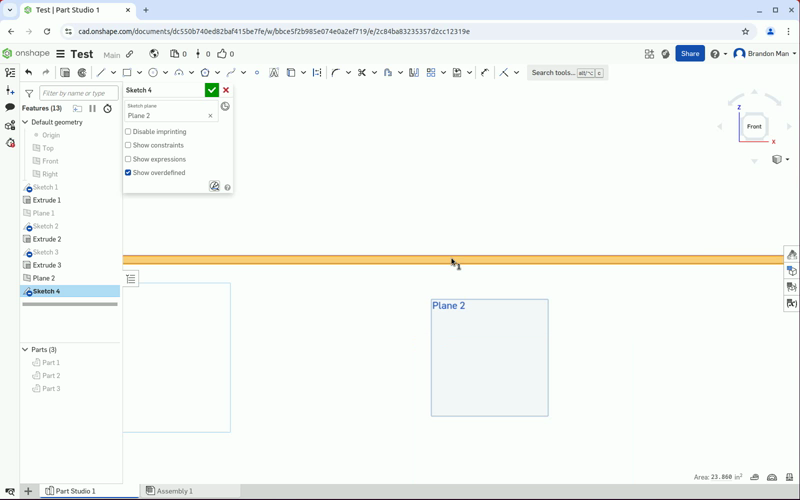
scroll(-6)
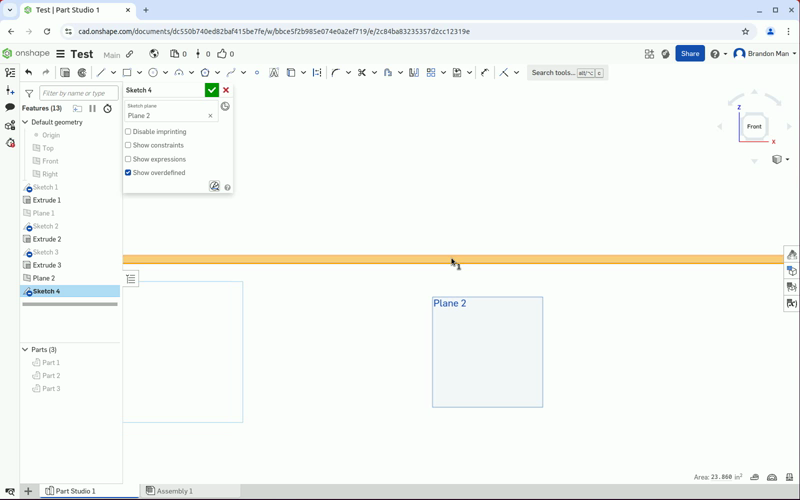
scroll(-6)
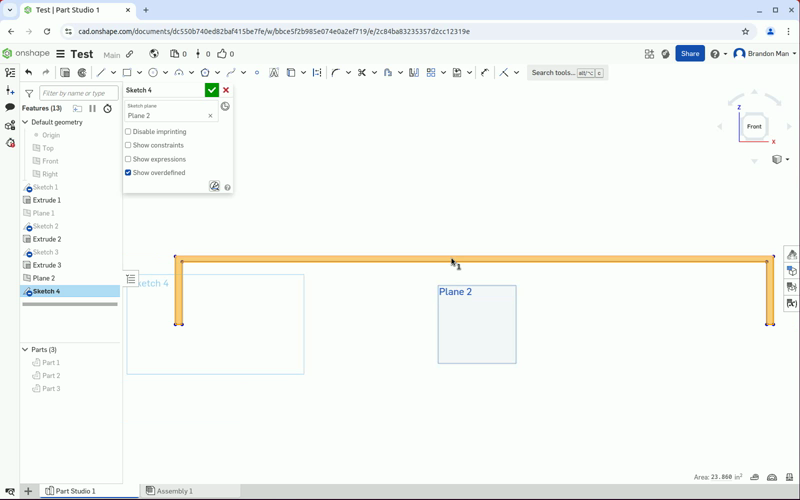
scroll(-6)
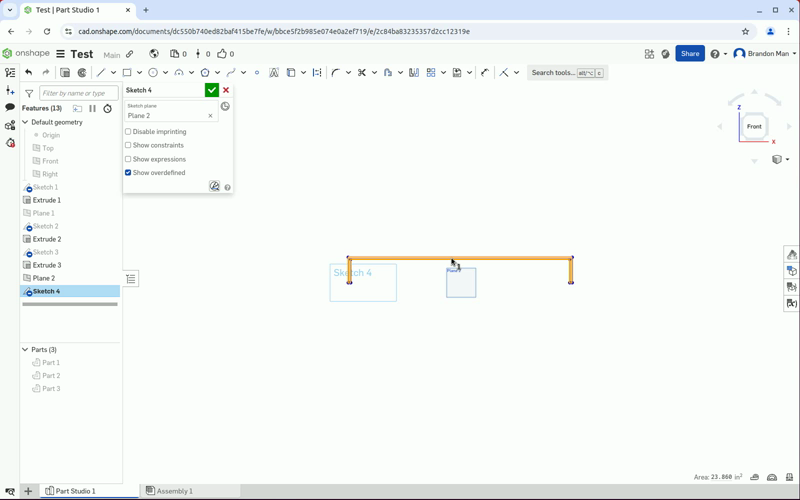
mouse_move(73, 352)
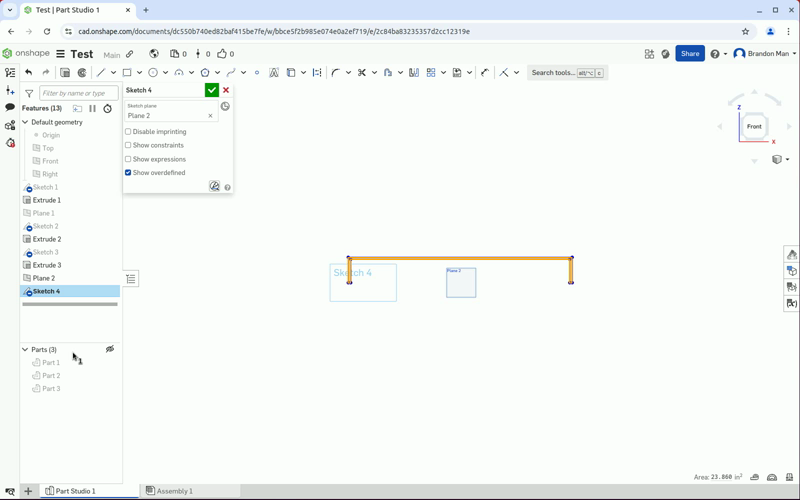
key(shift+y)
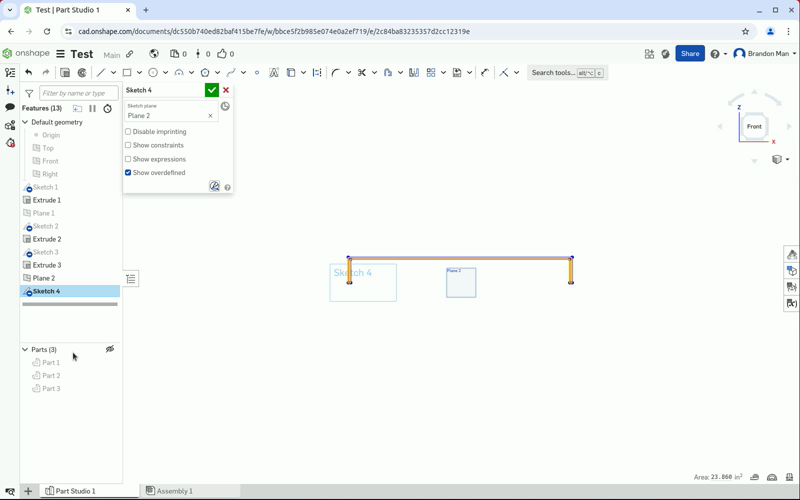
key(shift+e)
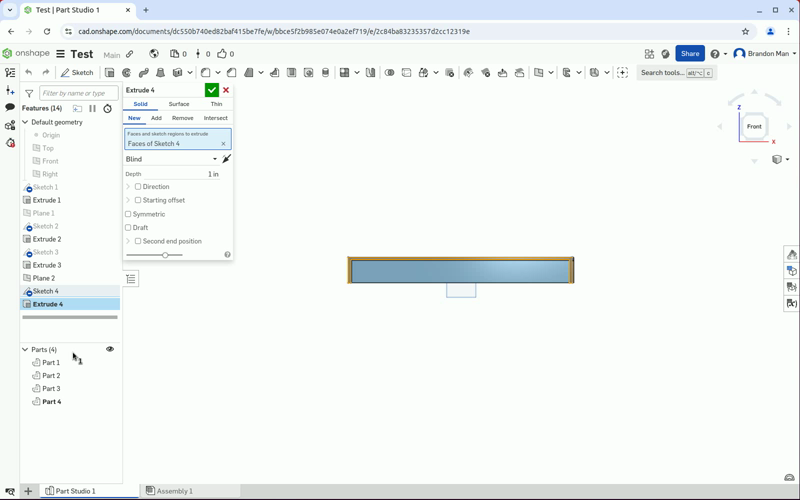
mouse_move(143, 106)
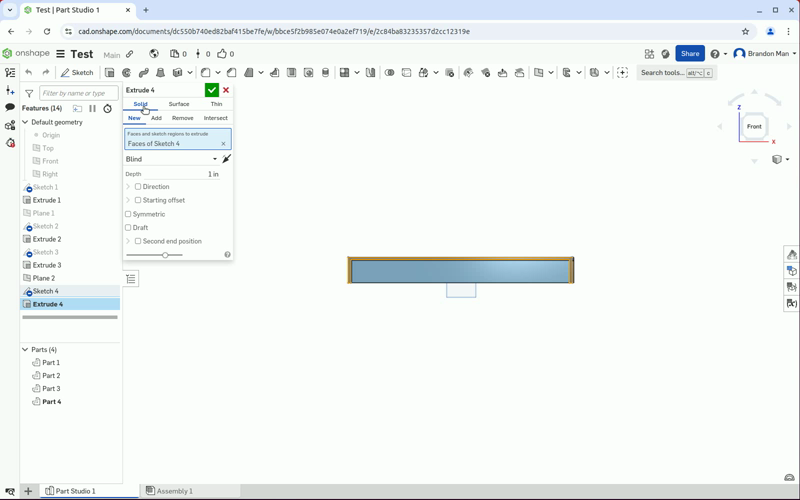
click(143, 106)
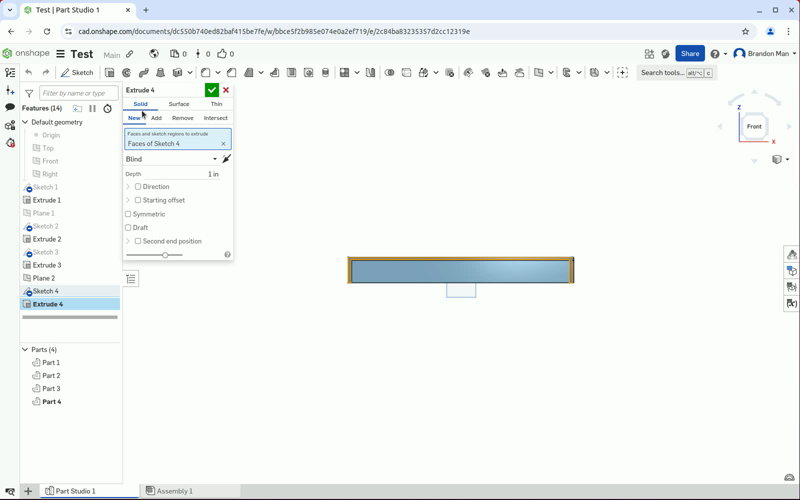
mouse_move(137, 120)
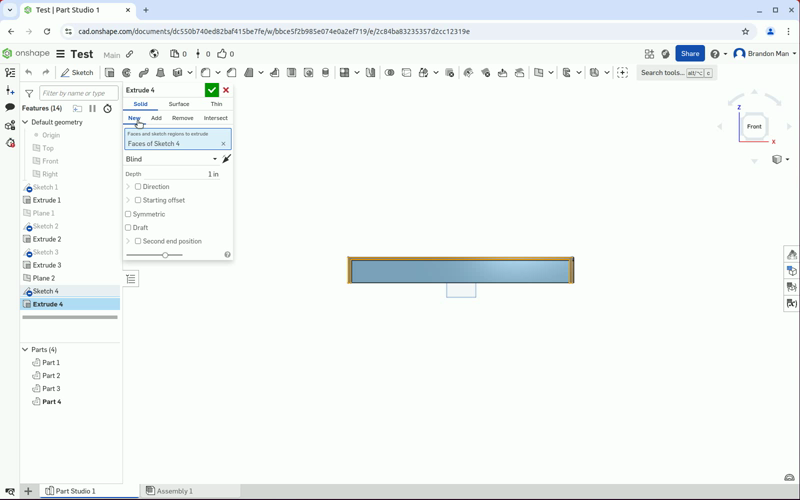
click(137, 120)
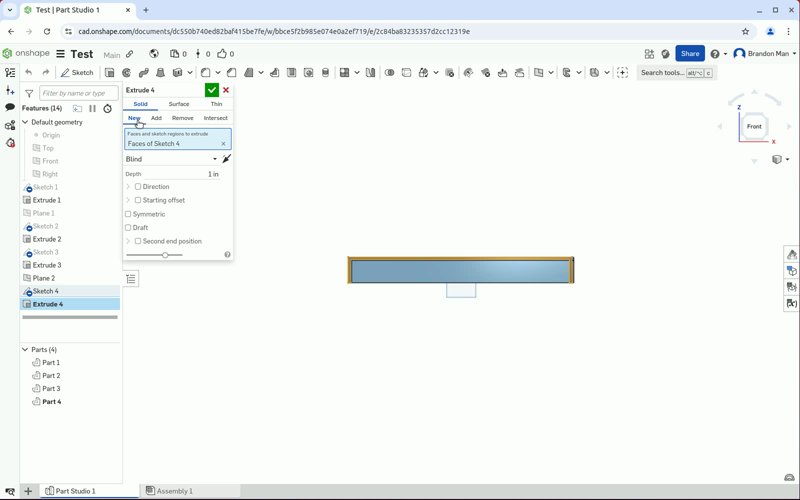
key(tab, 4)
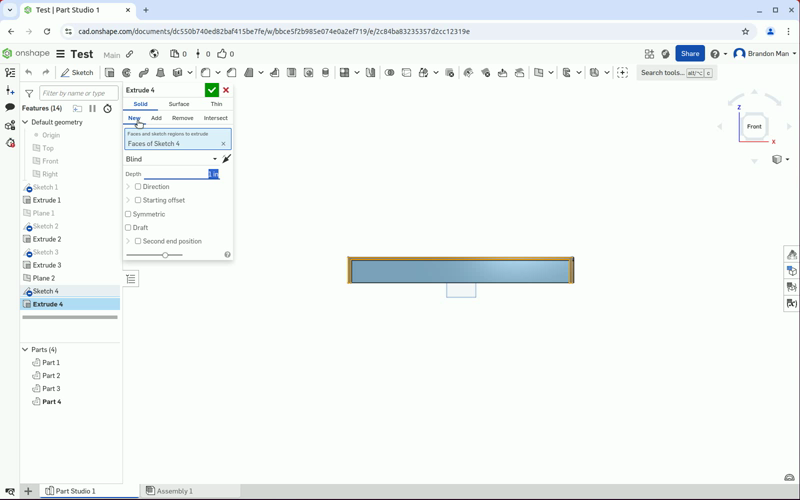
text(0.722)
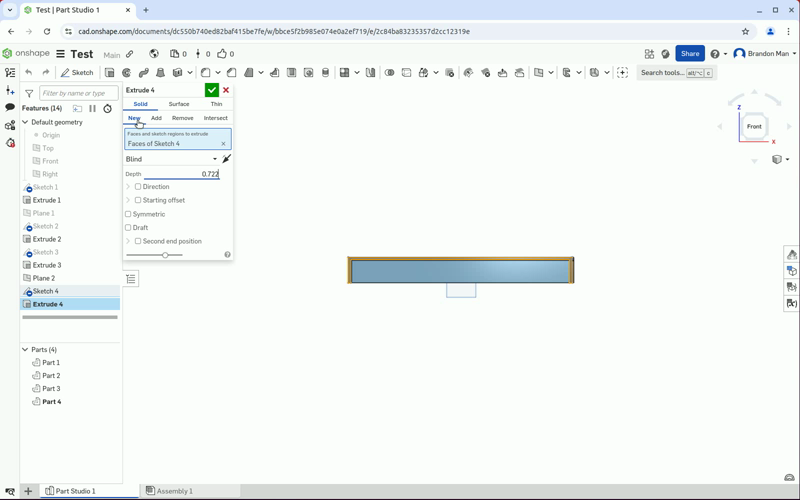
key(enter)
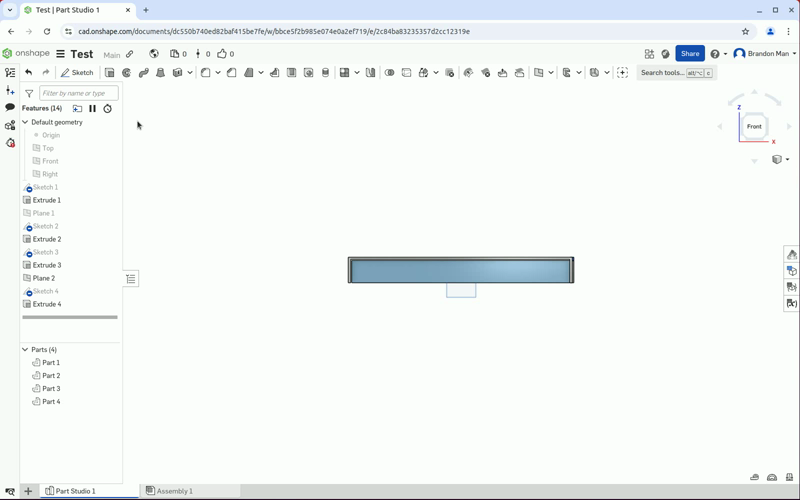
key(shift+h)
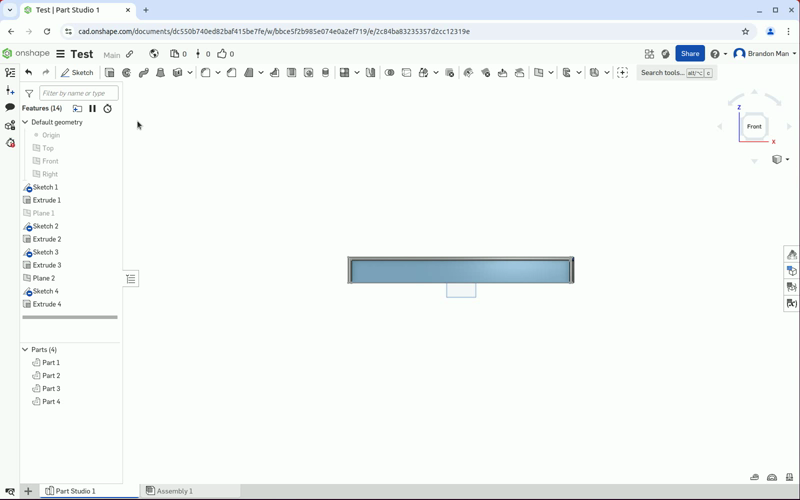
key(shift+h)
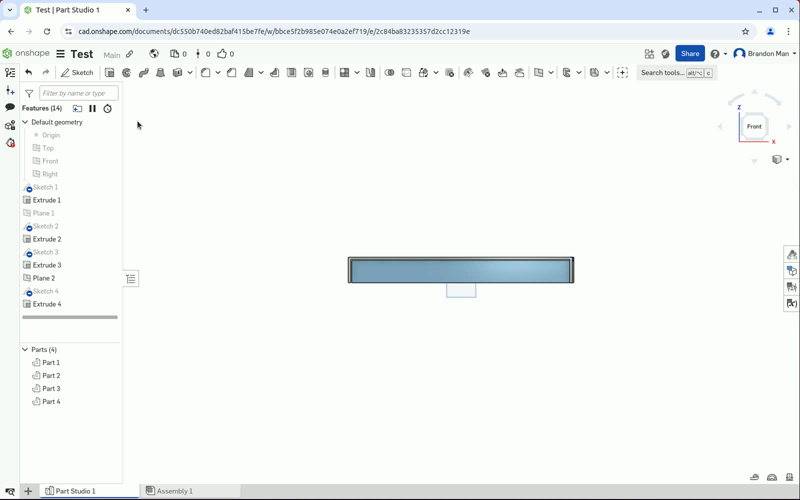
mouse_move(73, 189)
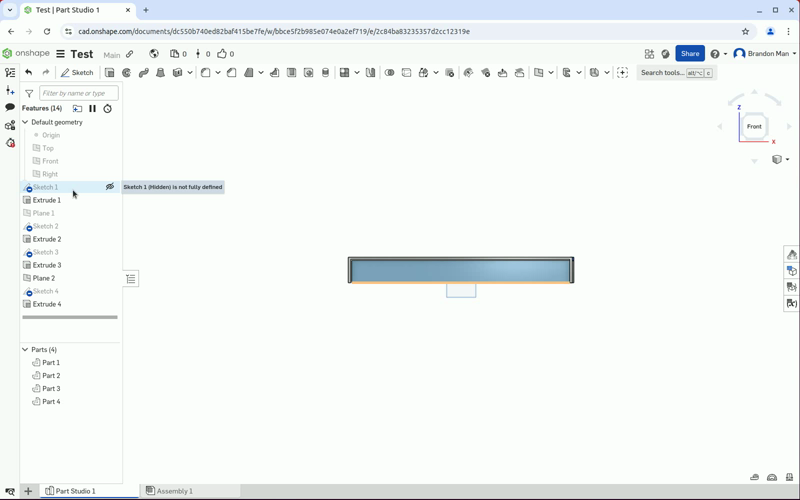
click(73, 189)
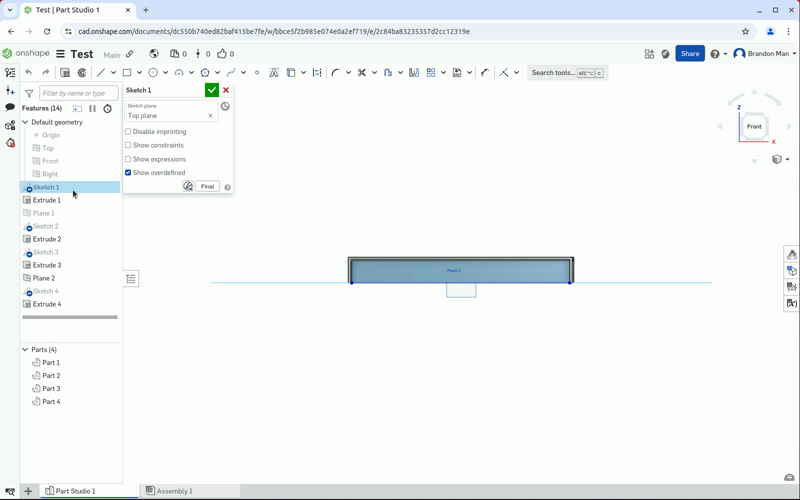
mouse_move(229, 92)
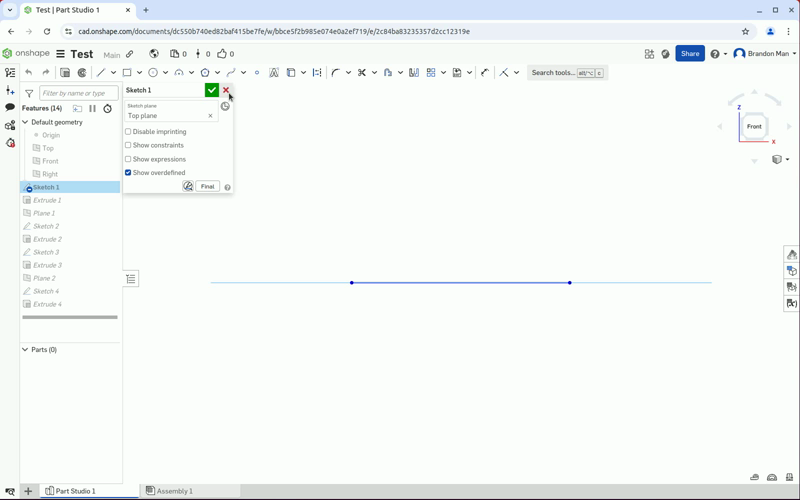
click(229, 92)
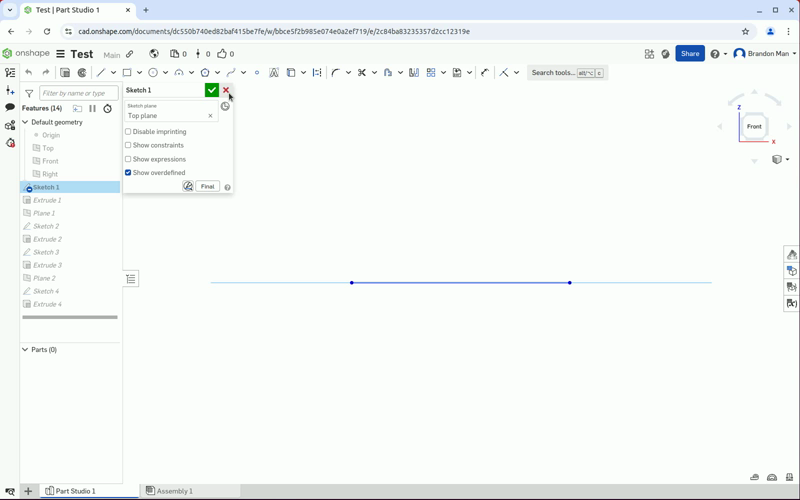
key(shift+s)
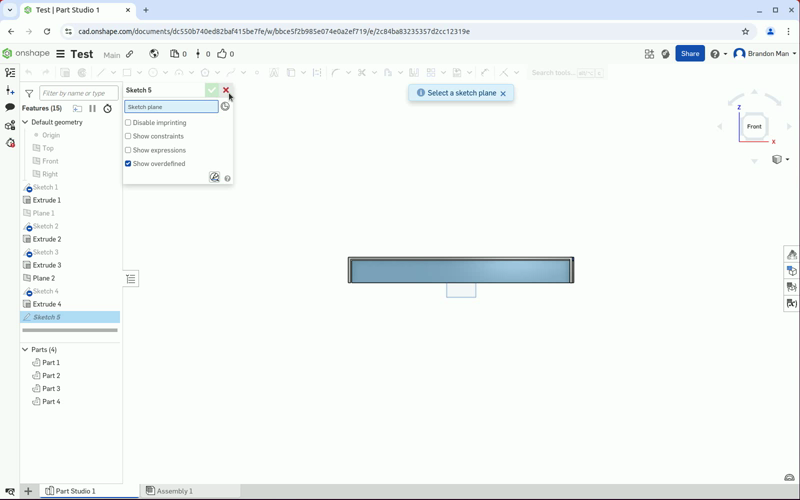
mouse_move(73, 280)
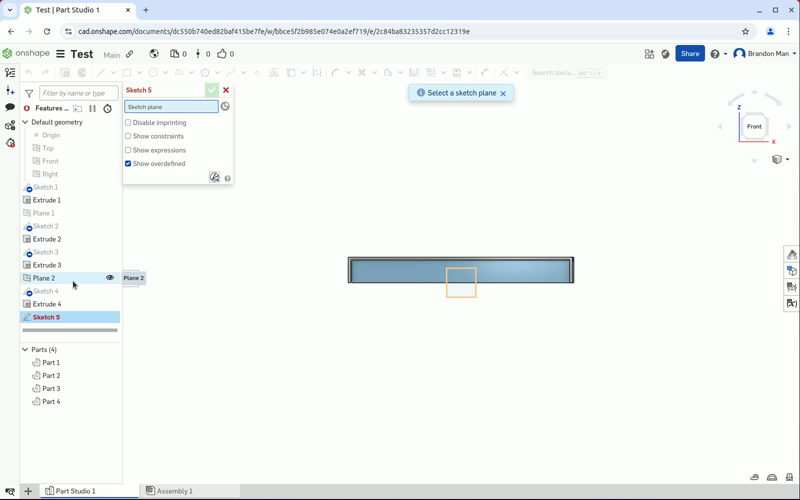
click(73, 280)
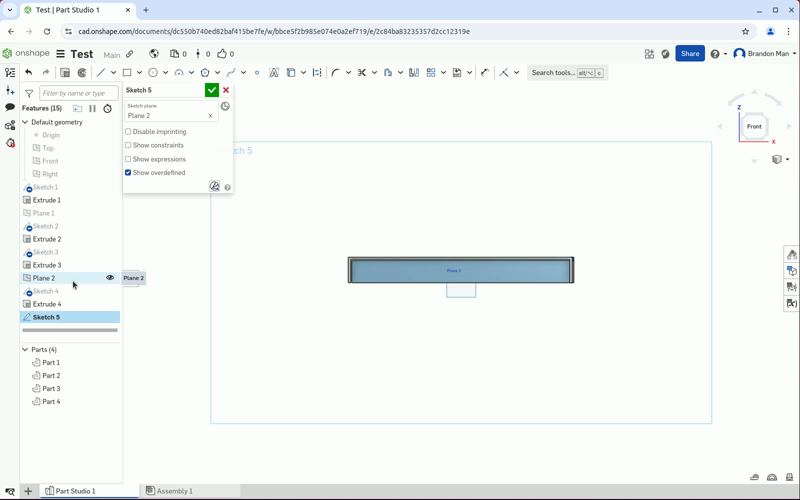
mouse_move(73, 352)
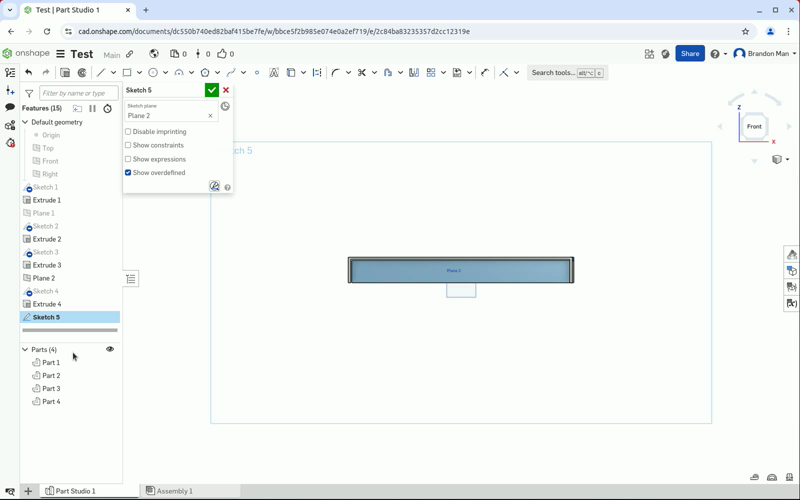
key(y)
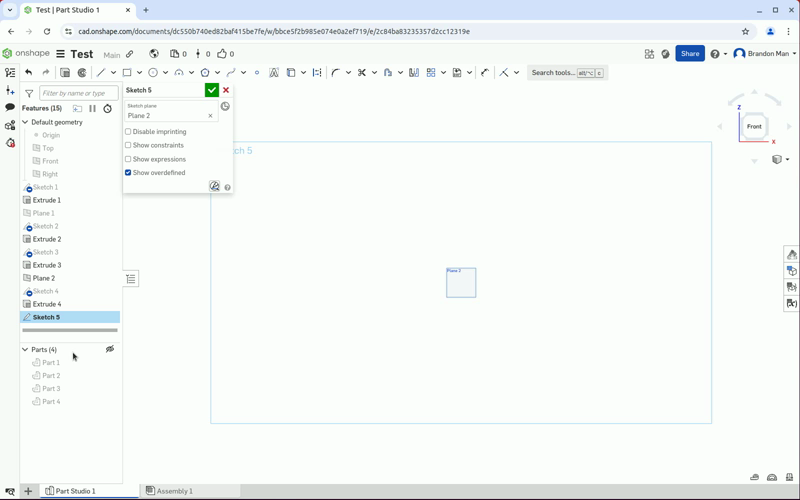
key(l)
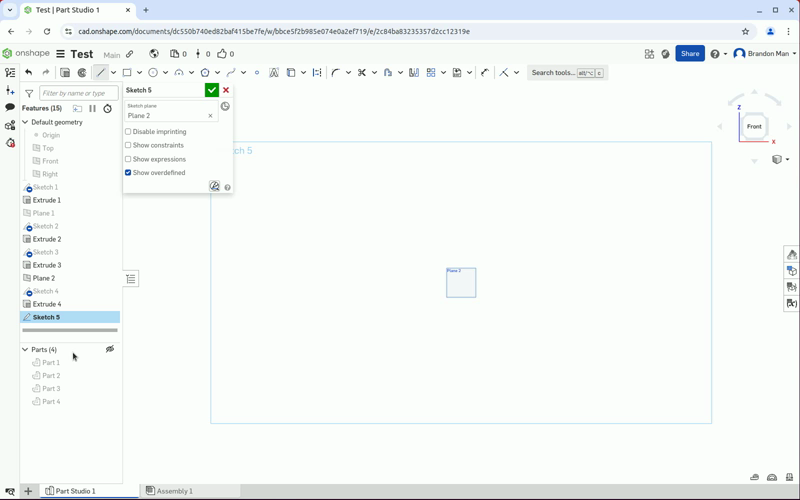
key_down(shift)
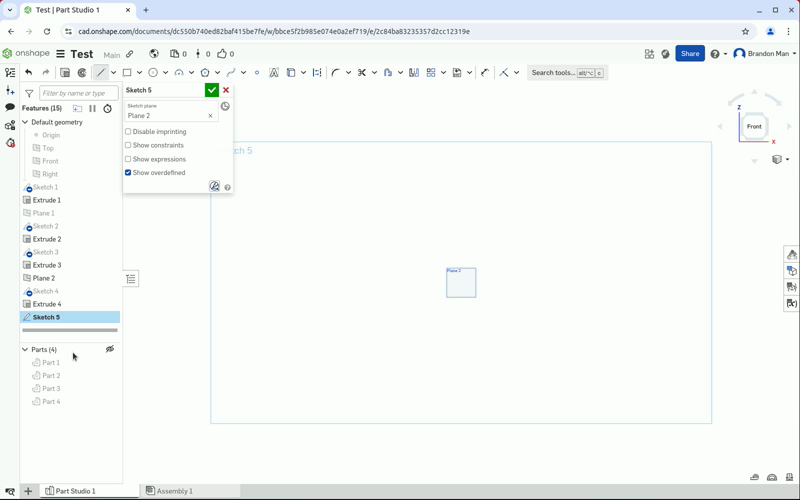
mouse_move(351, 282)
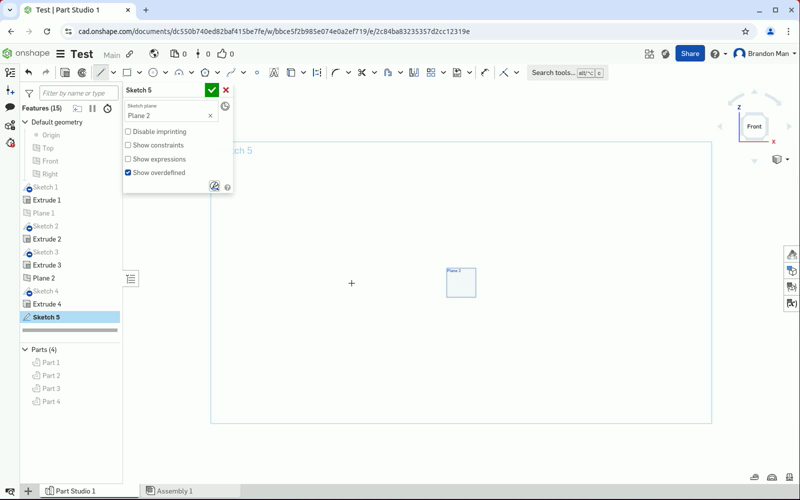
click(351, 282)
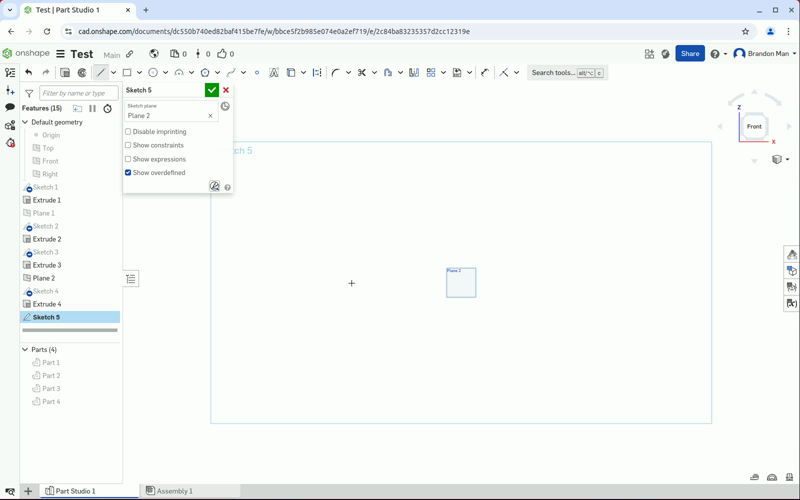
key_up(shift)
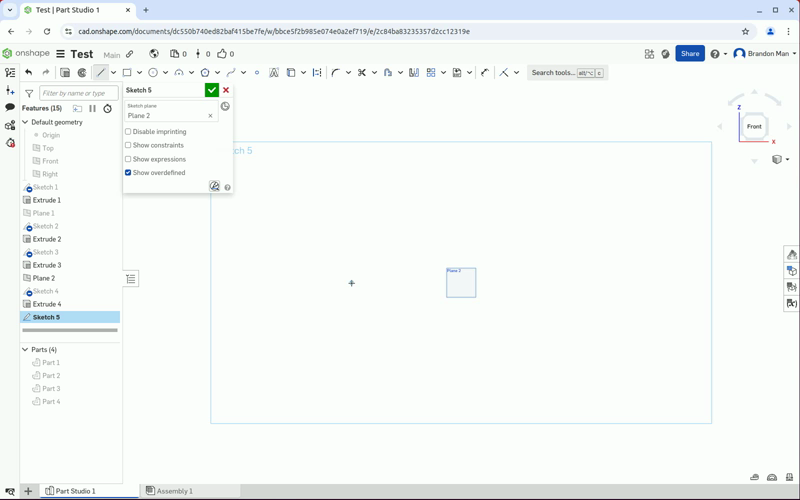
key_down(shift)
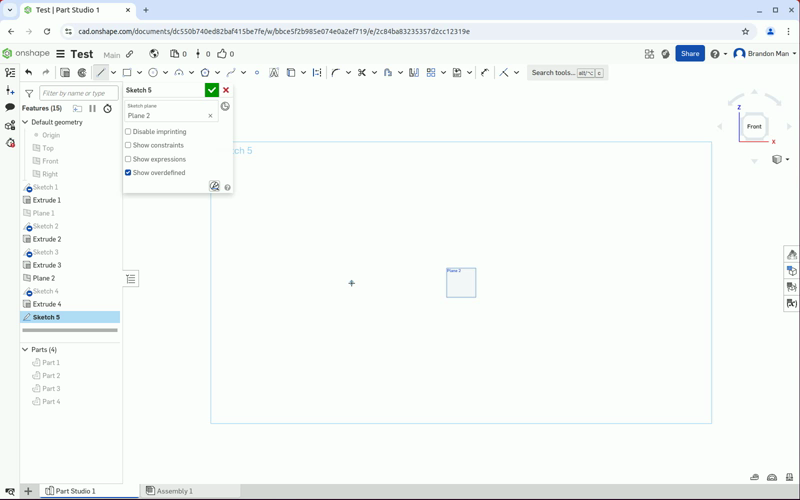
mouse_move(569, 282)
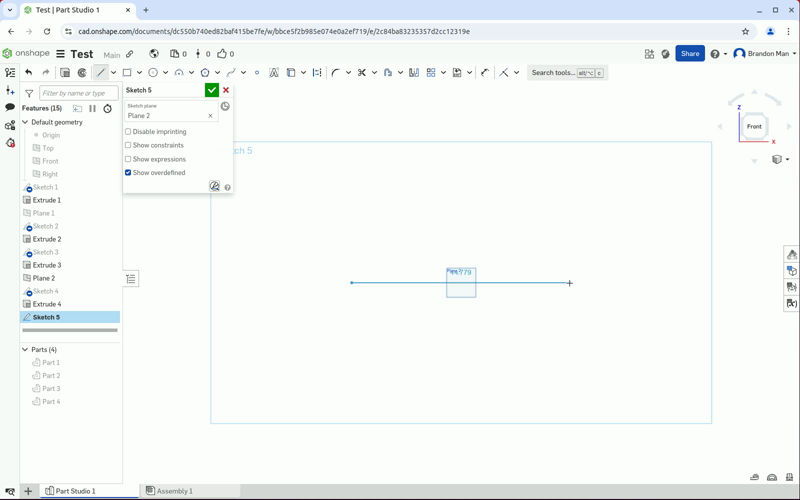
click(569, 282)
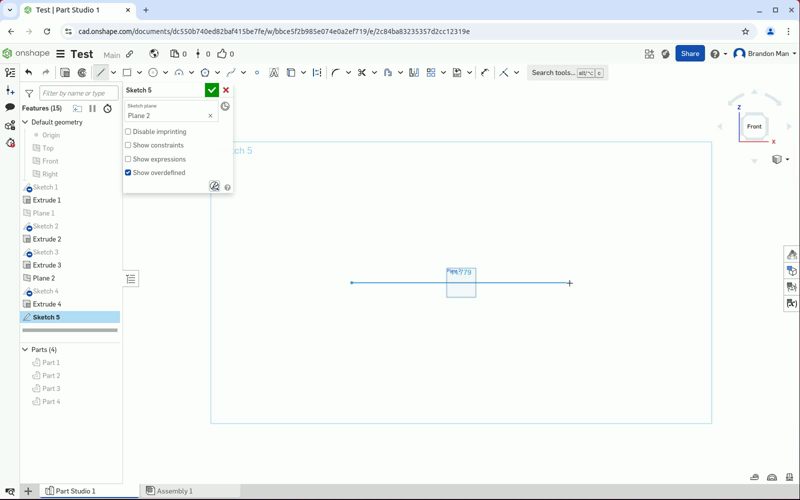
key_up(shift)
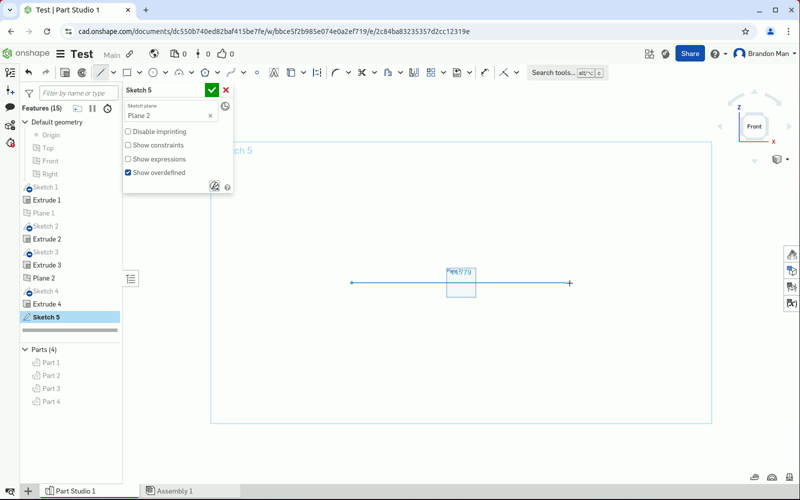
key_down(shift)
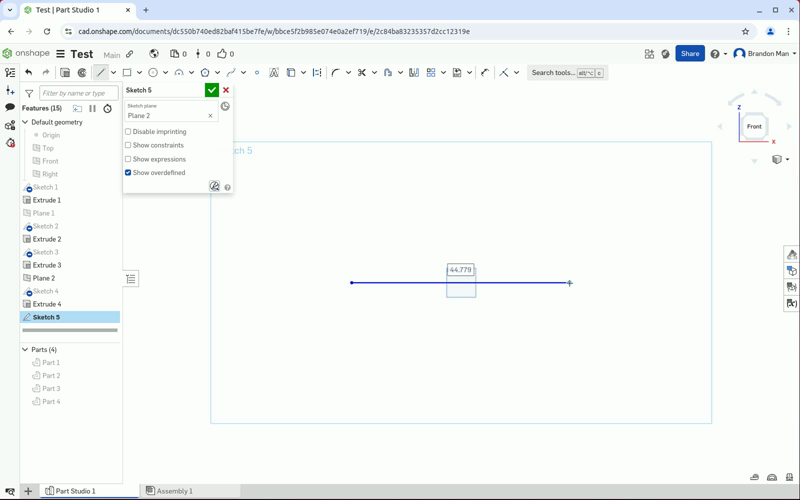
mouse_move(589, 282)
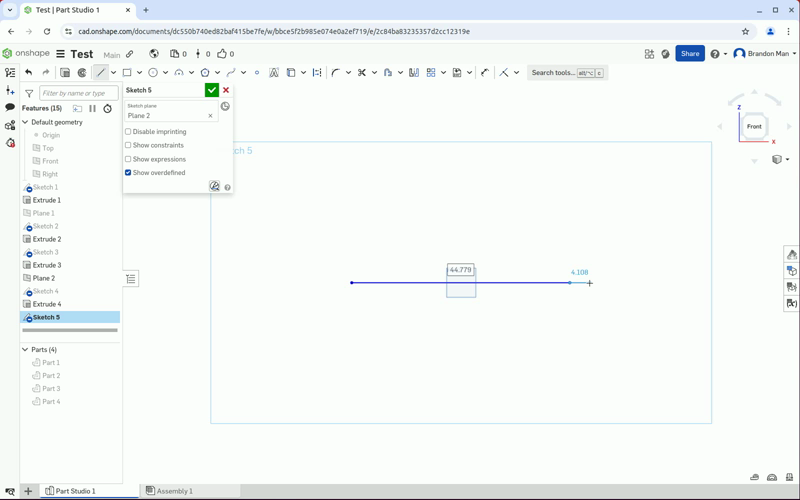
mouse_move(569, 260)
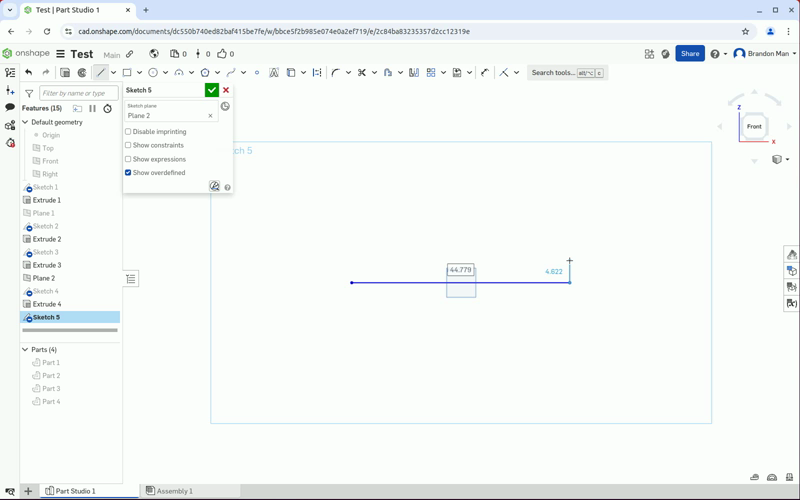
click(569, 260)
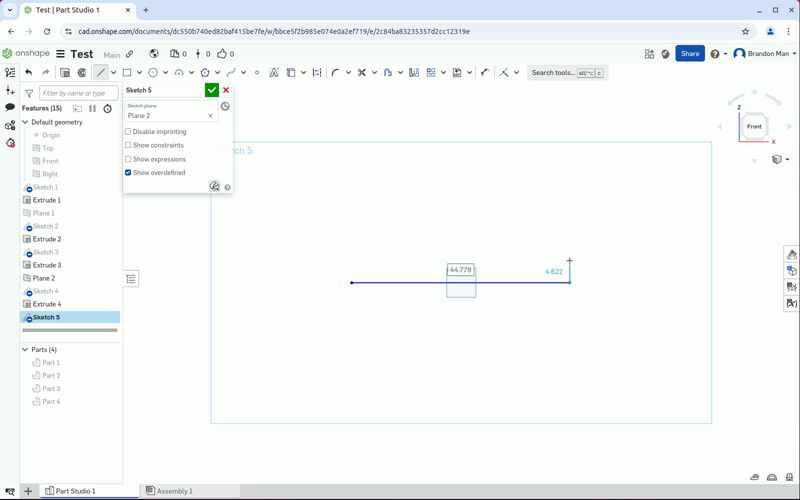
key_up(shift)
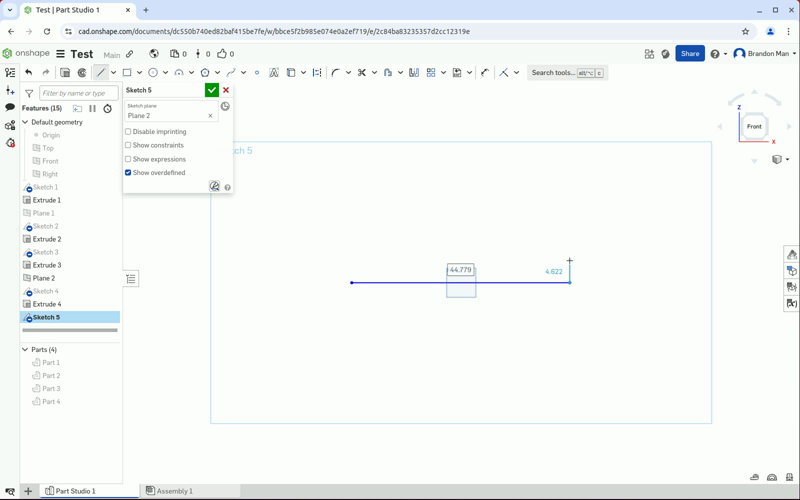
key_down(shift)
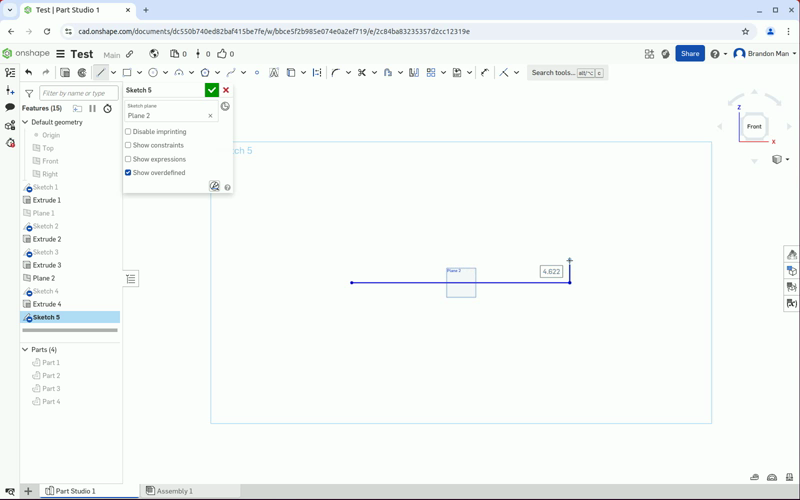
mouse_move(351, 260)
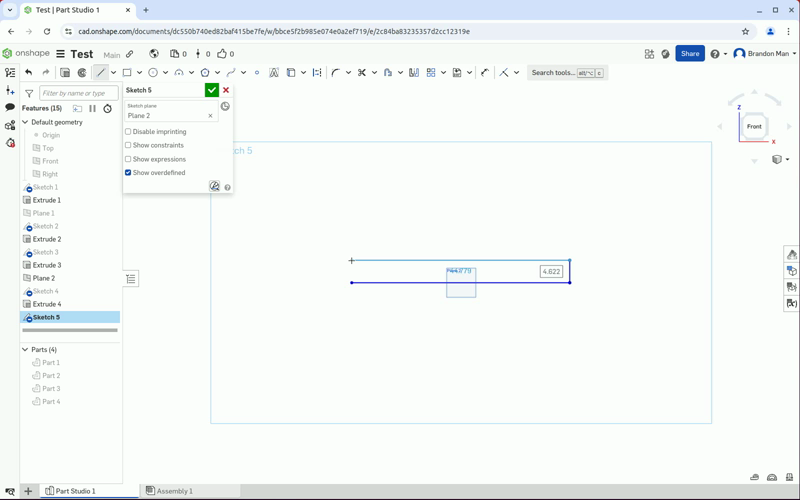
click(351, 260)
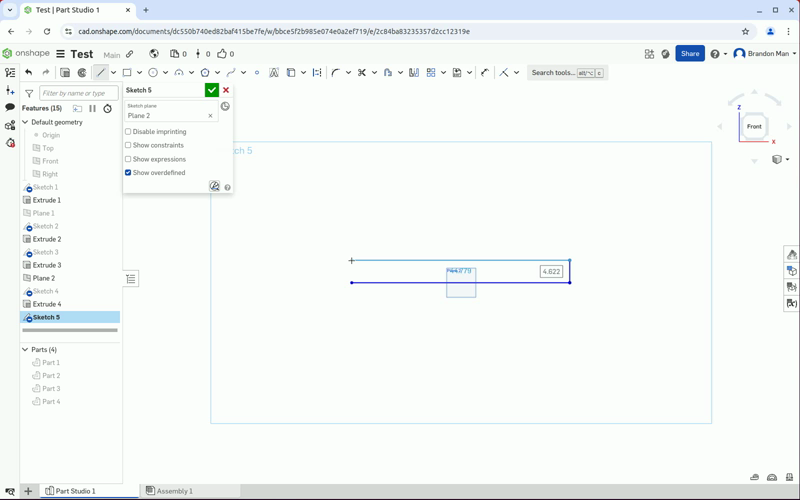
key_up(shift)
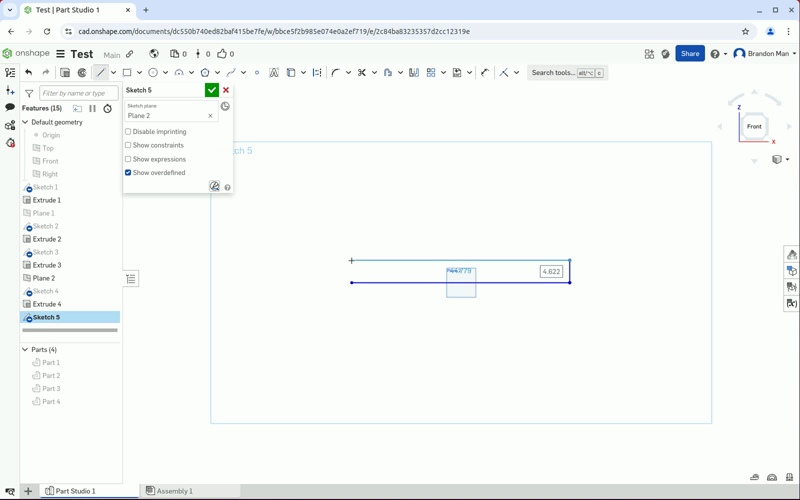
mouse_move(381, 260)
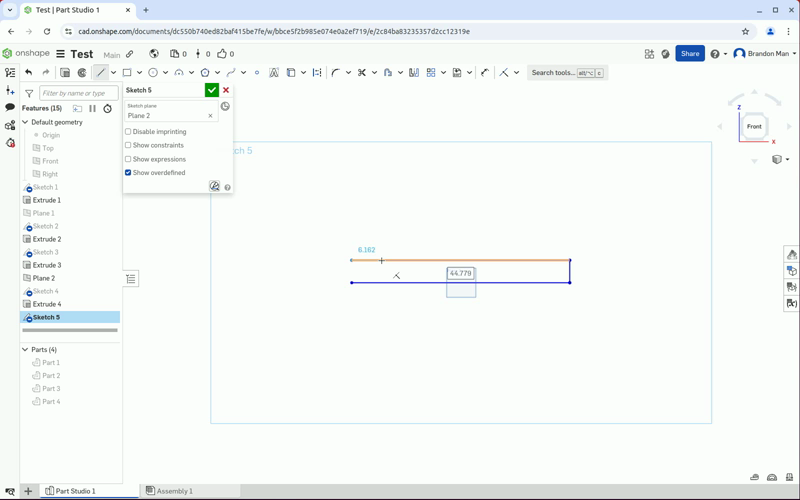
key_down(shift)
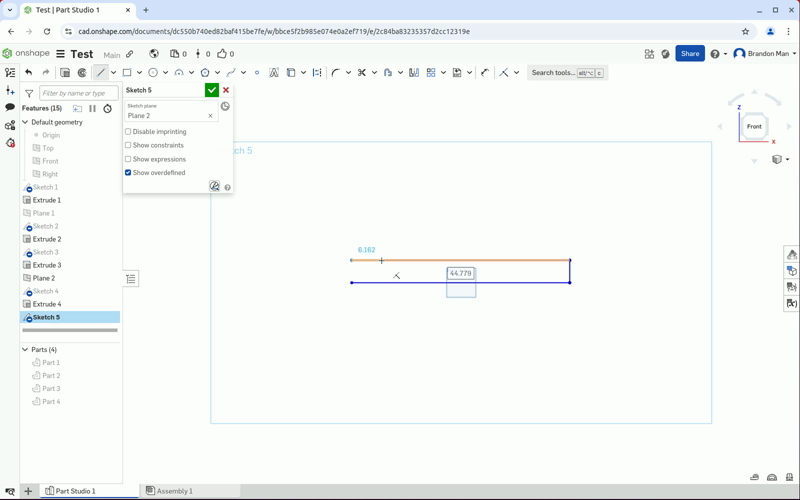
mouse_move(351, 282)
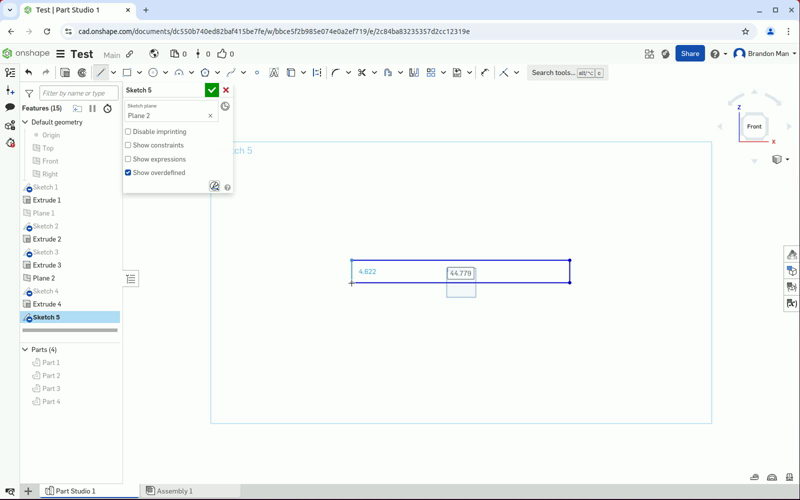
key_up(shift)
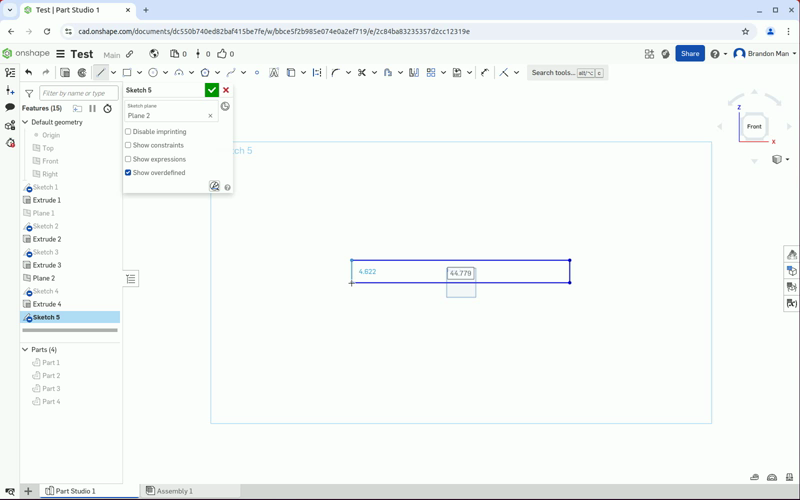
click(351, 282)
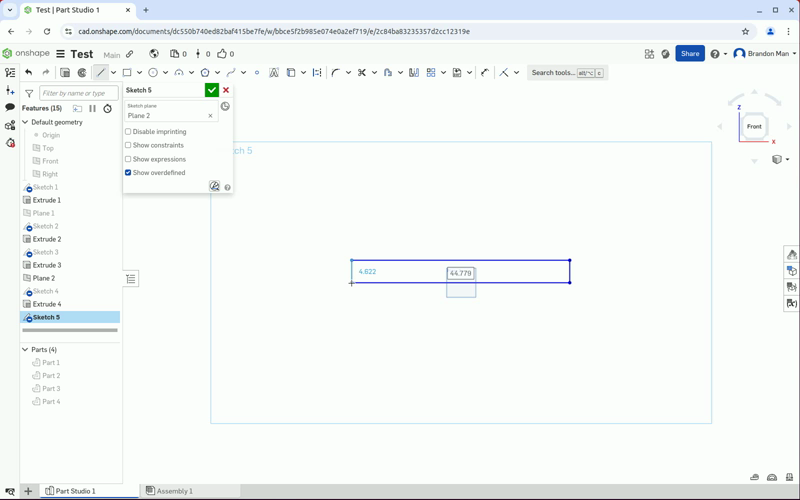
key(esc)
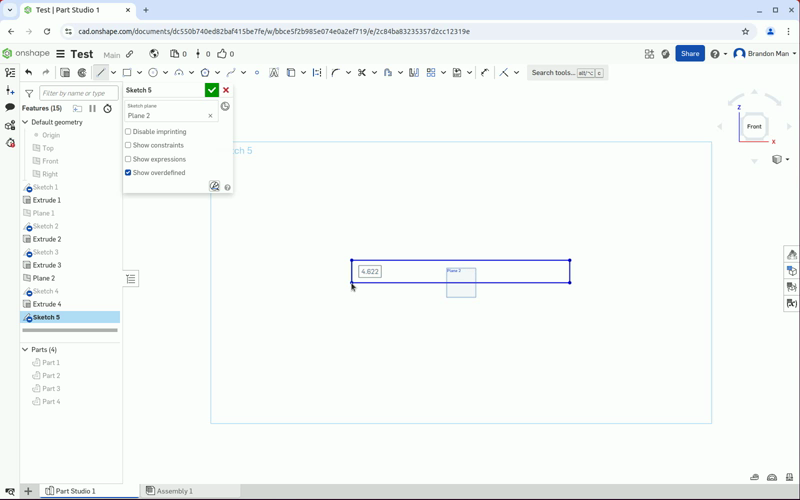
mouse_move(522, 268)
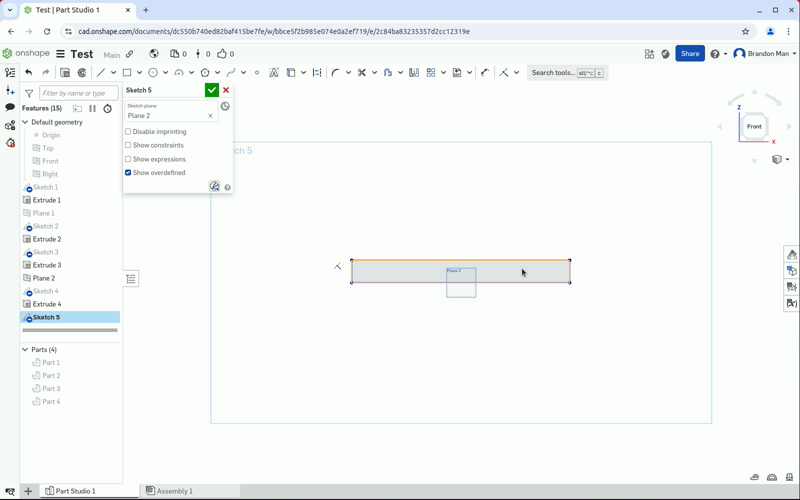
click(522, 268)
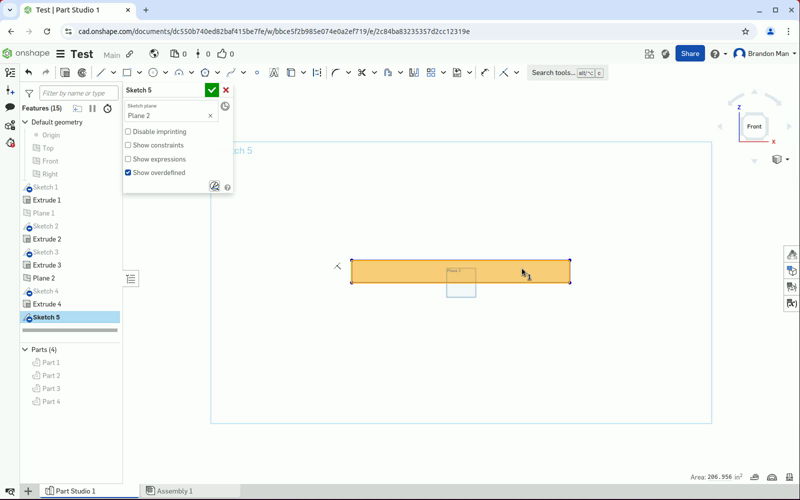
mouse_move(73, 352)
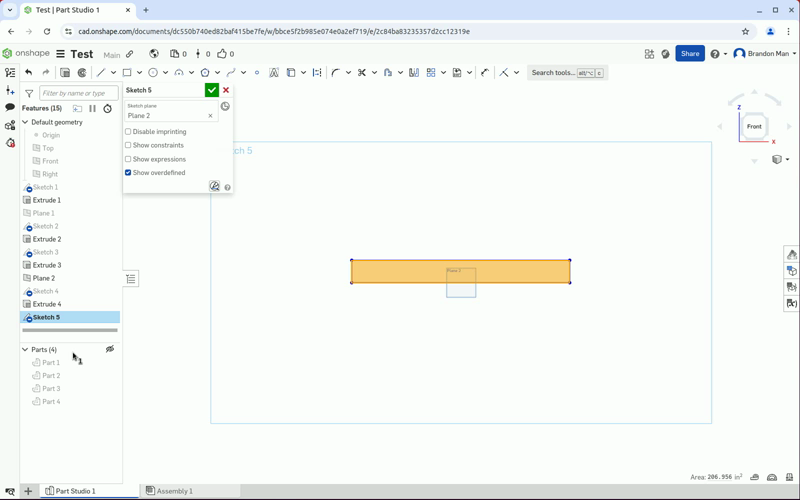
key(shift+y)
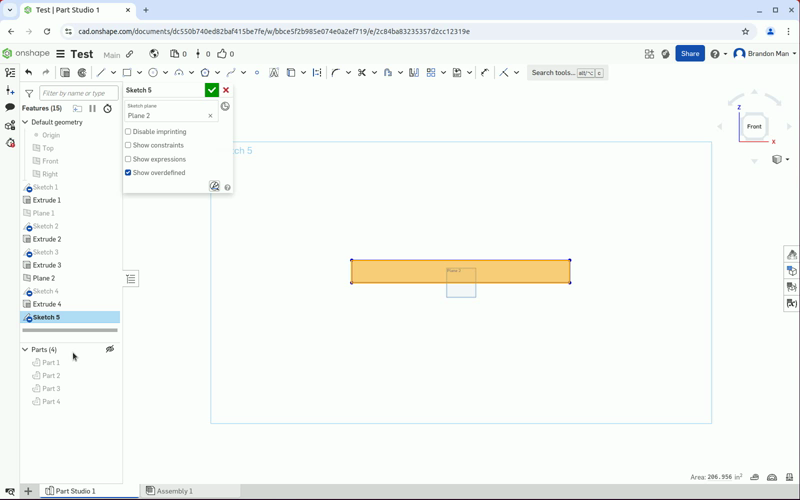
key(shift+e)
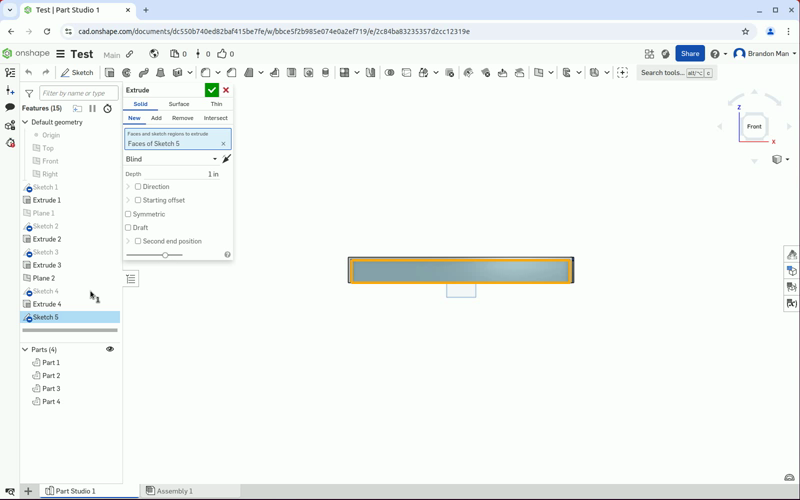
mouse_move(143, 106)
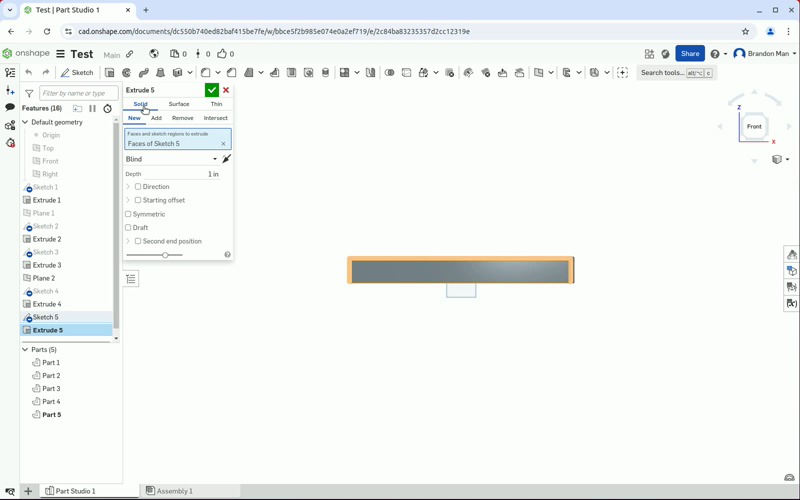
click(143, 106)
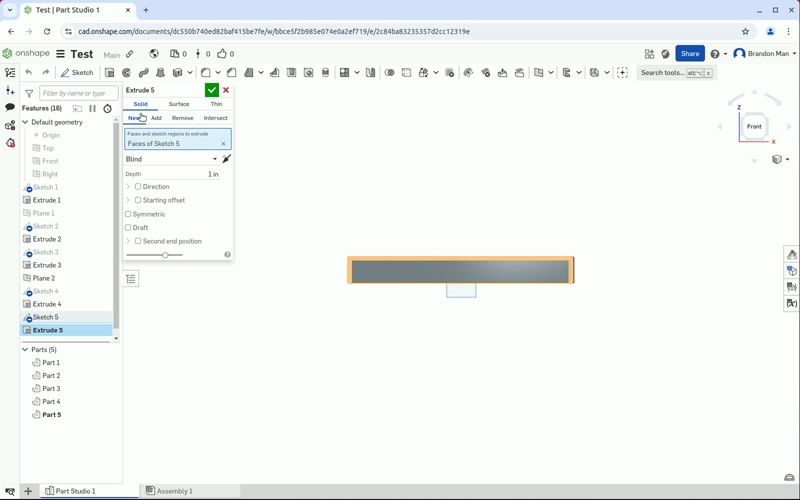
mouse_move(137, 120)
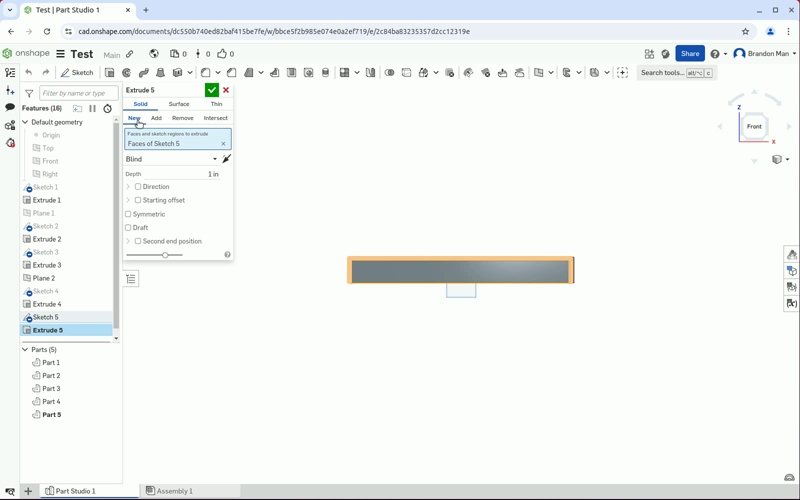
click(137, 120)
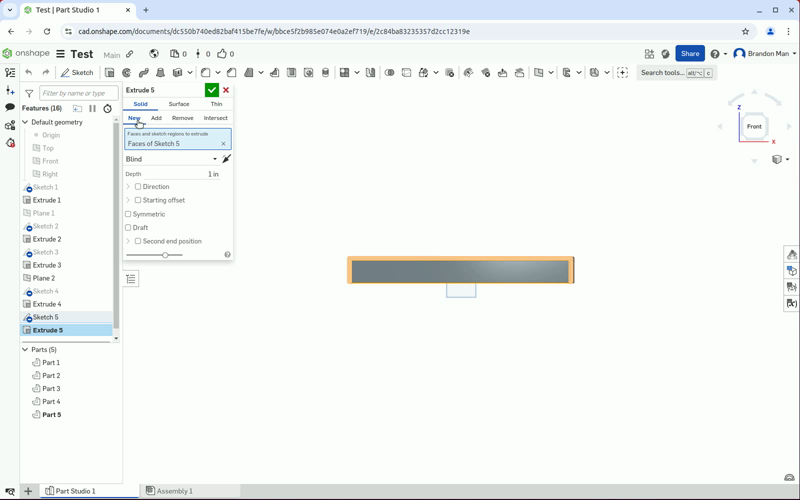
key(tab, 4)
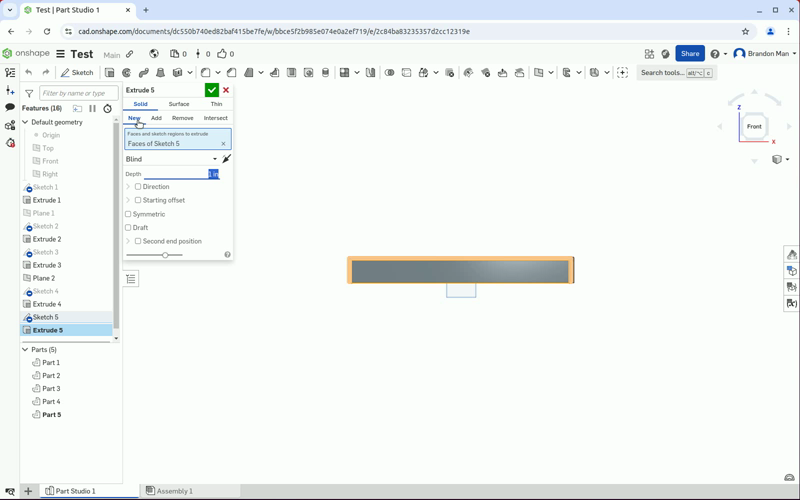
text(0.722)
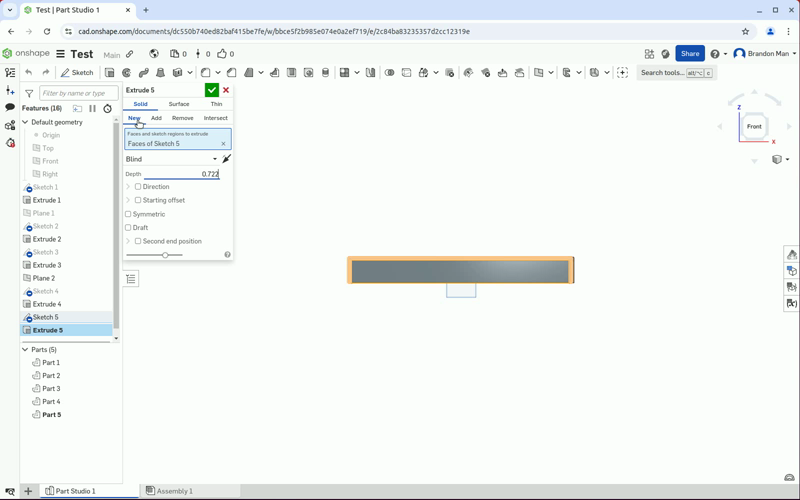
key(enter)
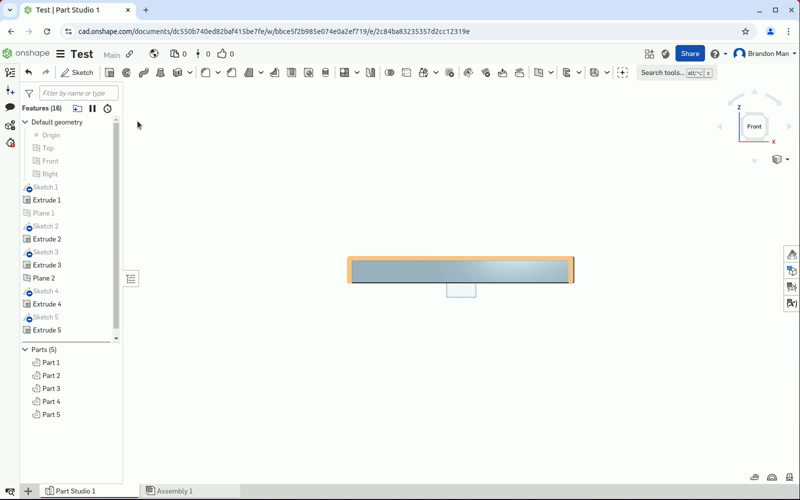
key(shift+h)
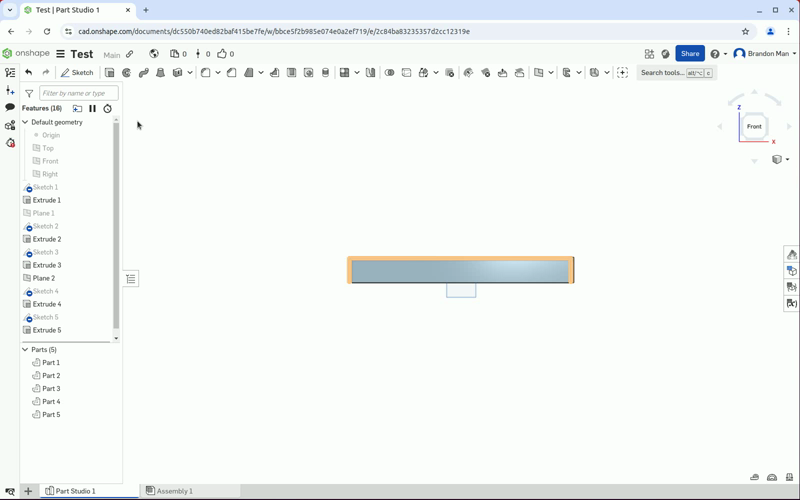
key(shift+h)
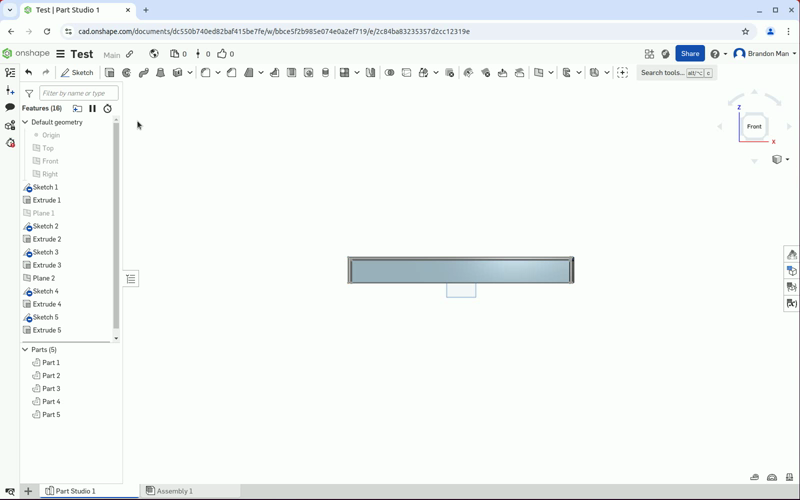
key(shift+7)
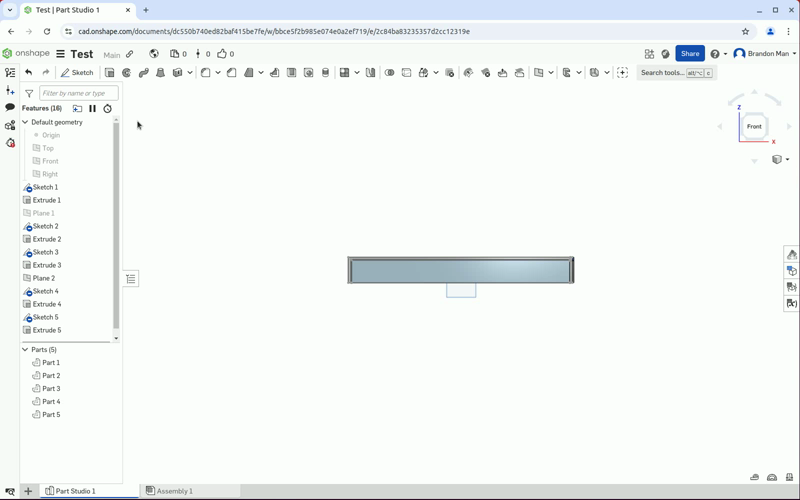
key(left, 2)
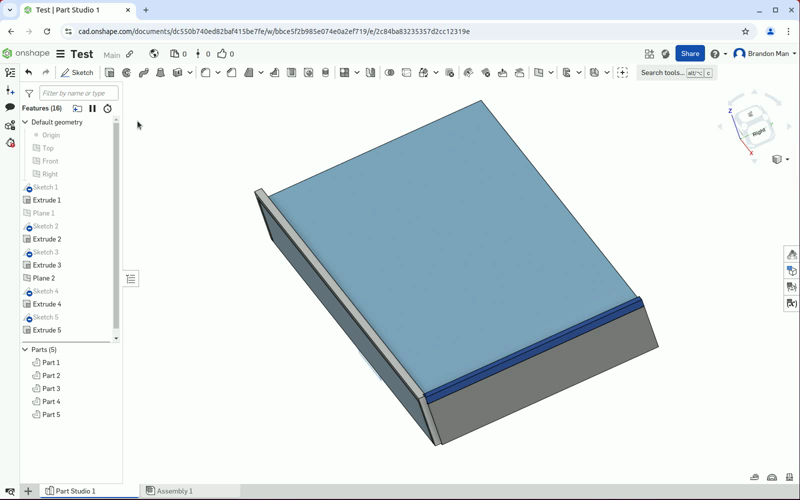
key(down, 2)
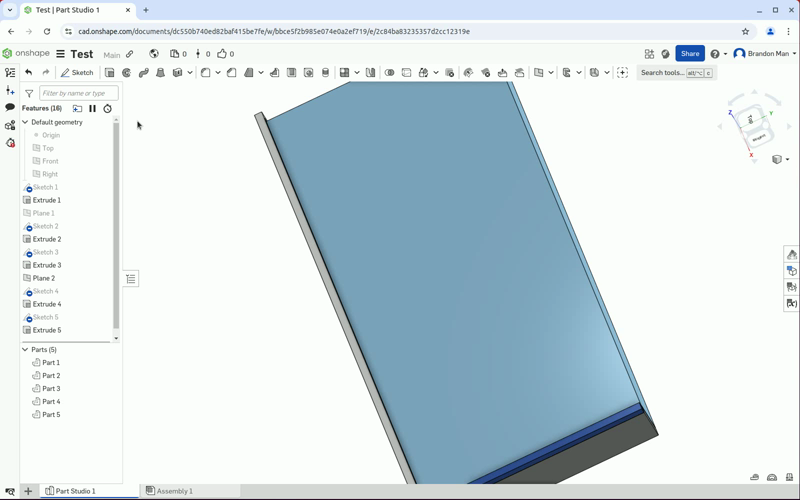
key(up, 2)
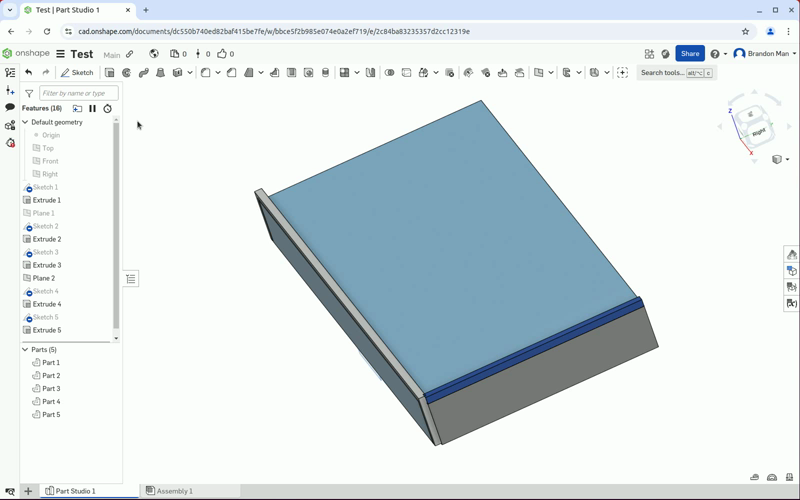
key(right, 2)
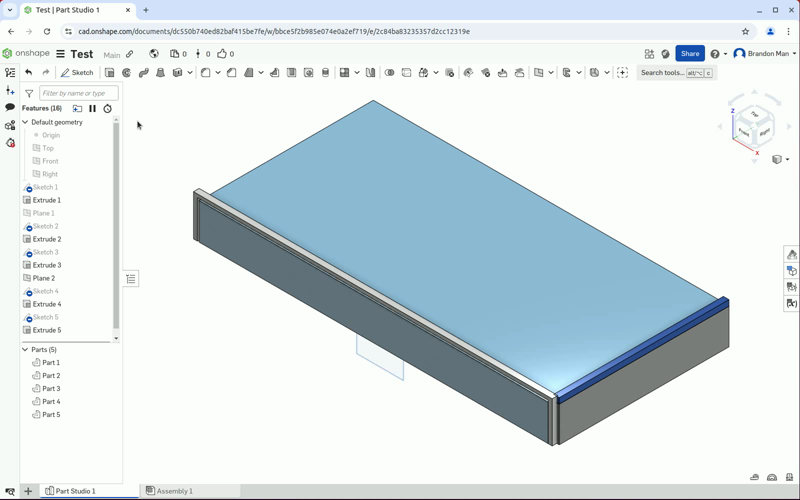
mouse_move(69, 189)
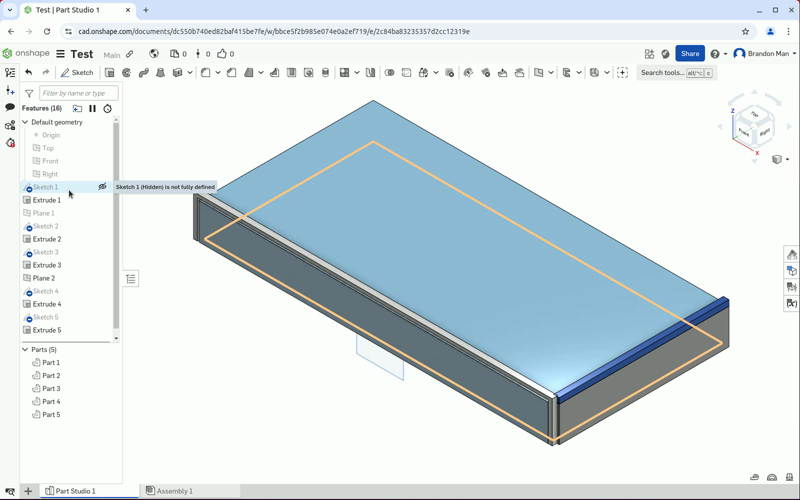
click(69, 189)